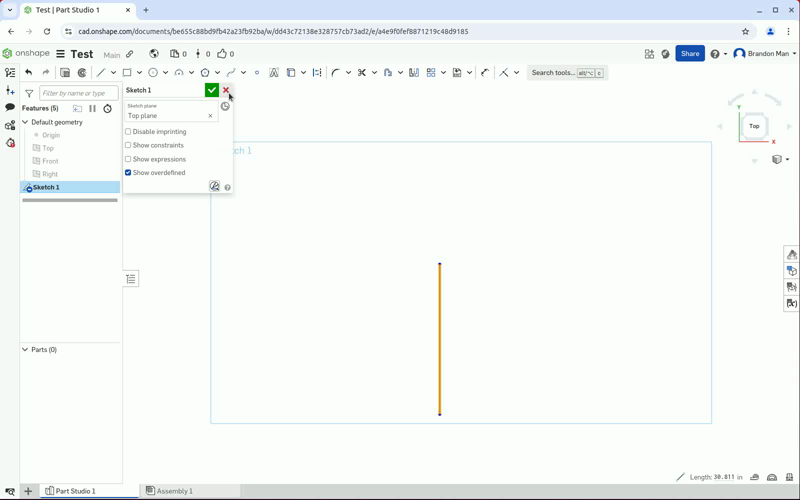
key(shift+h)
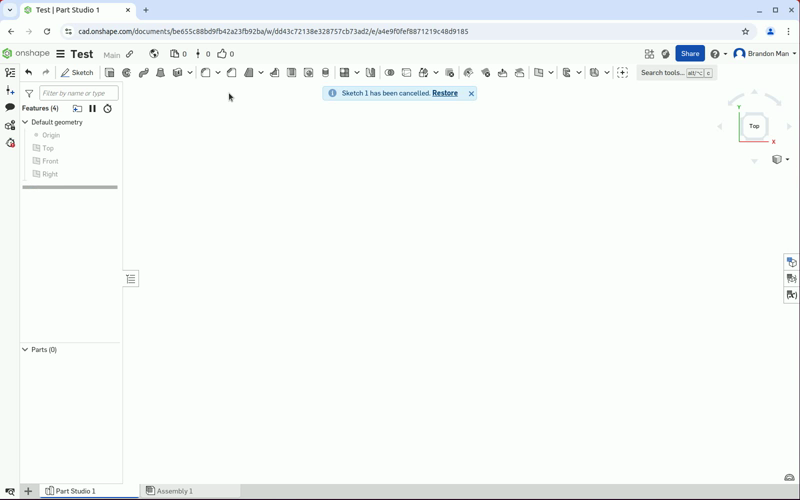
mouse_move(73, 352)
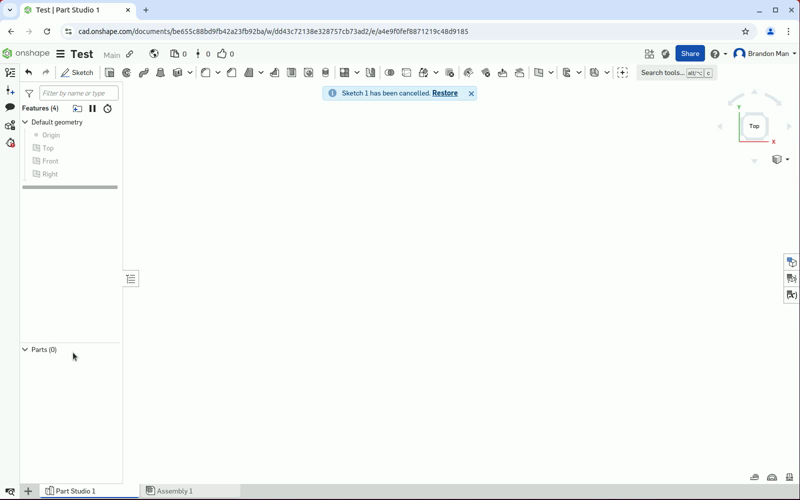
key(y)
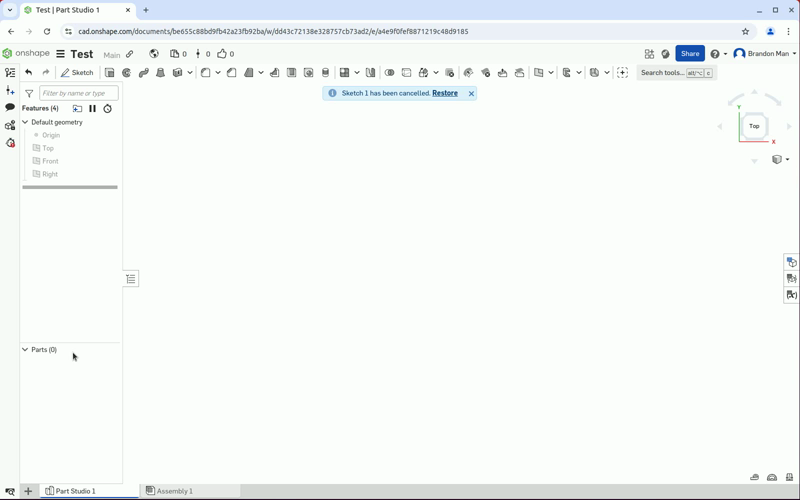
key(shift+p)
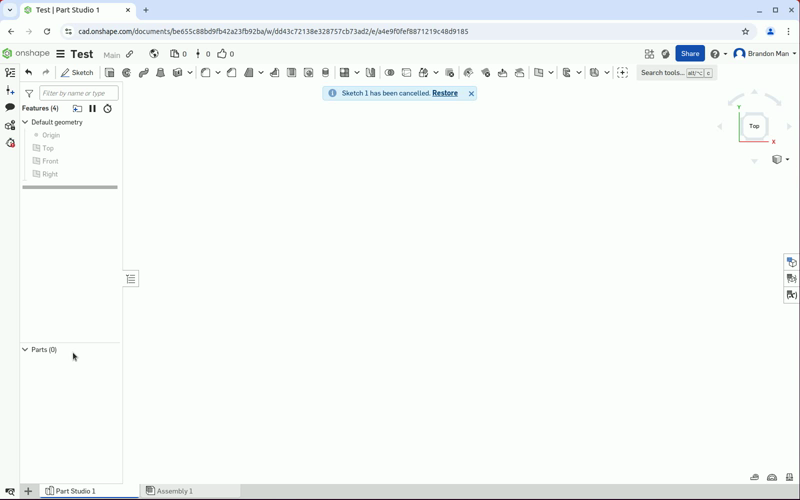
key(space)
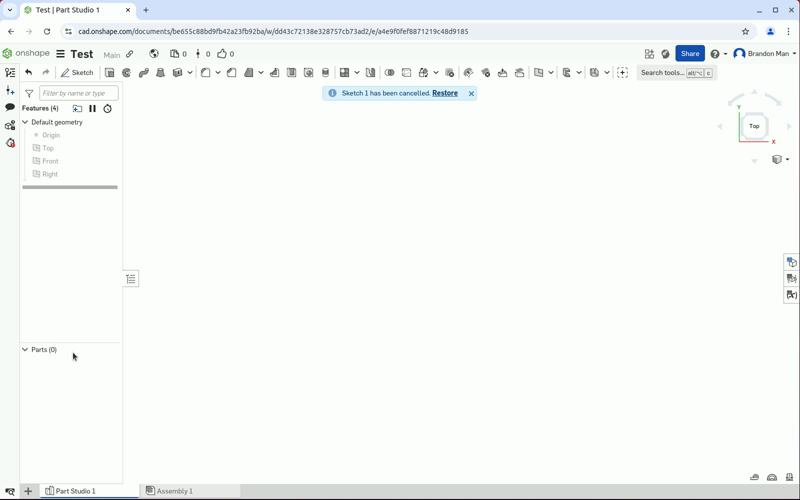
key_down(shift)
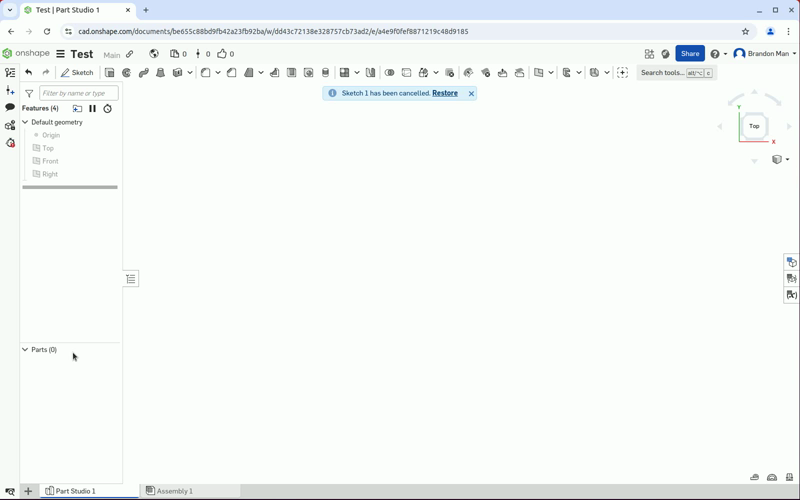
key(up)
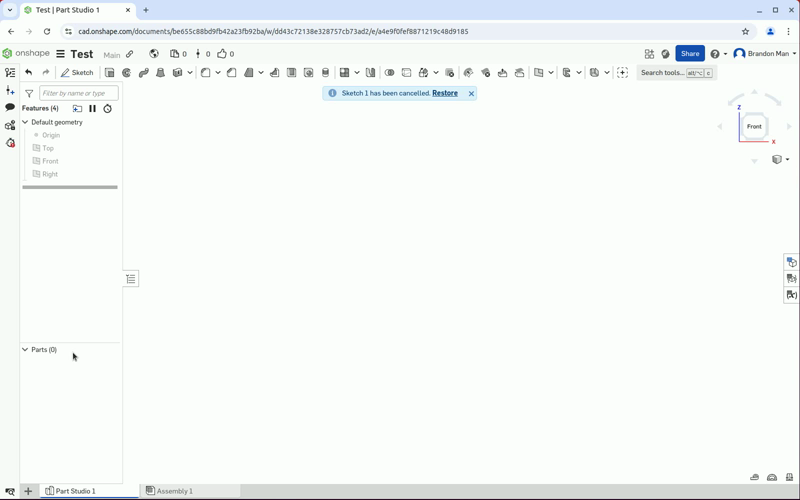
key_up(shift)
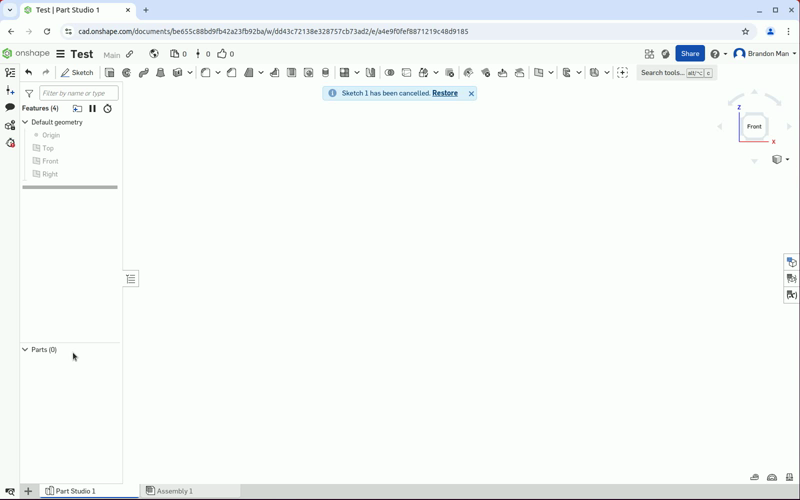
mouse_move(73, 352)
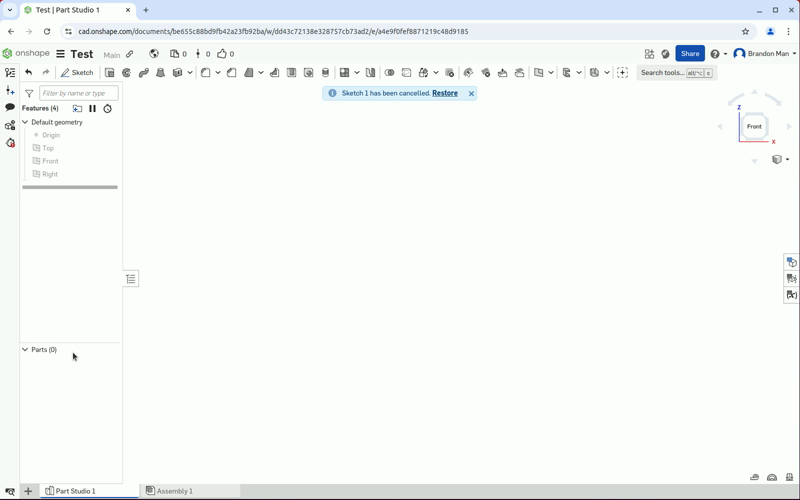
key(shift+y)
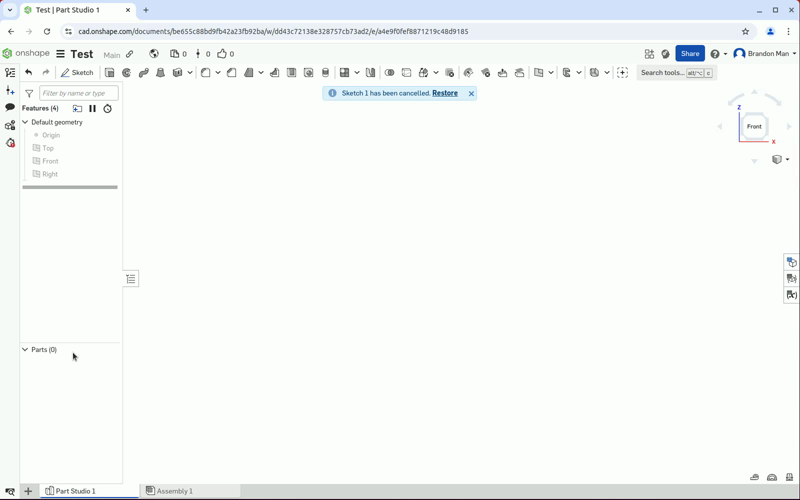
key(shift+s)
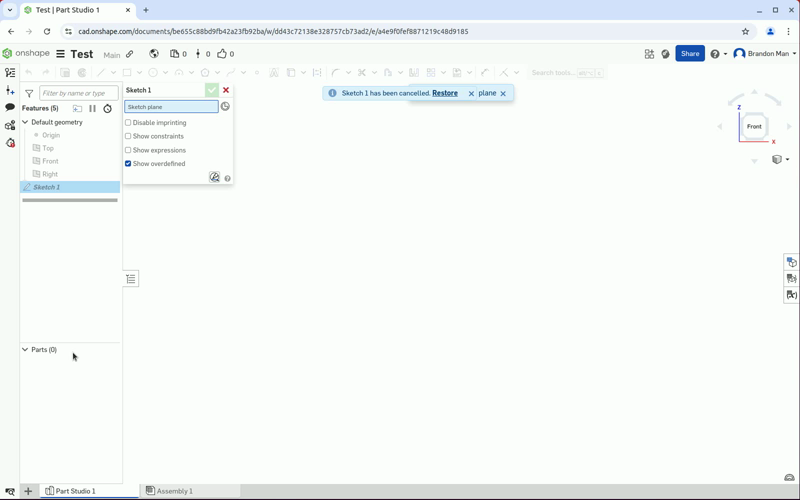
mouse_move(73, 163)
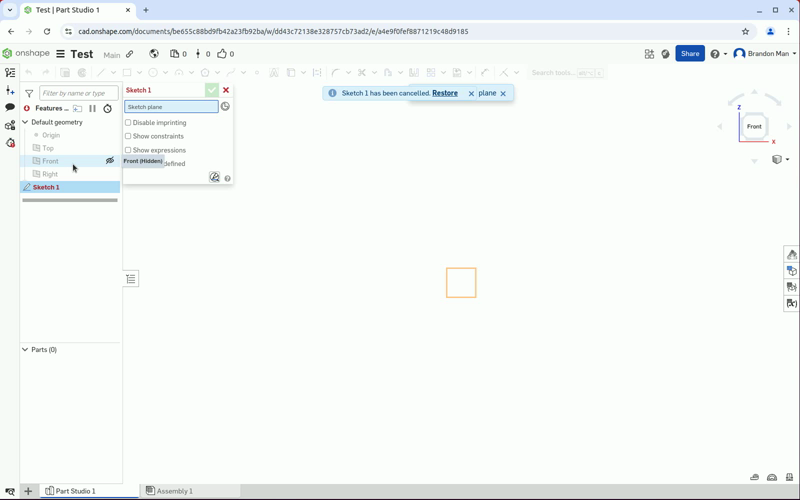
click(73, 163)
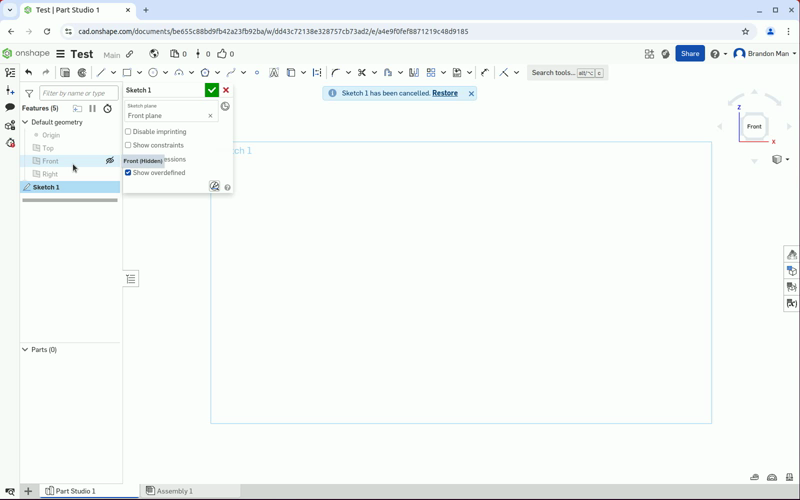
mouse_move(73, 352)
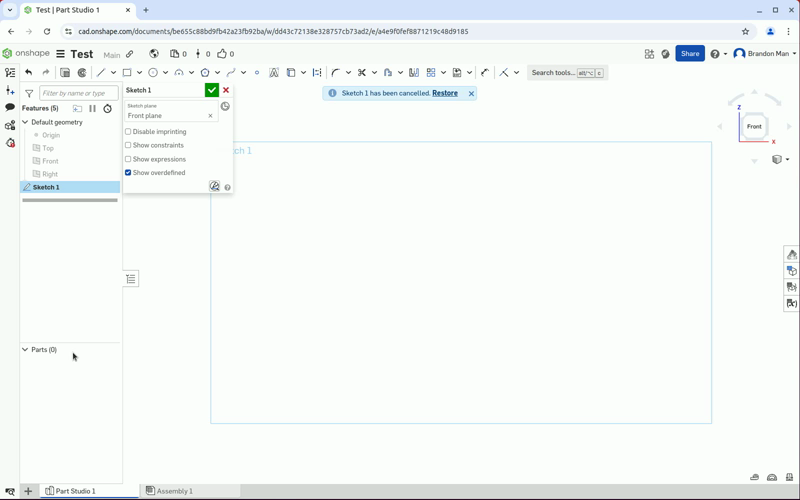
key(y)
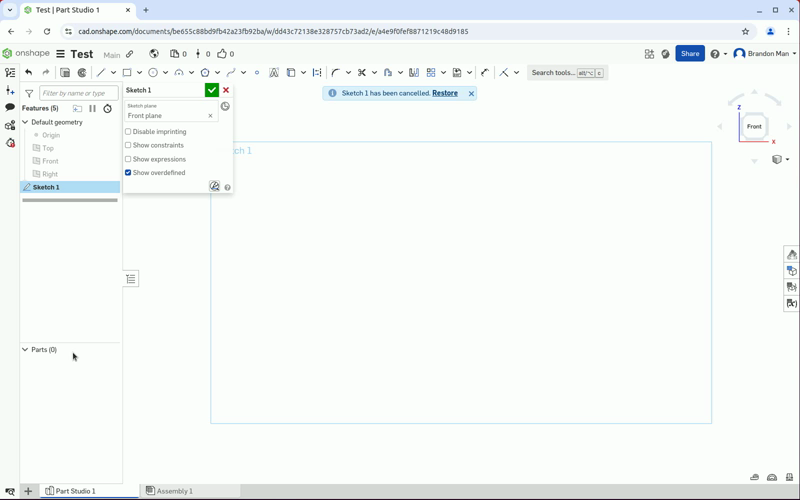
key(c)
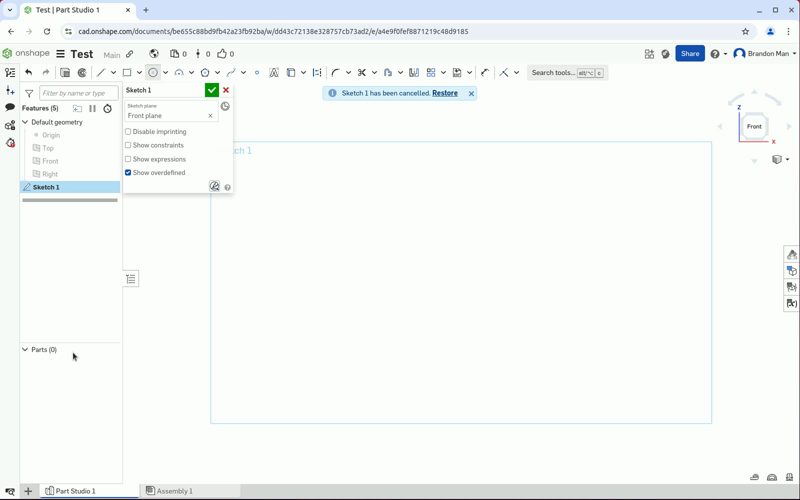
key_down(shift)
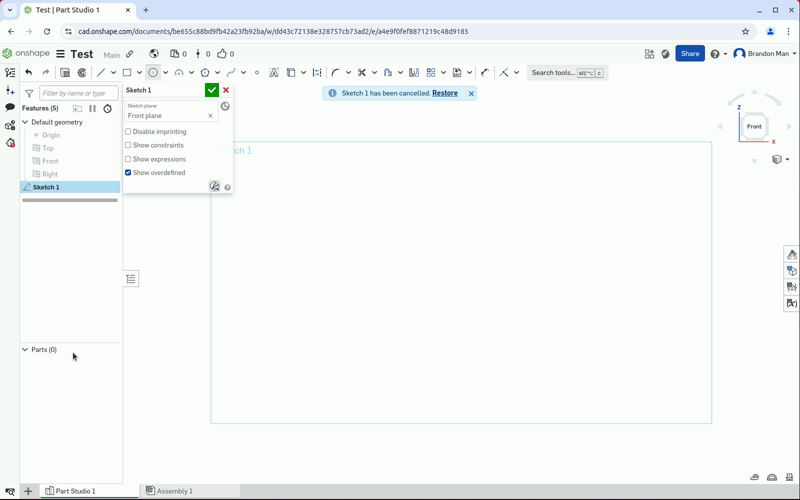
mouse_move(372, 192)
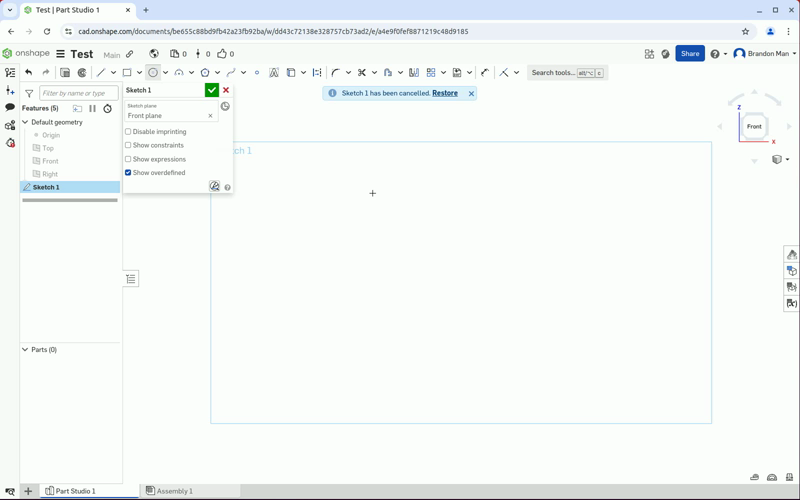
click(372, 192)
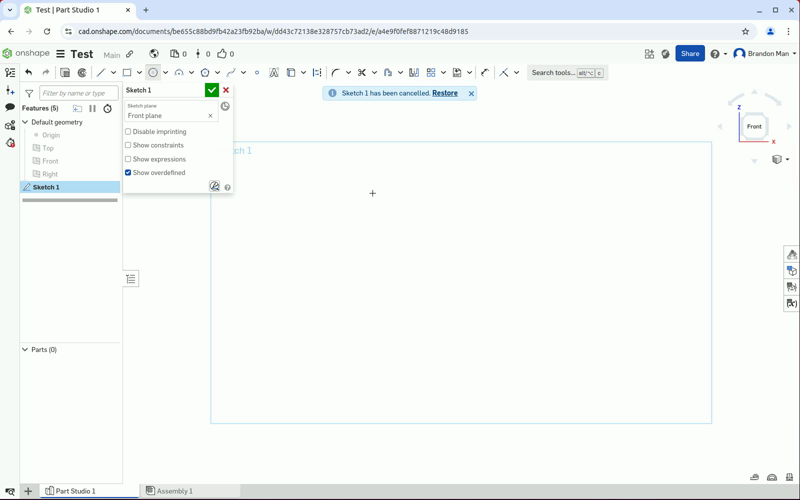
key_up(shift)
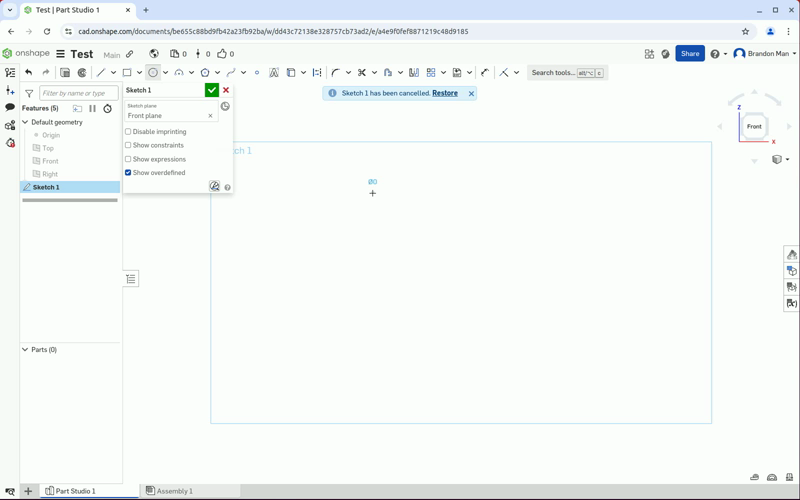
mouse_move(388, 192)
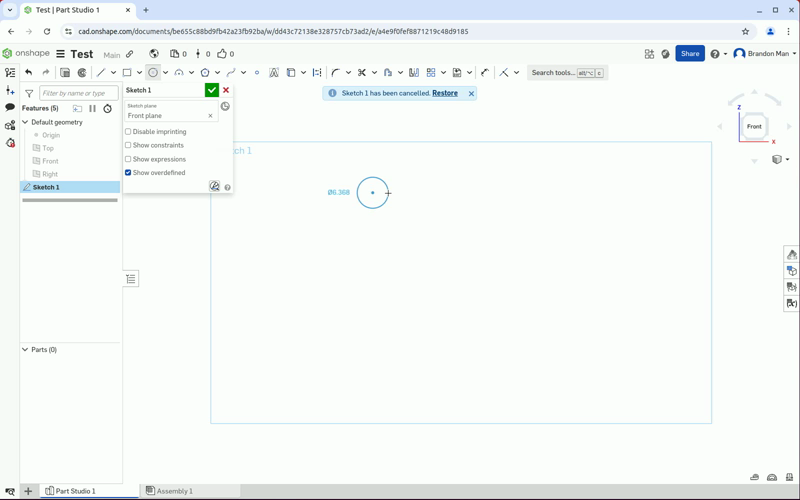
click(388, 192)
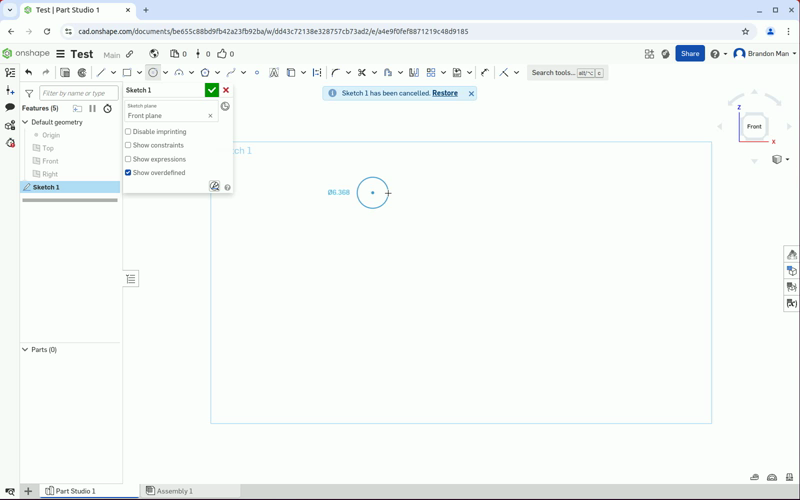
key(esc)
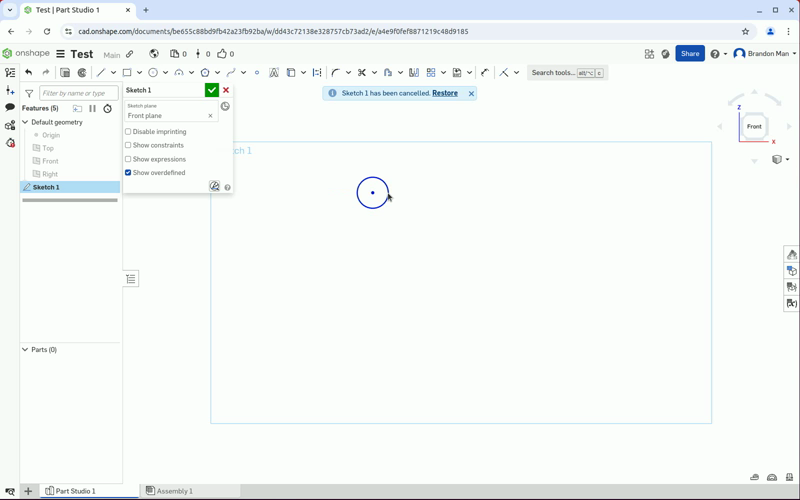
key(c)
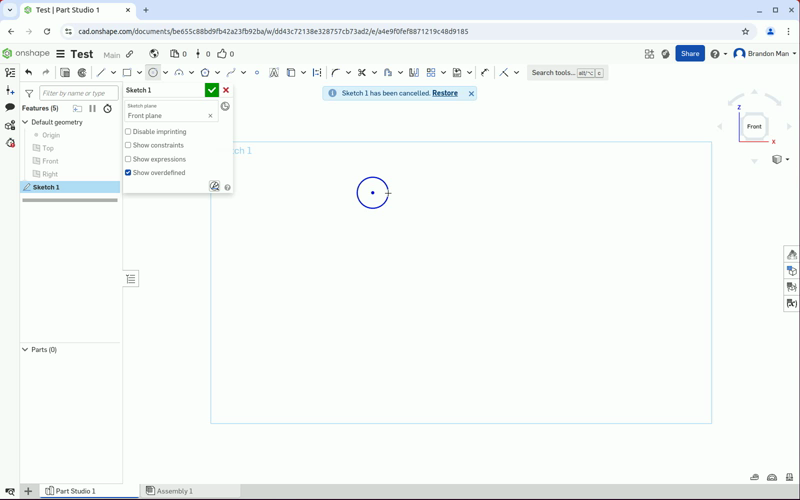
key_down(shift)
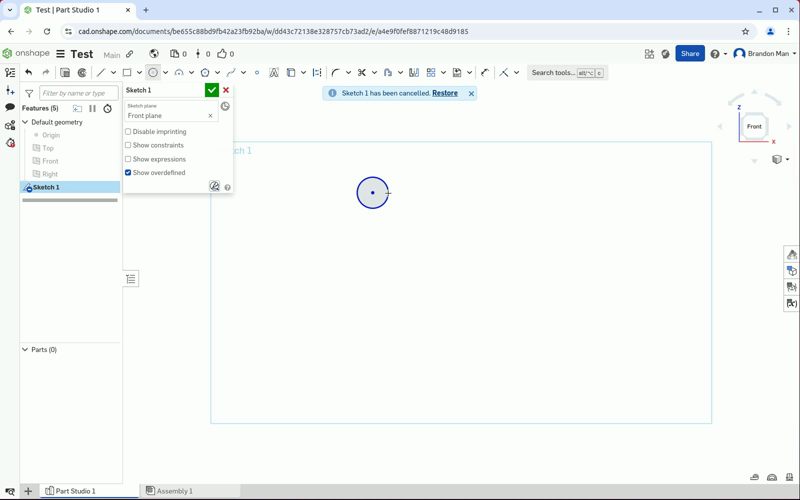
mouse_move(372, 192)
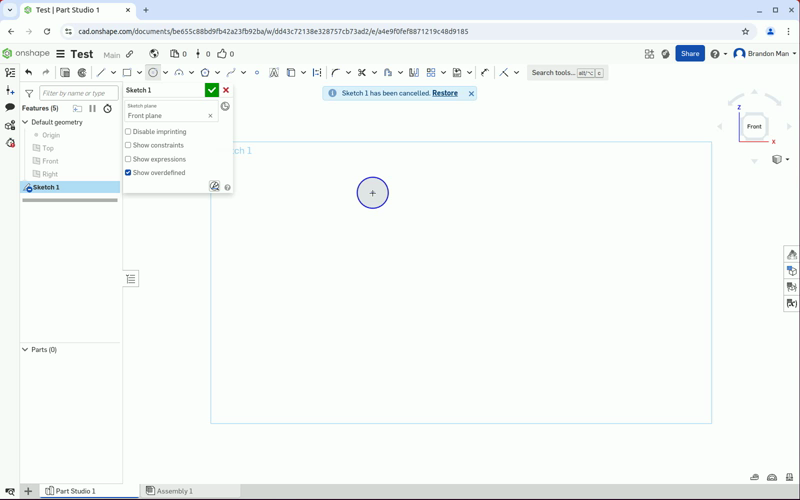
click(372, 192)
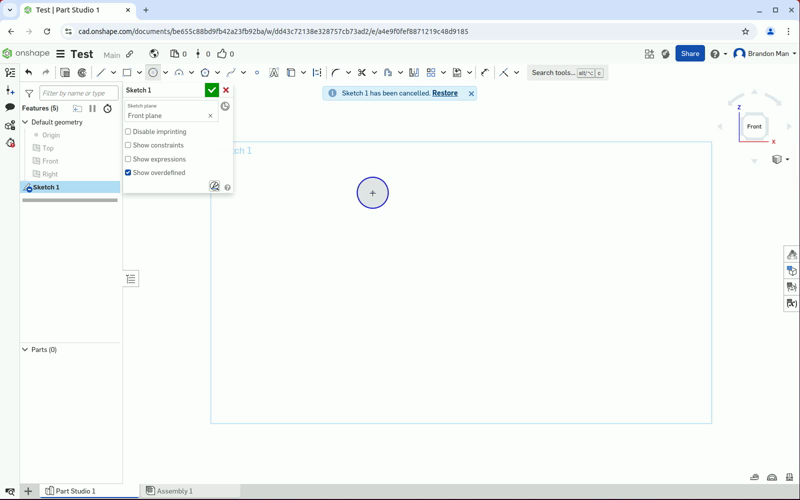
key_up(shift)
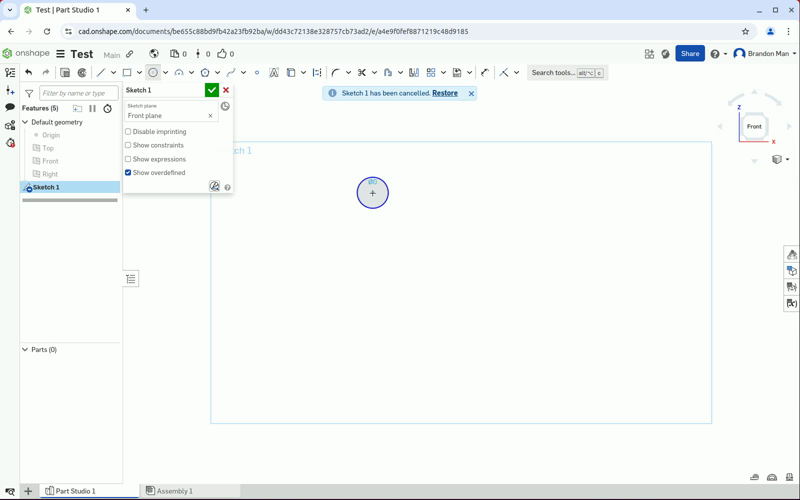
mouse_move(378, 192)
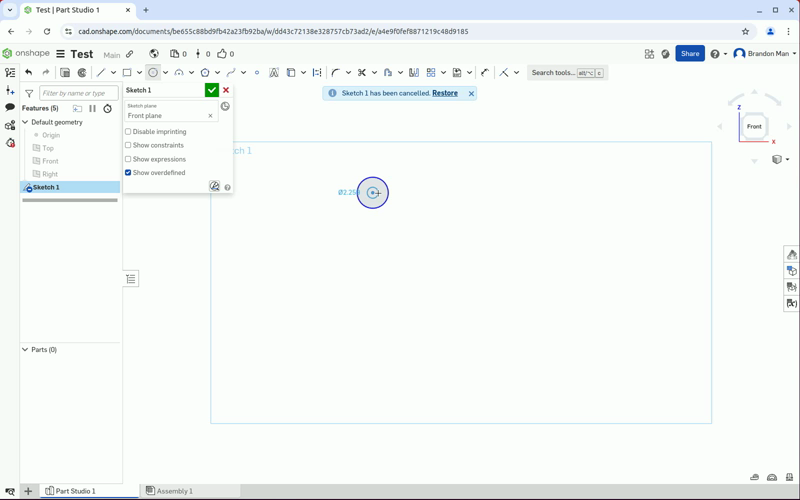
click(378, 192)
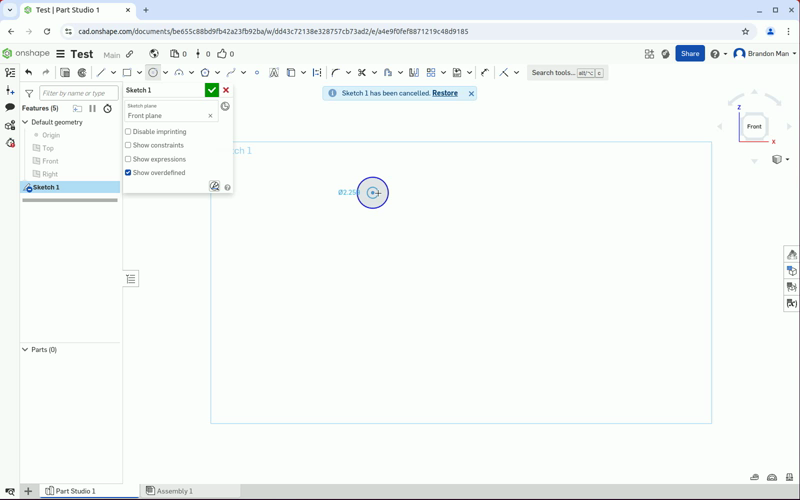
key(esc)
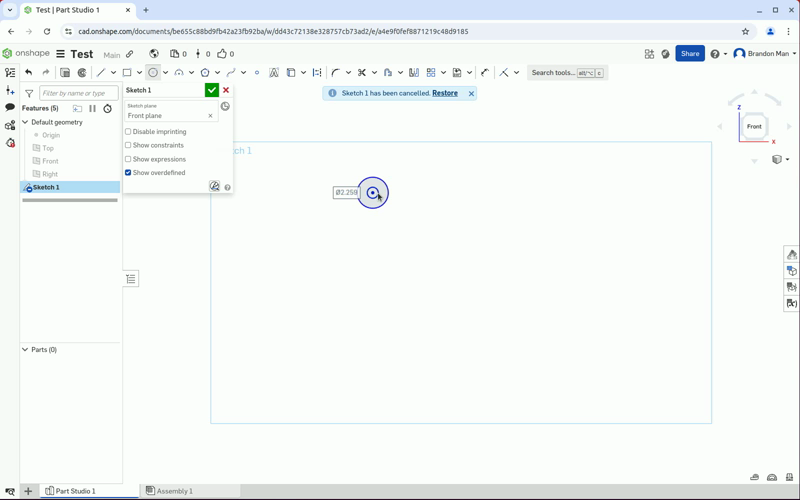
mouse_move(362, 192)
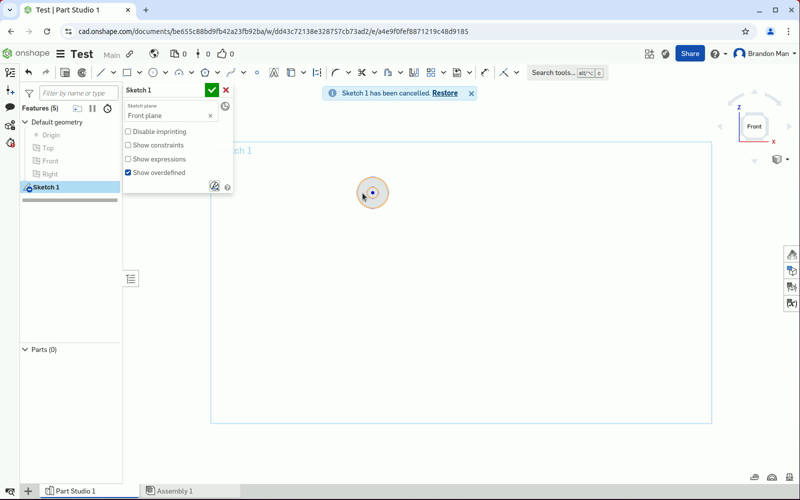
scroll(6)
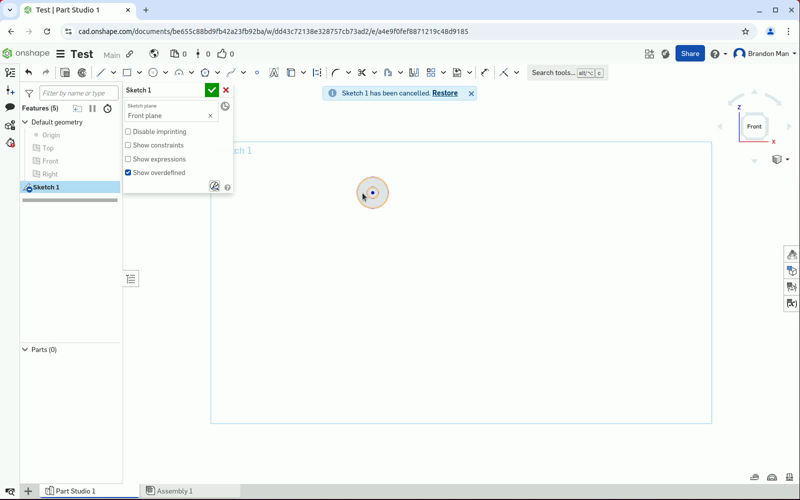
scroll(6)
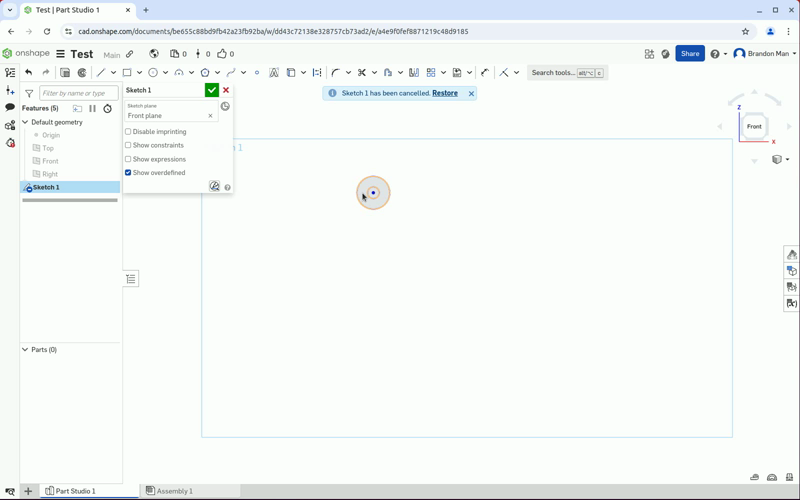
scroll(6)
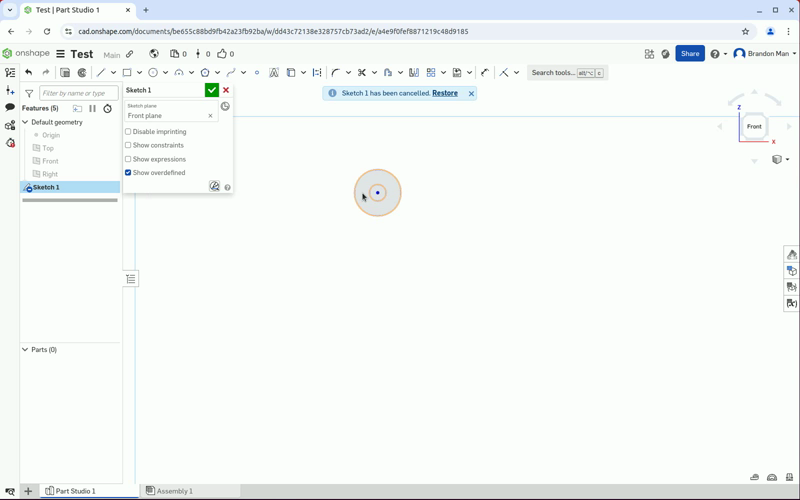
scroll(6)
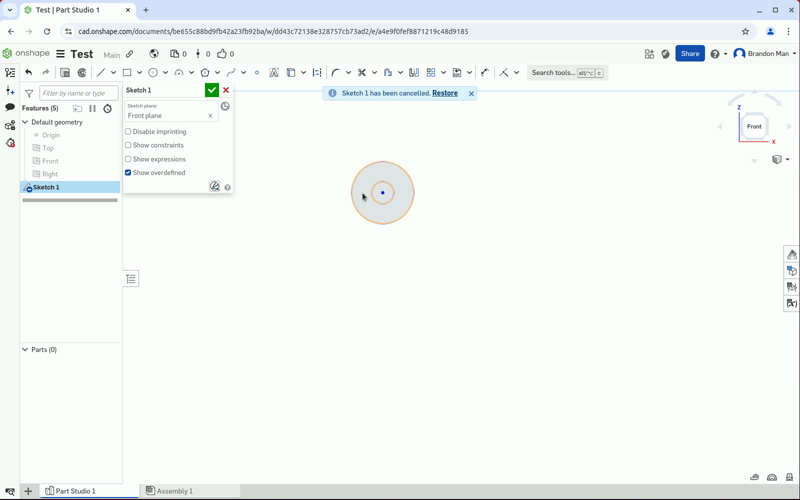
scroll(6)
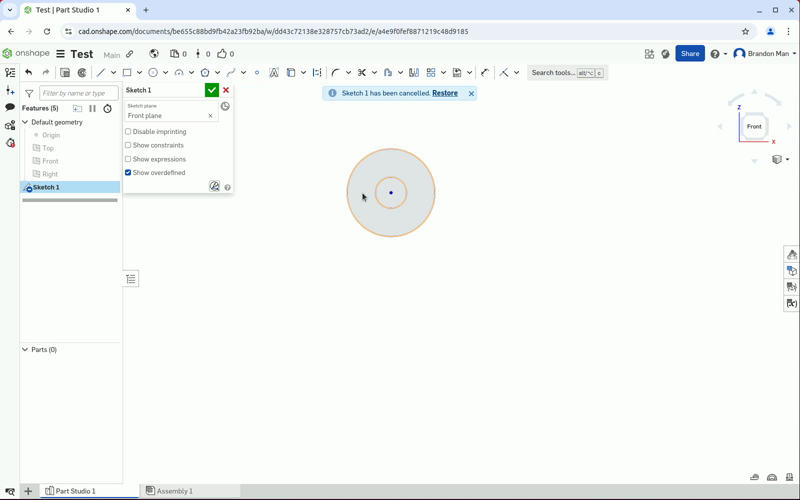
scroll(6)
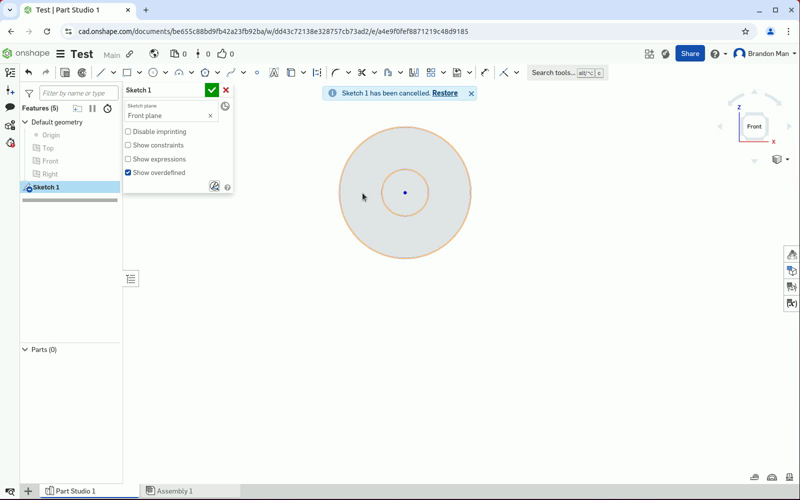
scroll(6)
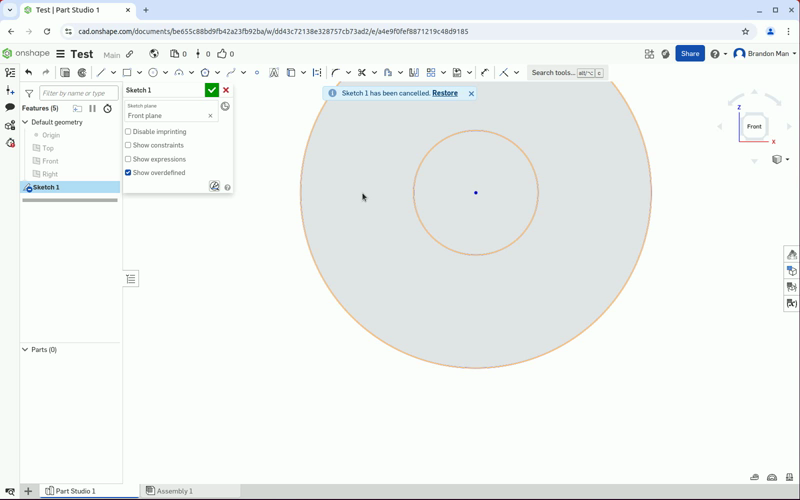
click(362, 192)
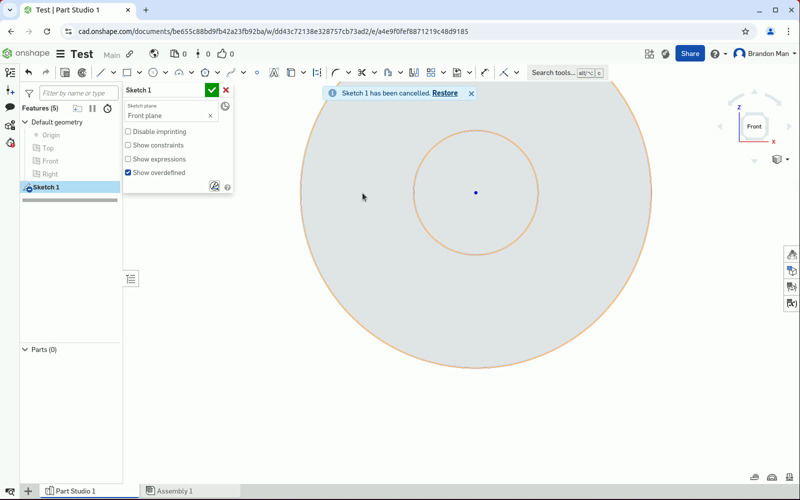
scroll(-6)
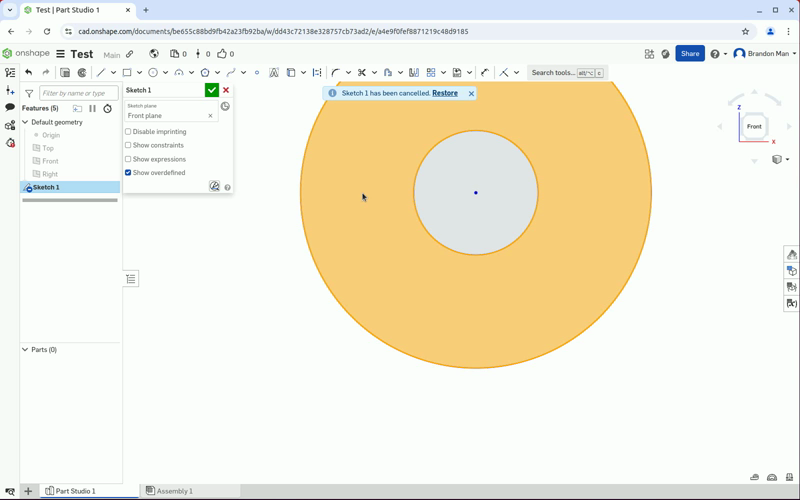
scroll(-6)
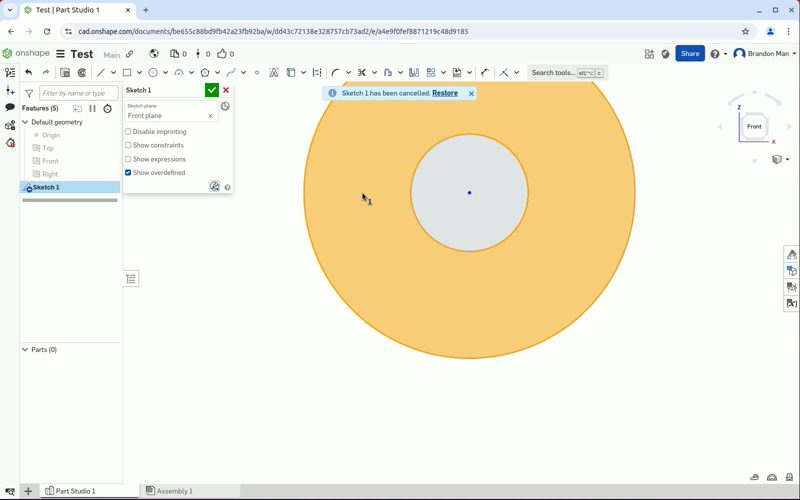
scroll(-6)
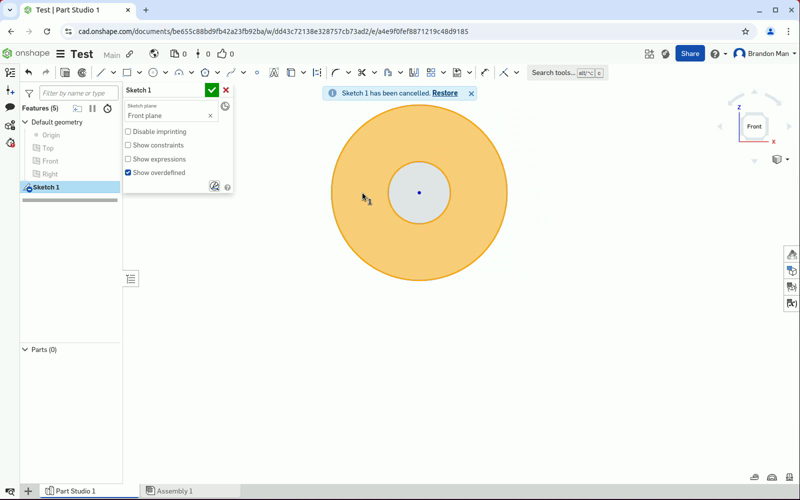
scroll(-6)
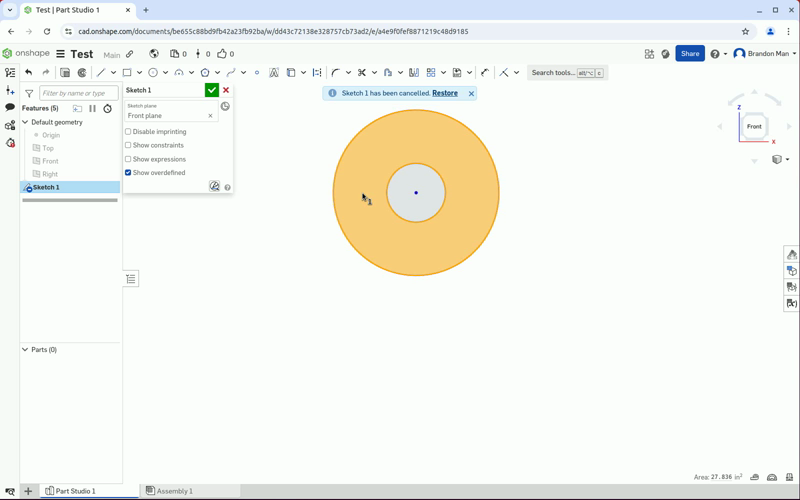
scroll(-6)
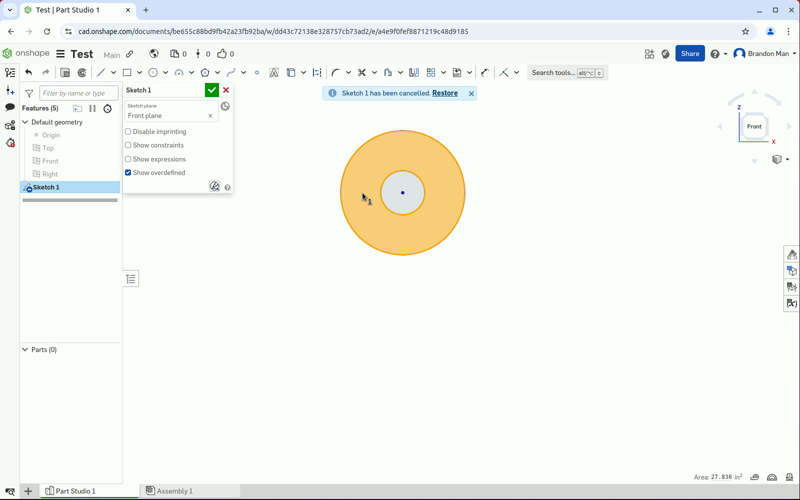
scroll(-6)
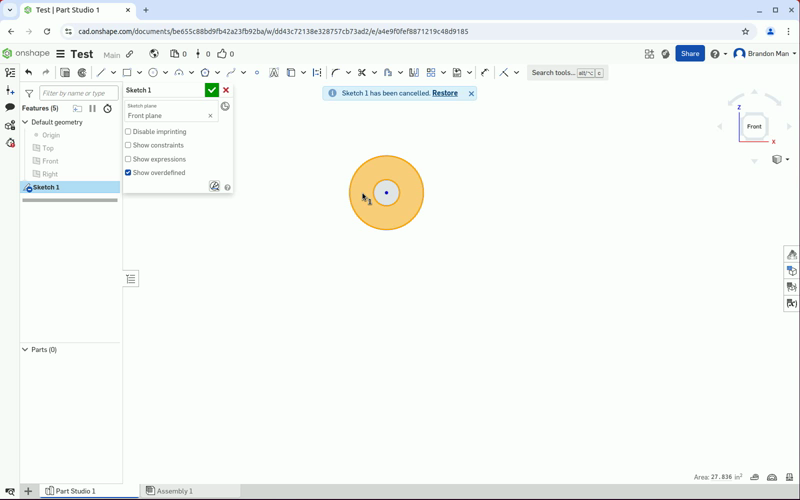
scroll(-6)
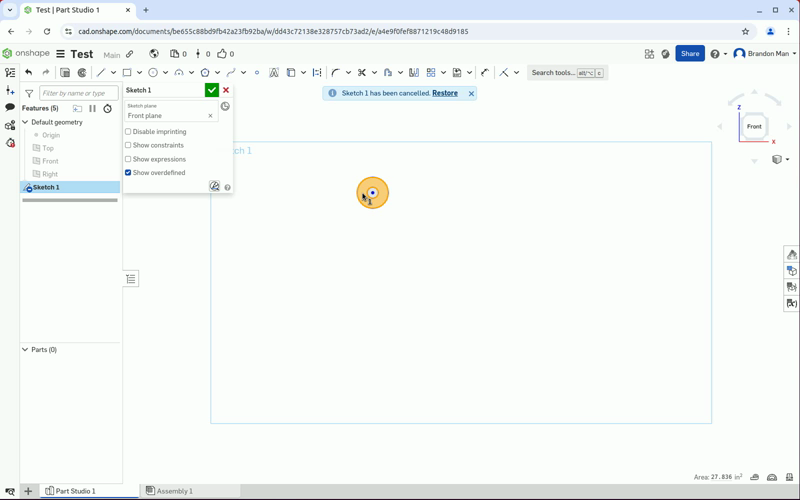
mouse_move(73, 352)
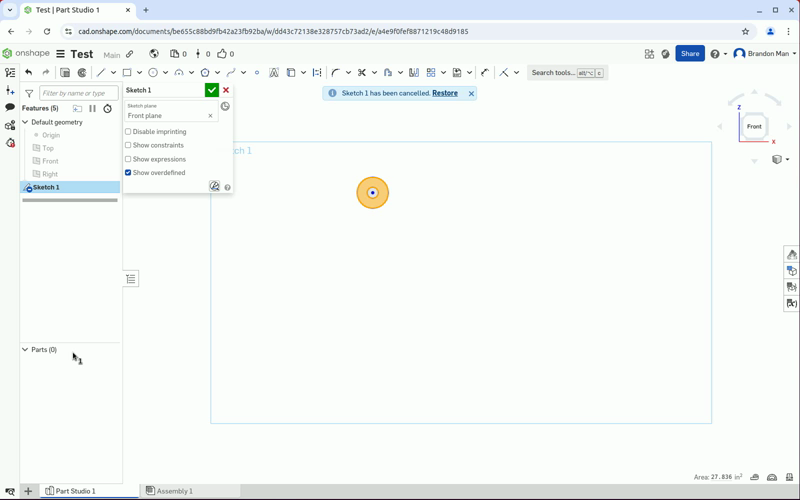
key(shift+y)
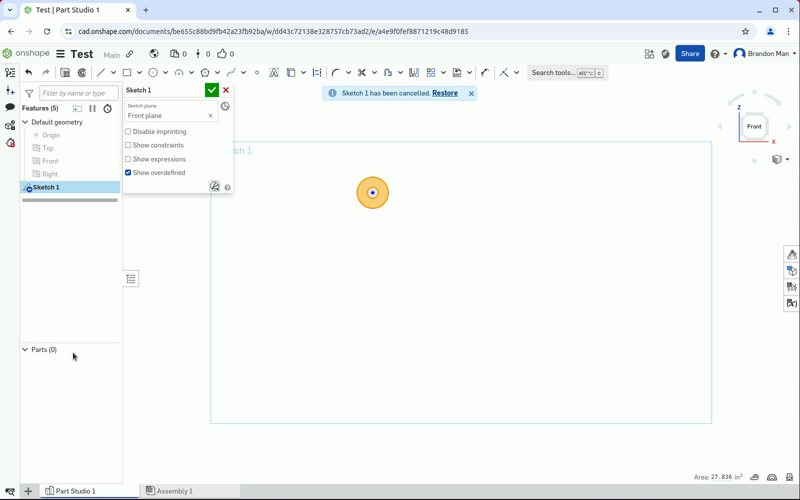
key(shift+e)
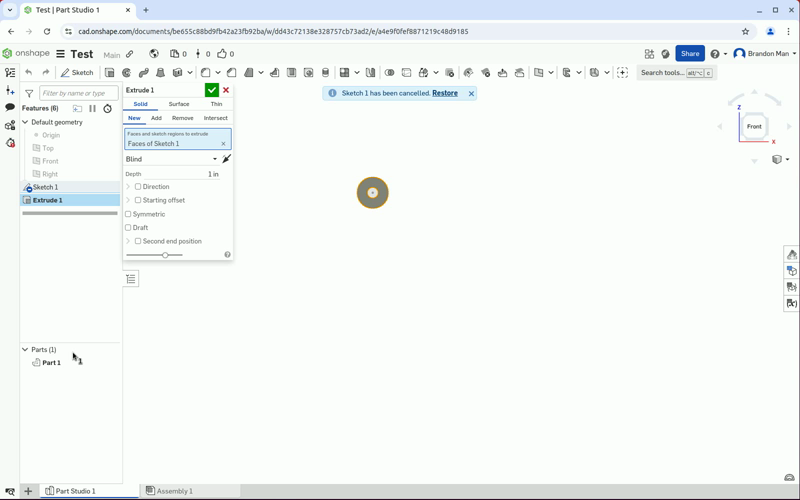
mouse_move(143, 106)
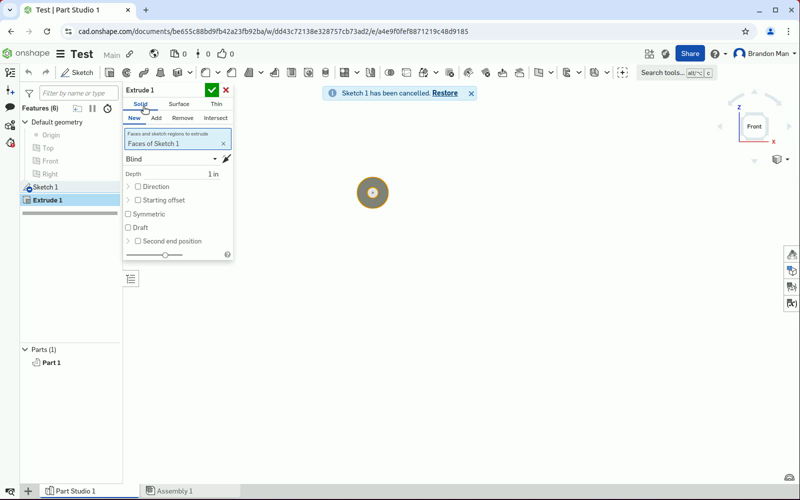
click(143, 106)
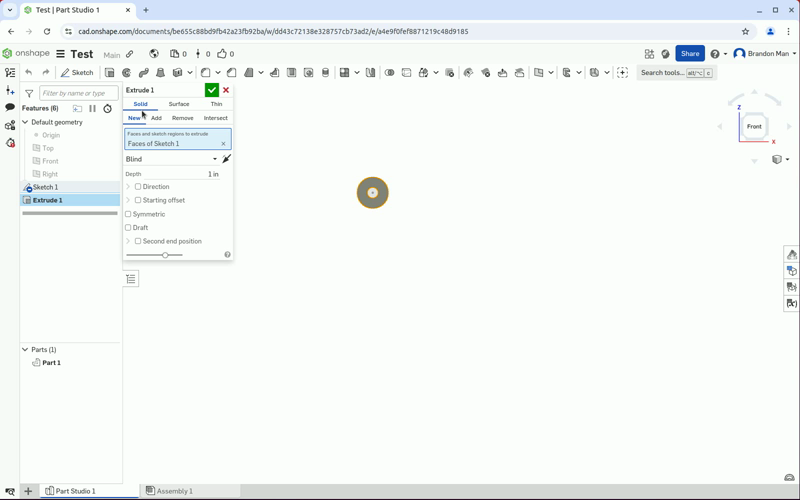
mouse_move(137, 120)
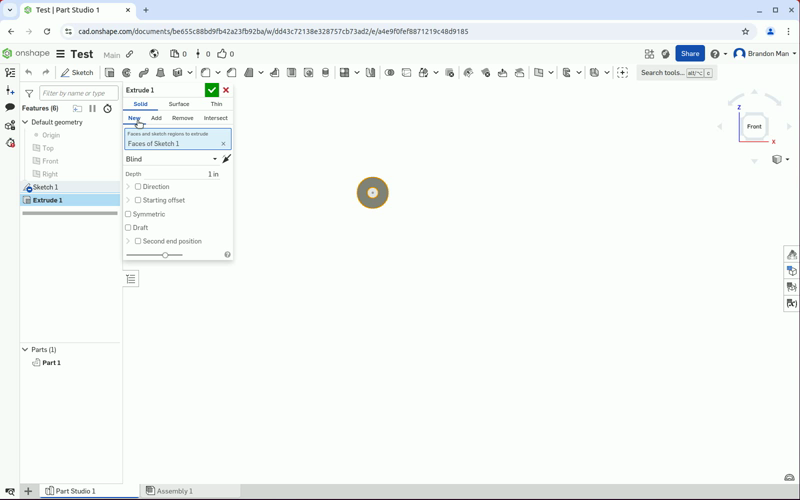
click(137, 120)
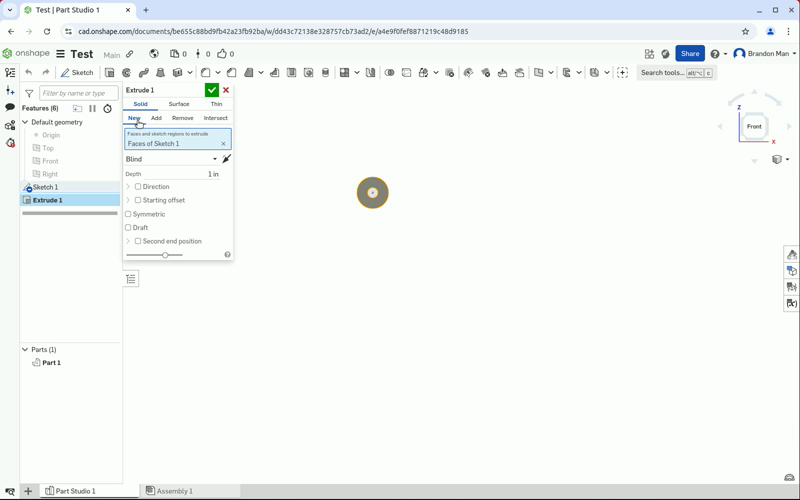
key(tab, 4)
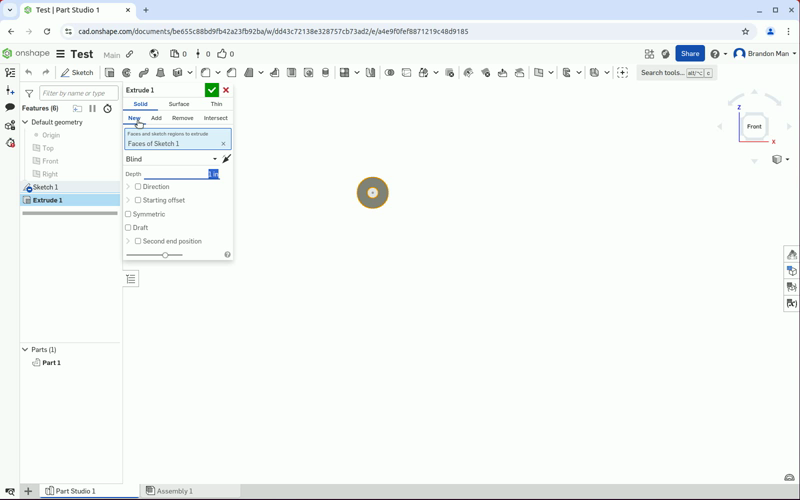
text(0.963)
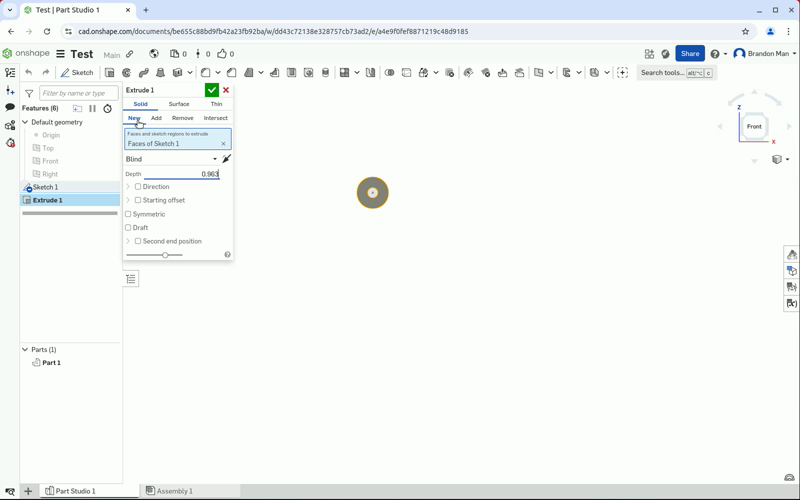
key(enter)
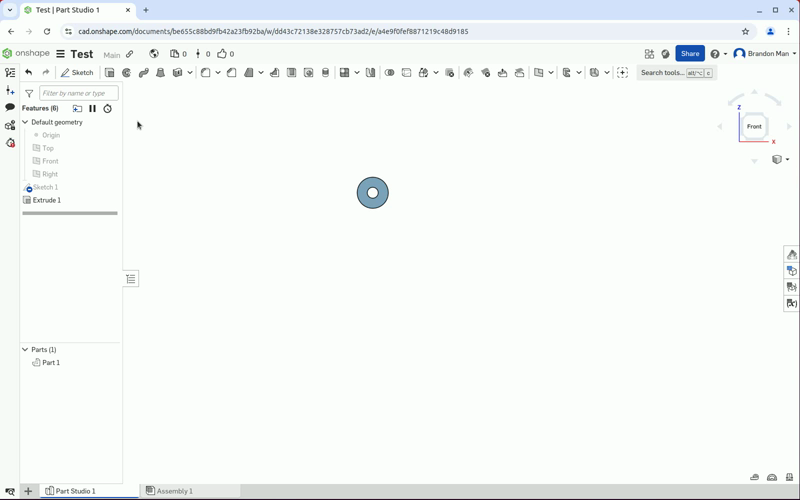
key(shift+h)
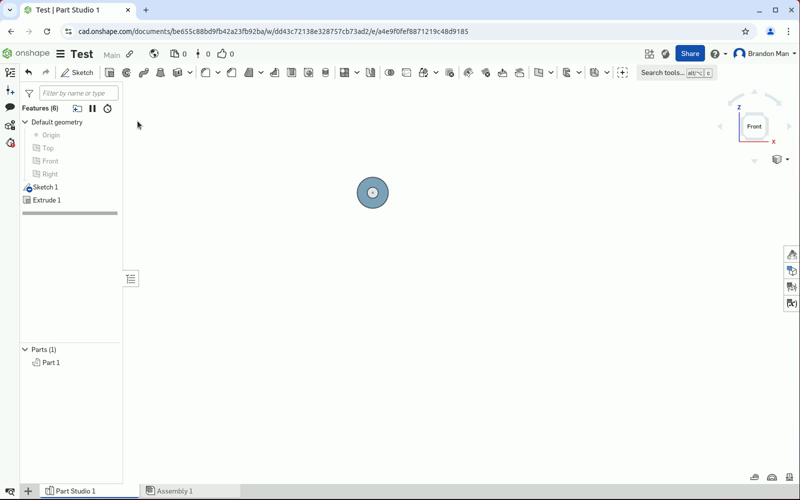
key(shift+h)
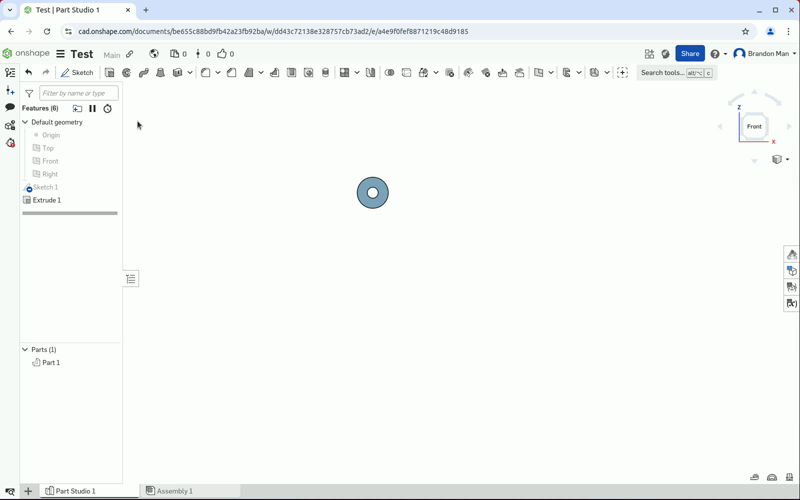
mouse_move(73, 189)
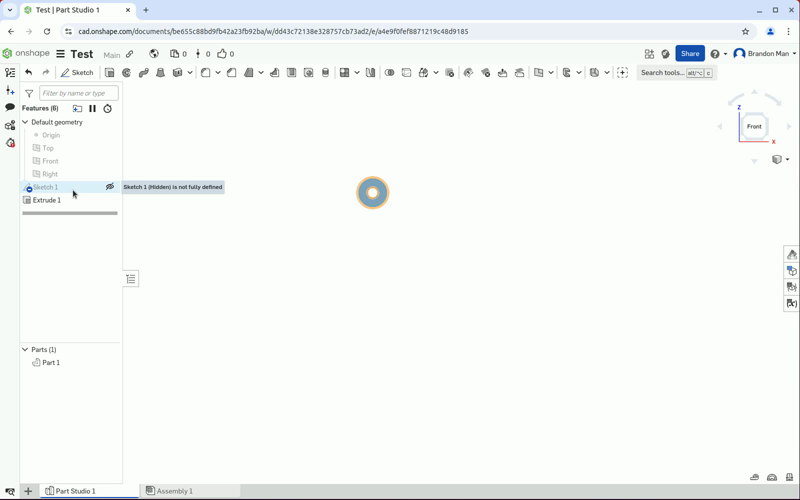
click(73, 189)
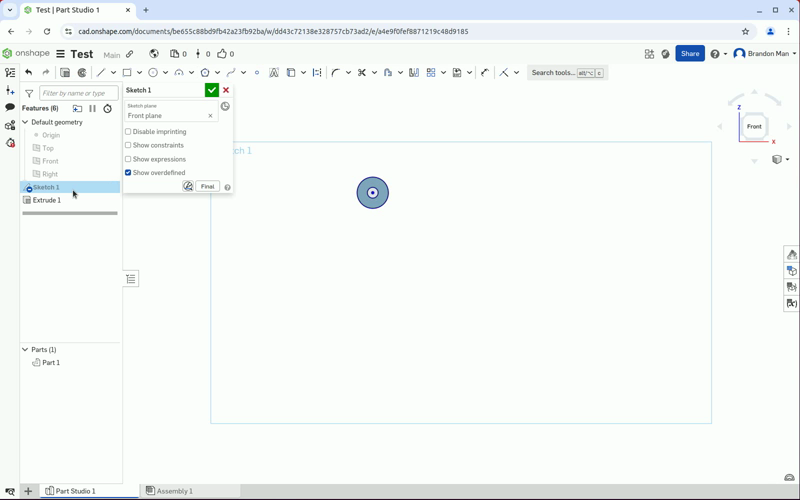
mouse_move(229, 92)
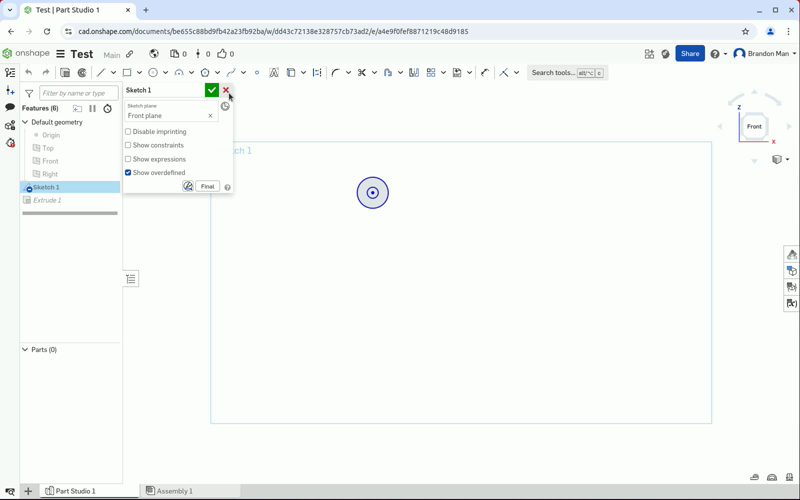
click(229, 92)
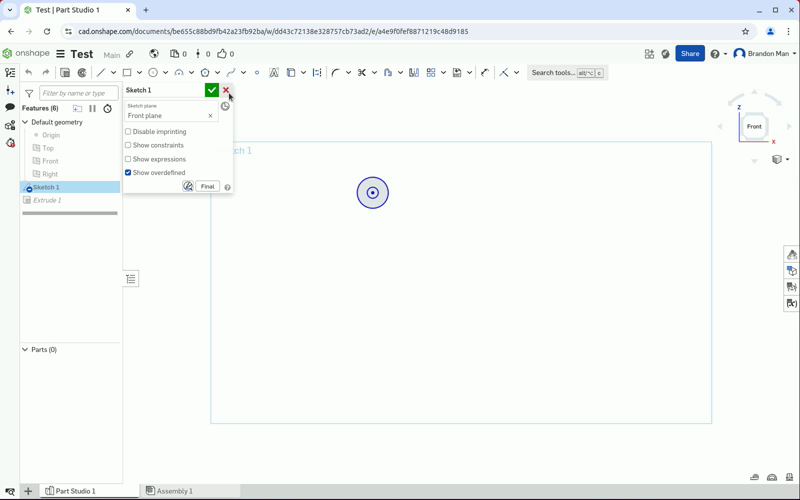
key(shift+s)
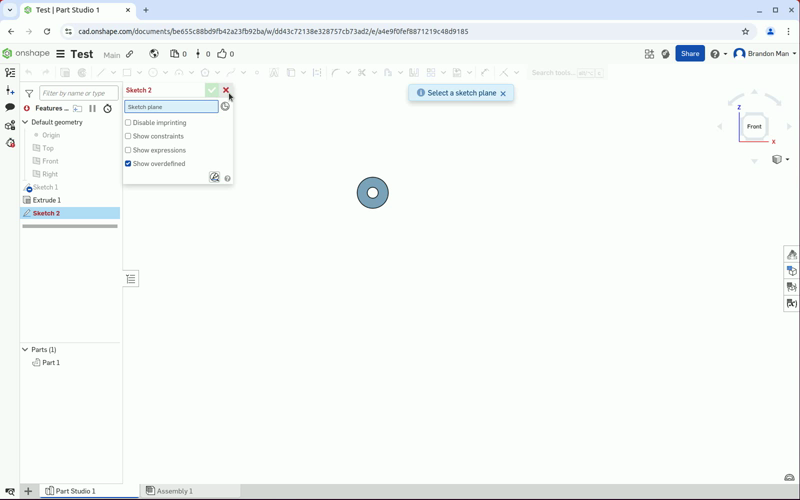
mouse_move(73, 163)
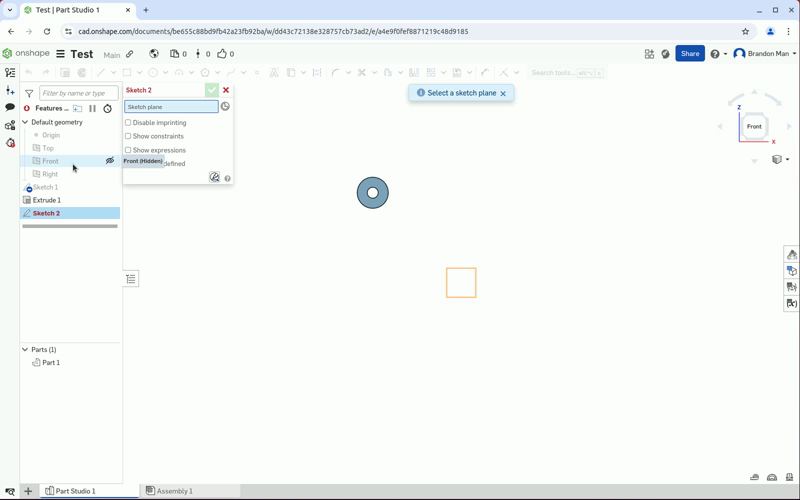
click(73, 163)
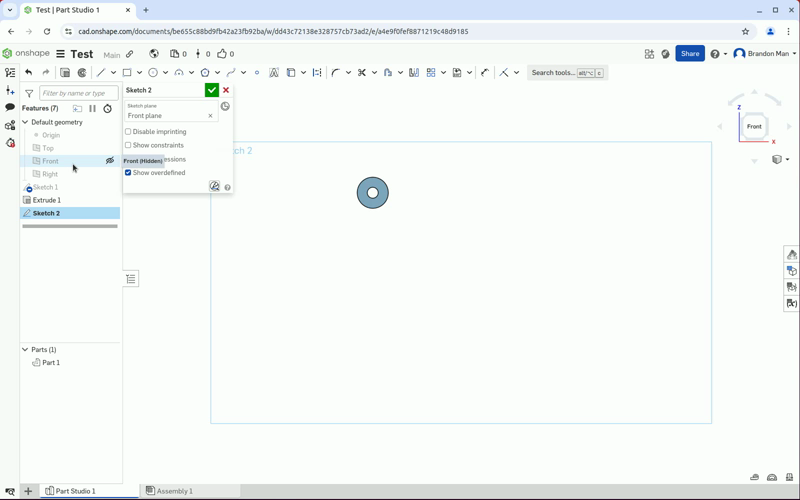
mouse_move(73, 352)
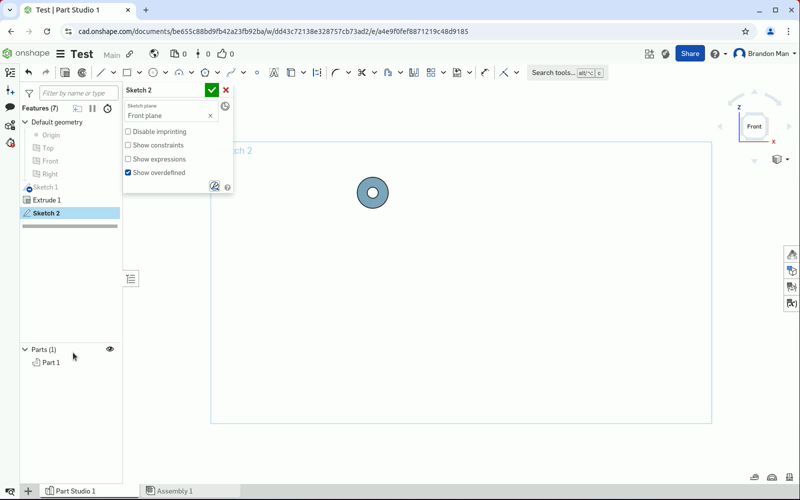
key(y)
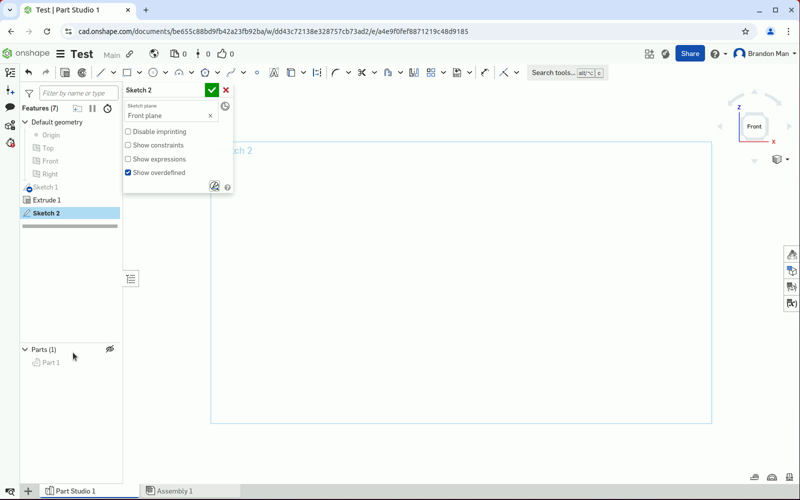
key(c)
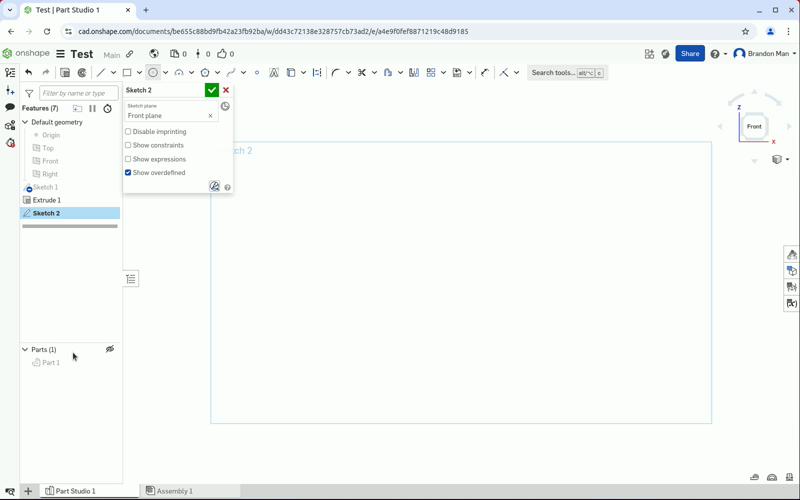
key_down(shift)
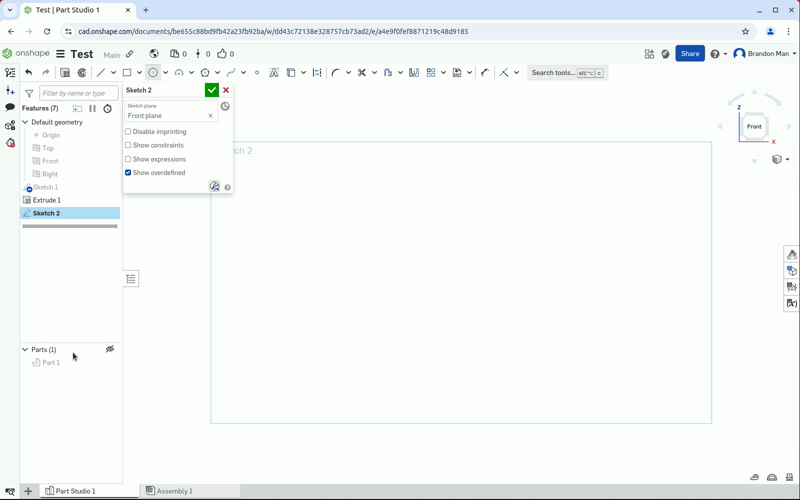
mouse_move(372, 369)
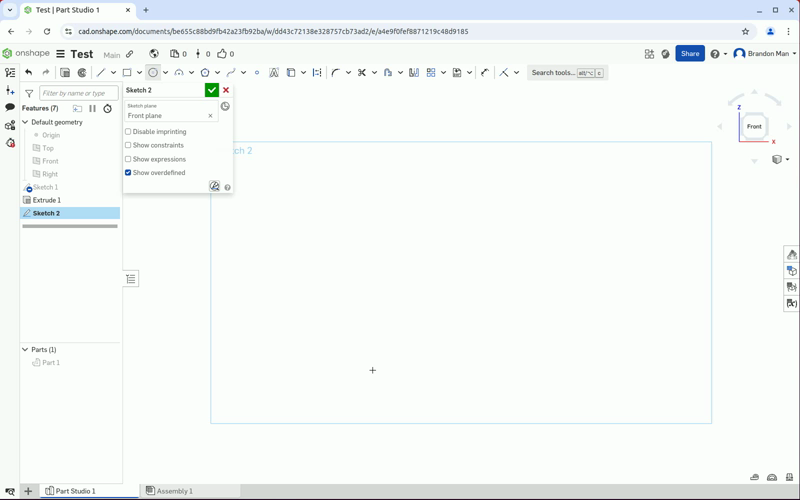
click(372, 369)
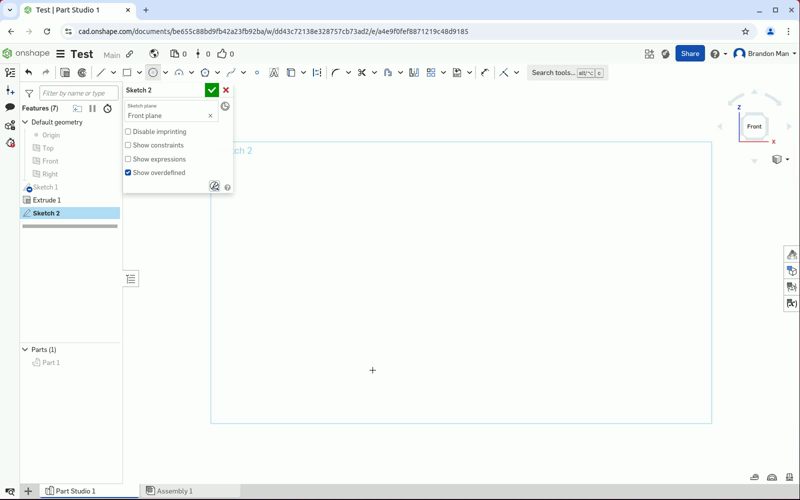
key_up(shift)
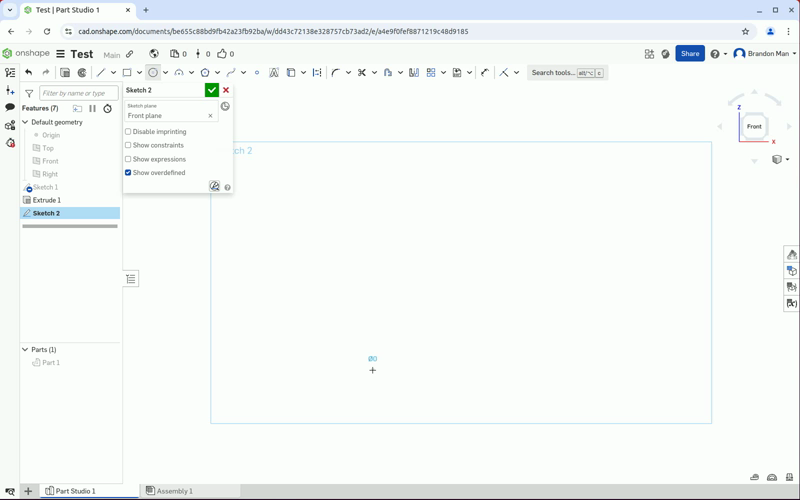
mouse_move(388, 369)
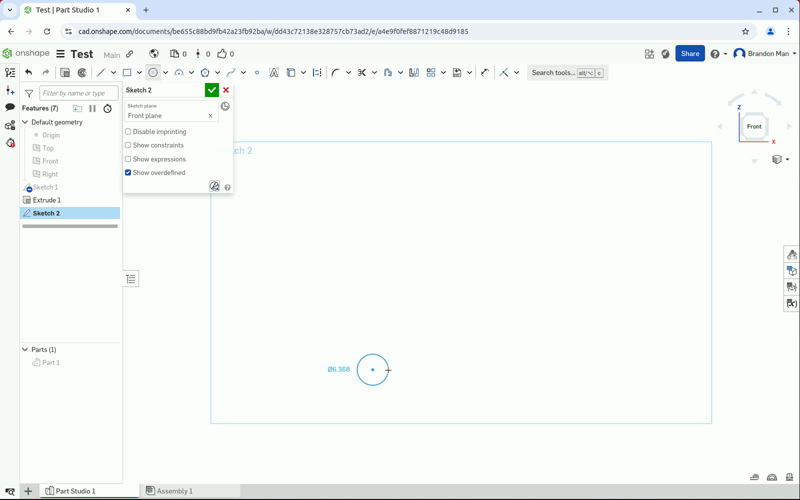
click(388, 369)
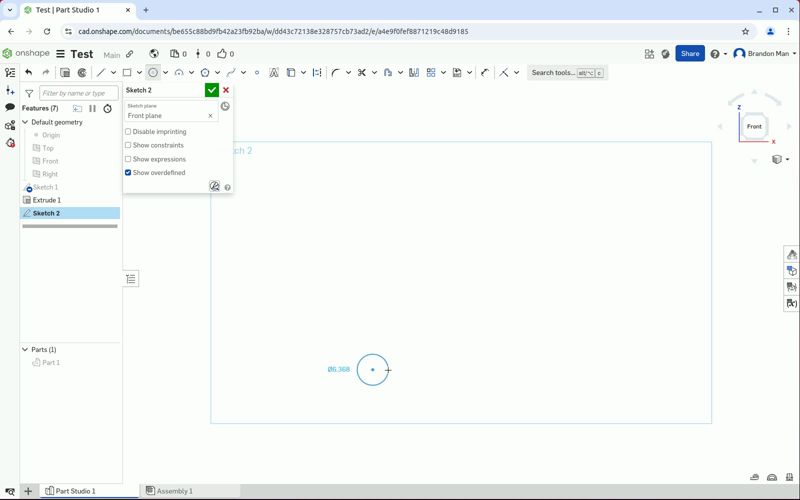
key(esc)
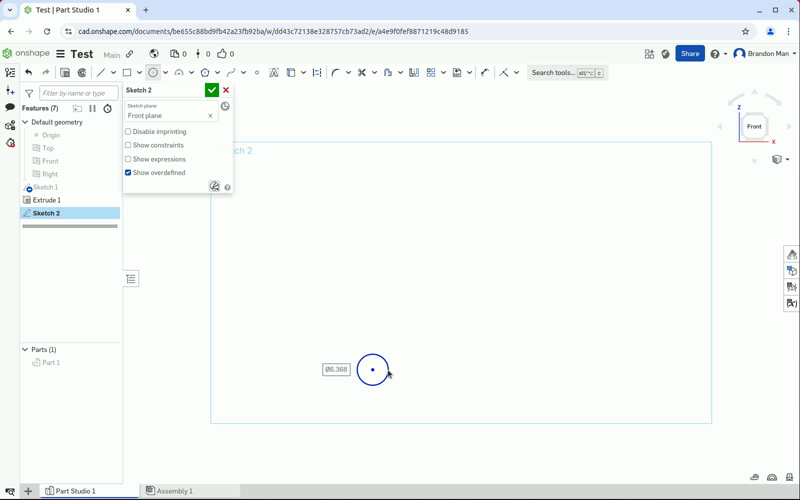
key(c)
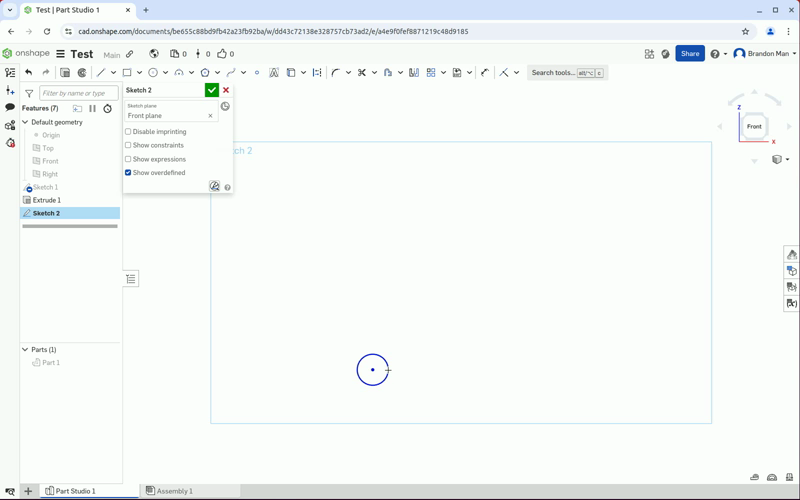
key_down(shift)
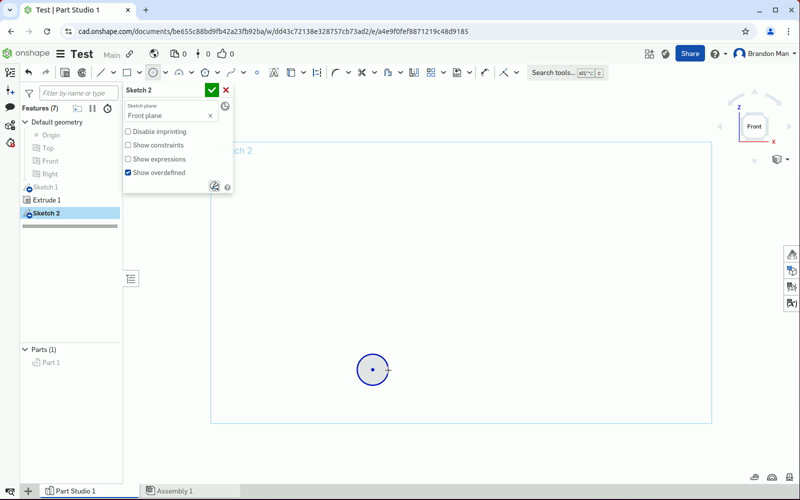
mouse_move(372, 369)
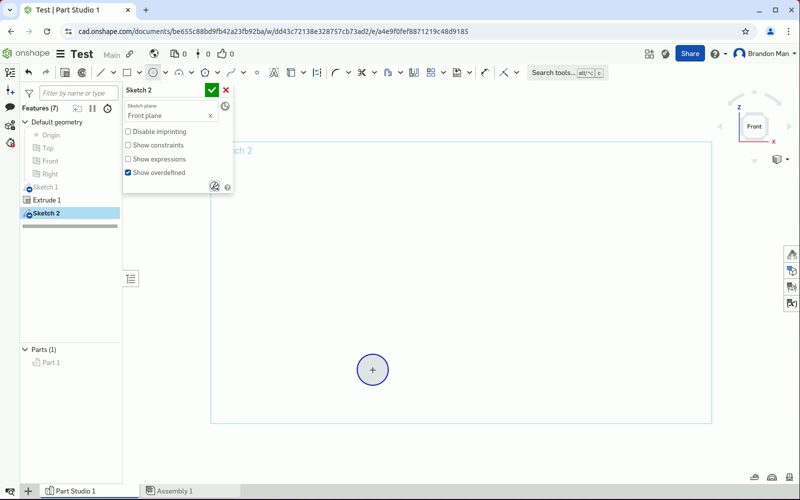
click(372, 369)
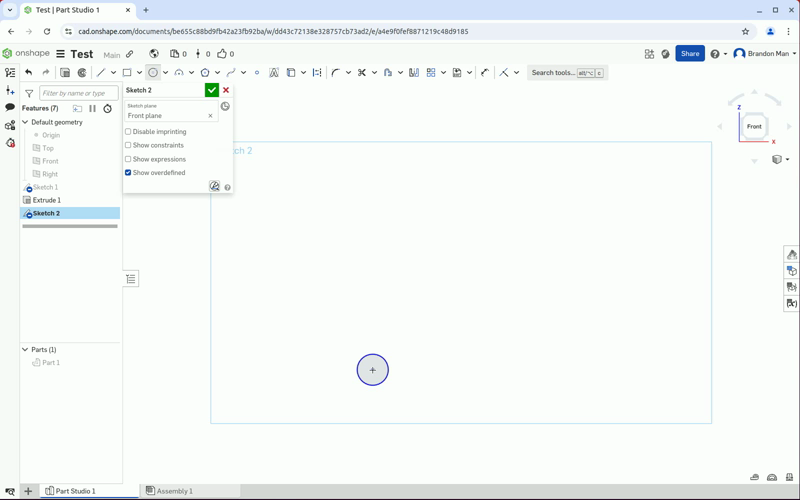
key_up(shift)
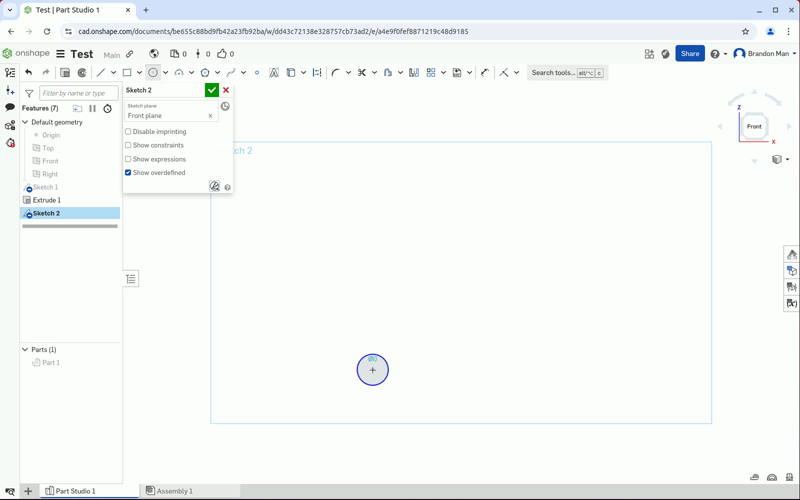
mouse_move(378, 369)
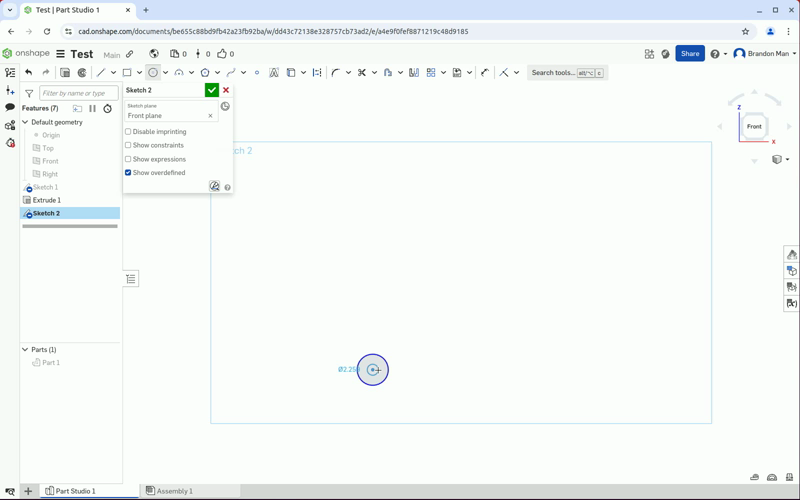
click(378, 369)
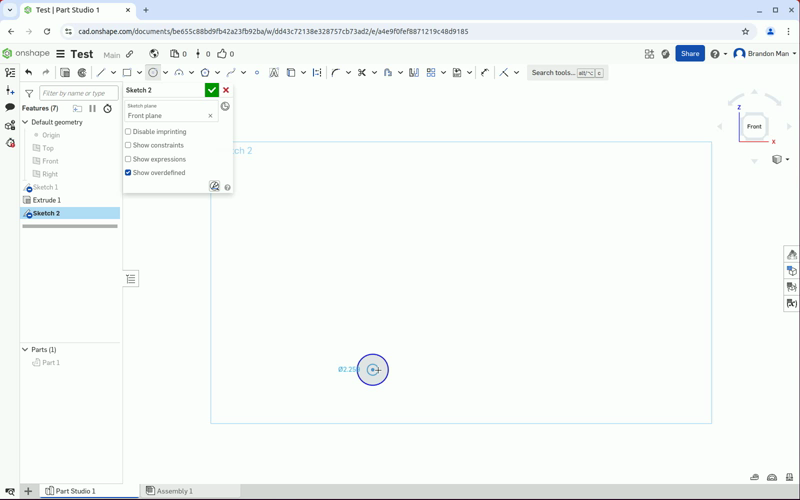
key(esc)
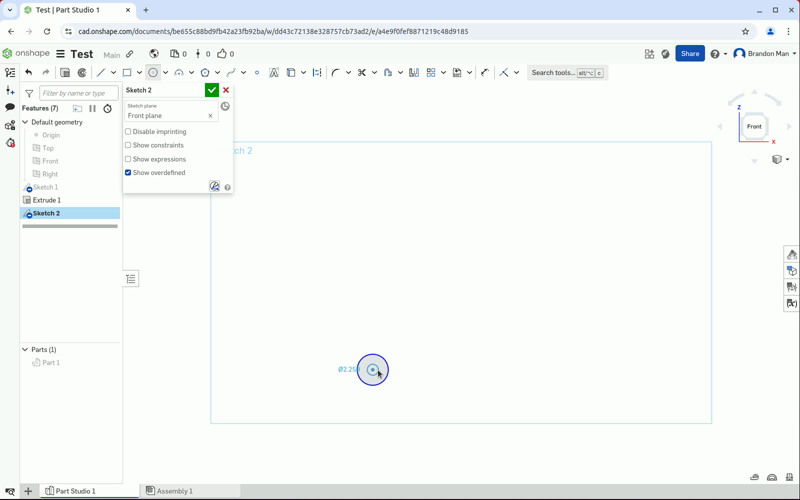
mouse_move(369, 376)
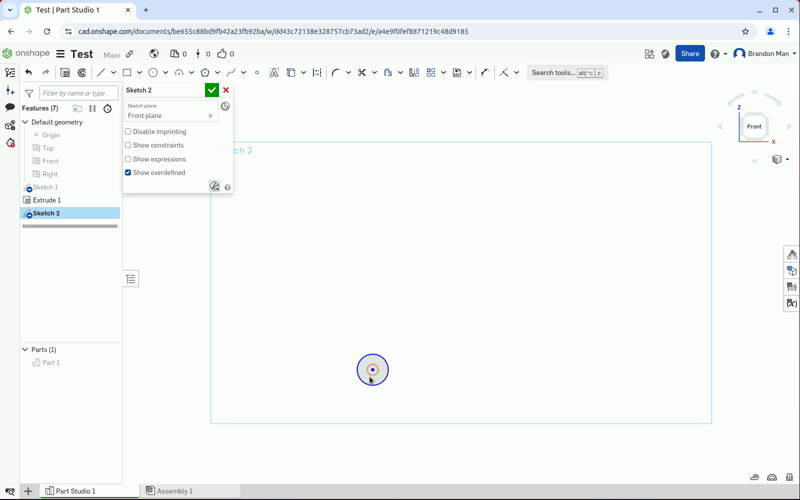
scroll(6)
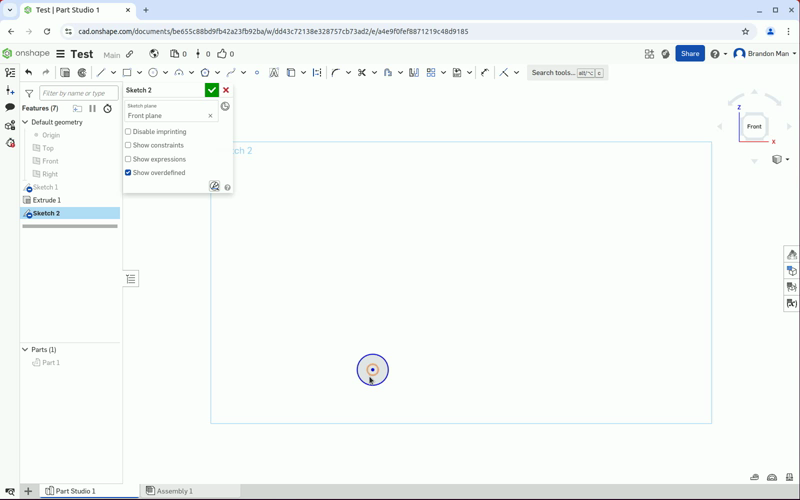
scroll(6)
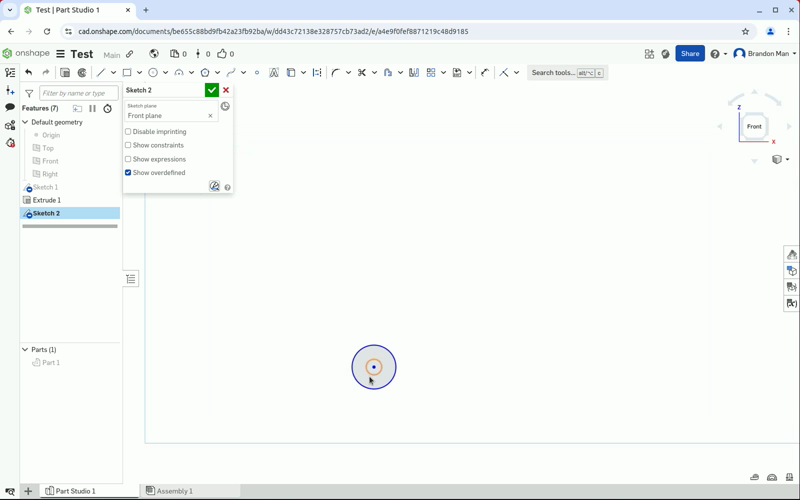
scroll(6)
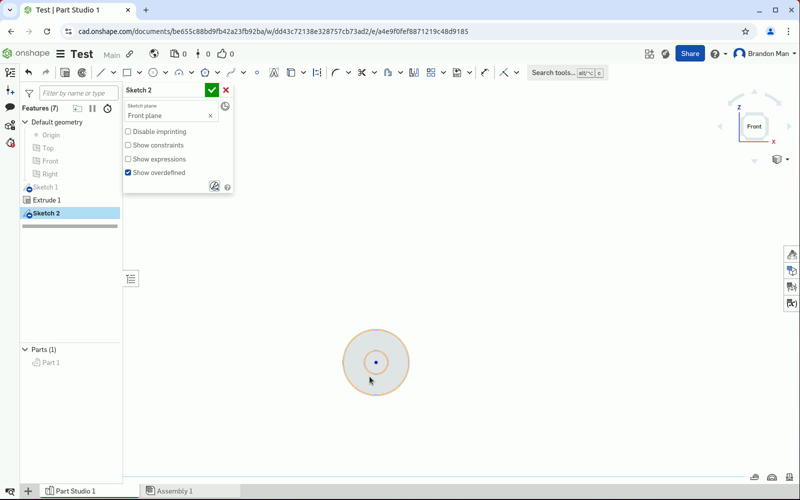
scroll(6)
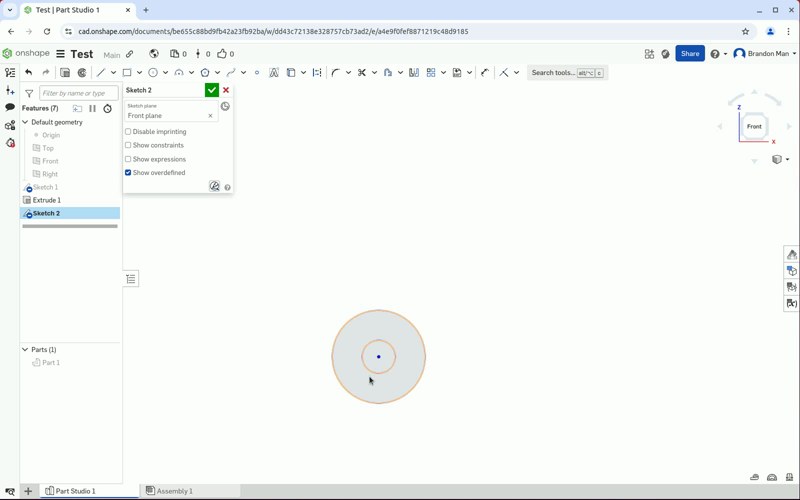
scroll(6)
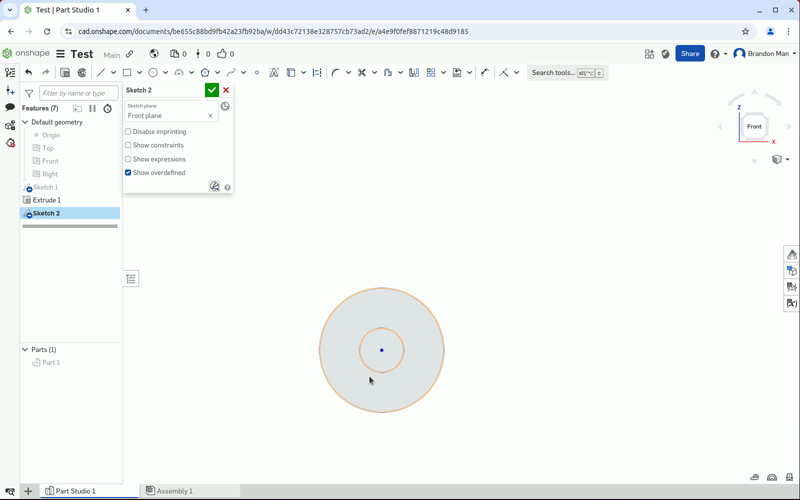
scroll(6)
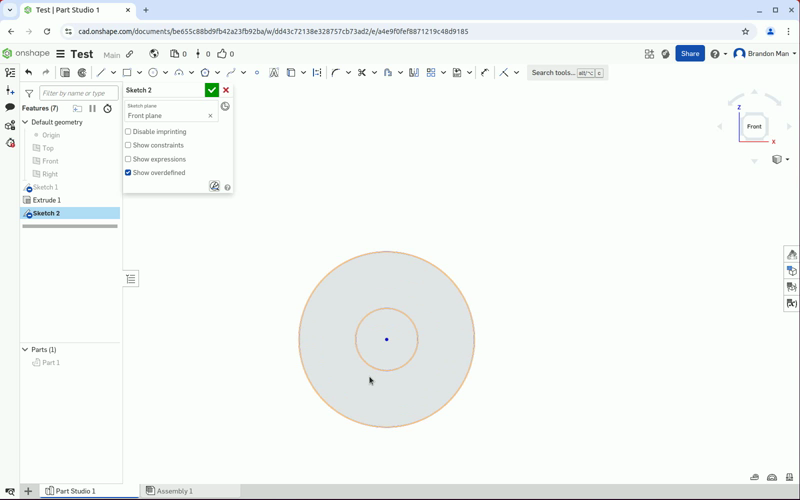
scroll(6)
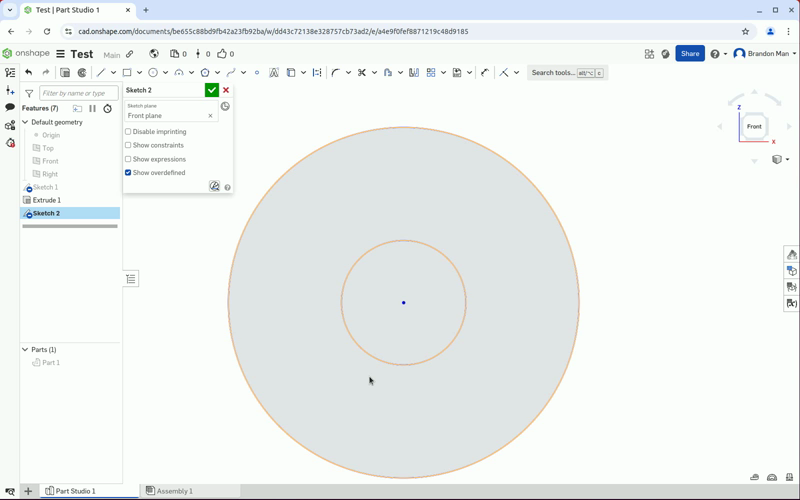
click(369, 376)
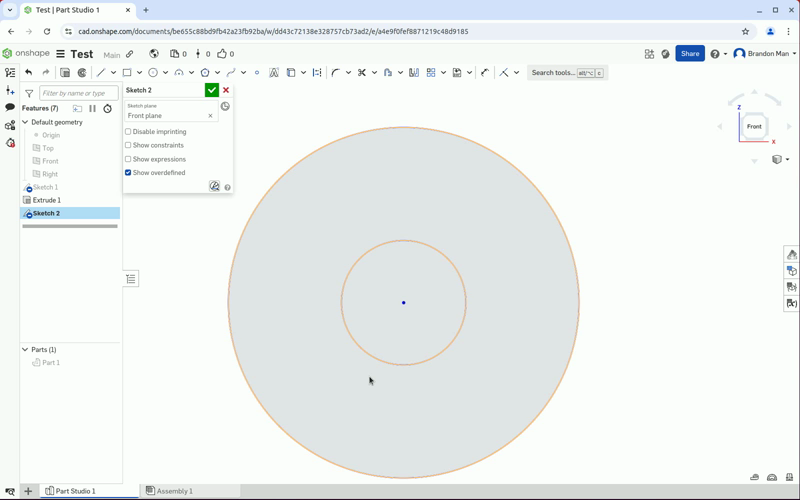
scroll(-6)
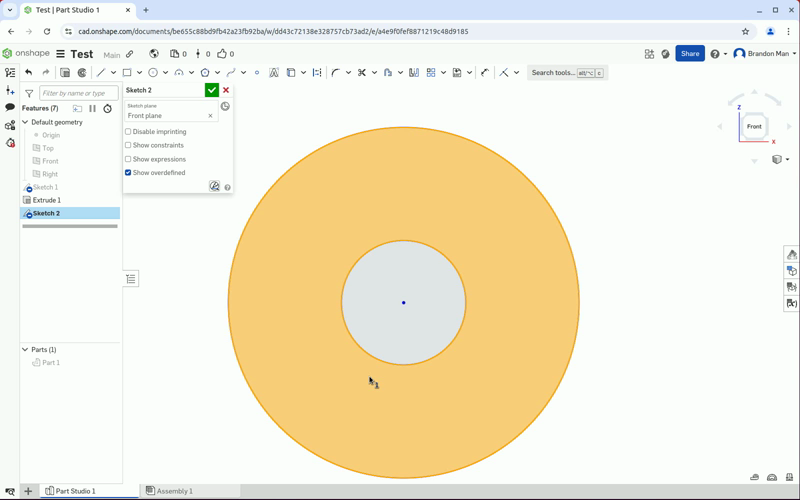
scroll(-6)
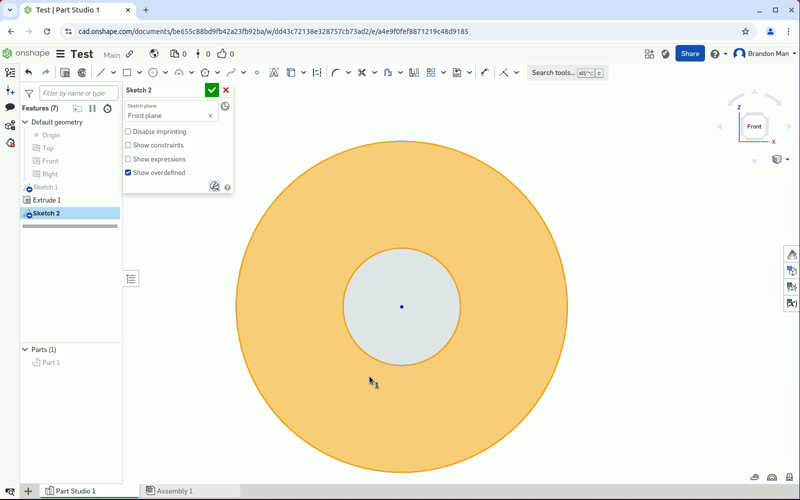
scroll(-6)
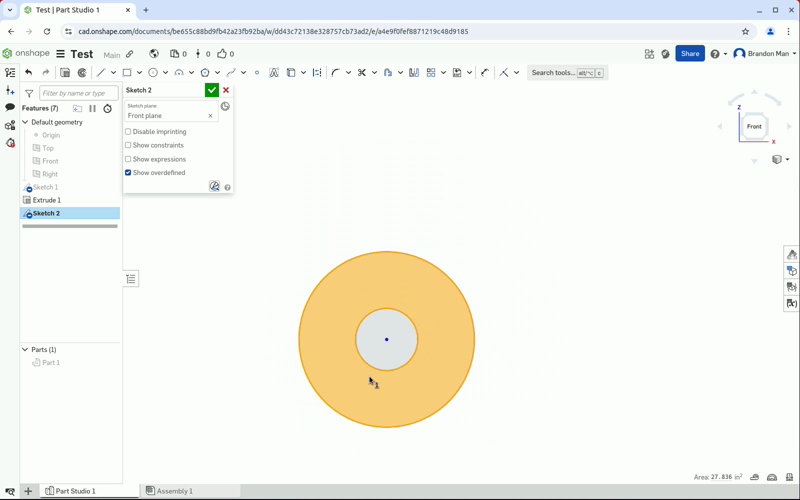
scroll(-6)
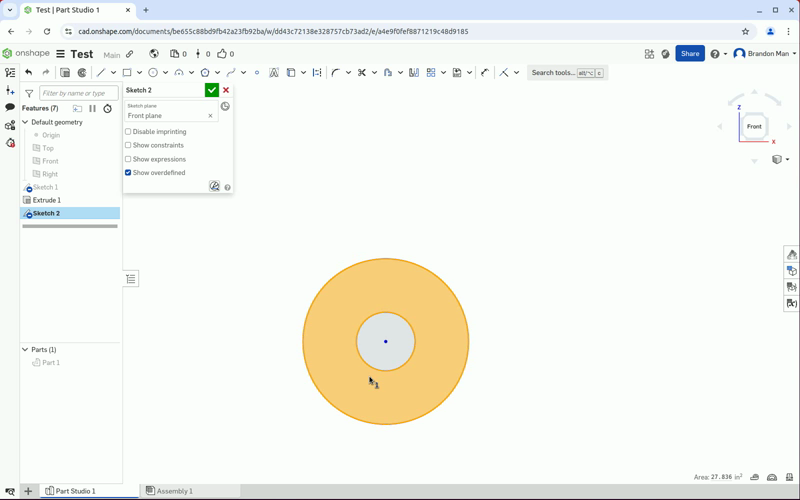
scroll(-6)
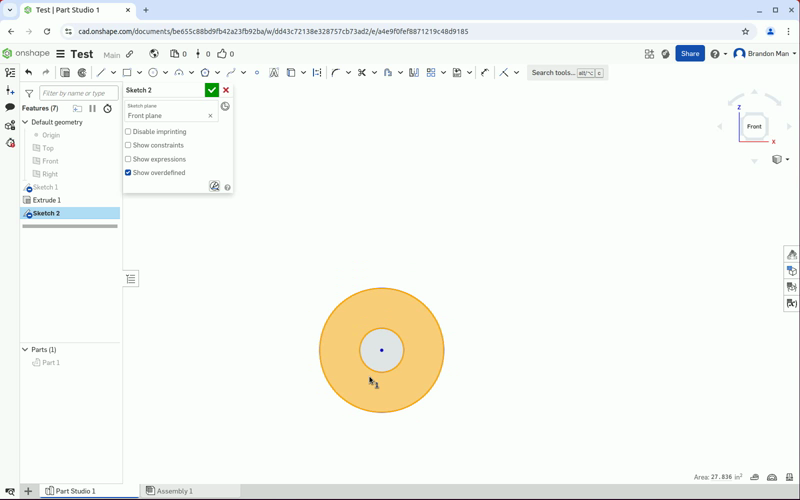
scroll(-6)
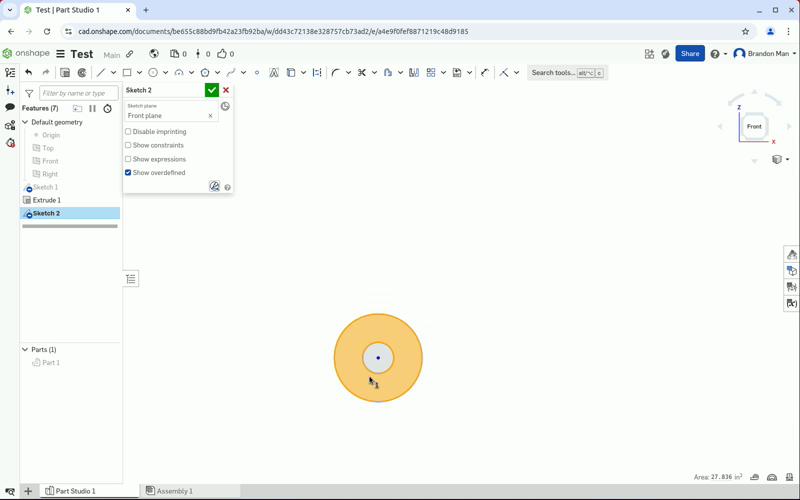
scroll(-6)
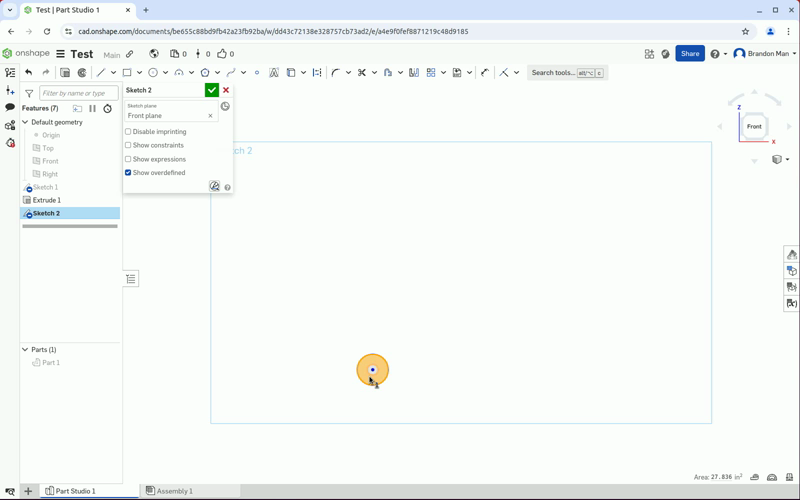
mouse_move(73, 352)
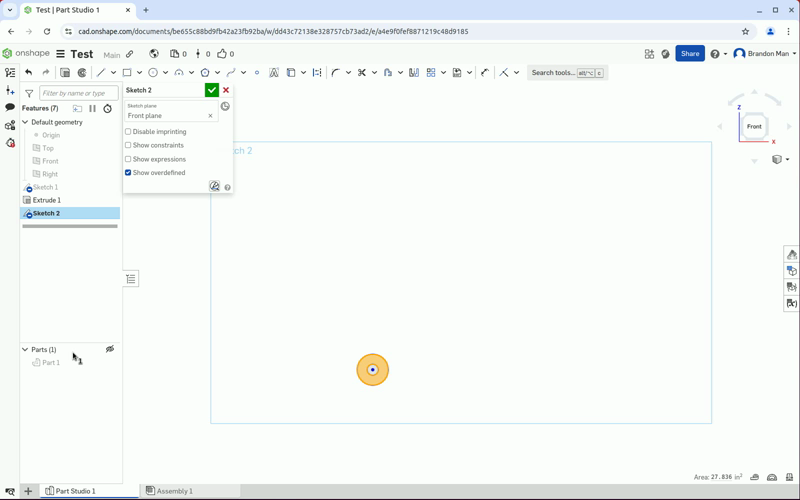
key(shift+y)
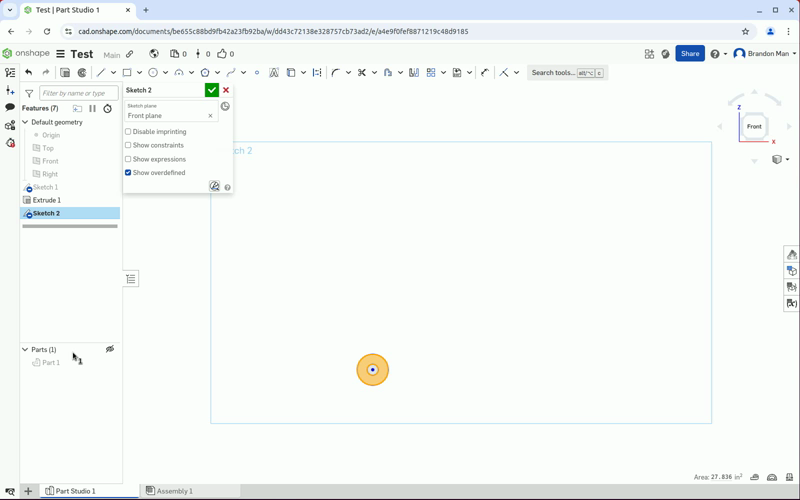
key(shift+e)
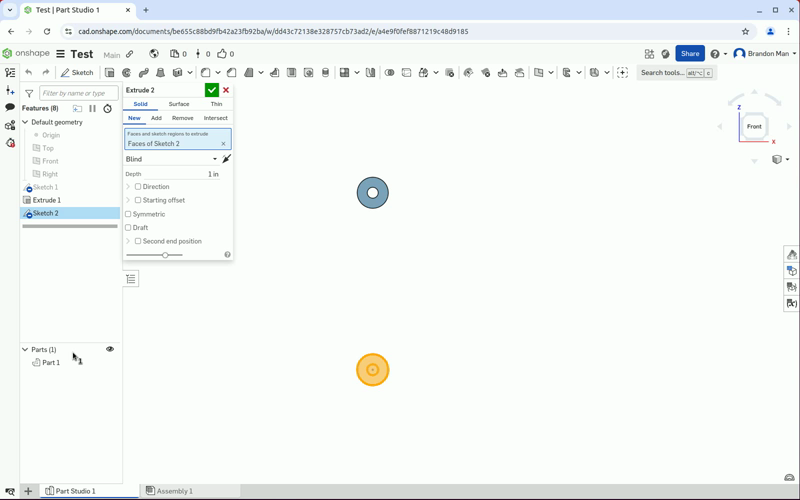
mouse_move(143, 106)
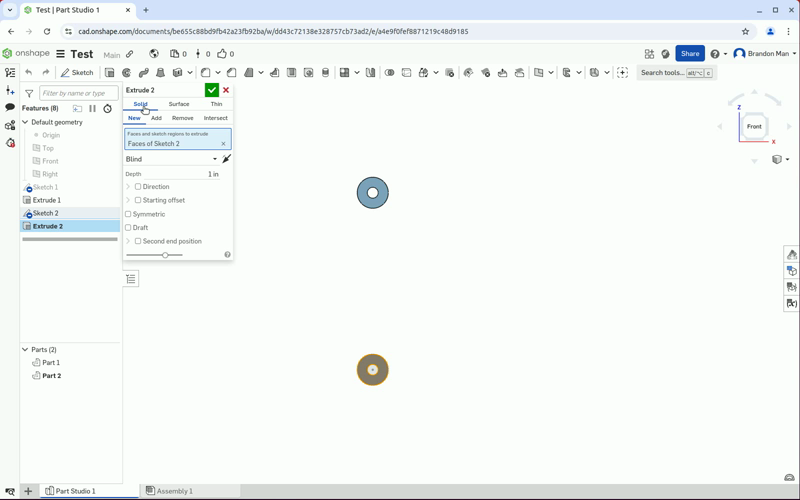
click(143, 106)
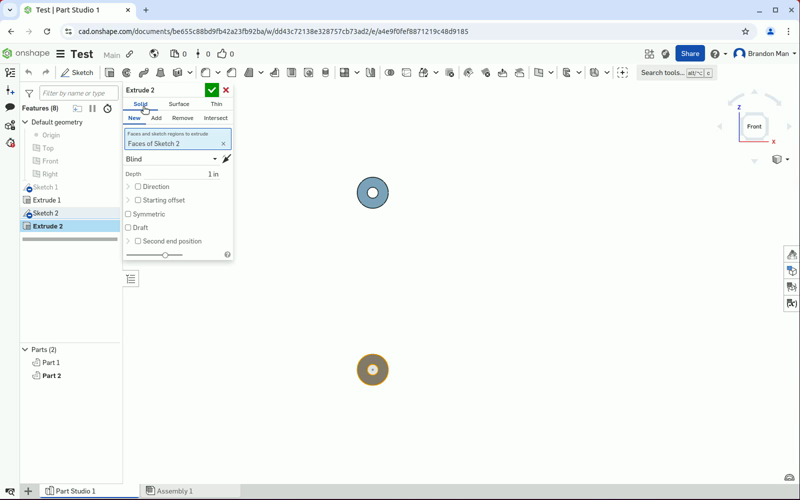
mouse_move(137, 120)
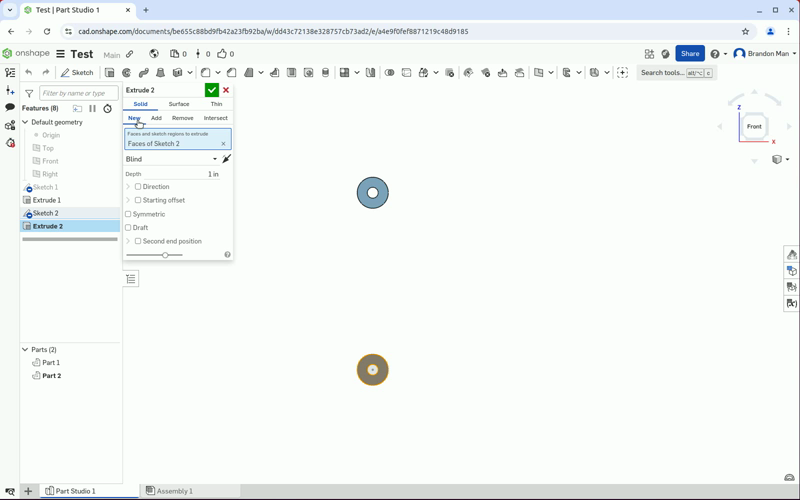
click(137, 120)
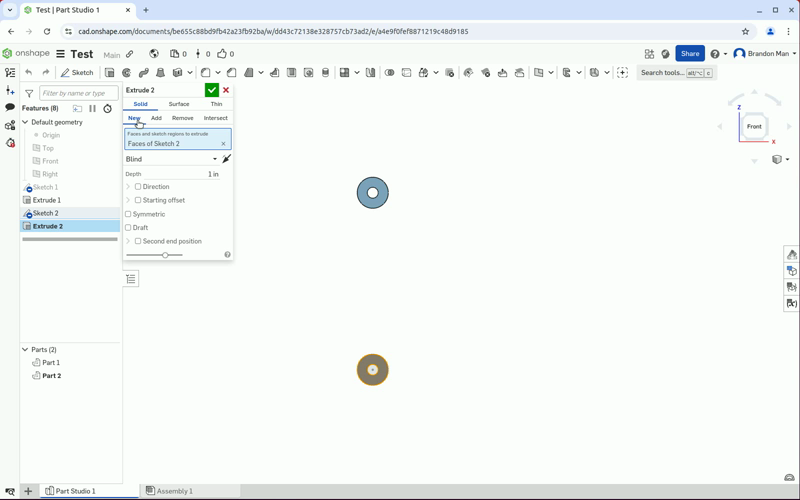
key(tab, 4)
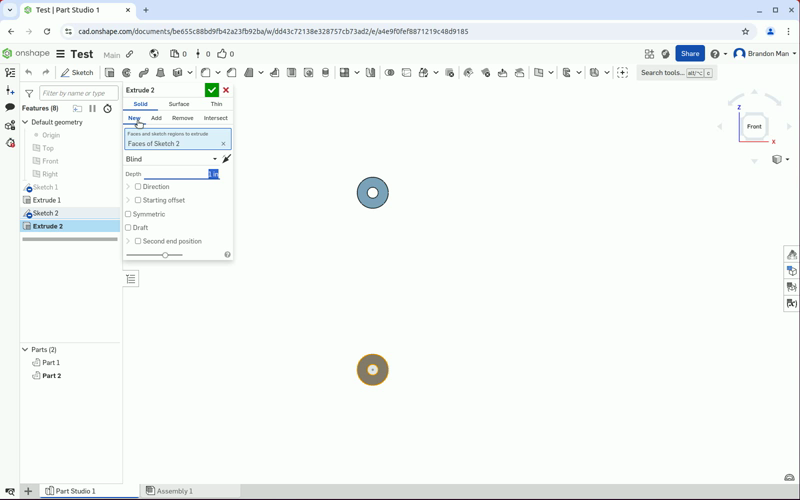
text(0.963)
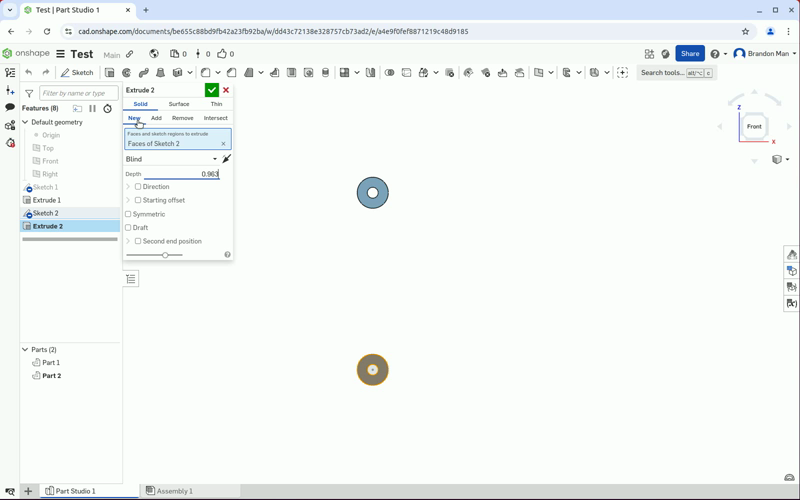
key(enter)
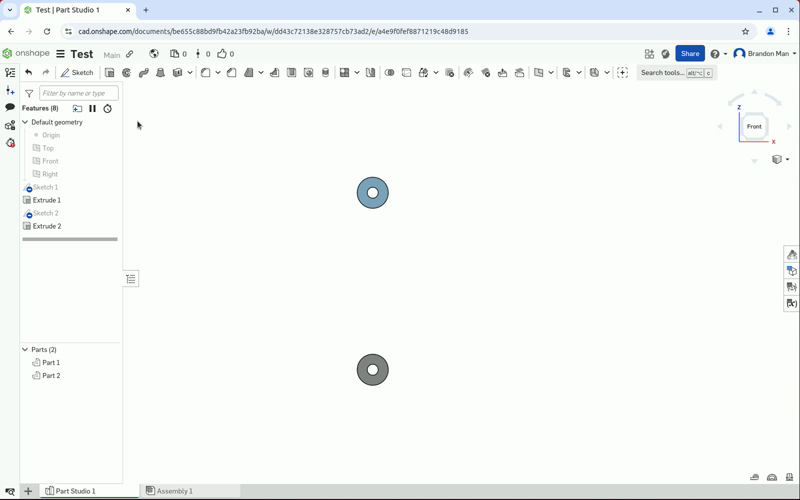
key(shift+h)
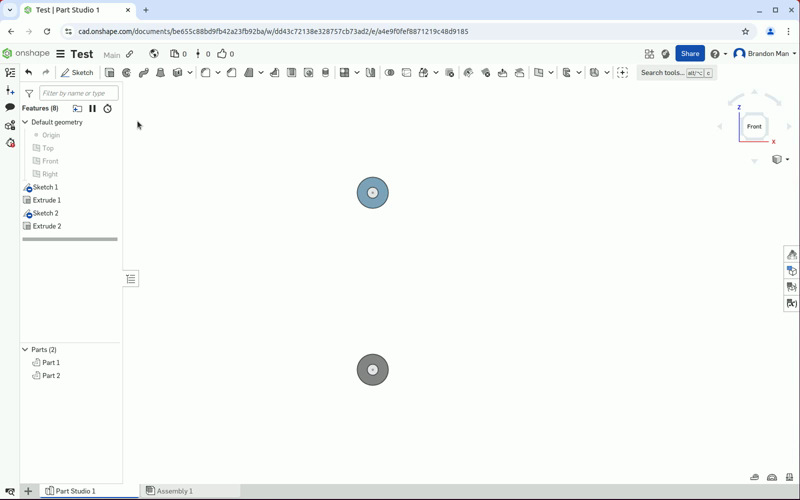
key(shift+h)
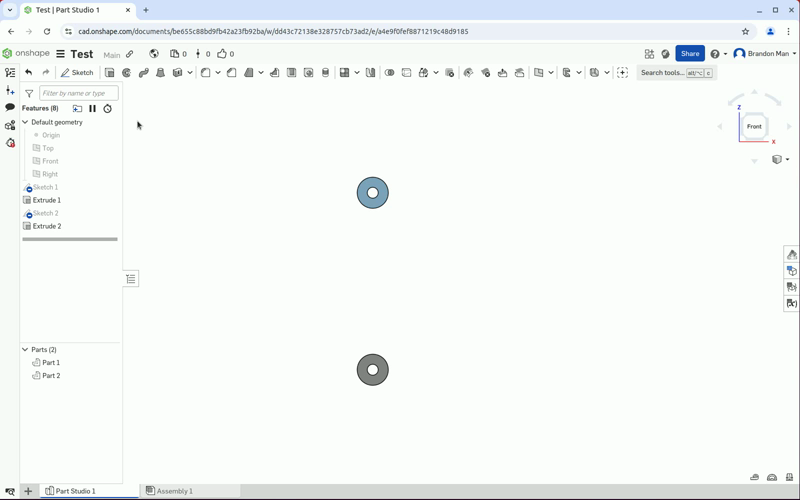
mouse_move(73, 189)
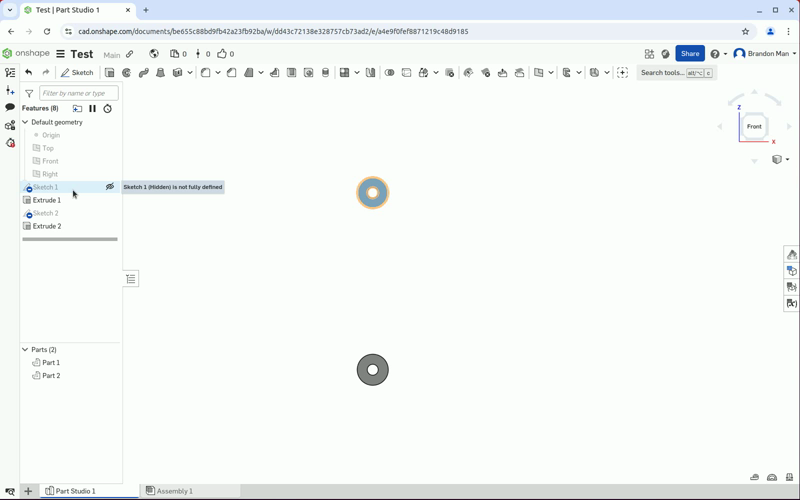
click(73, 189)
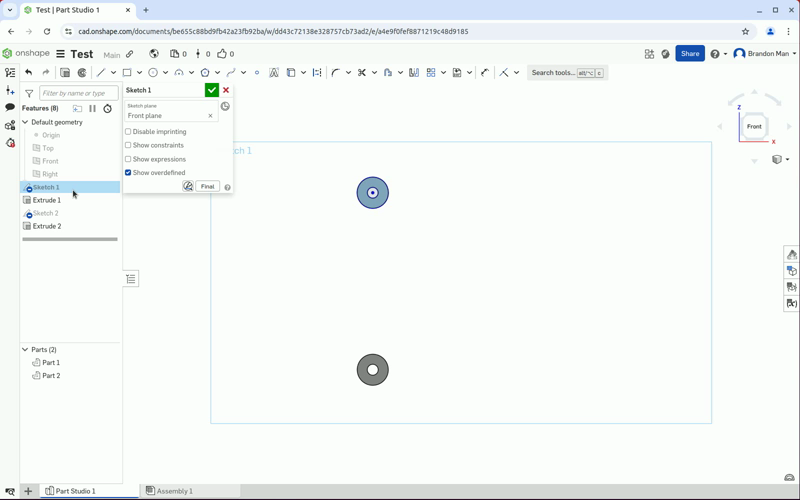
mouse_move(229, 92)
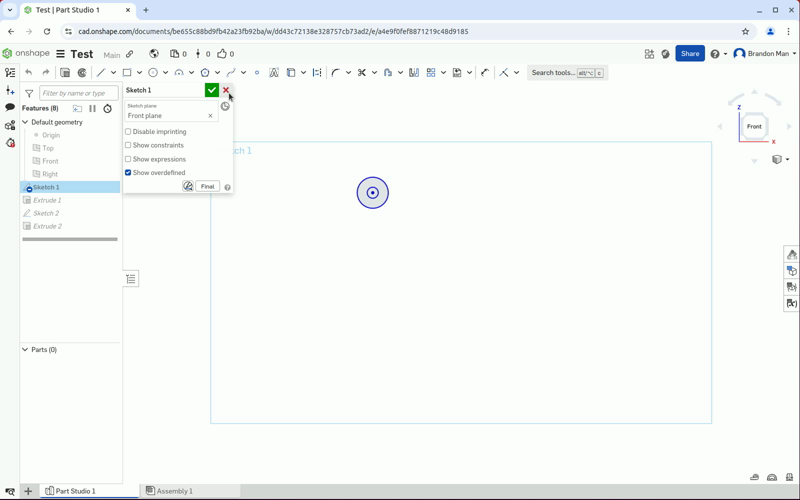
click(229, 92)
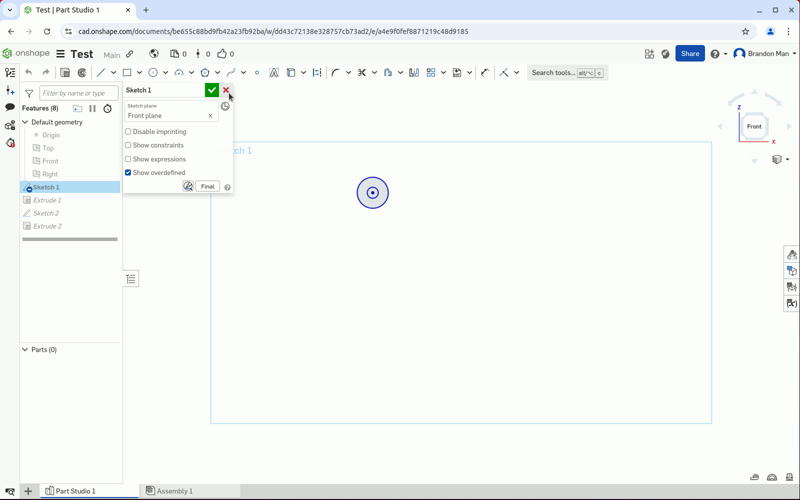
key(shift+s)
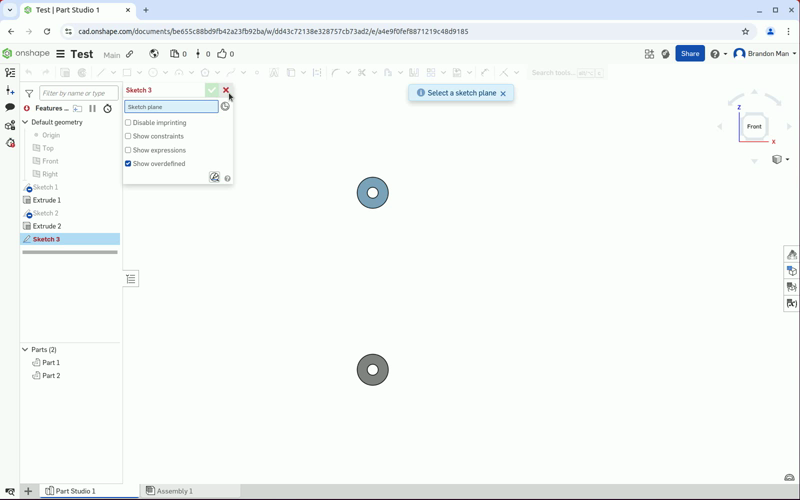
mouse_move(73, 163)
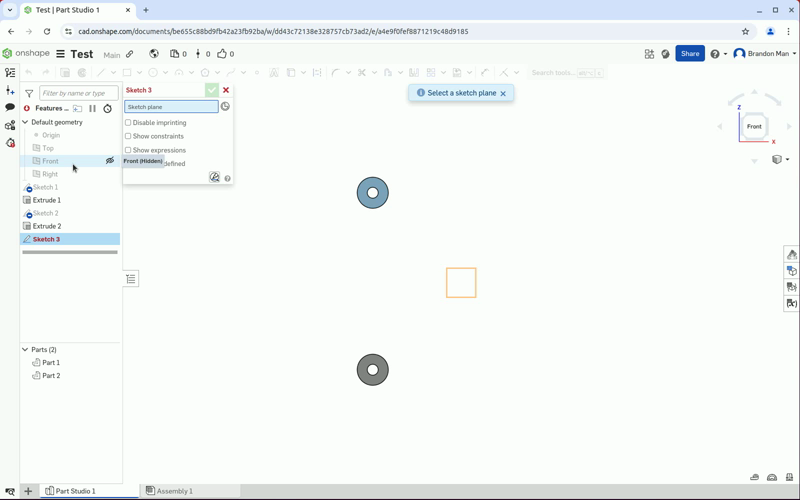
click(73, 163)
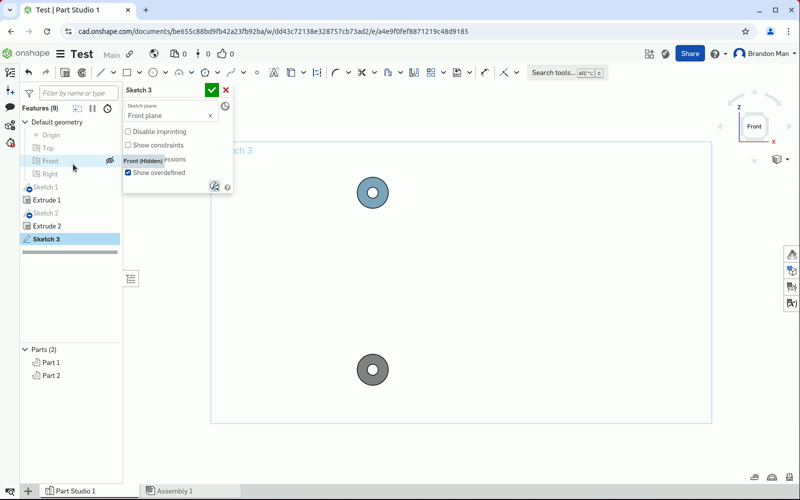
mouse_move(73, 352)
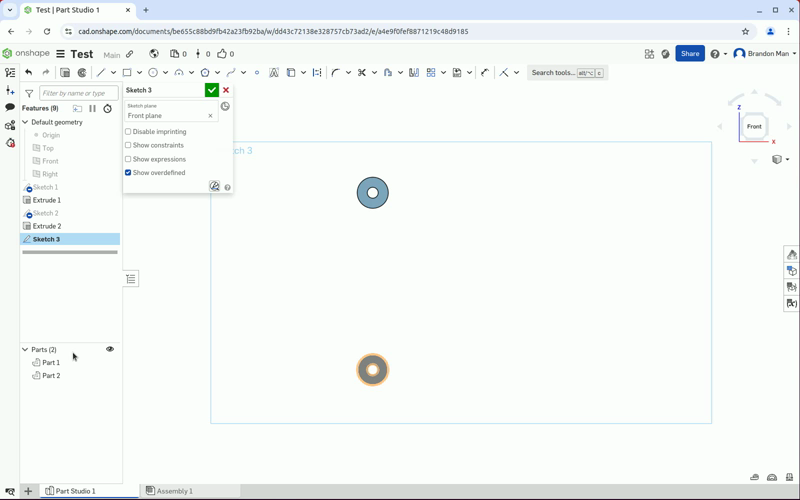
key(y)
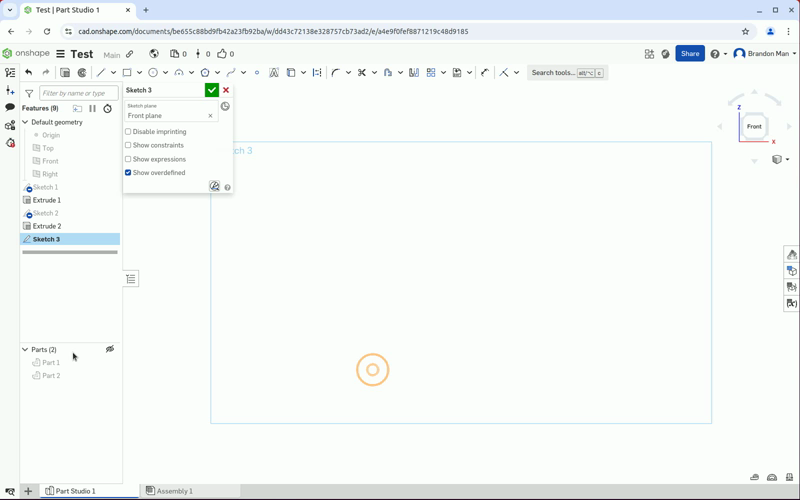
key(c)
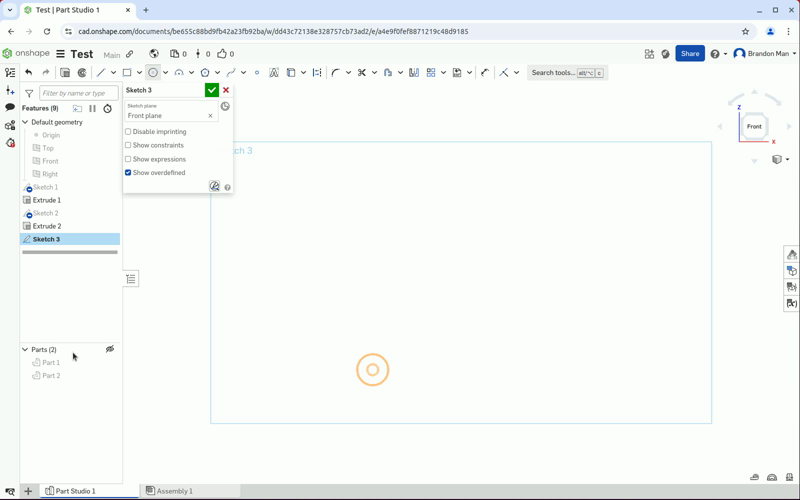
key_down(shift)
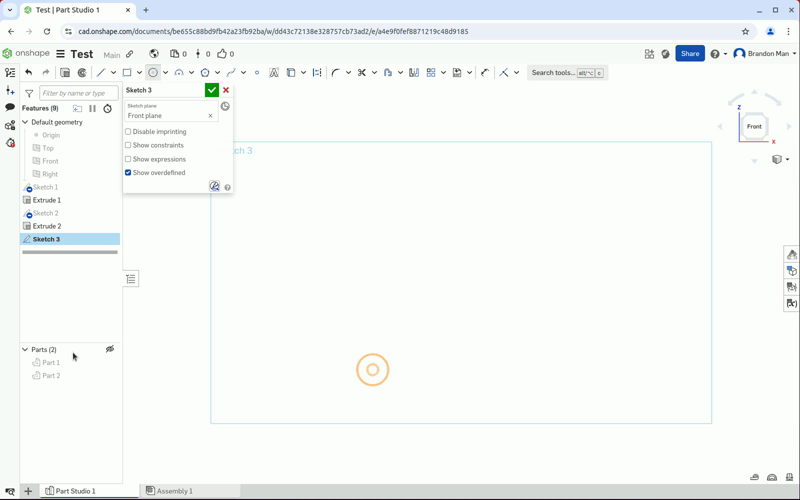
mouse_move(441, 369)
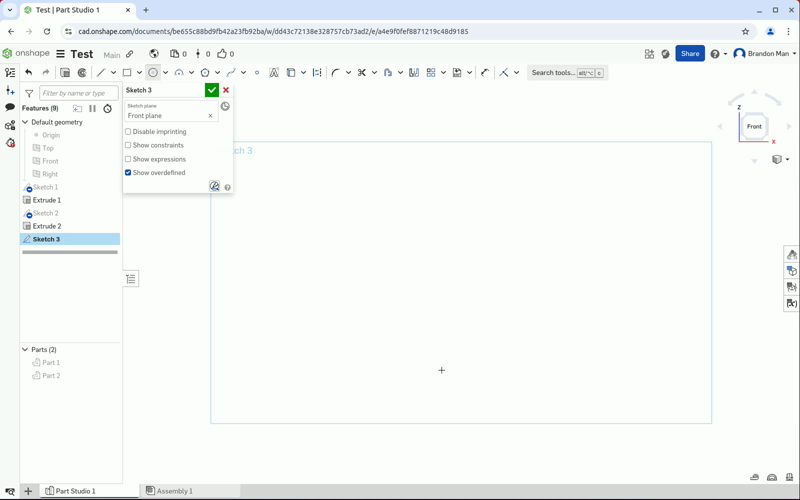
click(441, 369)
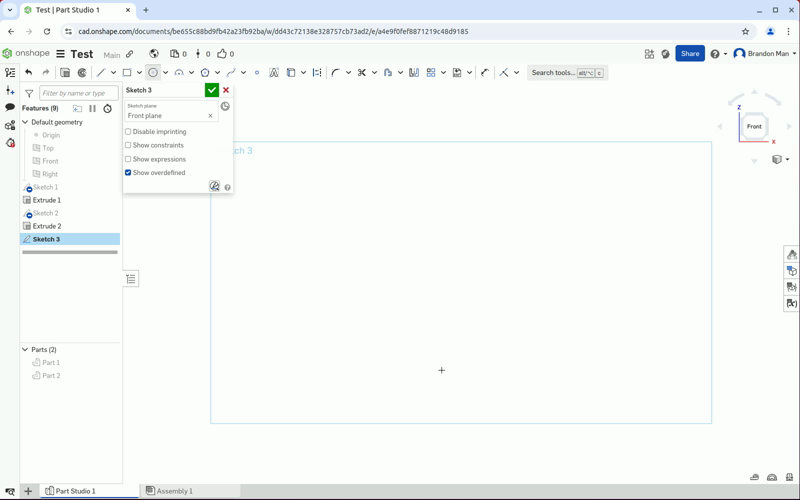
key_up(shift)
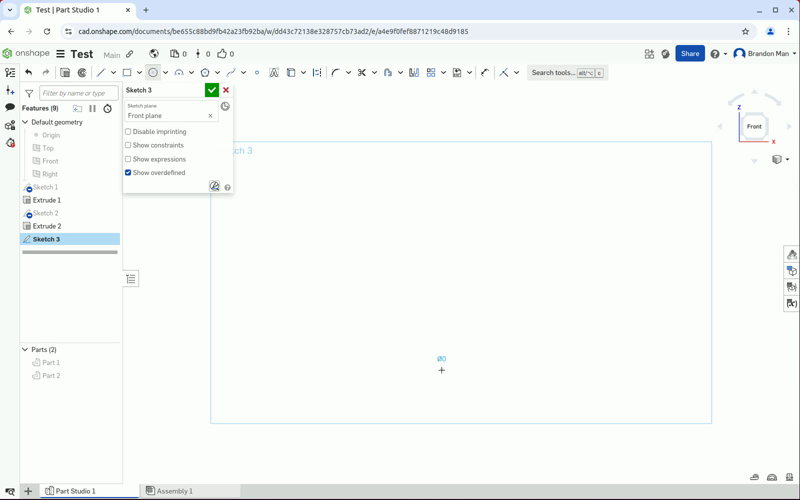
mouse_move(454, 369)
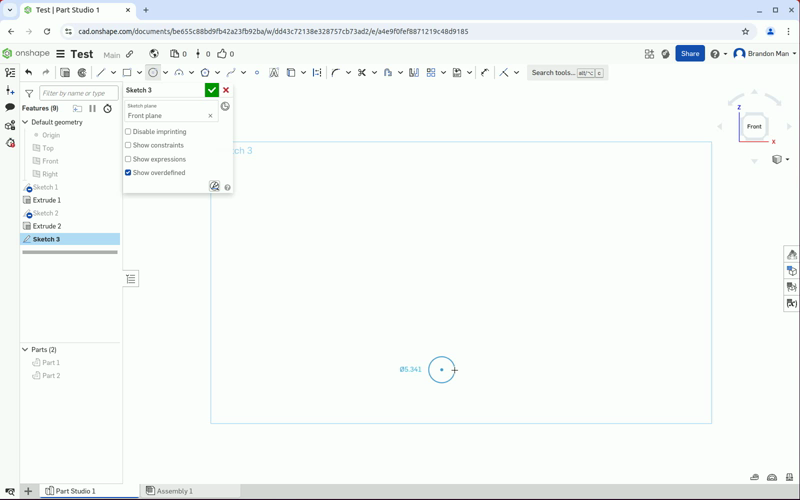
click(454, 369)
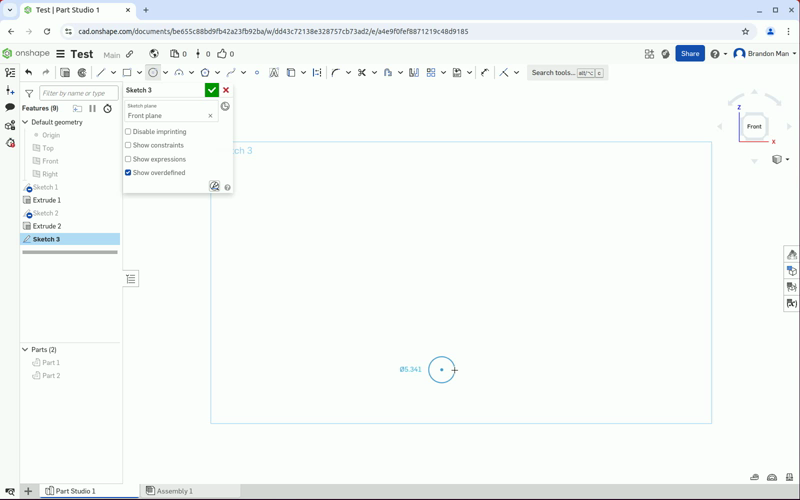
key(esc)
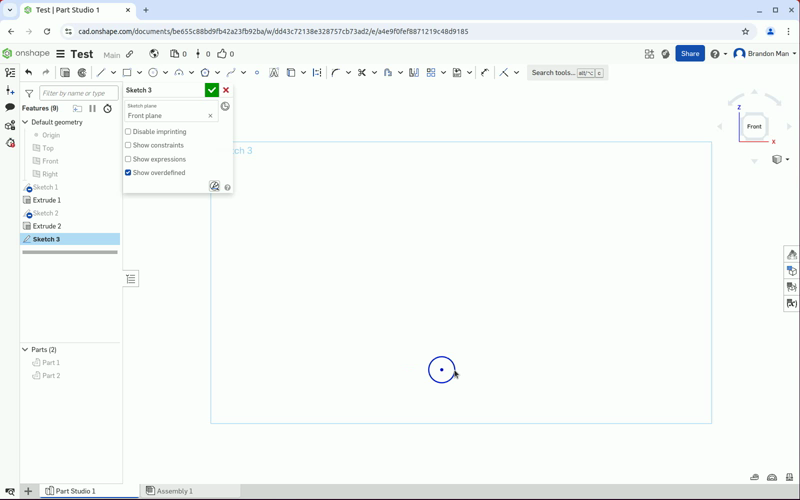
key(c)
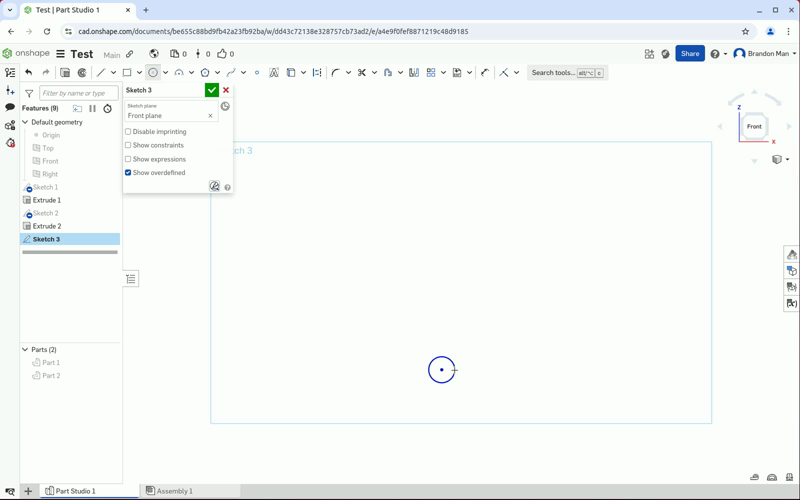
key_down(shift)
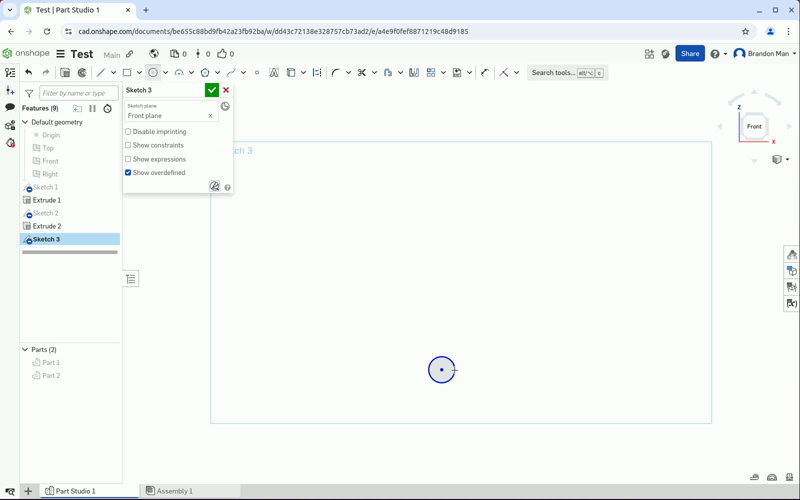
mouse_move(441, 369)
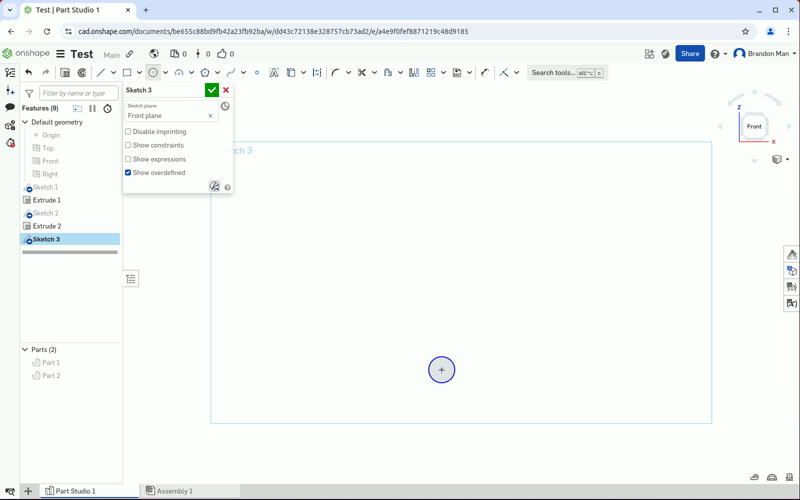
click(441, 369)
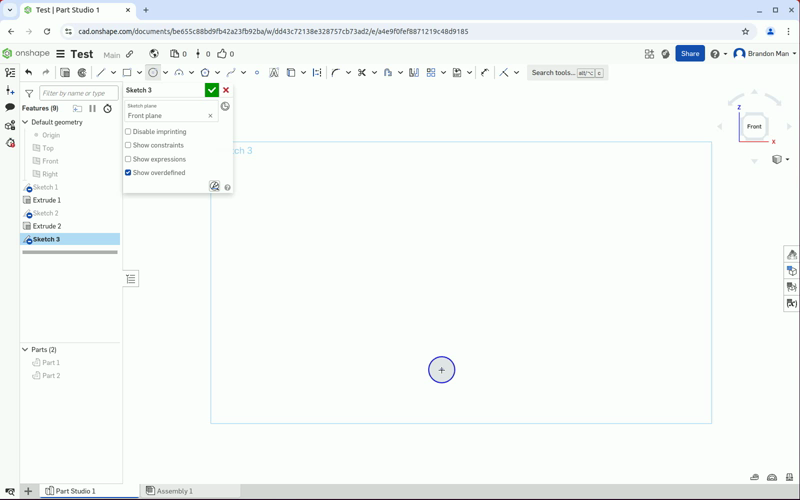
key_up(shift)
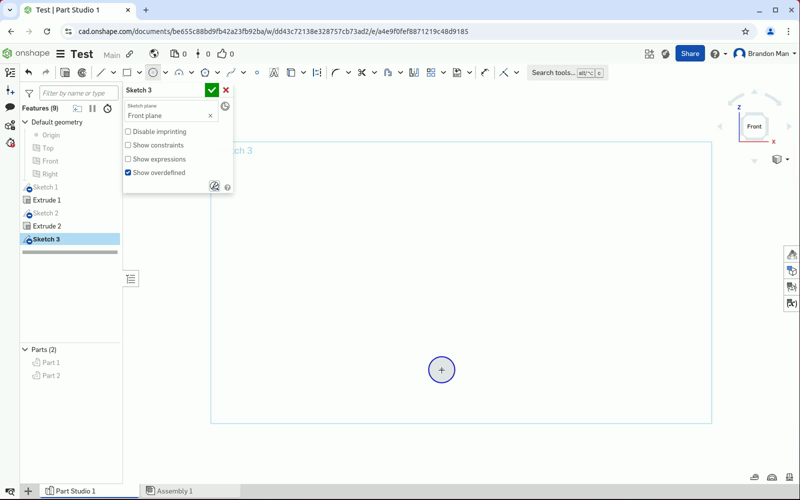
mouse_move(447, 369)
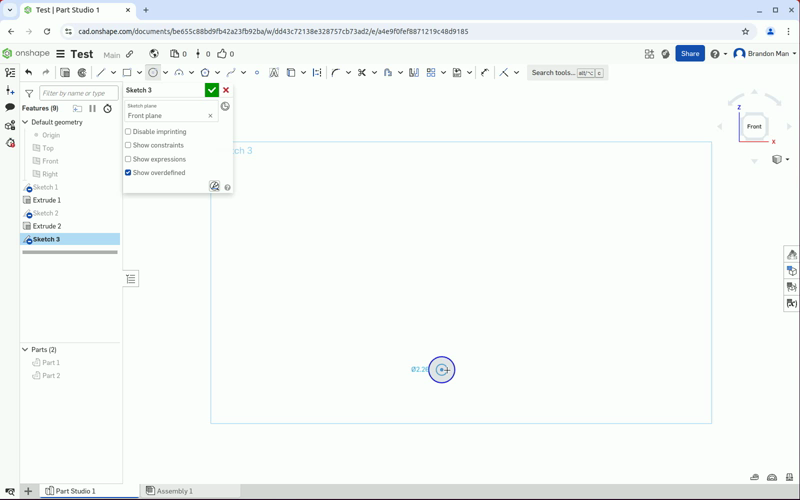
click(447, 369)
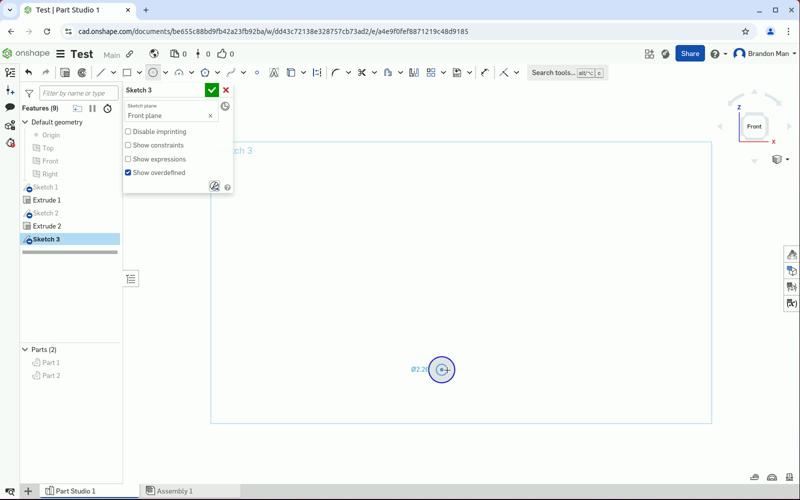
key(esc)
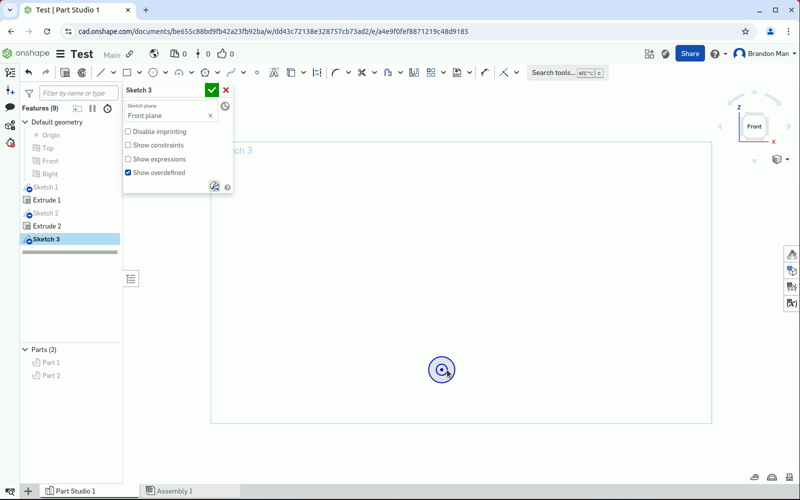
mouse_move(435, 367)
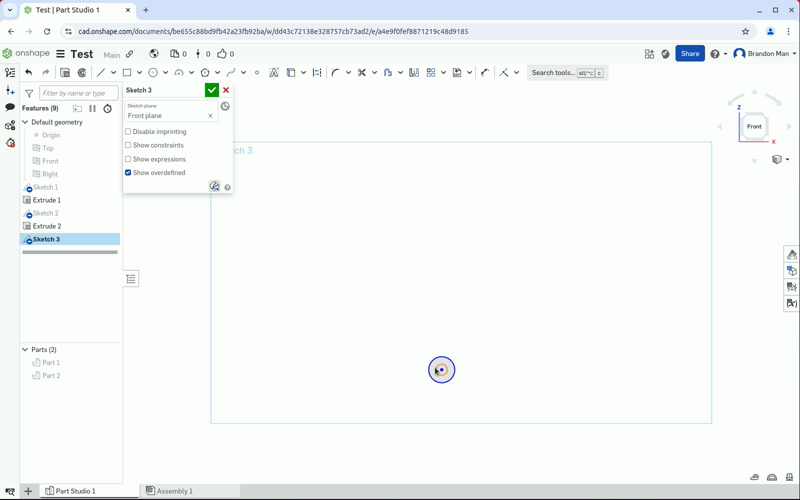
scroll(6)
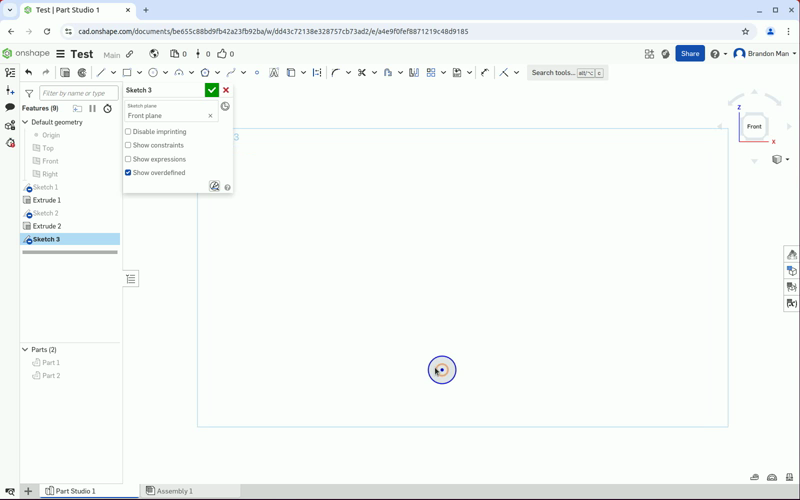
scroll(6)
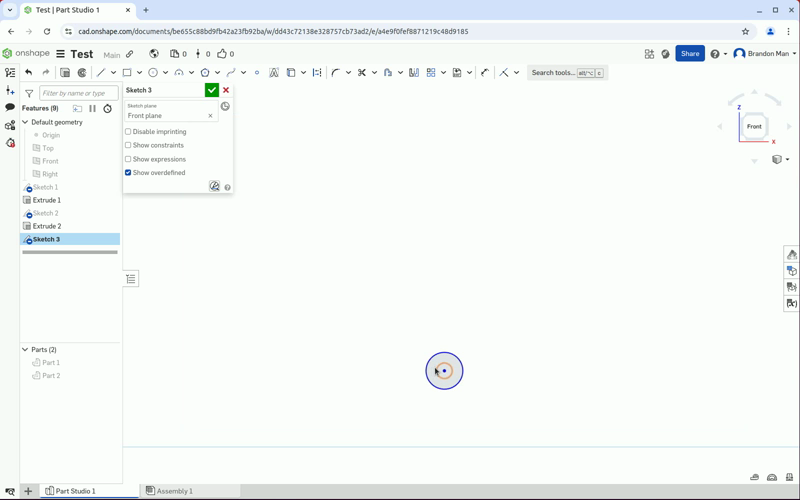
scroll(6)
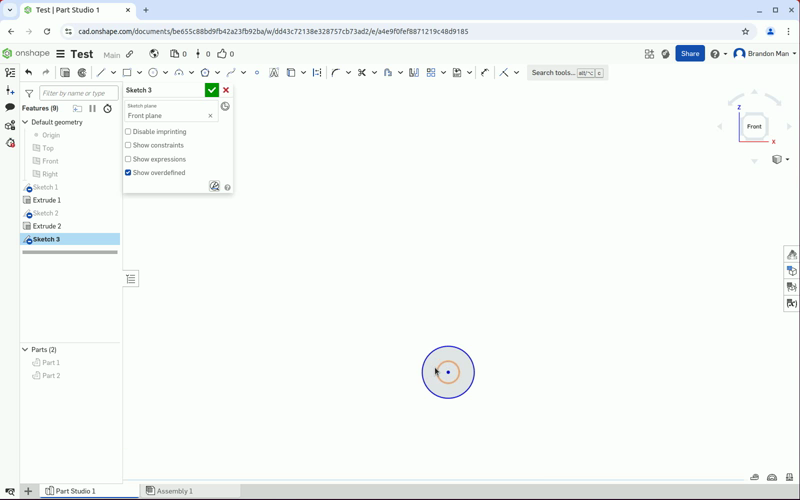
scroll(6)
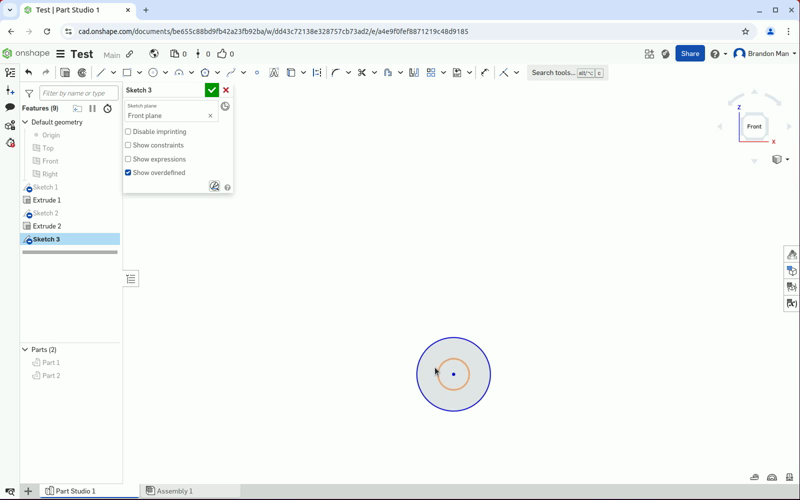
scroll(6)
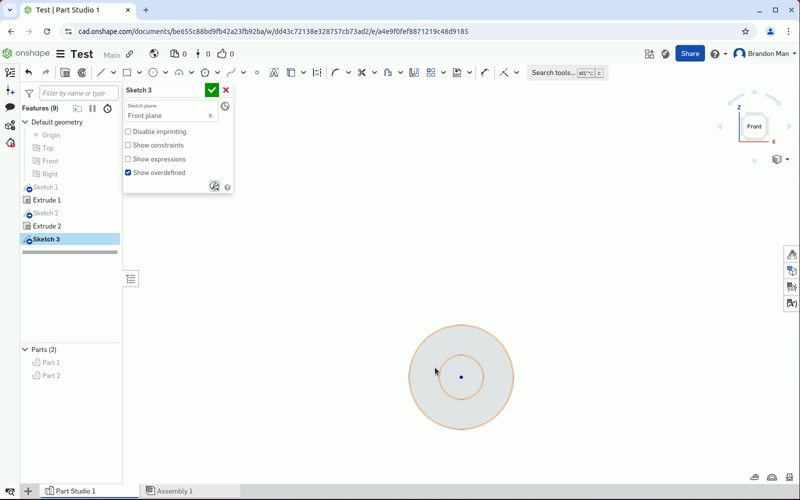
scroll(6)
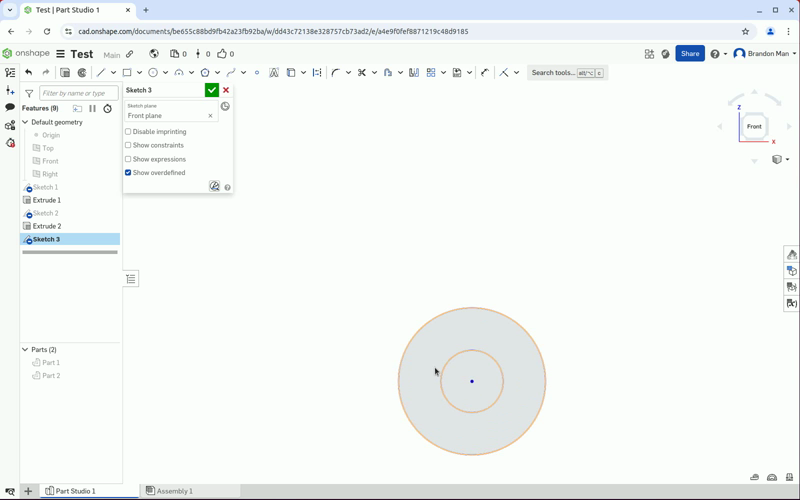
scroll(6)
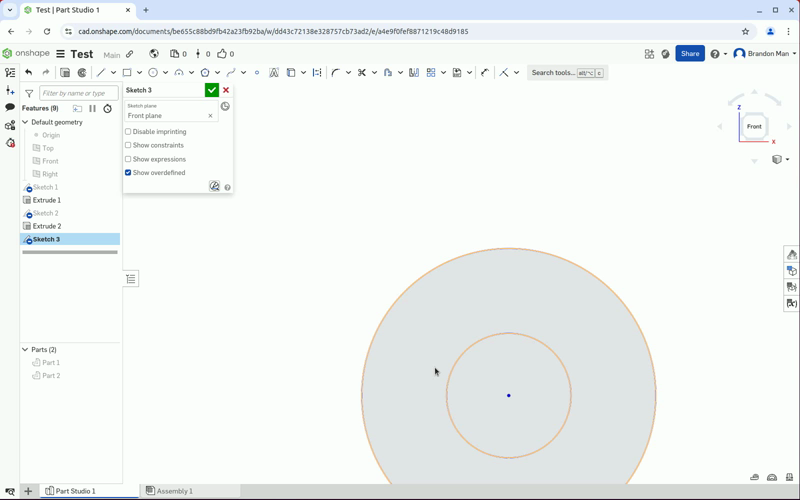
click(435, 367)
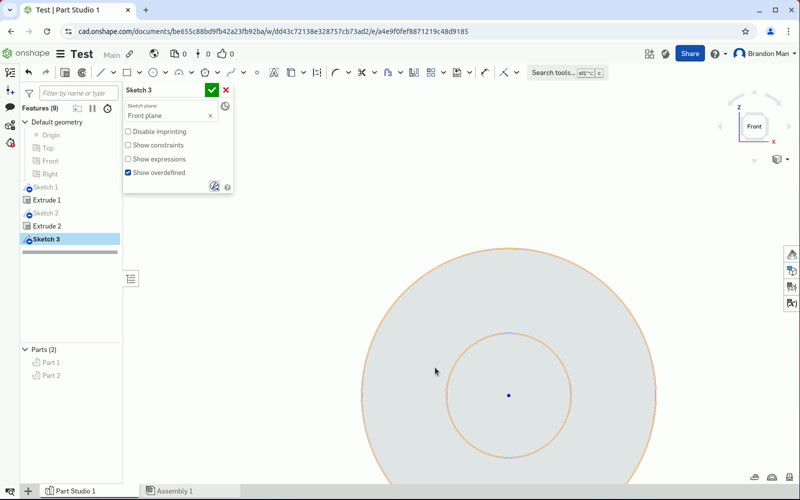
scroll(-6)
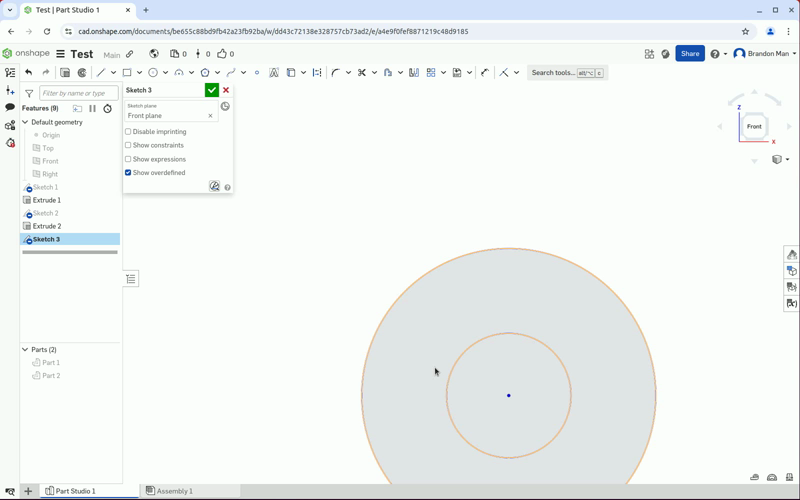
scroll(-6)
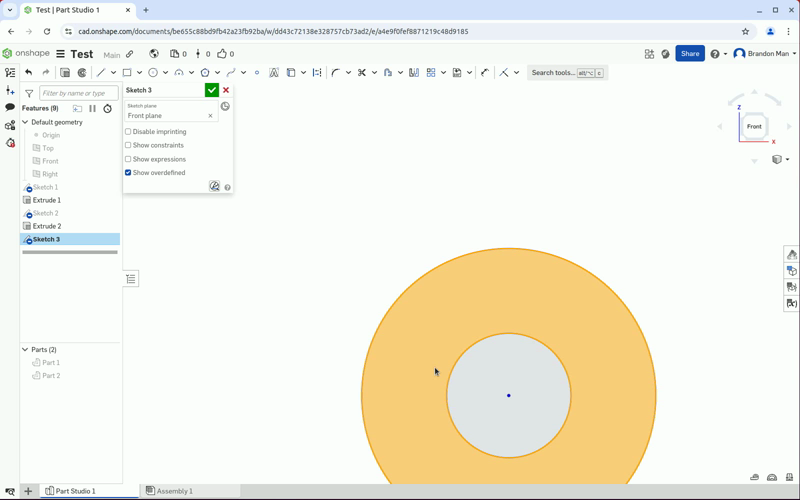
scroll(-6)
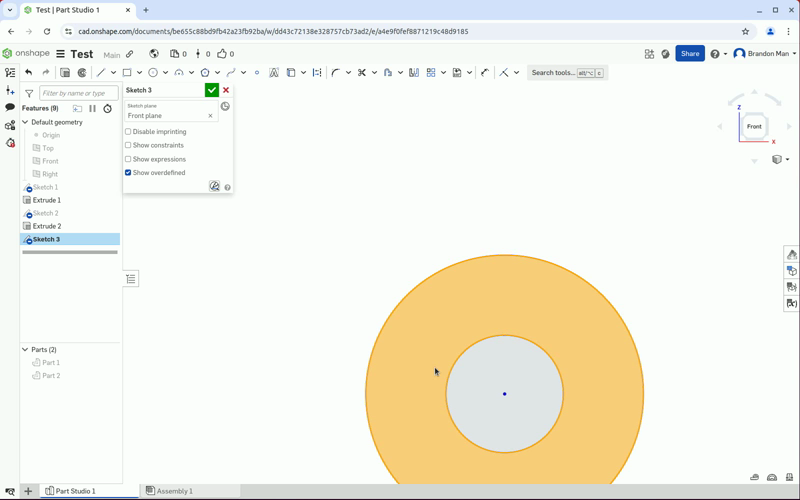
scroll(-6)
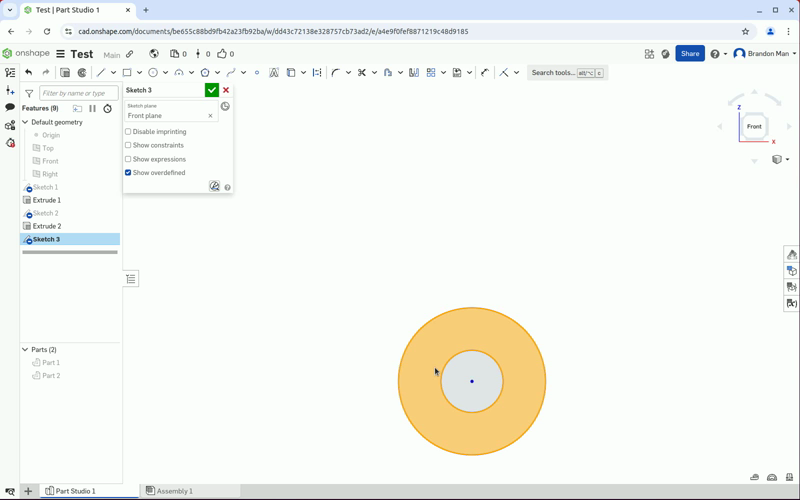
scroll(-6)
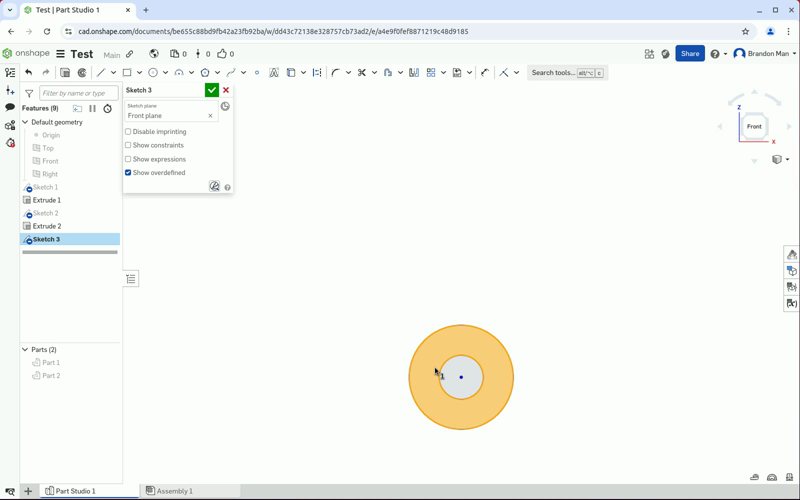
scroll(-6)
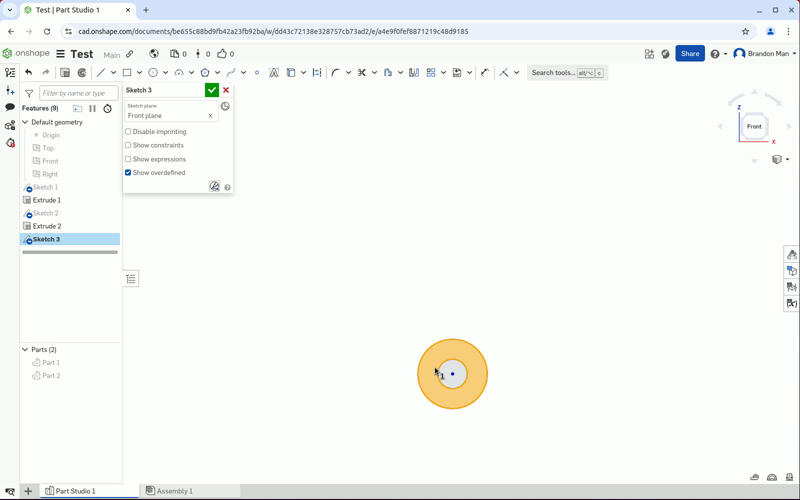
scroll(-6)
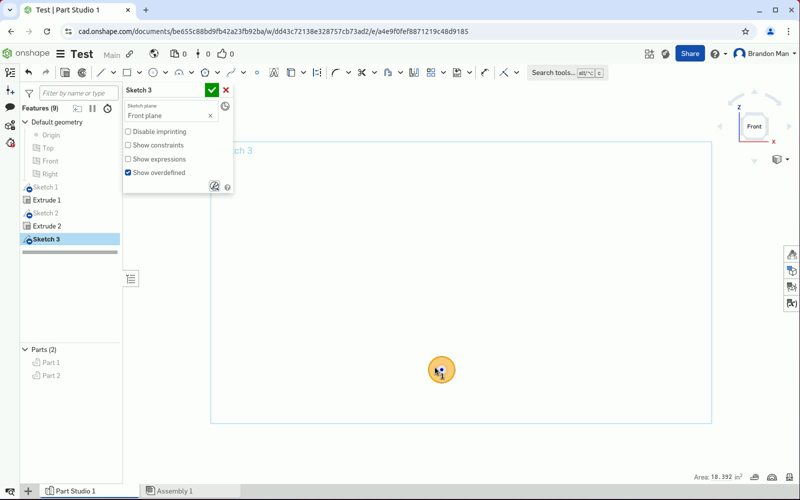
mouse_move(73, 352)
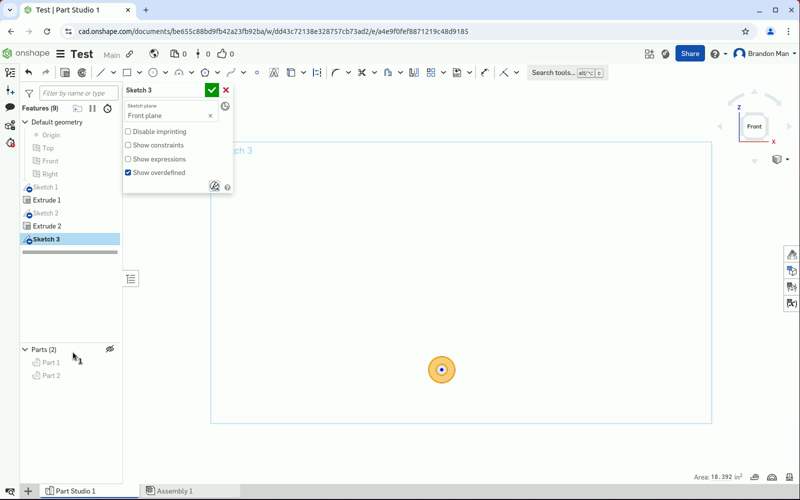
key(shift+y)
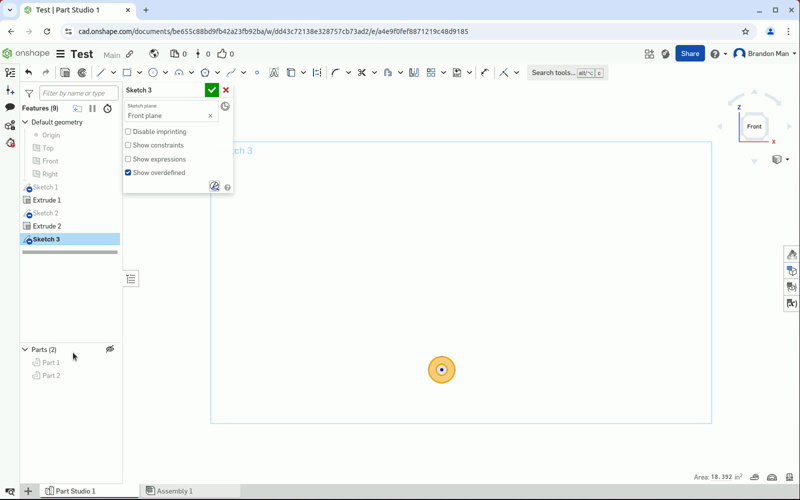
key(shift+e)
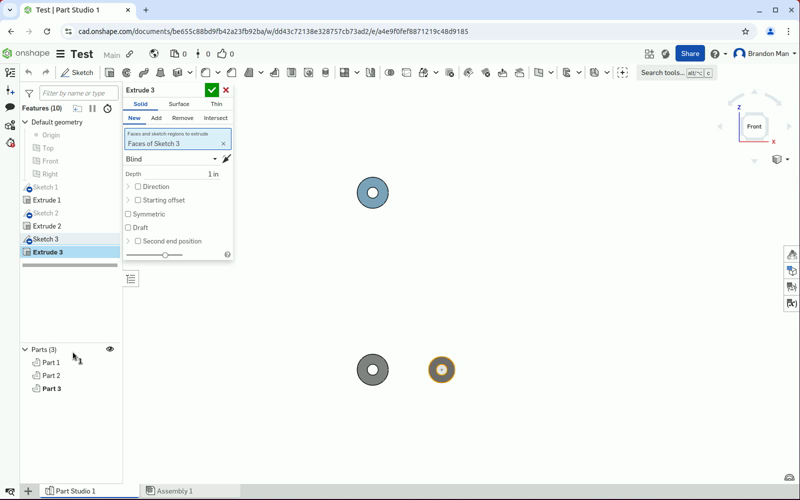
mouse_move(143, 106)
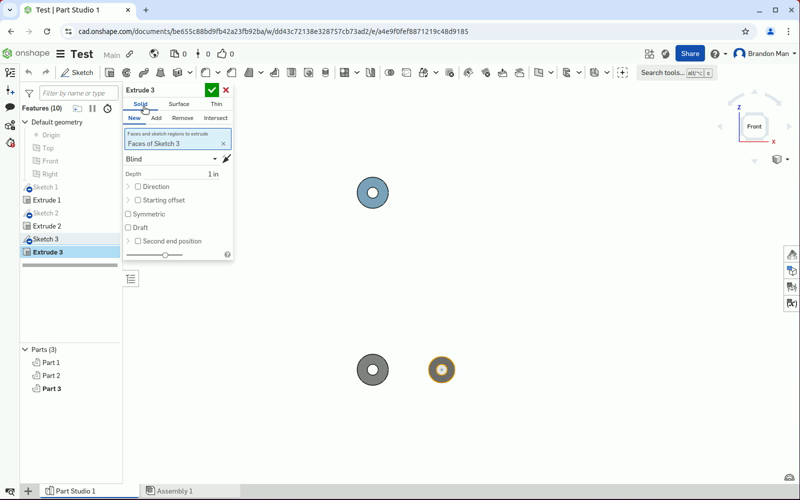
click(143, 106)
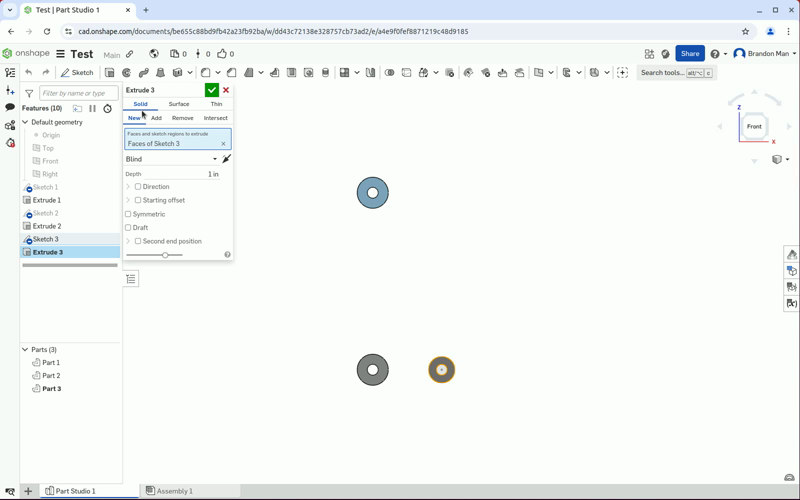
mouse_move(137, 120)
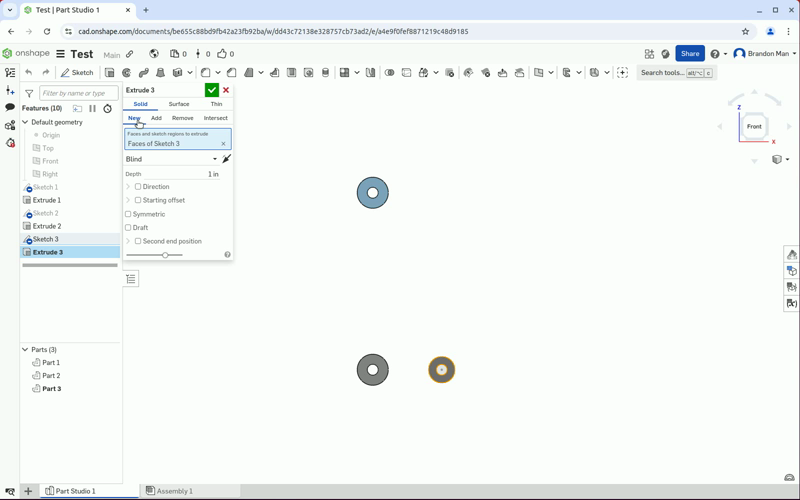
click(137, 120)
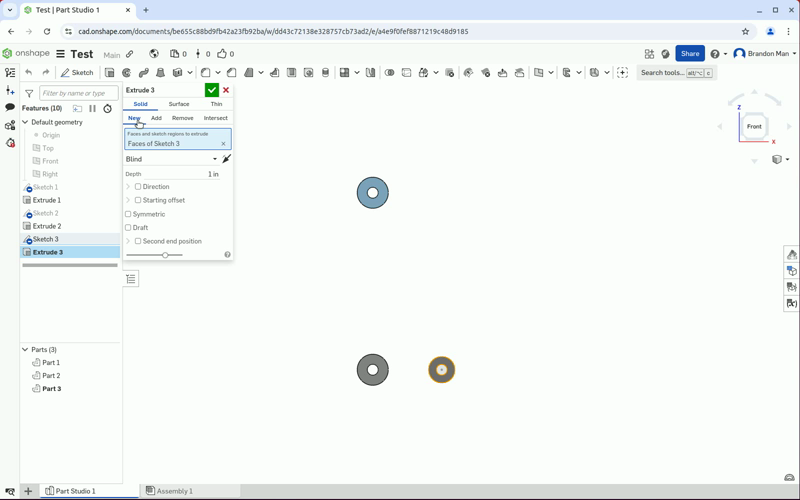
key(tab, 4)
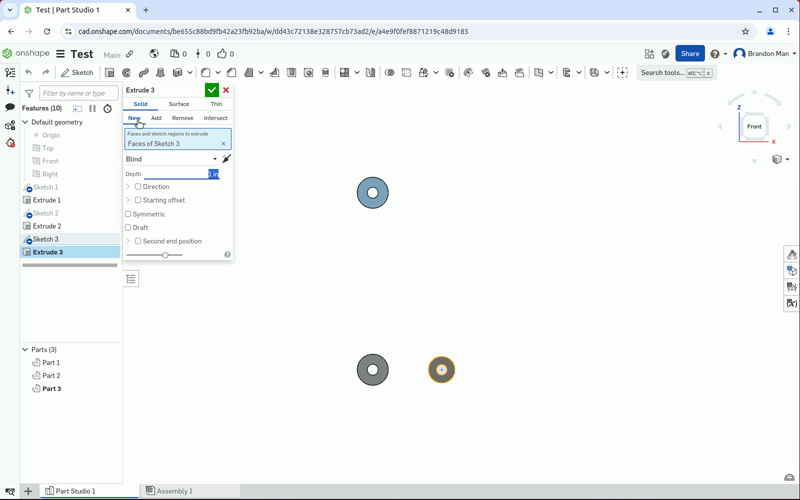
text(0.963)
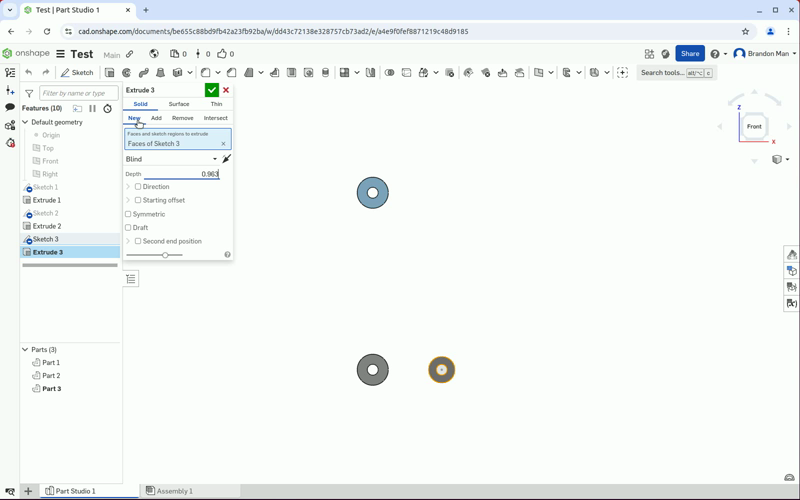
key(enter)
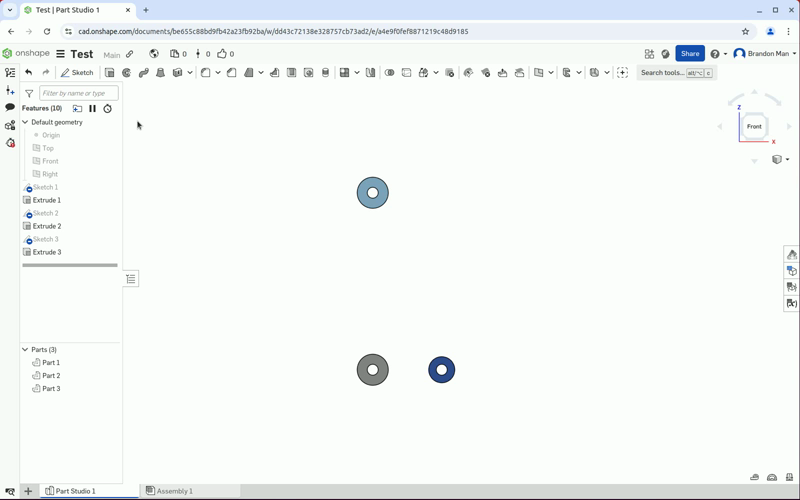
key(shift+h)
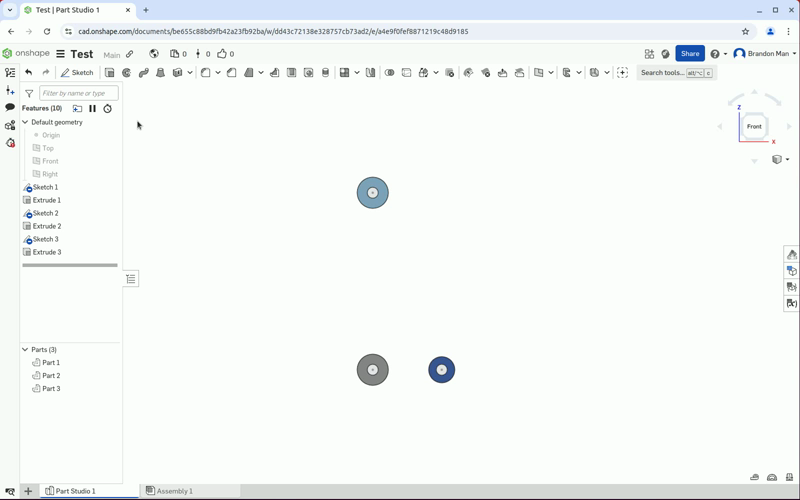
key(shift+h)
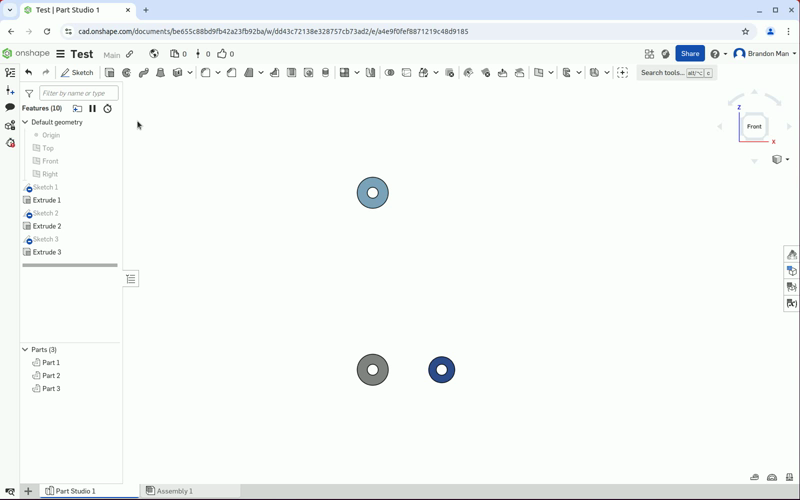
mouse_move(73, 189)
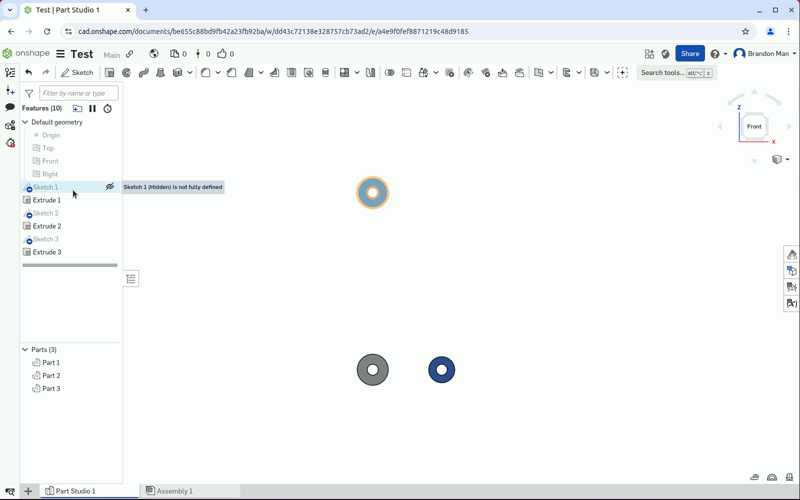
click(73, 189)
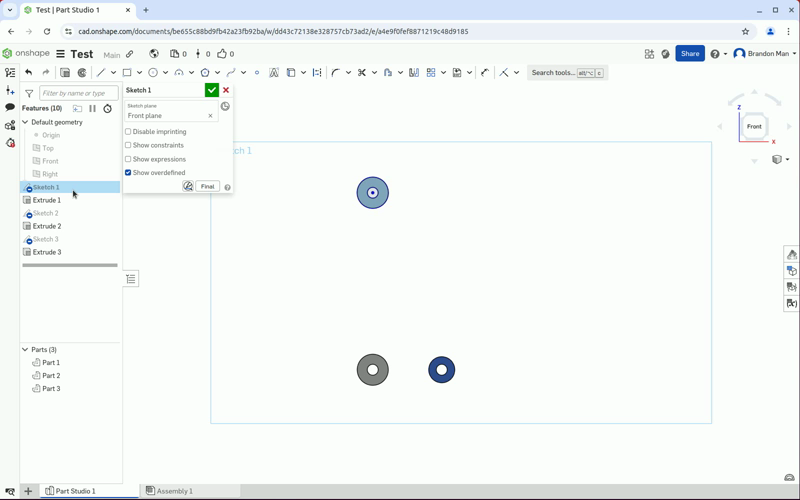
mouse_move(229, 92)
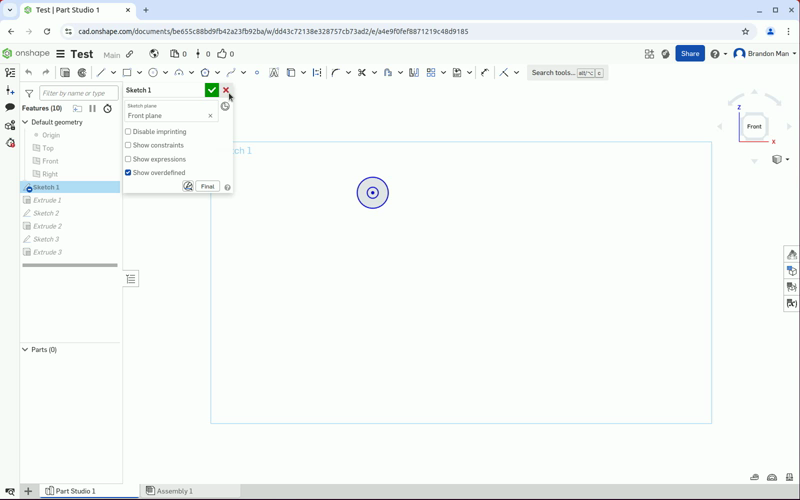
click(229, 92)
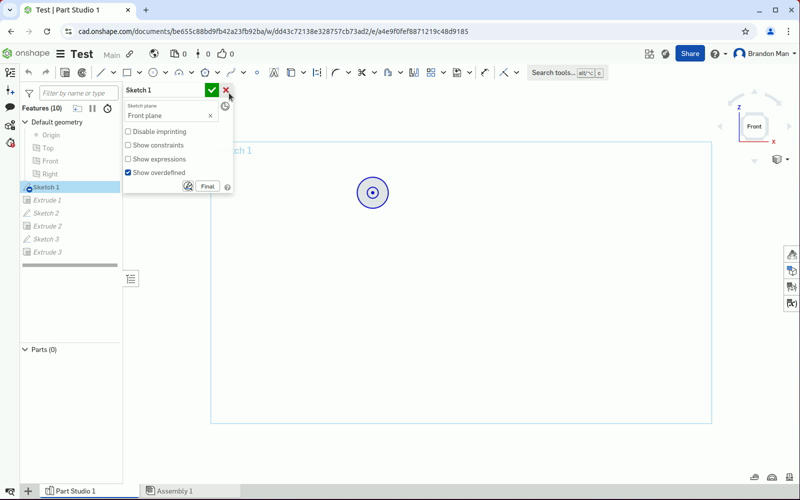
key(shift+s)
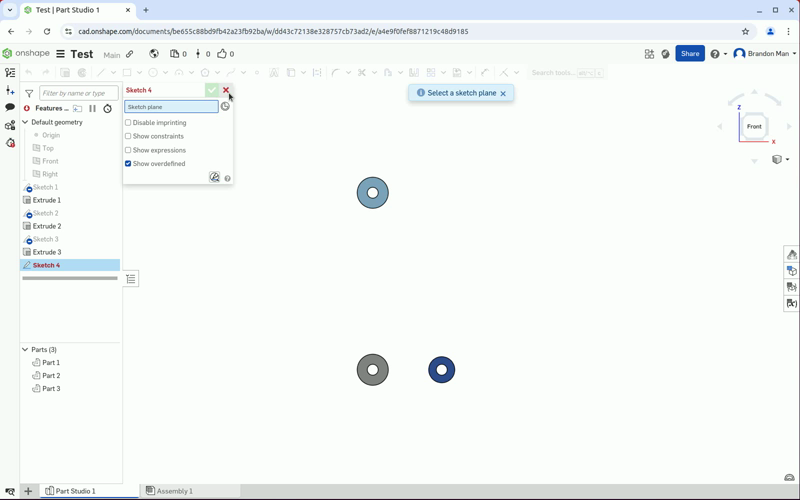
mouse_move(73, 163)
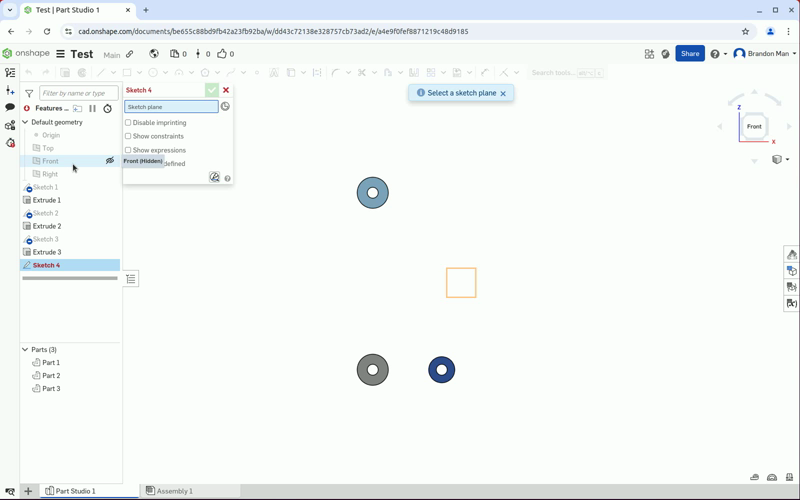
click(73, 163)
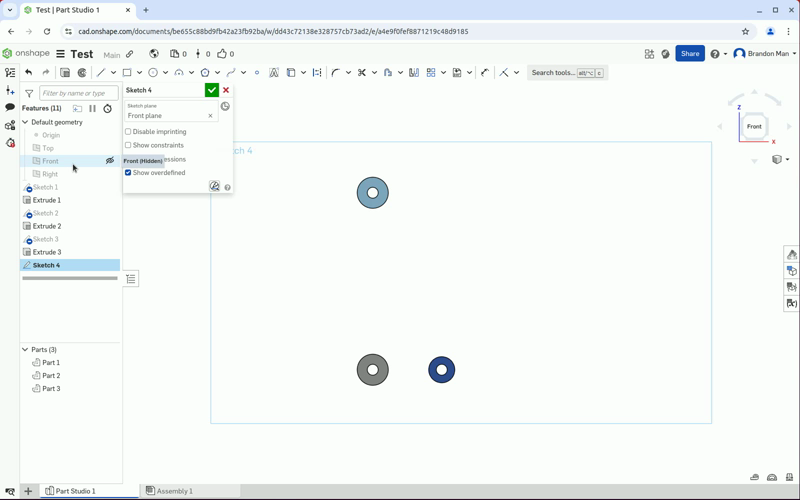
mouse_move(73, 352)
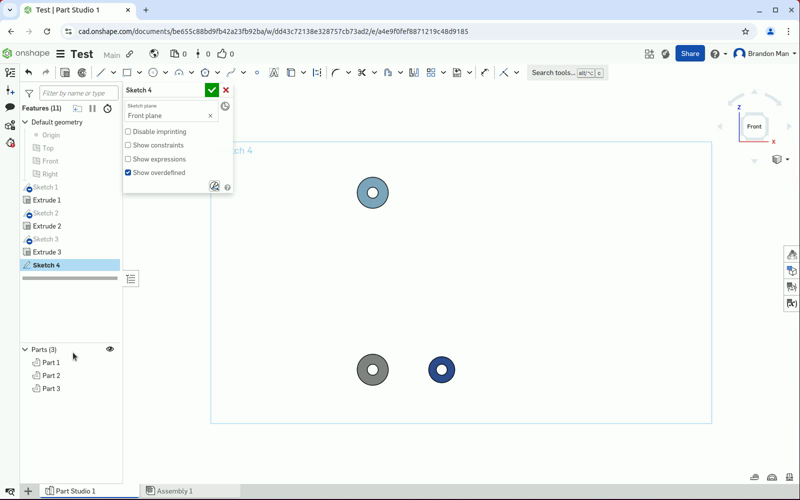
key(y)
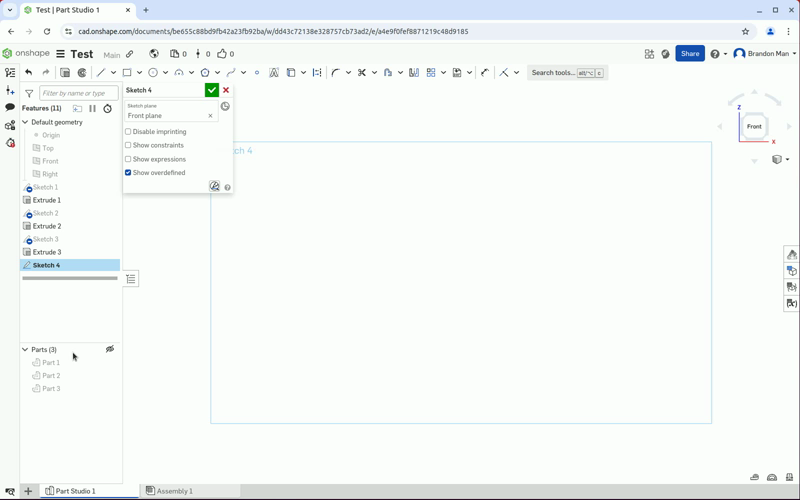
key(a)
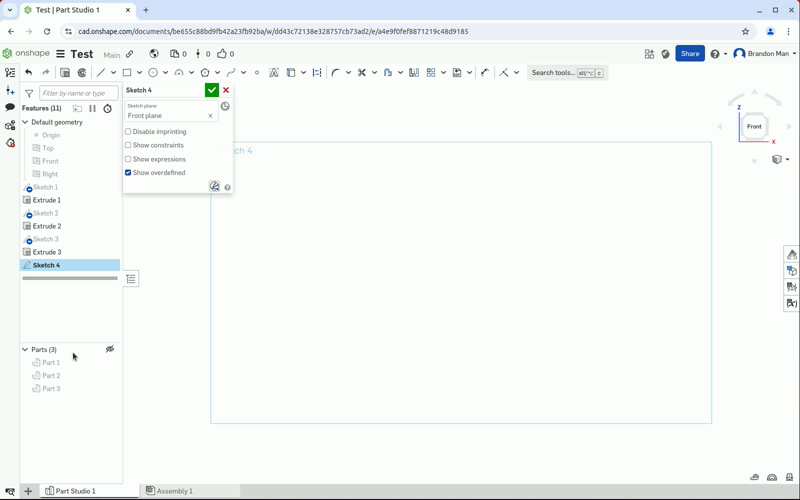
key_down(shift)
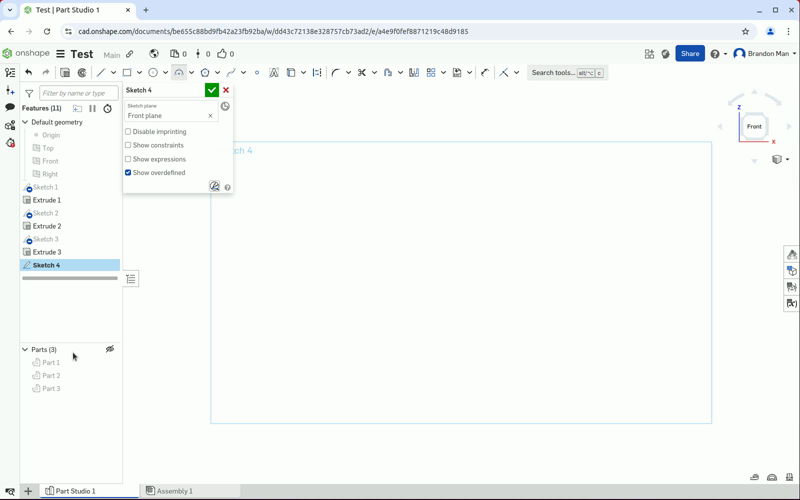
mouse_move(348, 268)
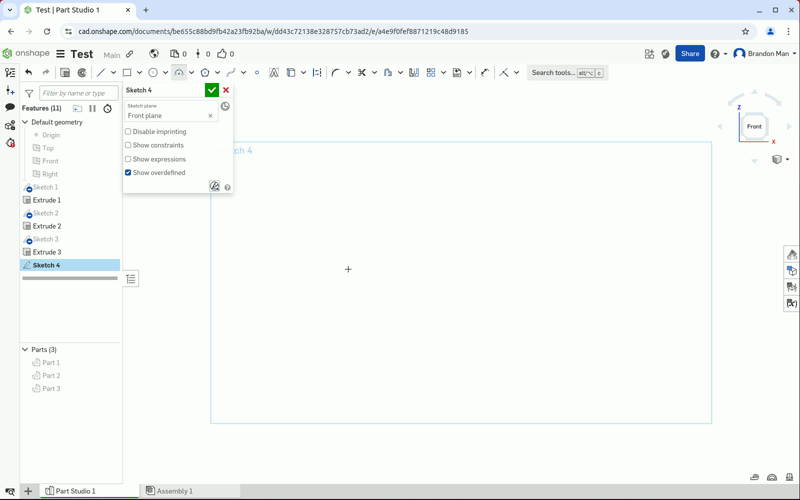
click(348, 268)
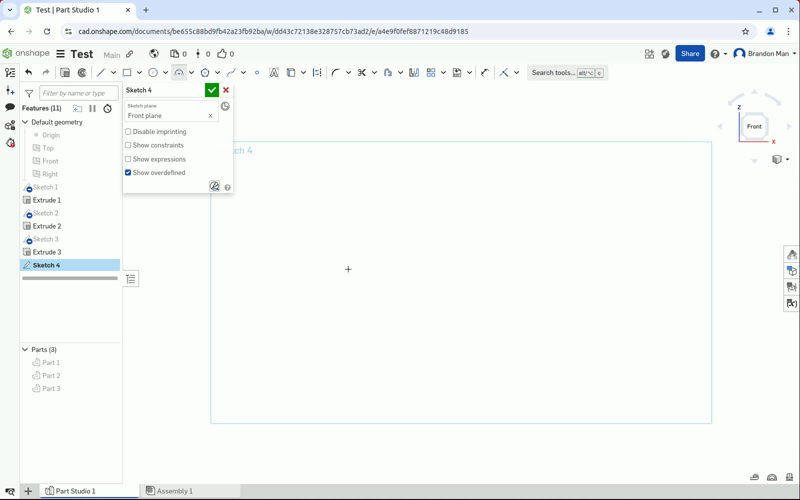
key_up(shift)
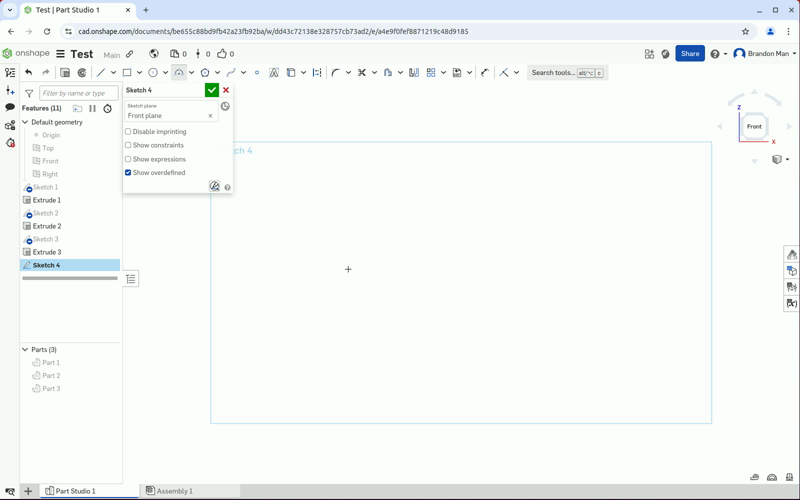
key_down(shift)
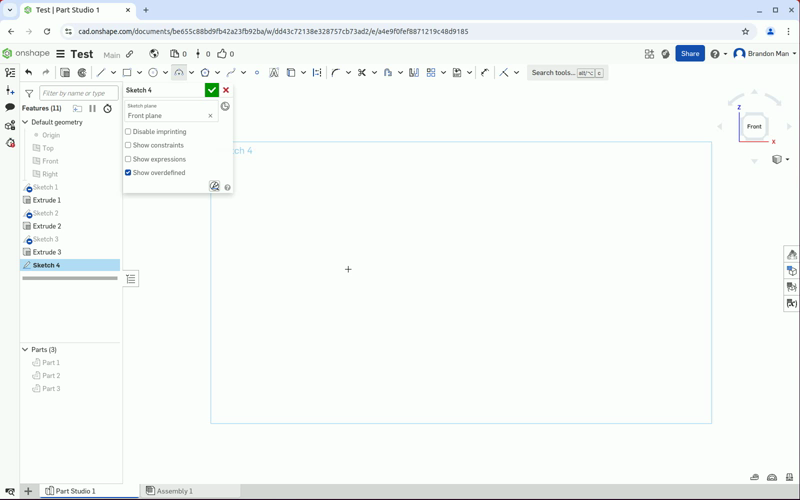
mouse_move(397, 268)
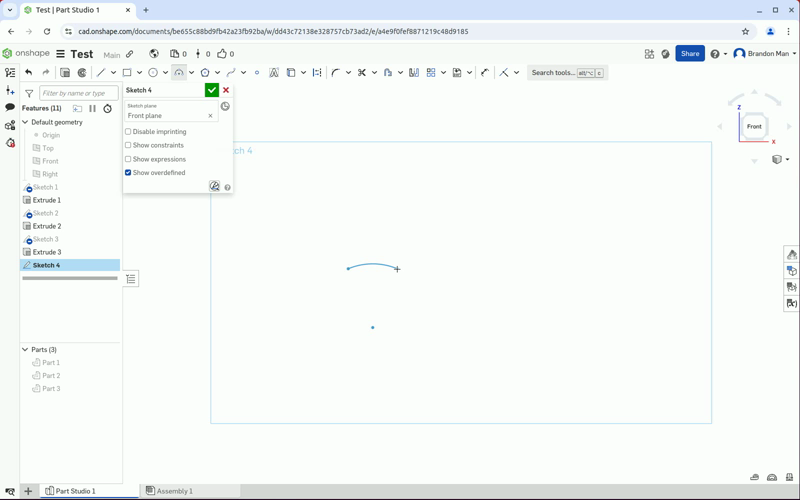
click(397, 268)
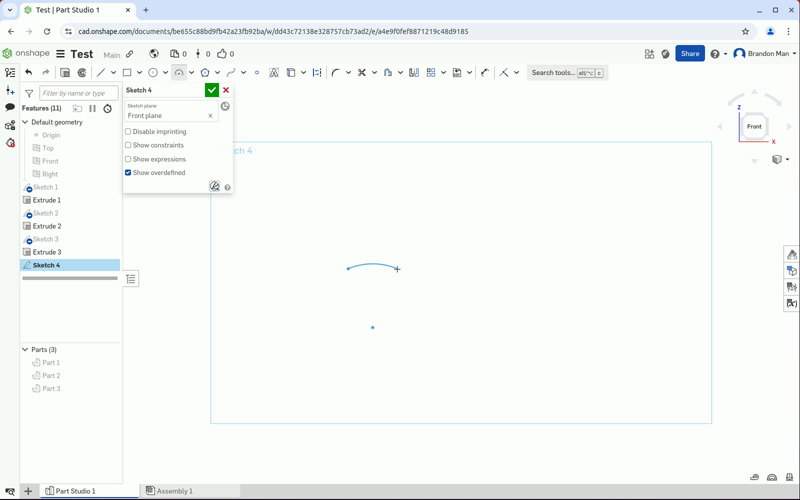
mouse_move(372, 247)
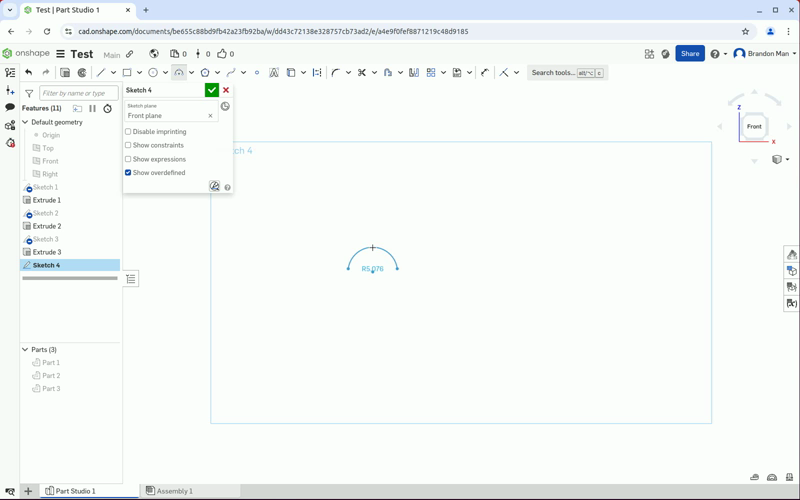
click(372, 247)
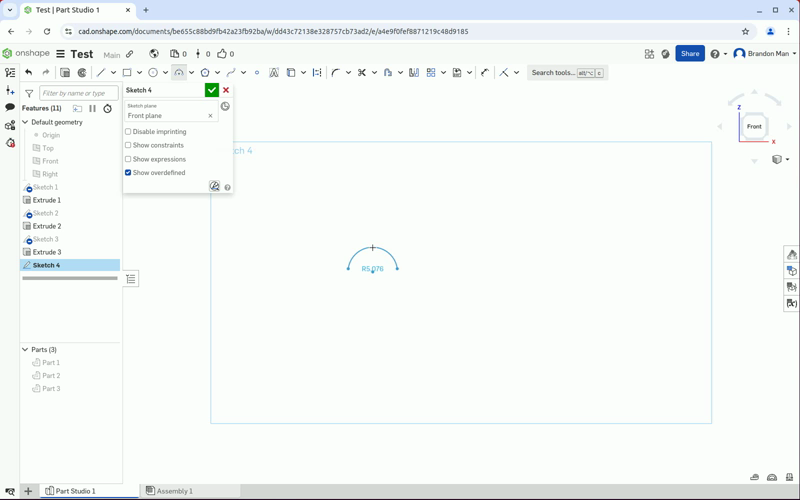
key_up(shift)
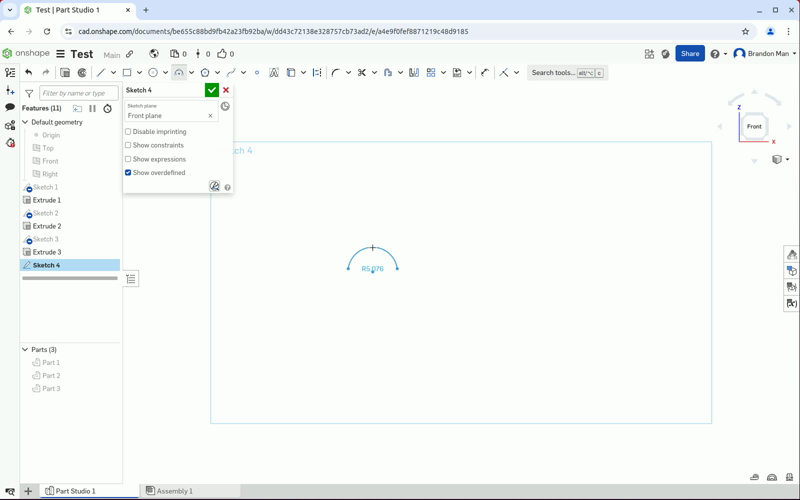
key(esc)
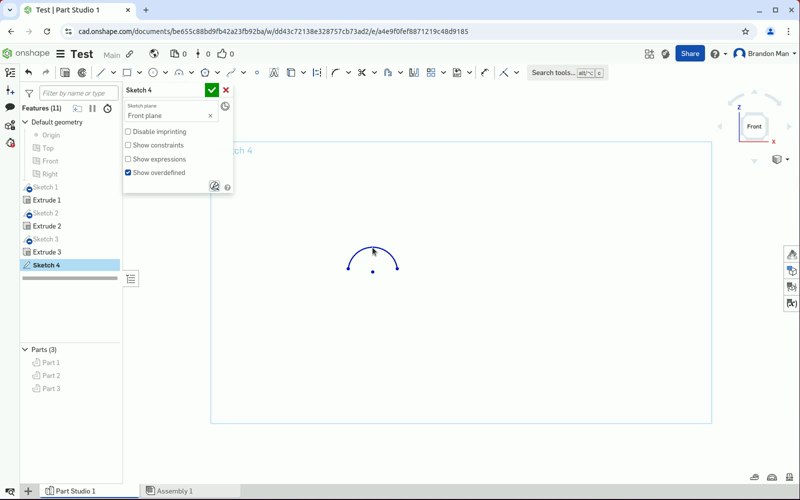
key(l)
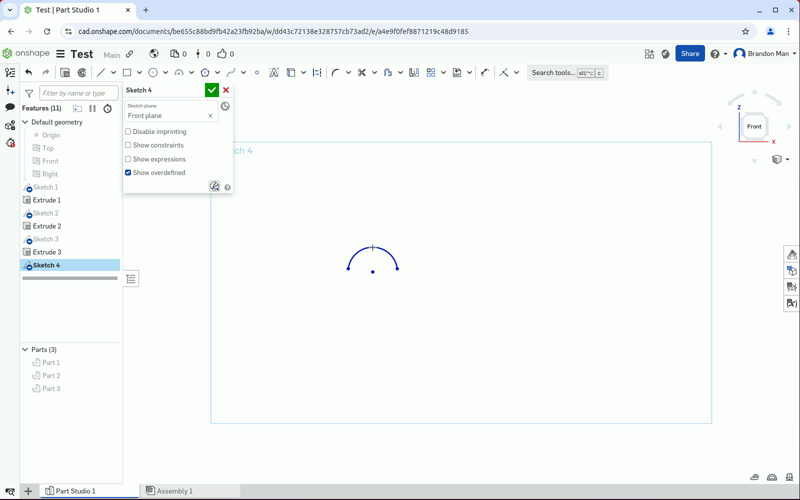
mouse_move(397, 268)
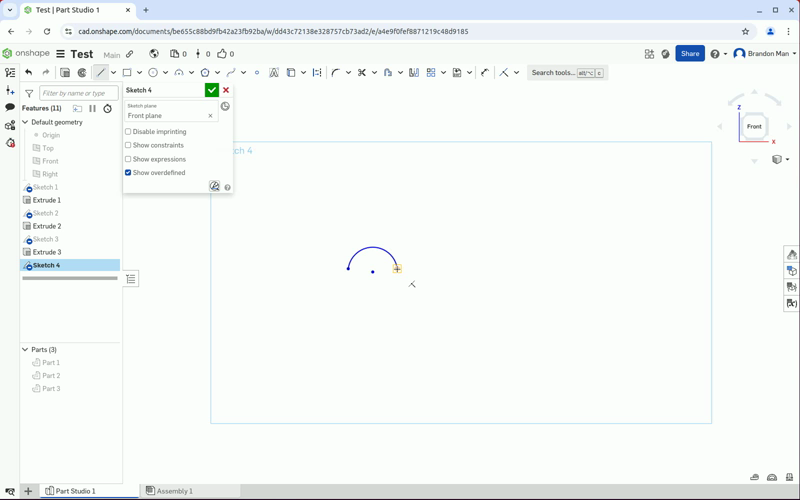
click(397, 268)
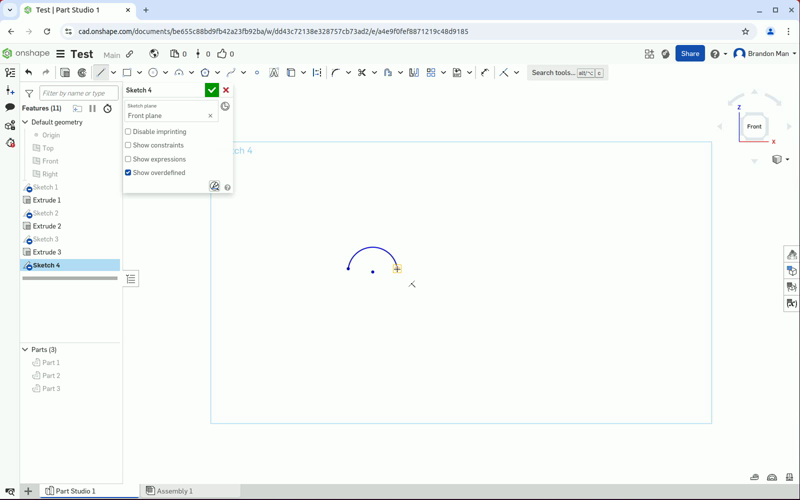
key_down(shift)
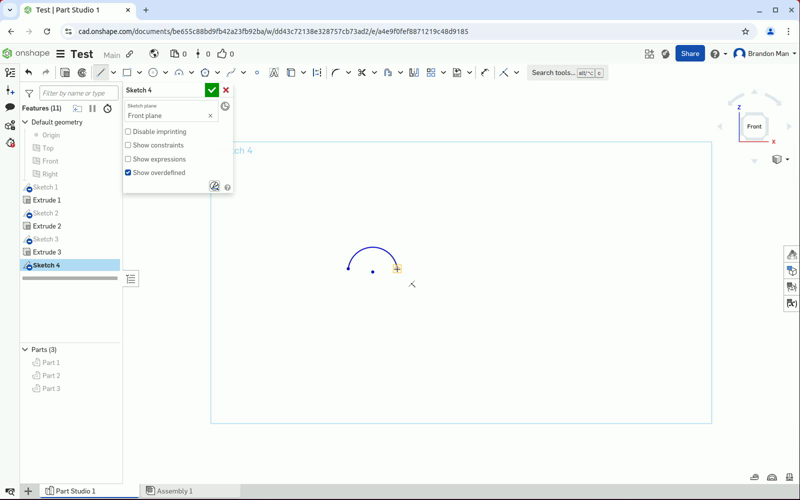
mouse_move(387, 191)
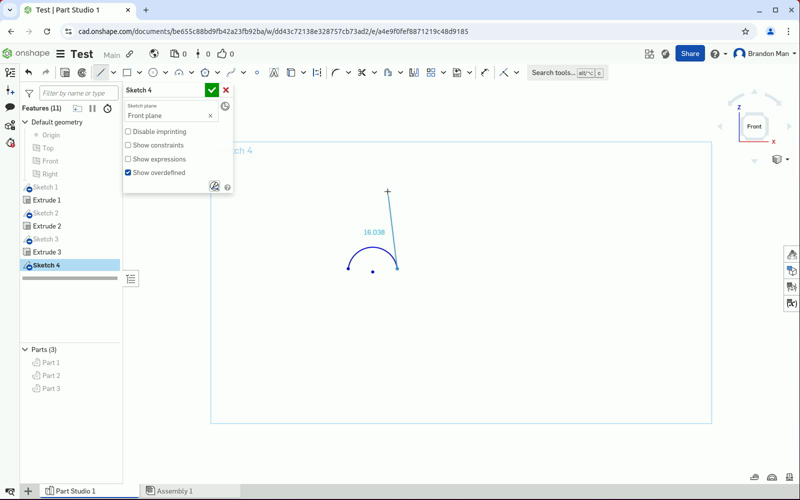
click(387, 191)
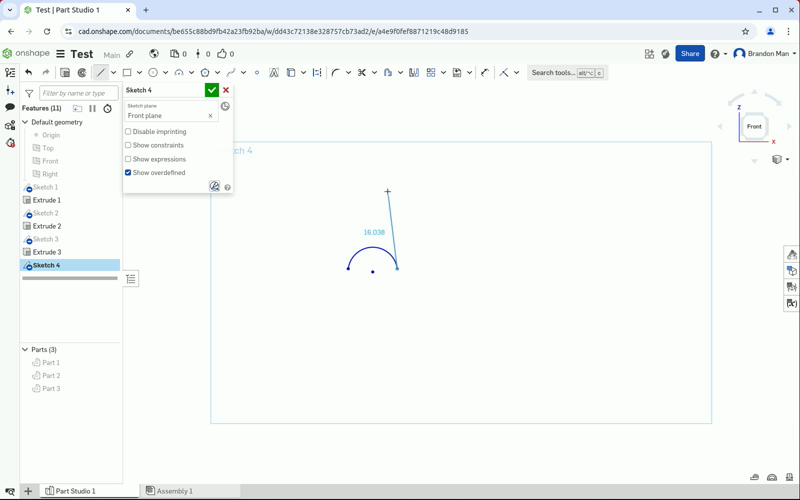
key_up(shift)
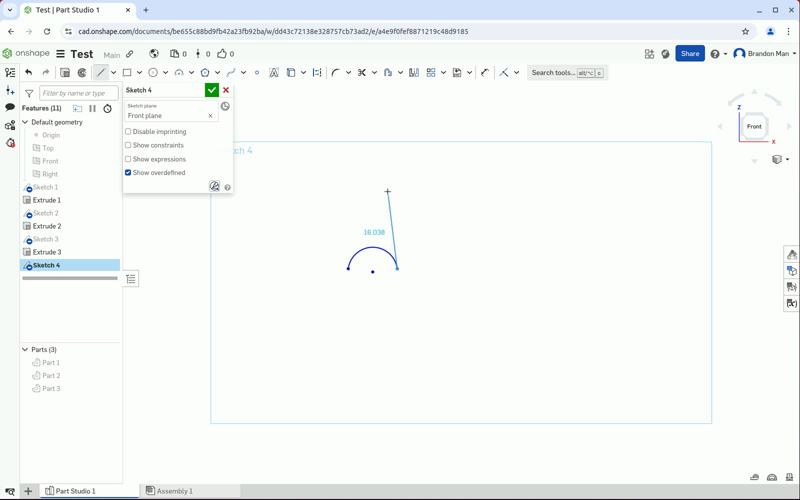
key(esc)
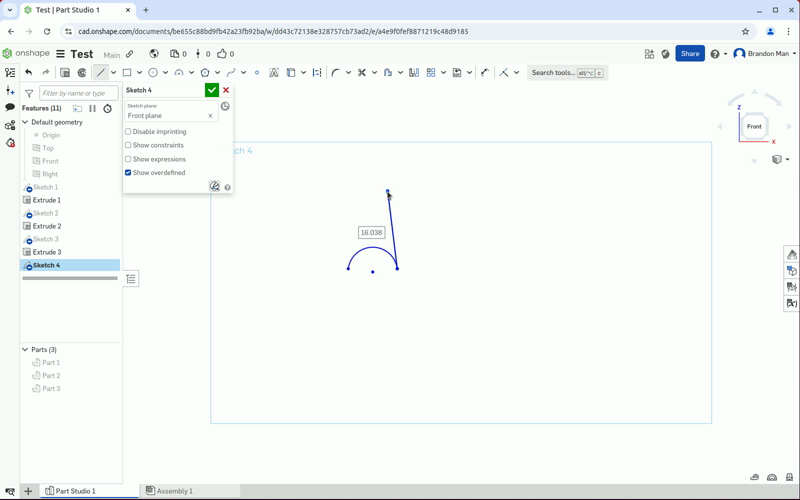
key(a)
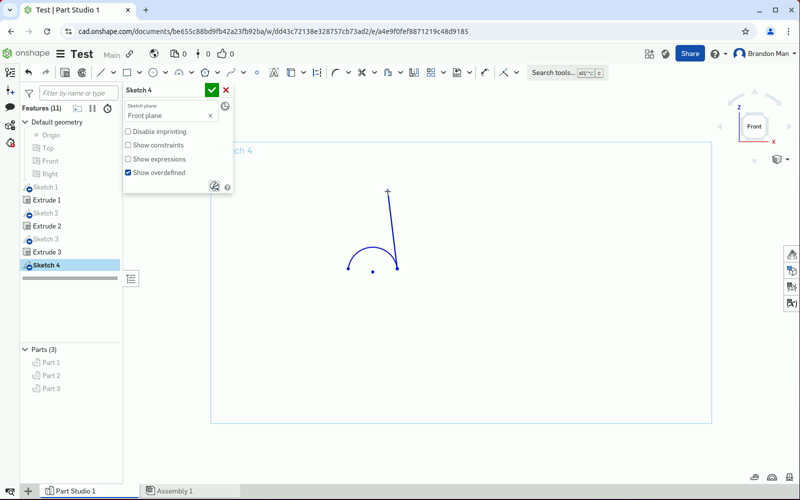
mouse_move(387, 191)
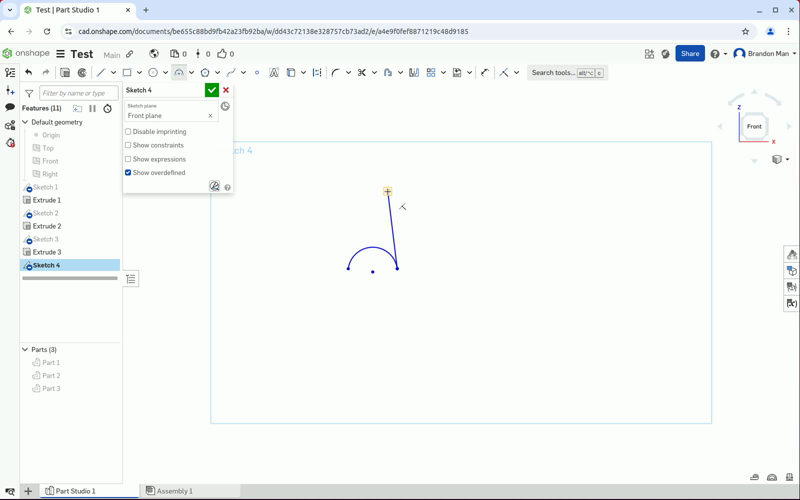
click(387, 191)
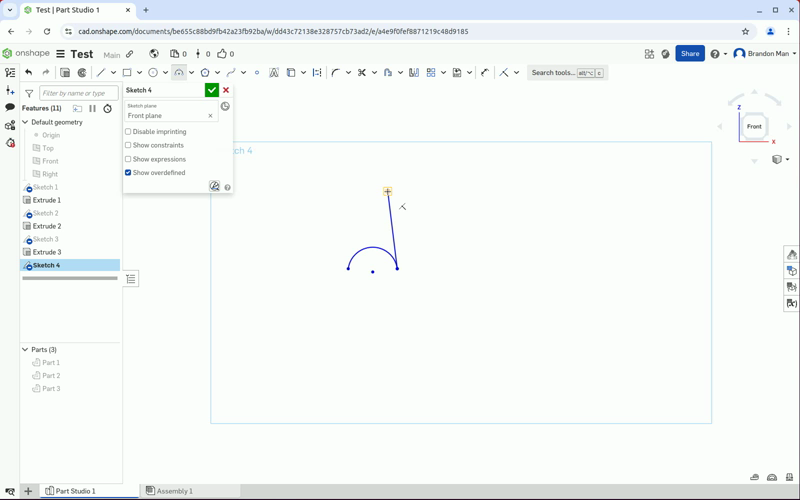
key_down(shift)
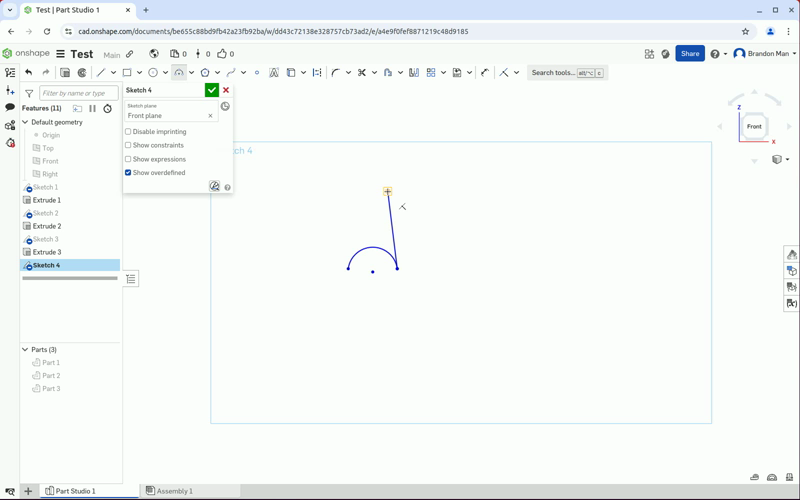
mouse_move(358, 191)
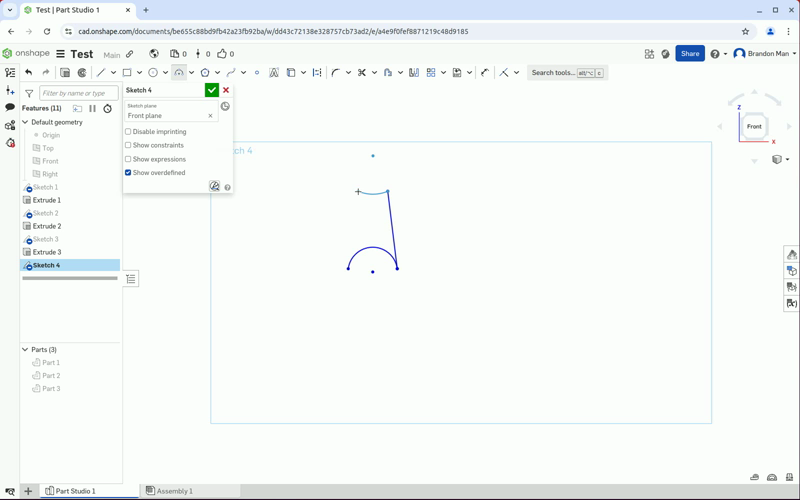
click(358, 191)
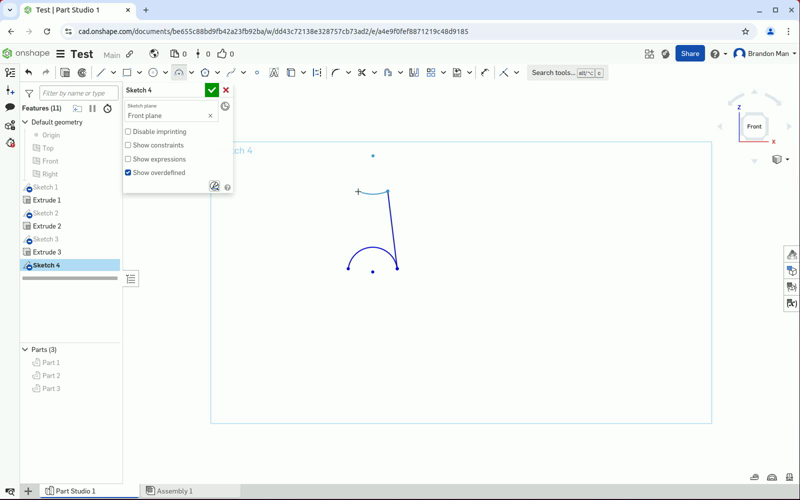
mouse_move(372, 207)
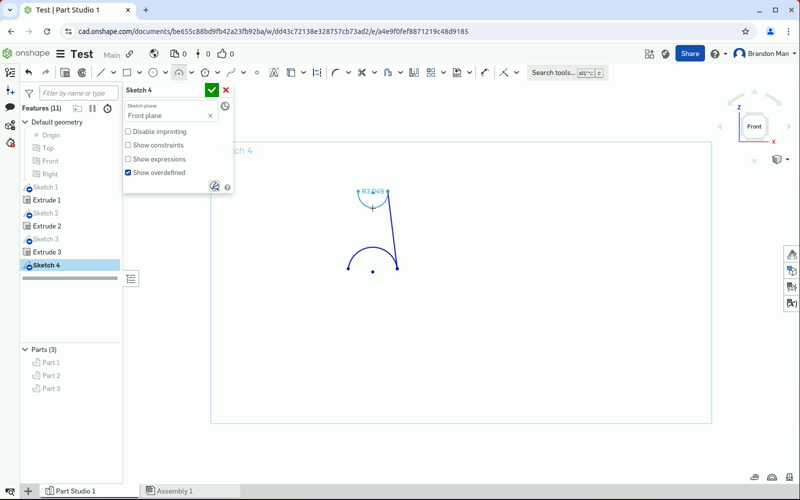
click(372, 207)
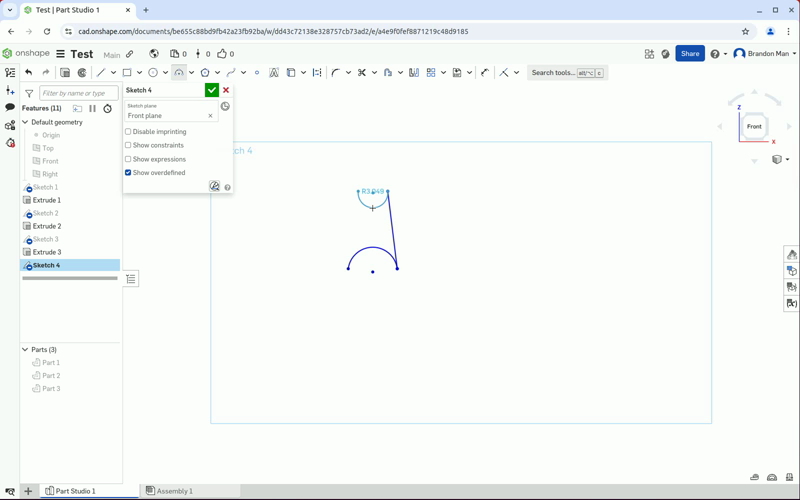
key_up(shift)
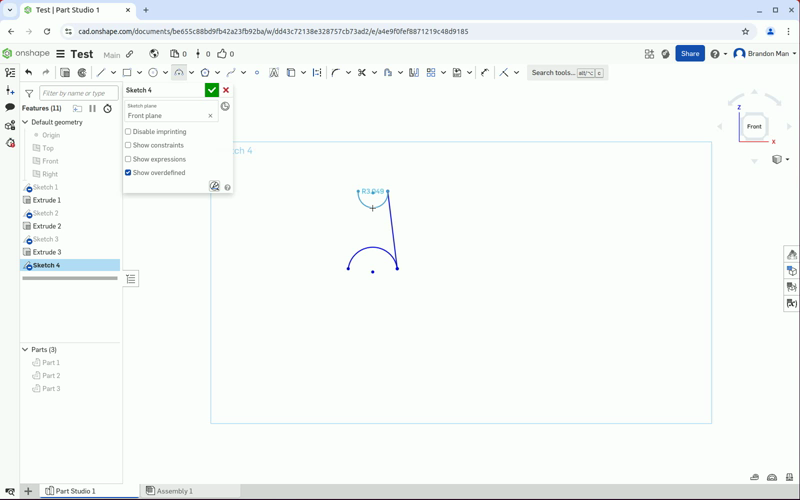
key(esc)
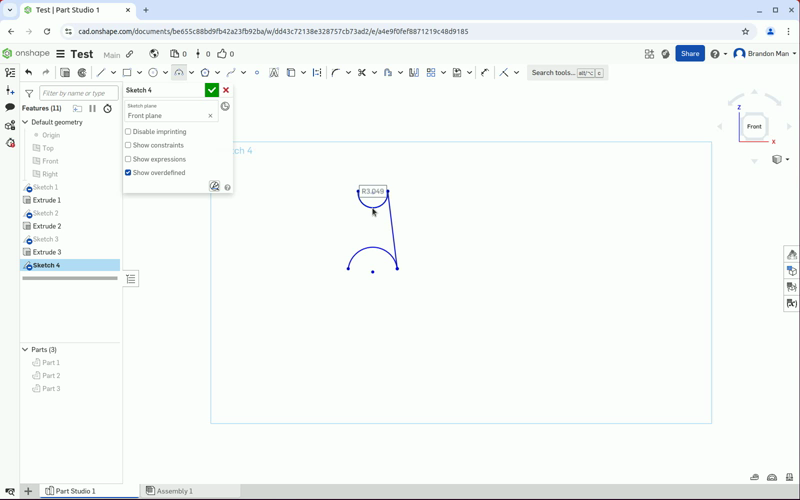
key(l)
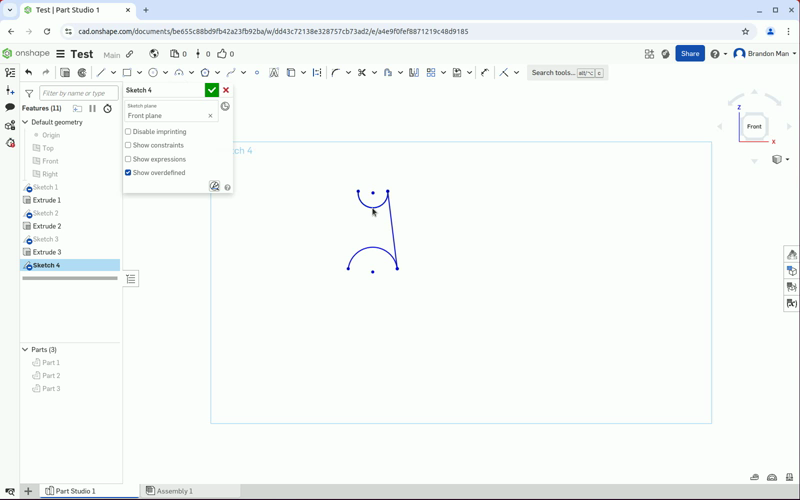
mouse_move(358, 191)
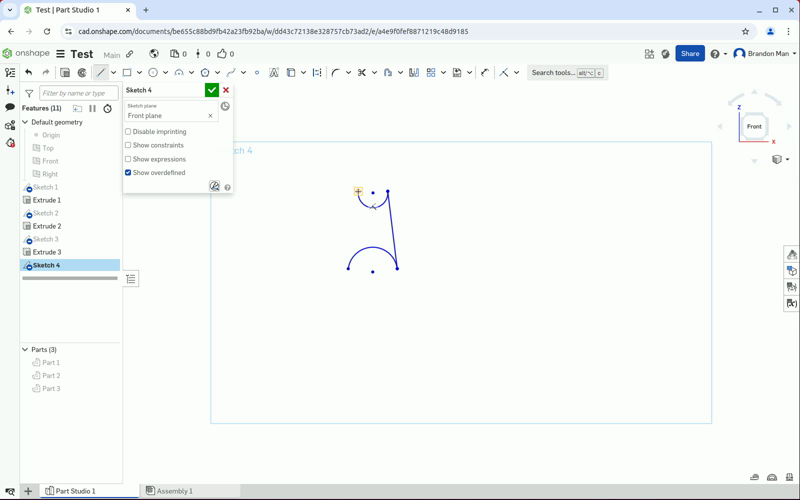
click(358, 191)
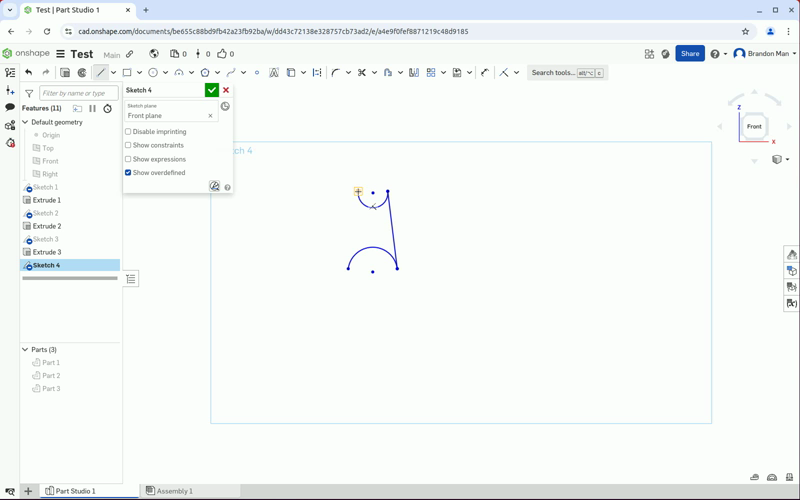
key_down(shift)
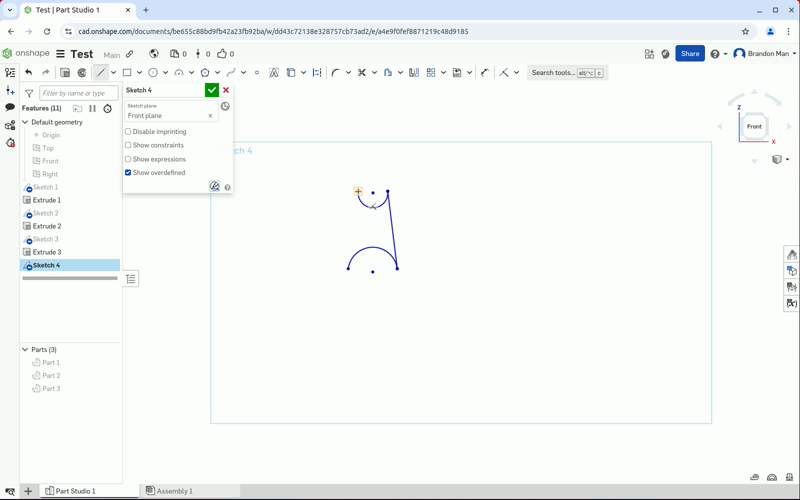
mouse_move(348, 268)
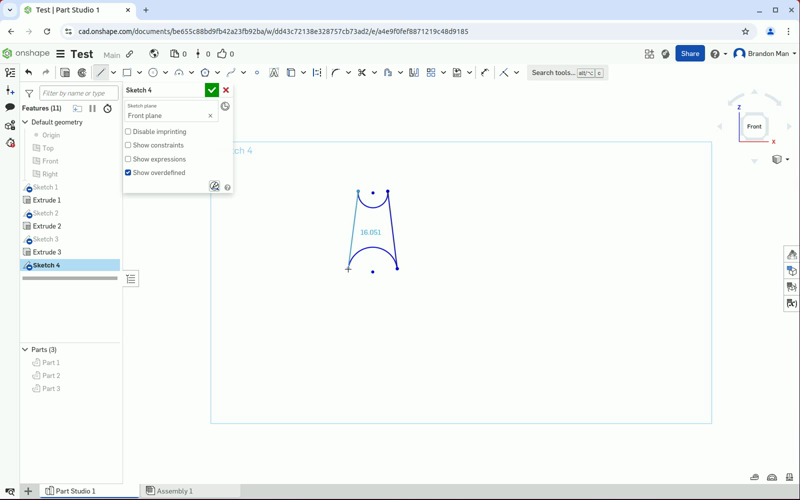
key_up(shift)
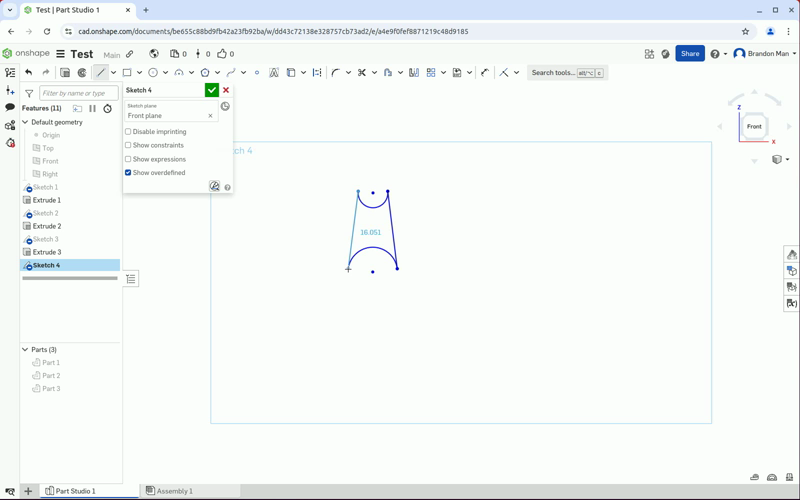
click(348, 268)
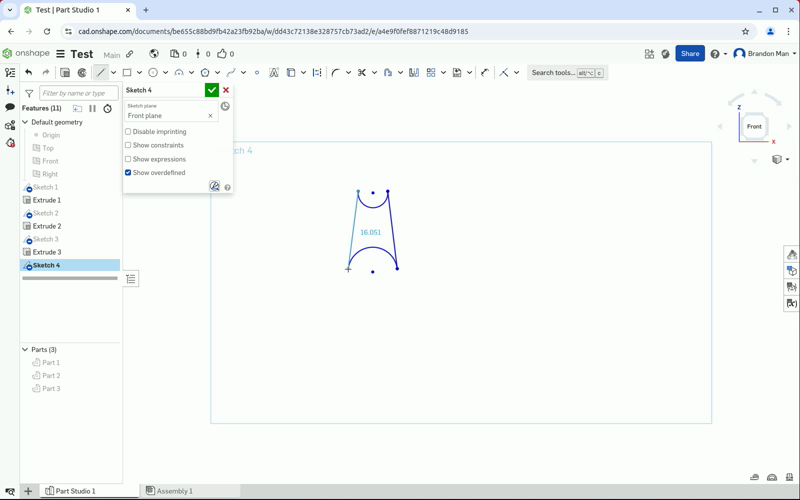
key(esc)
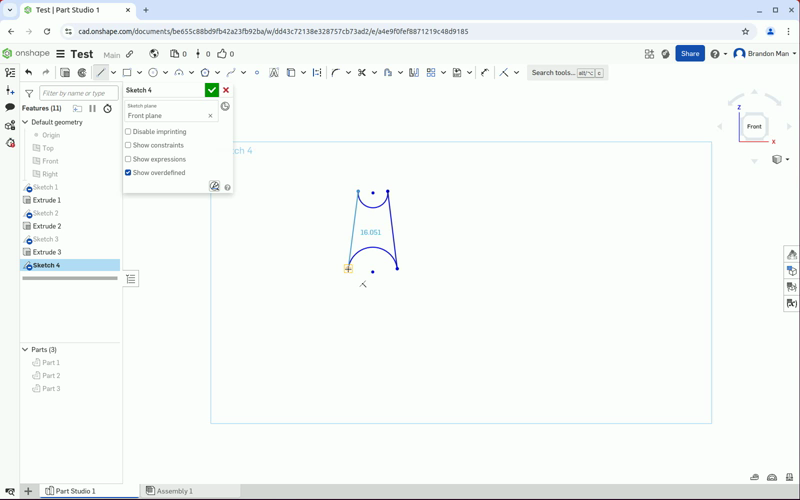
key(c)
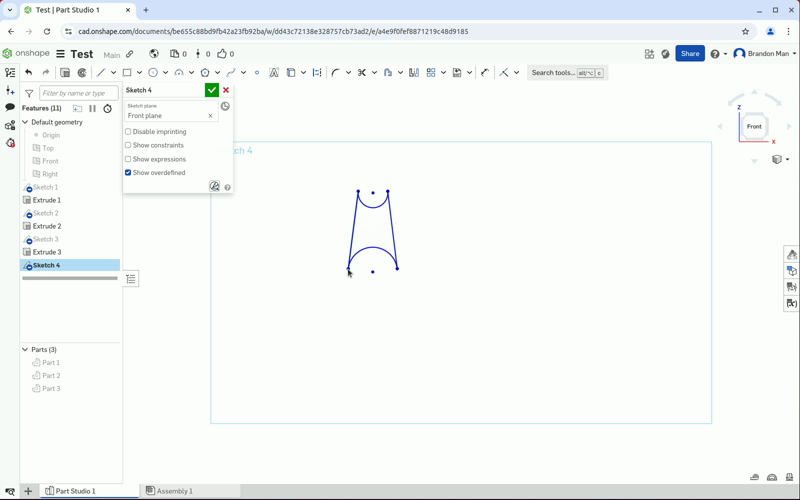
key_down(shift)
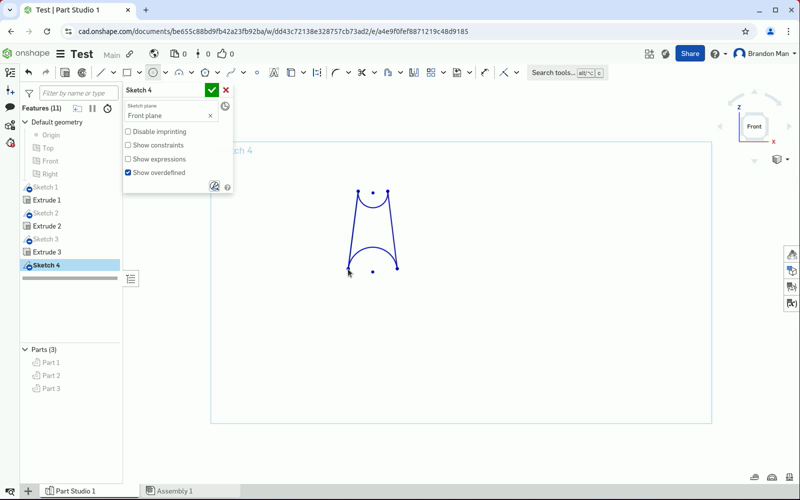
mouse_move(367, 214)
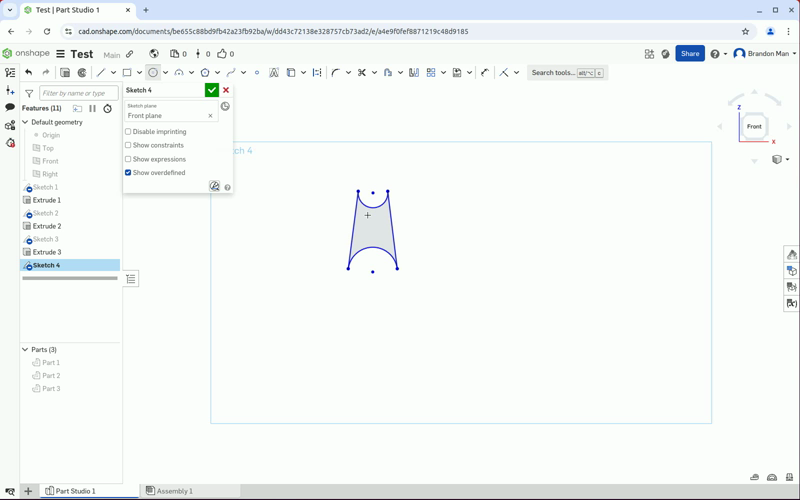
click(367, 214)
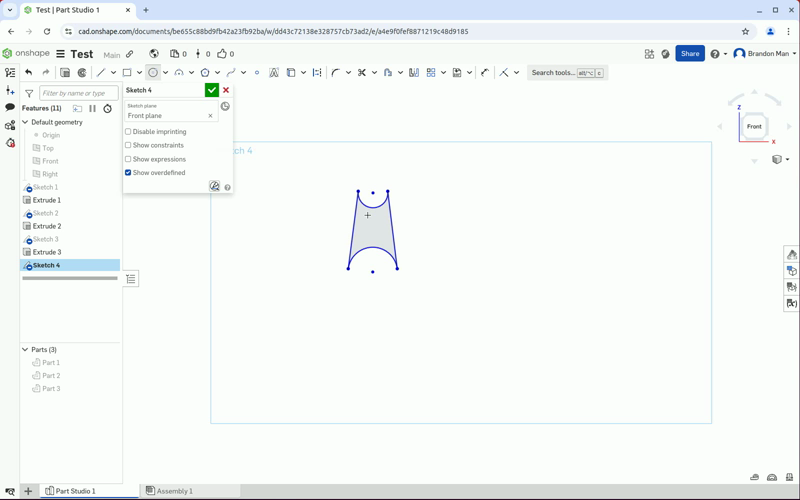
key_up(shift)
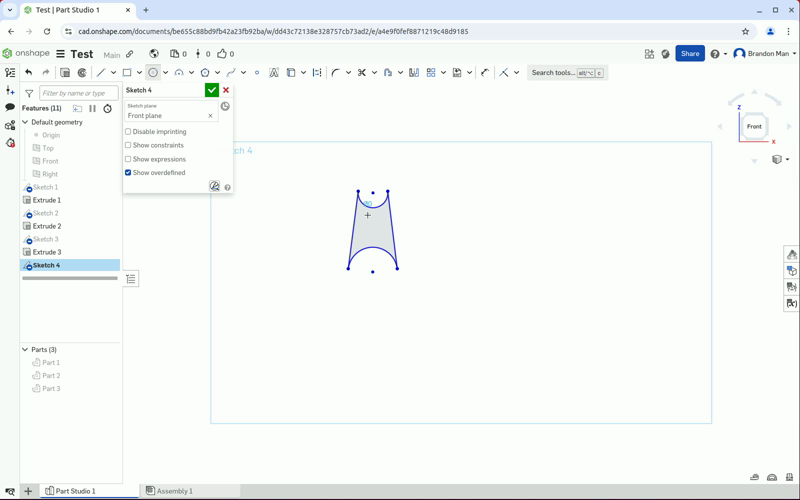
mouse_move(372, 214)
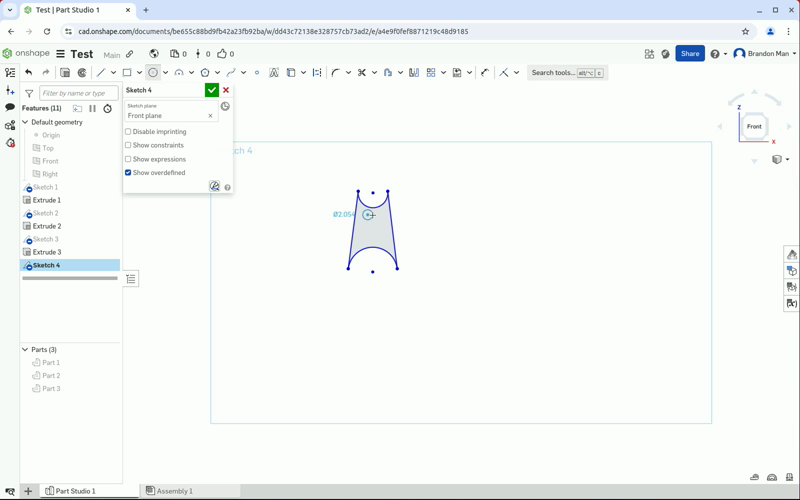
click(372, 214)
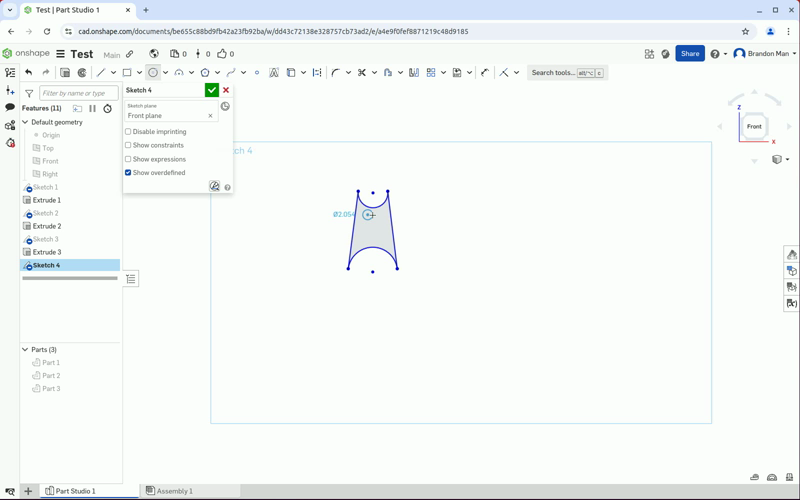
key(esc)
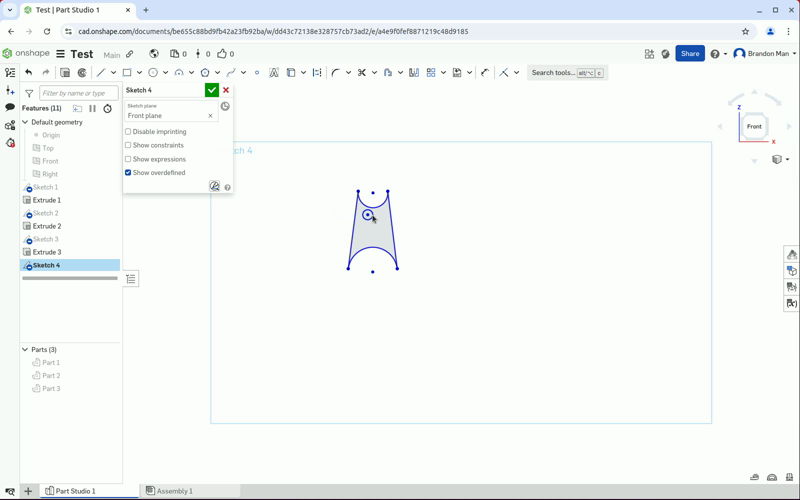
mouse_move(366, 237)
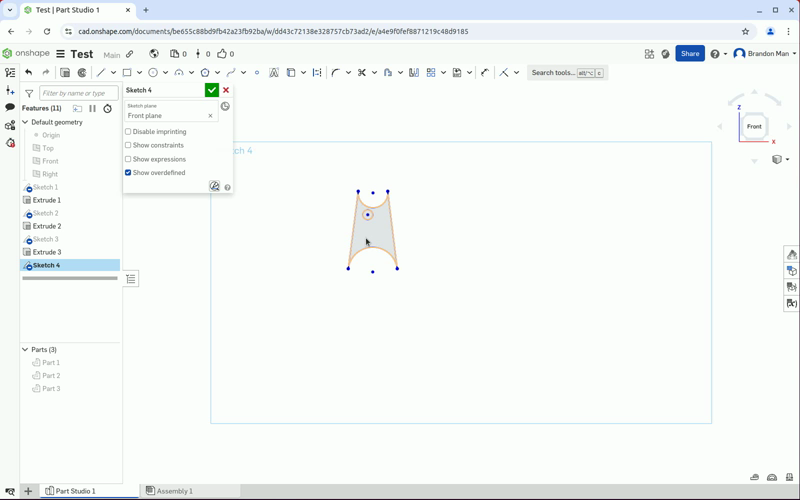
scroll(6)
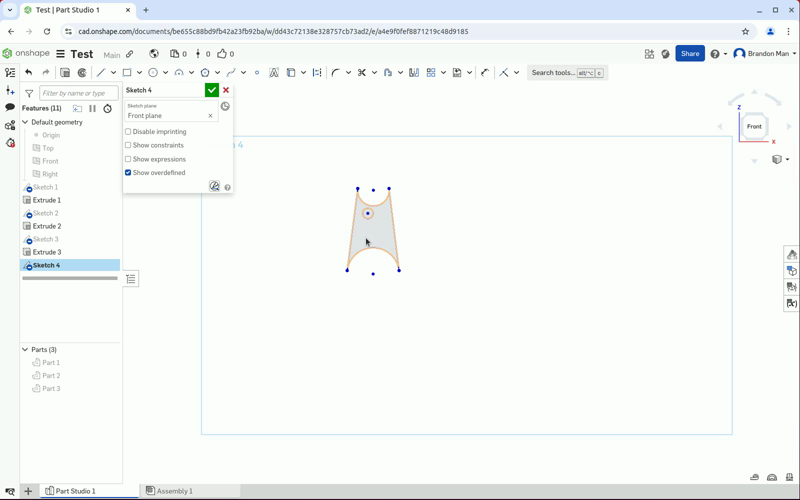
scroll(6)
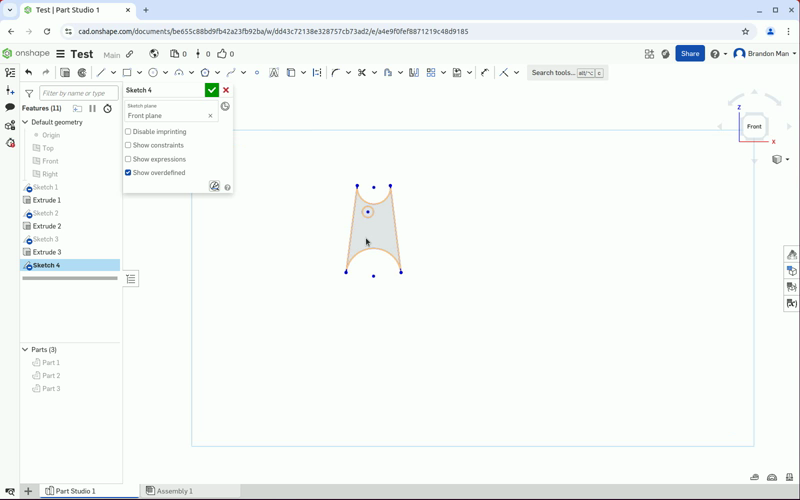
scroll(6)
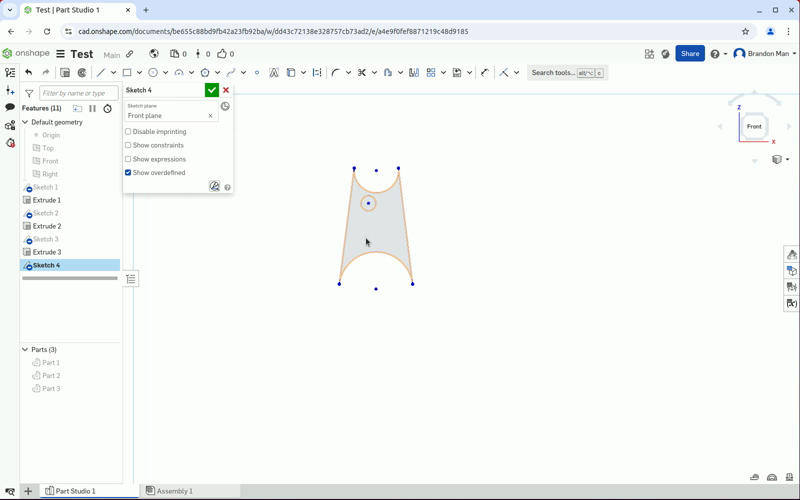
scroll(6)
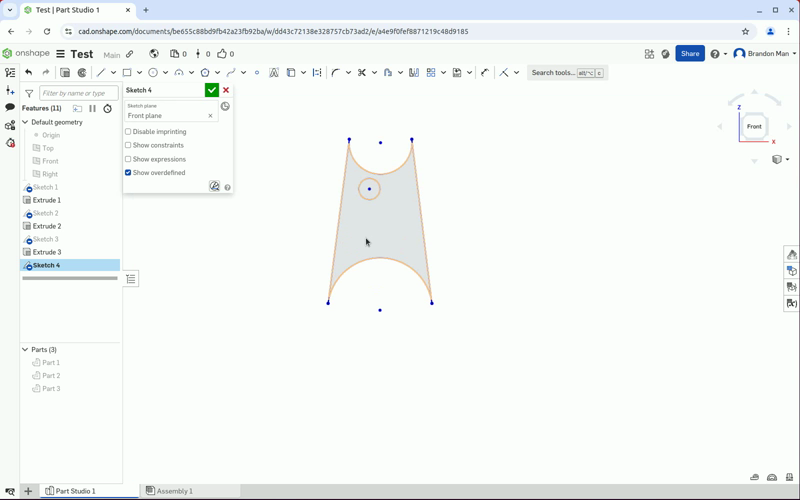
scroll(6)
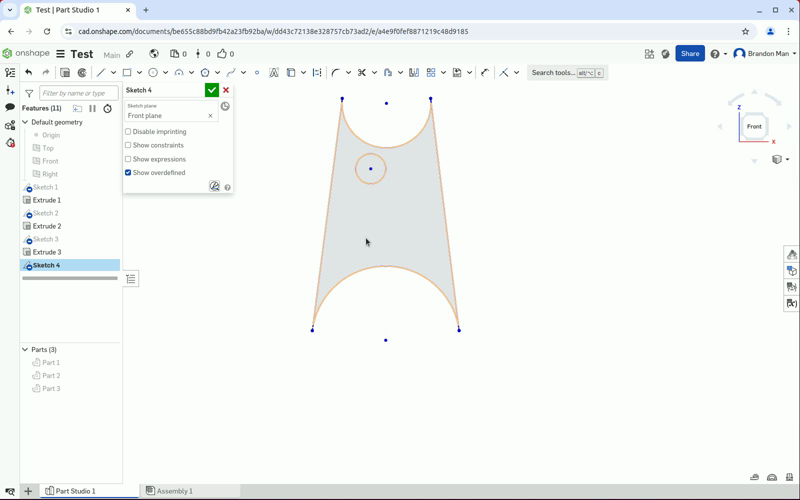
scroll(6)
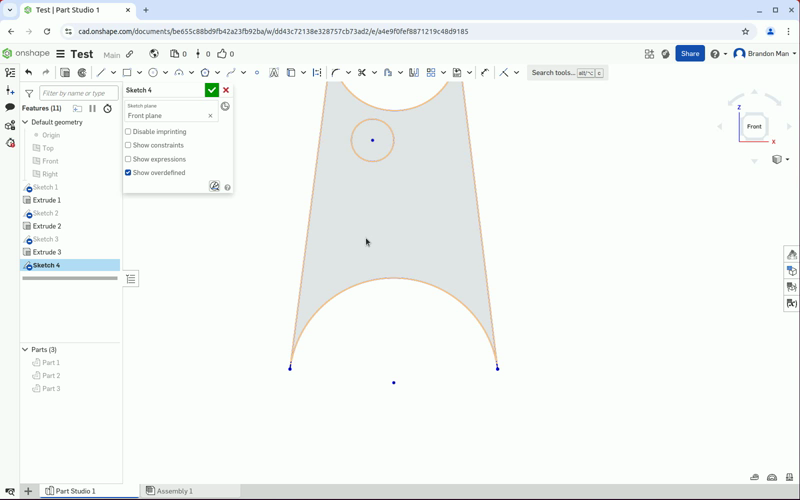
scroll(6)
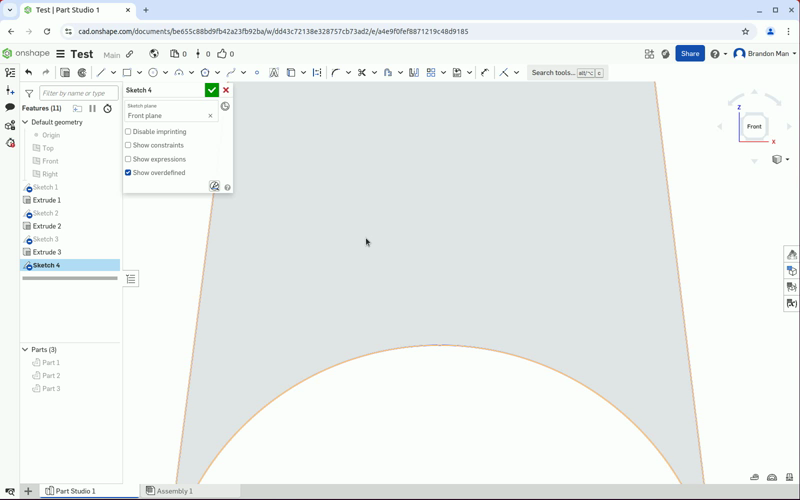
click(366, 237)
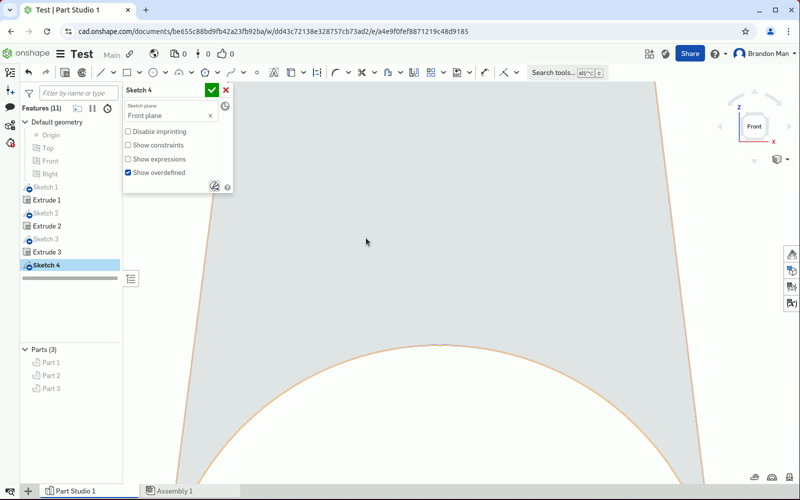
scroll(-6)
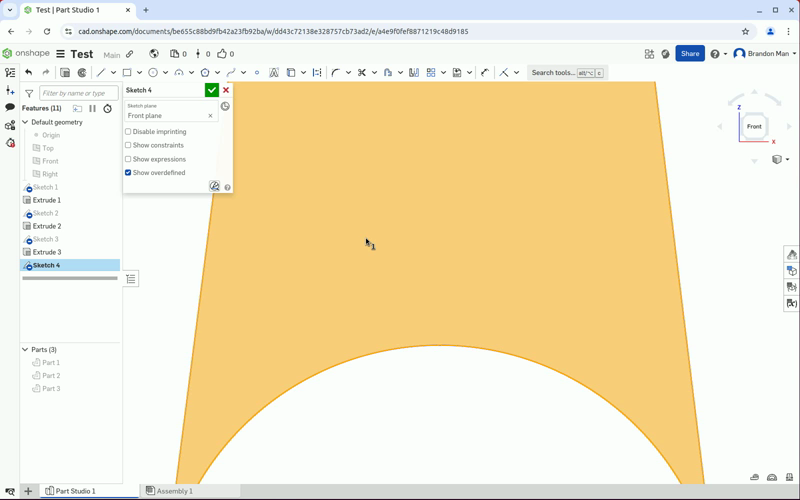
scroll(-6)
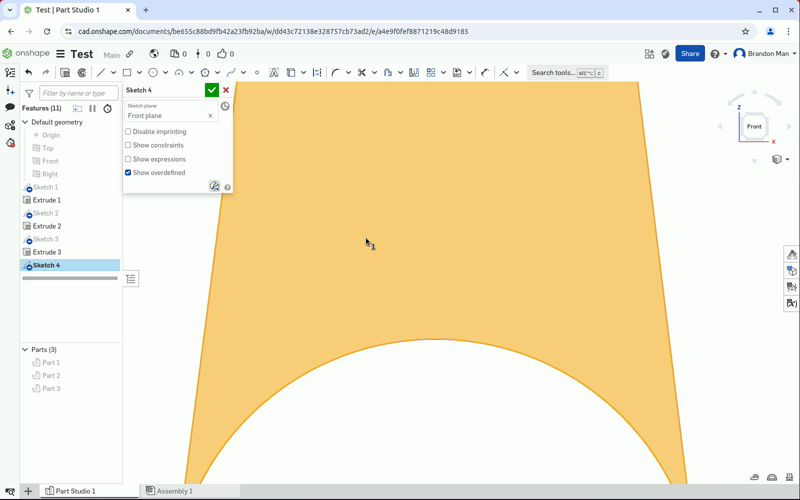
scroll(-6)
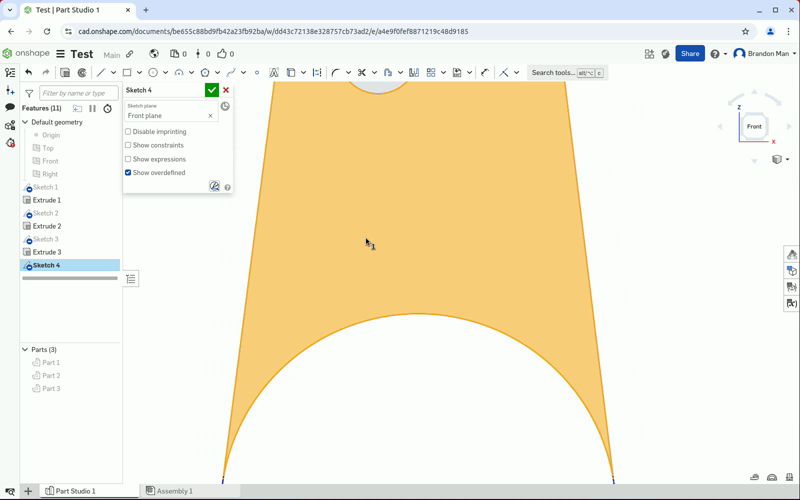
scroll(-6)
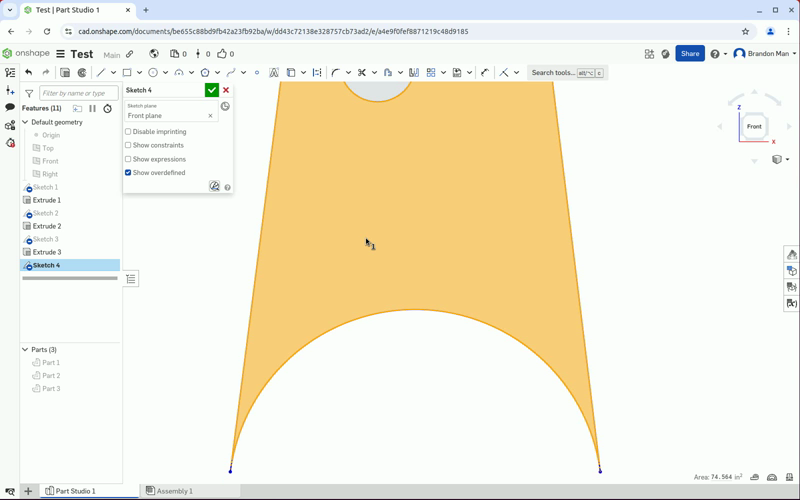
scroll(-6)
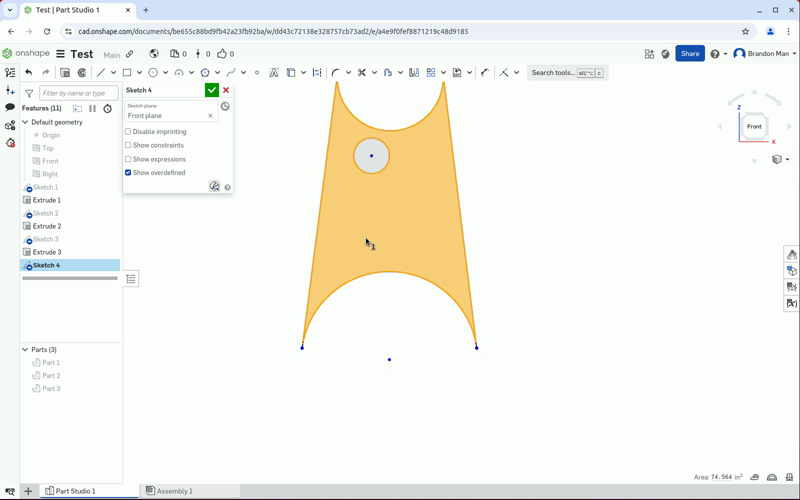
scroll(-6)
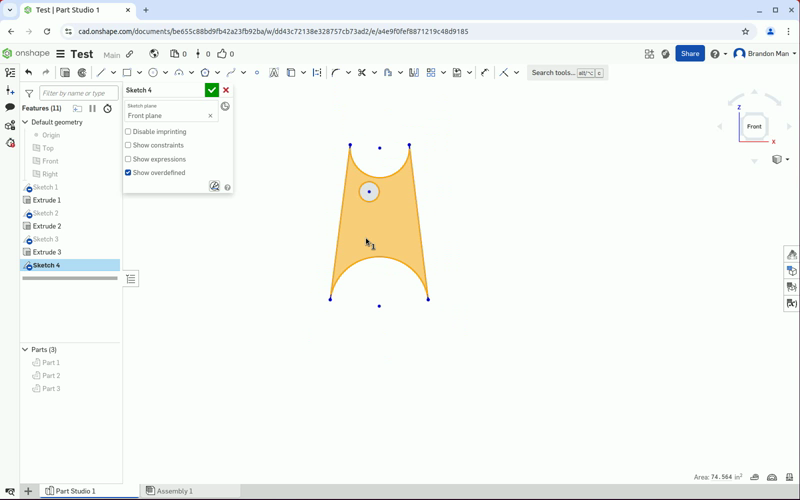
scroll(-6)
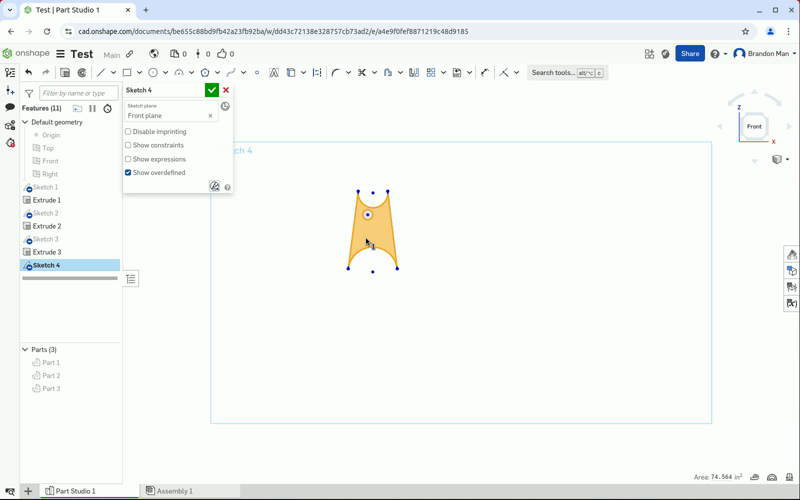
mouse_move(73, 352)
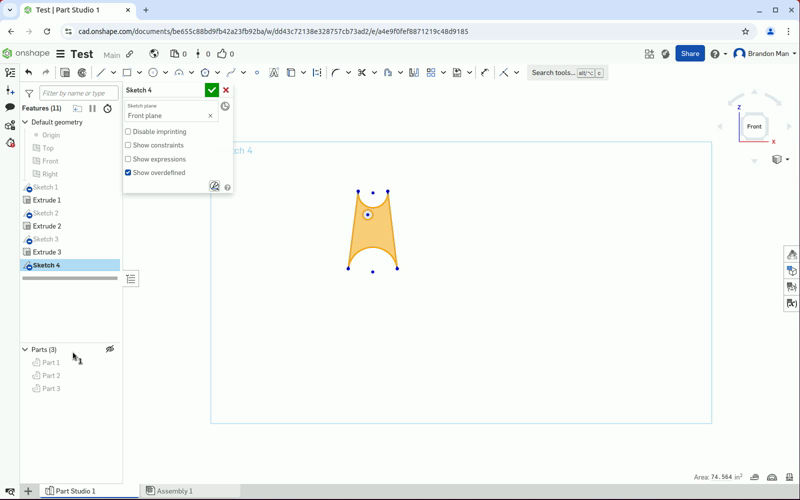
key(shift+y)
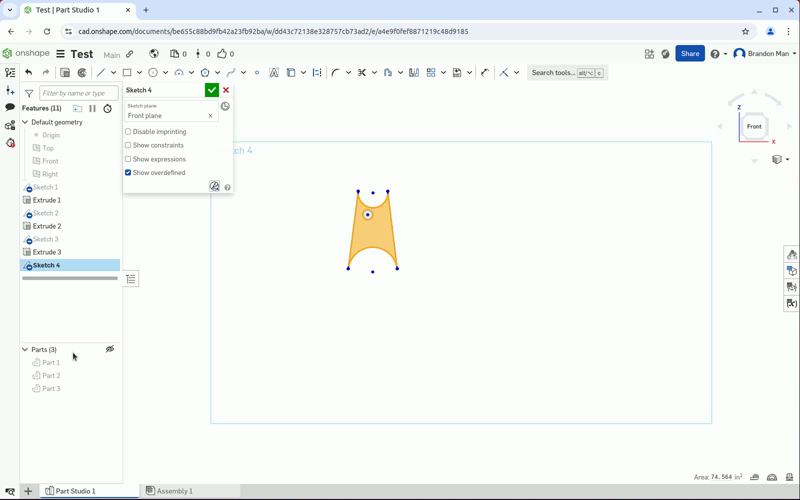
key(shift+e)
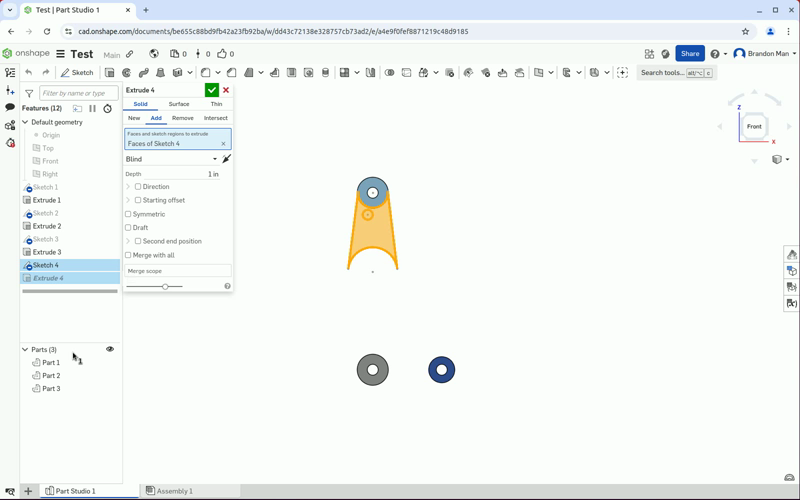
mouse_move(143, 106)
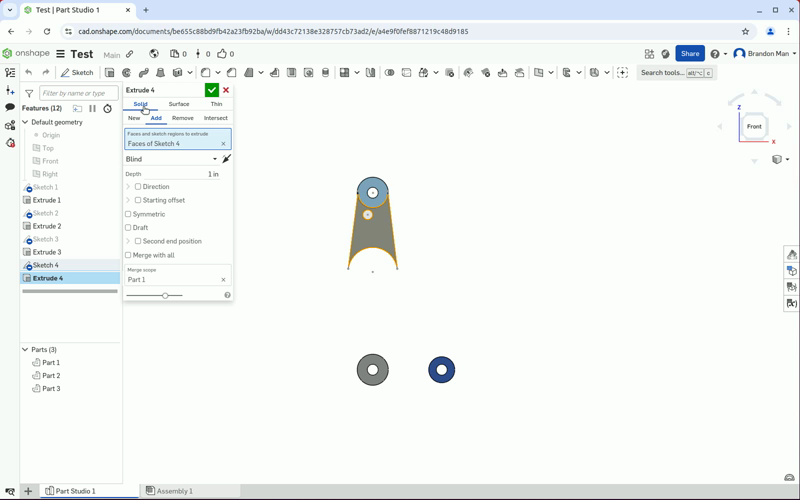
click(143, 106)
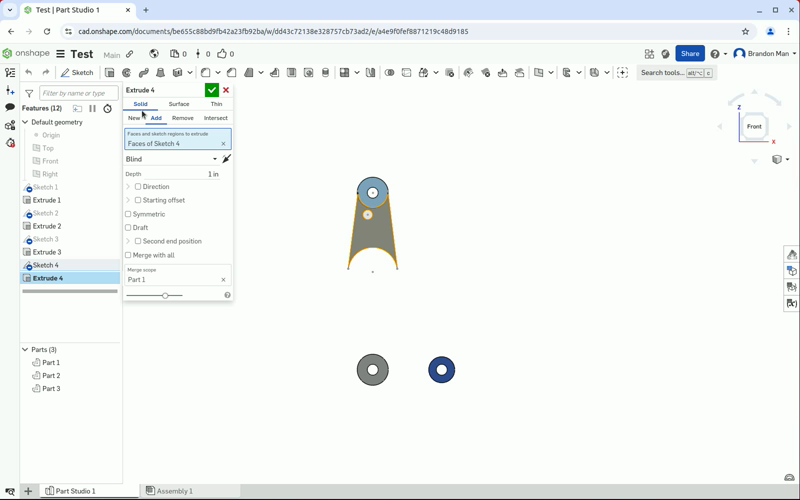
mouse_move(137, 120)
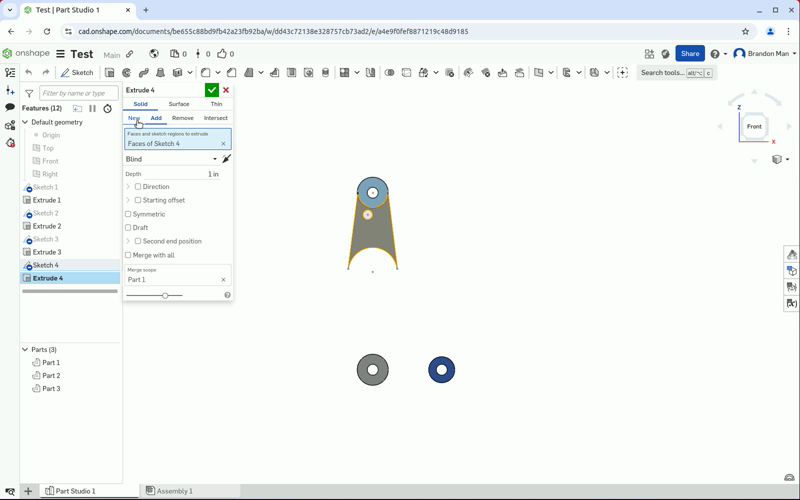
click(137, 120)
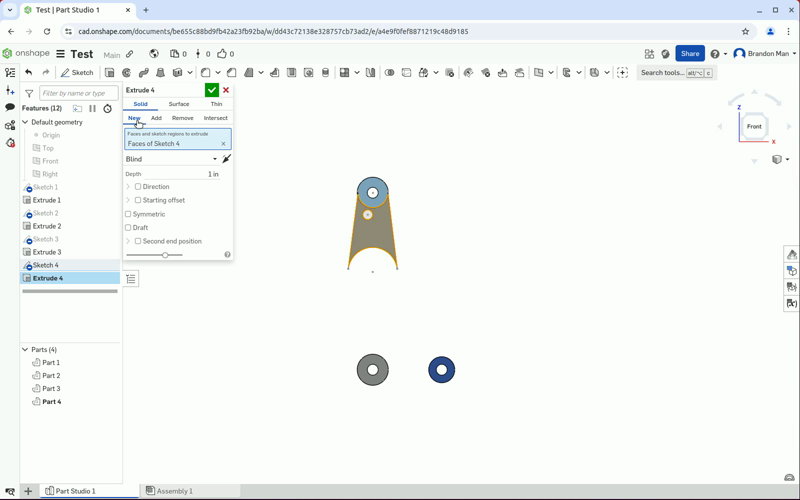
key(tab, 4)
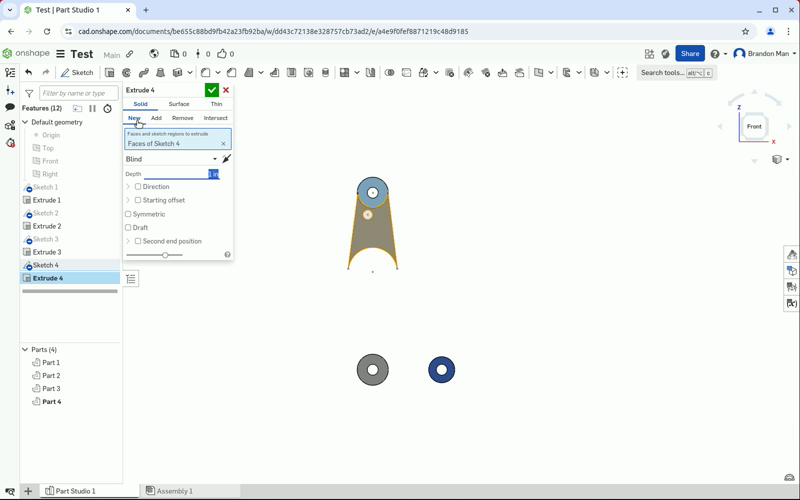
text(0.963)
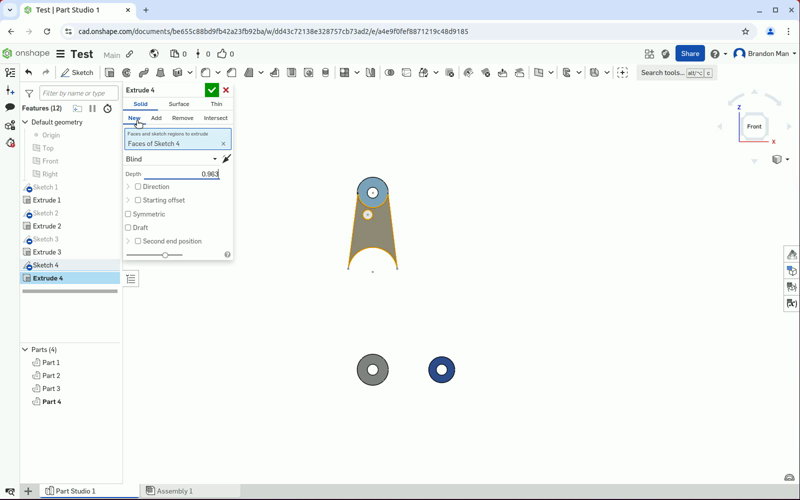
key(enter)
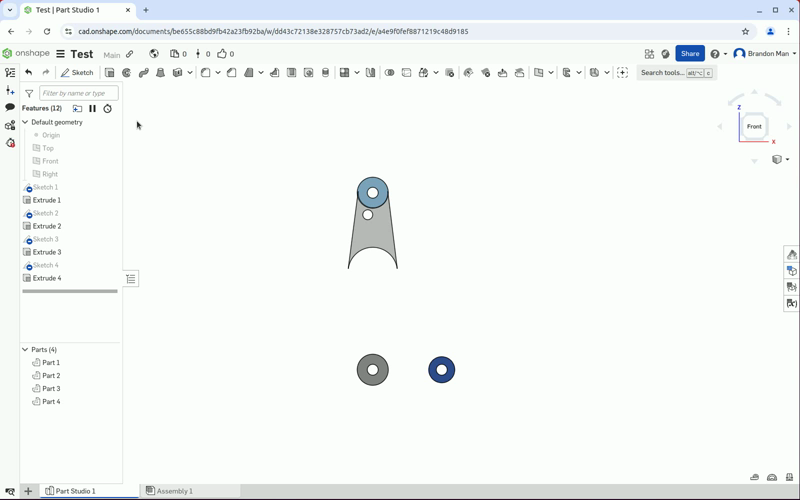
key(shift+h)
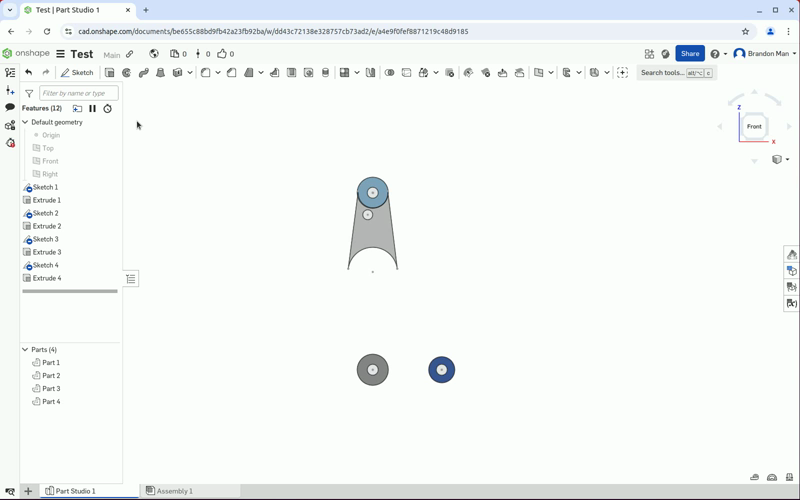
key(shift+h)
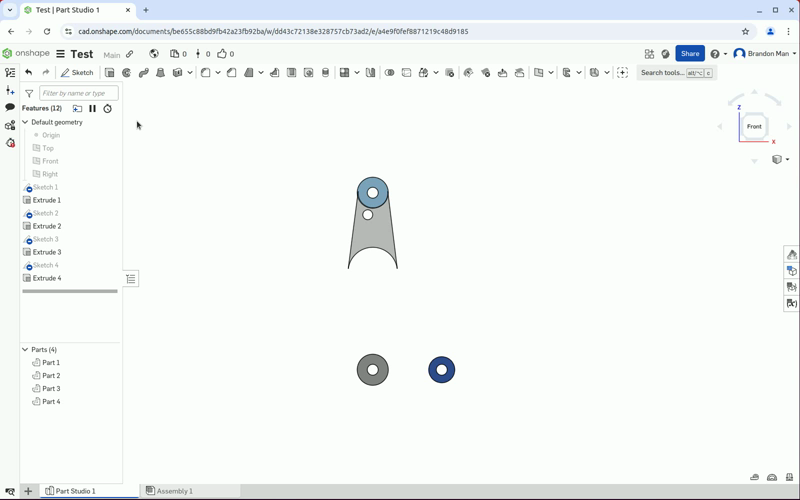
mouse_move(73, 189)
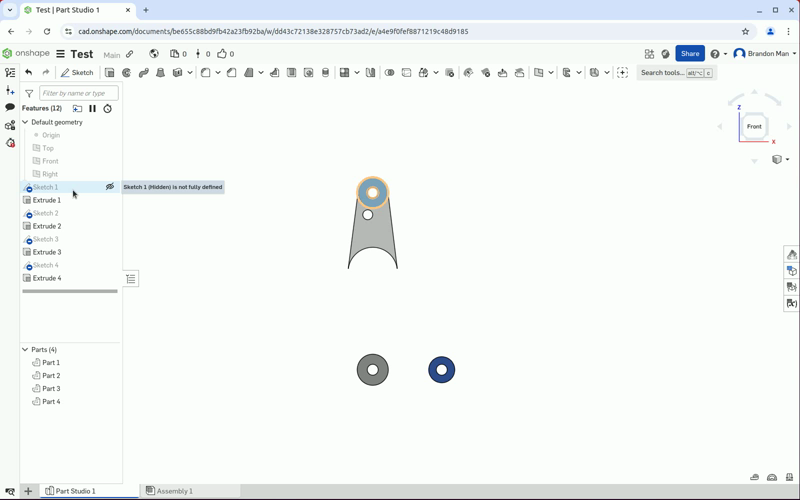
click(73, 189)
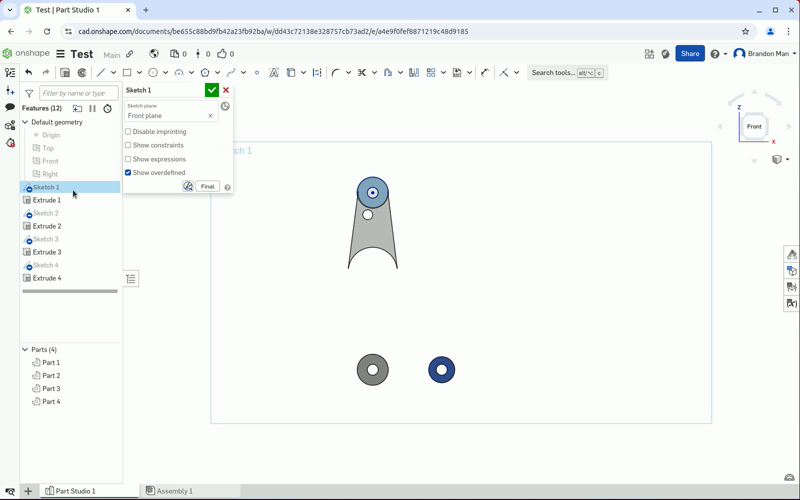
mouse_move(229, 92)
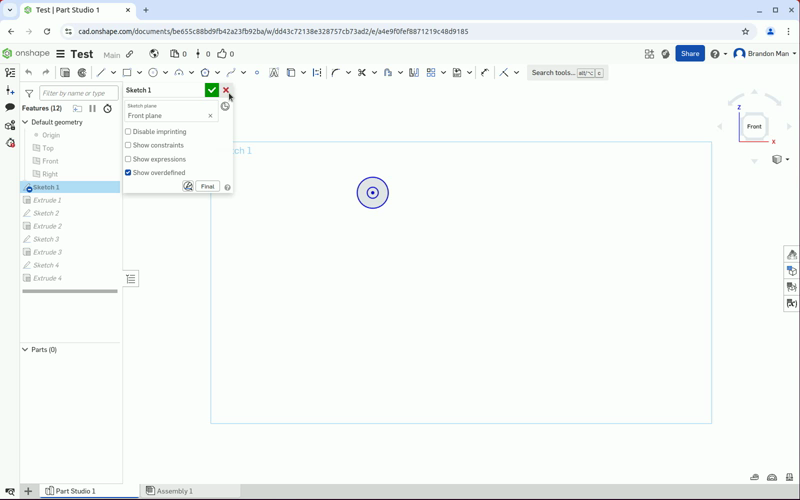
click(229, 92)
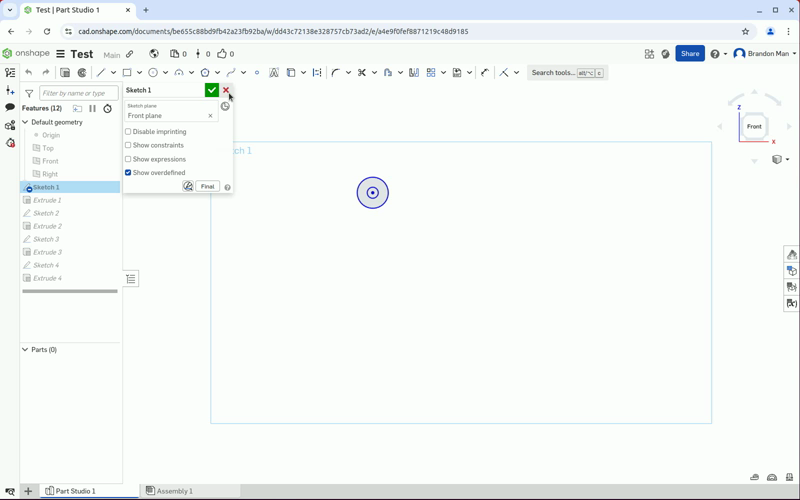
key(shift+s)
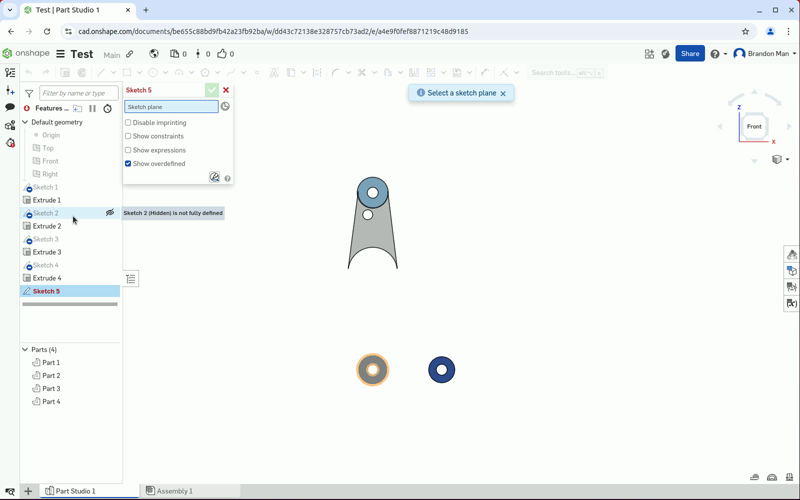
scroll(3)
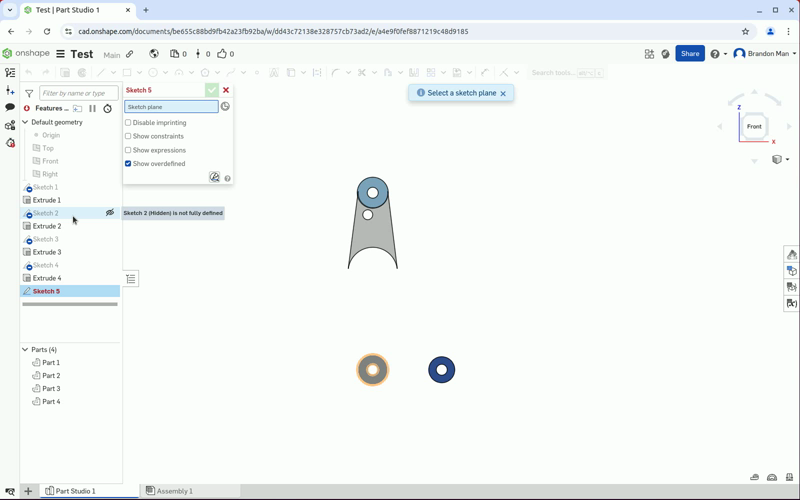
mouse_move(73, 163)
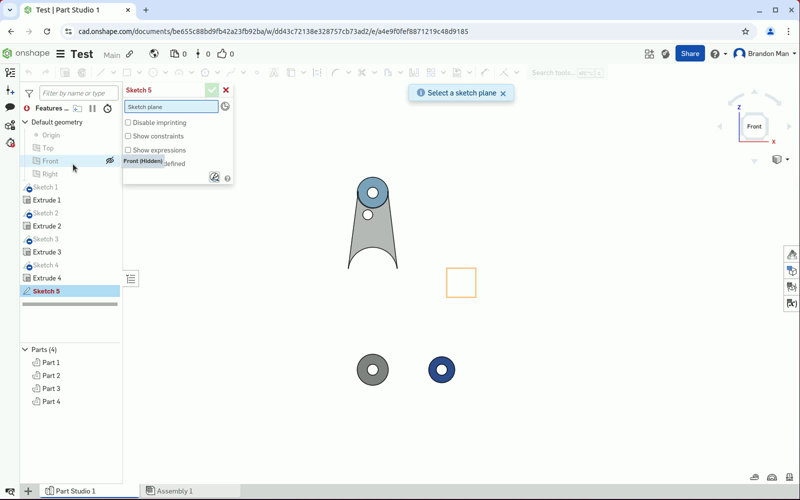
click(73, 163)
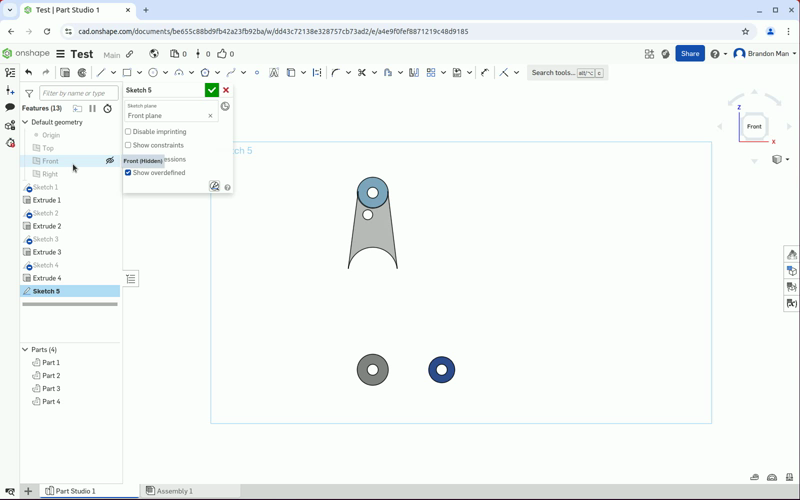
mouse_move(73, 352)
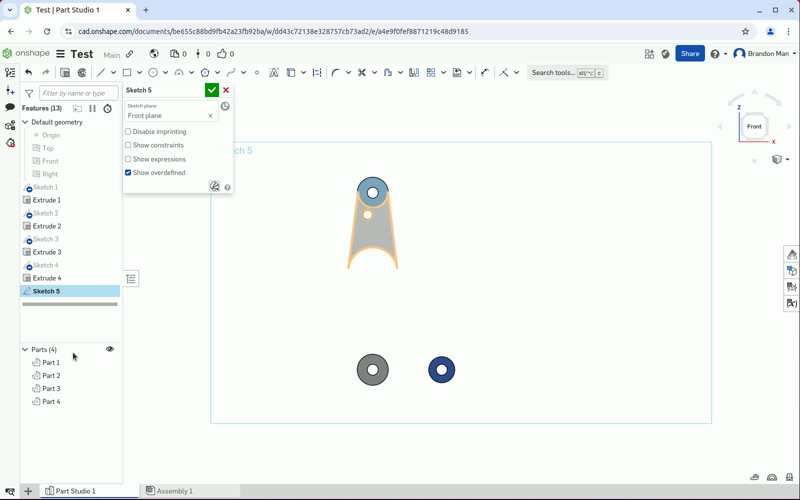
key(y)
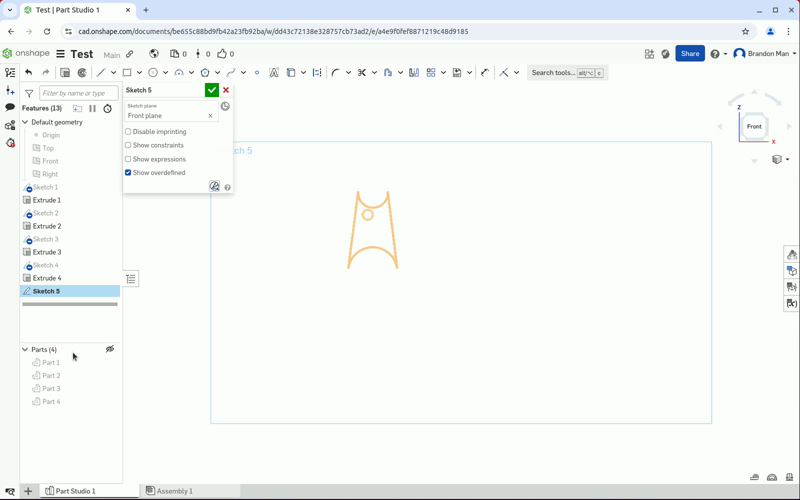
key(c)
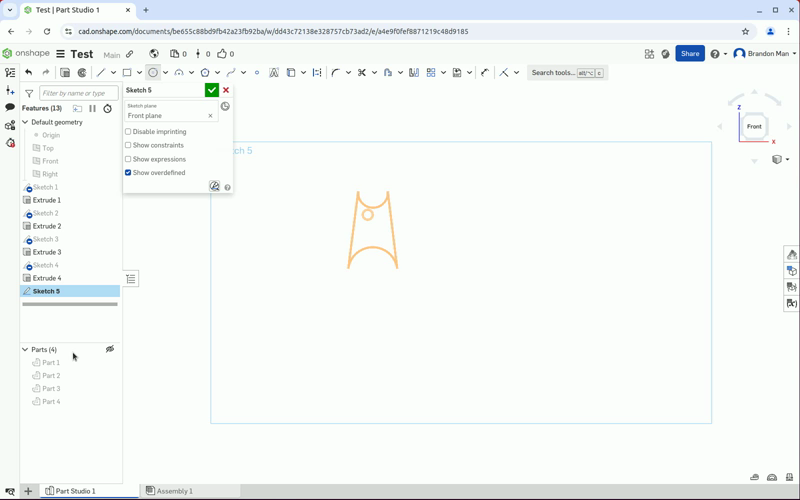
key_down(shift)
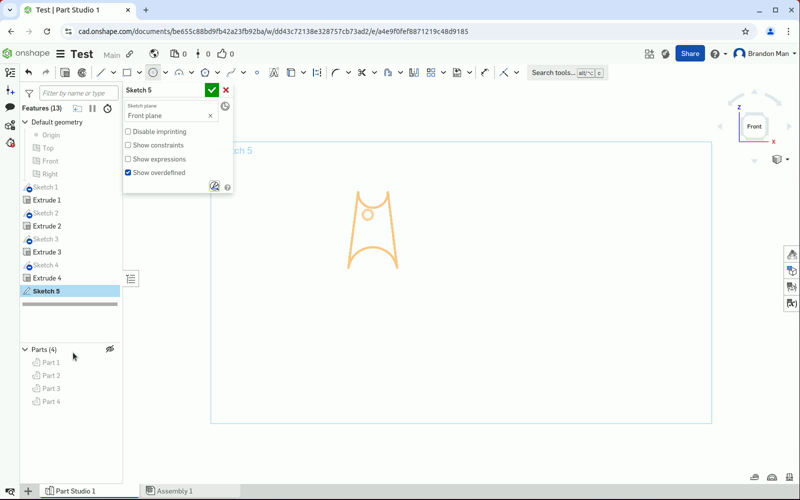
mouse_move(373, 271)
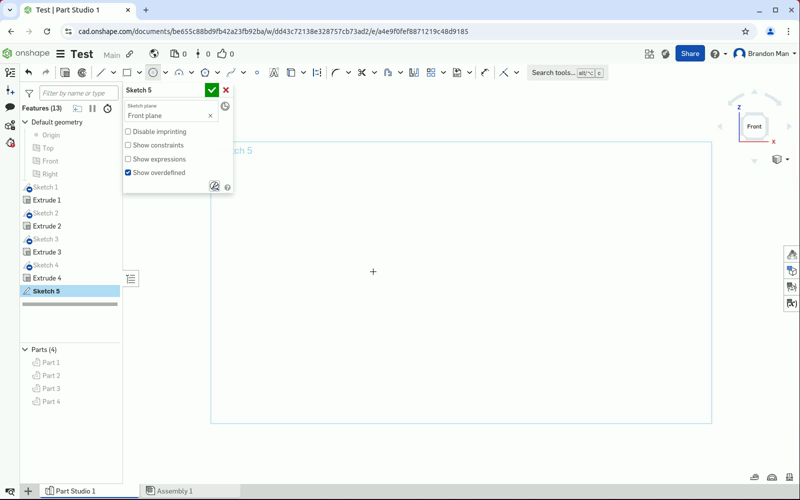
click(373, 271)
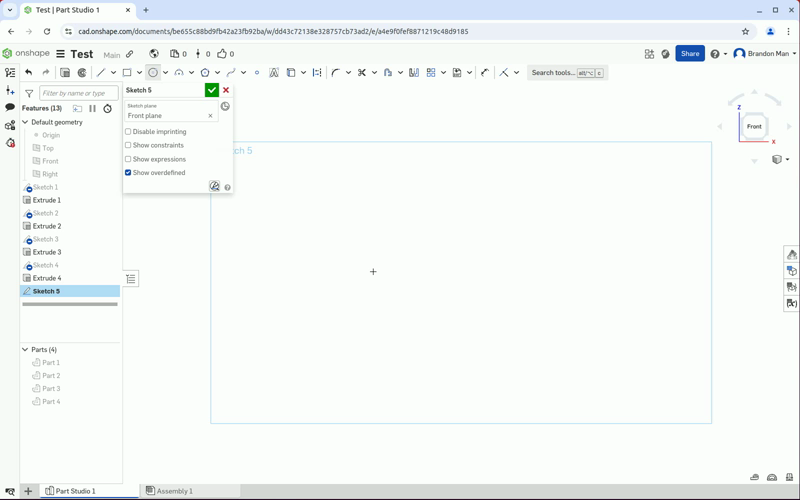
key_up(shift)
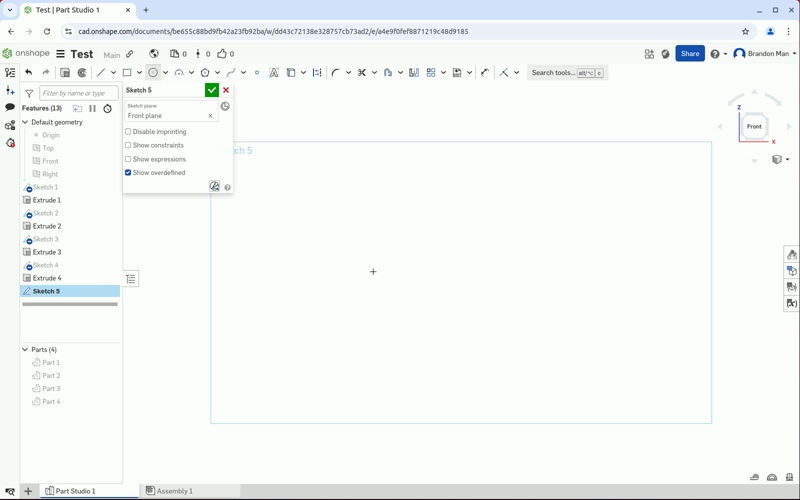
mouse_move(398, 271)
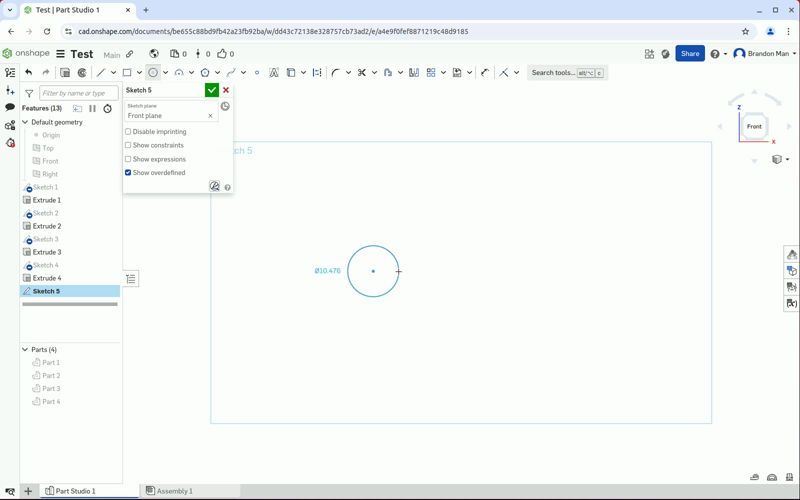
click(398, 271)
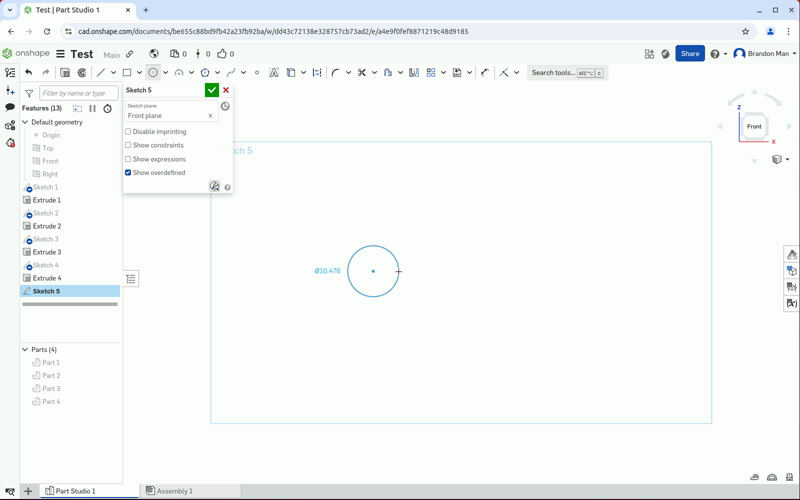
key(esc)
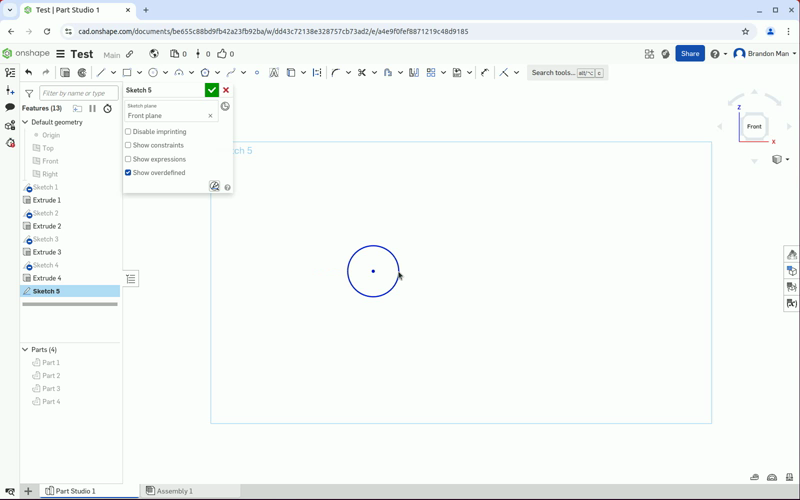
key(c)
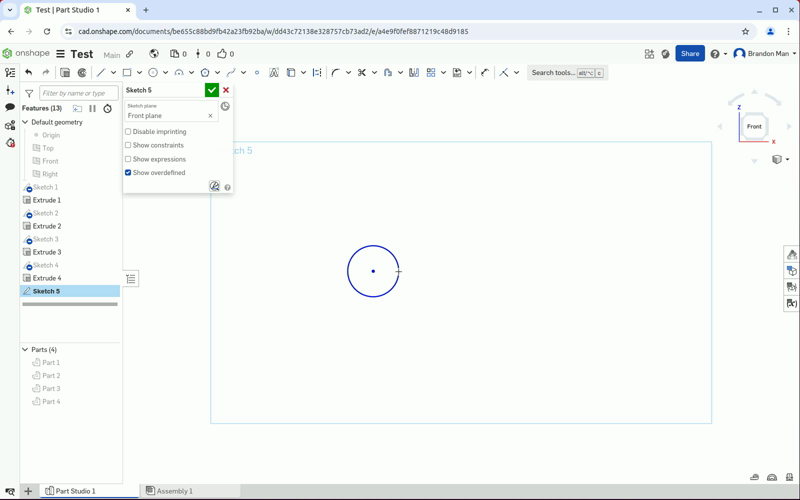
key_down(shift)
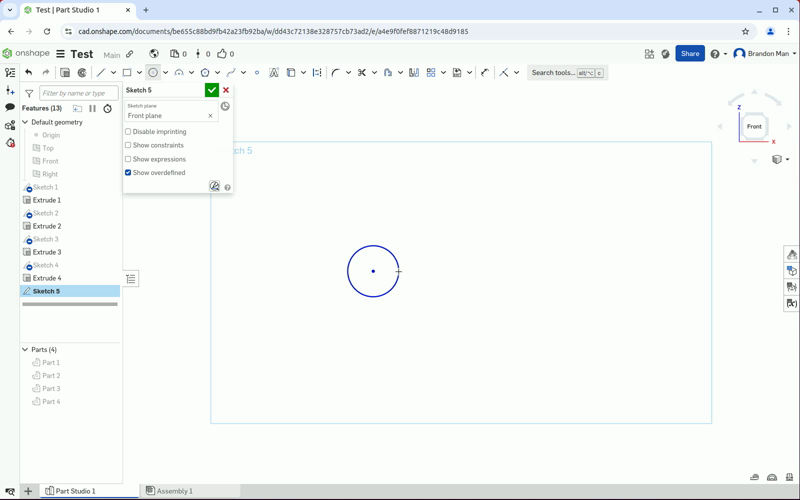
mouse_move(373, 271)
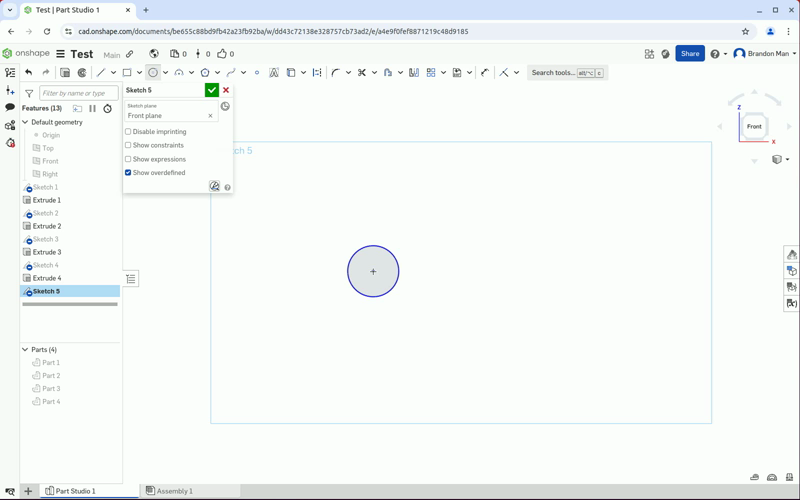
click(373, 271)
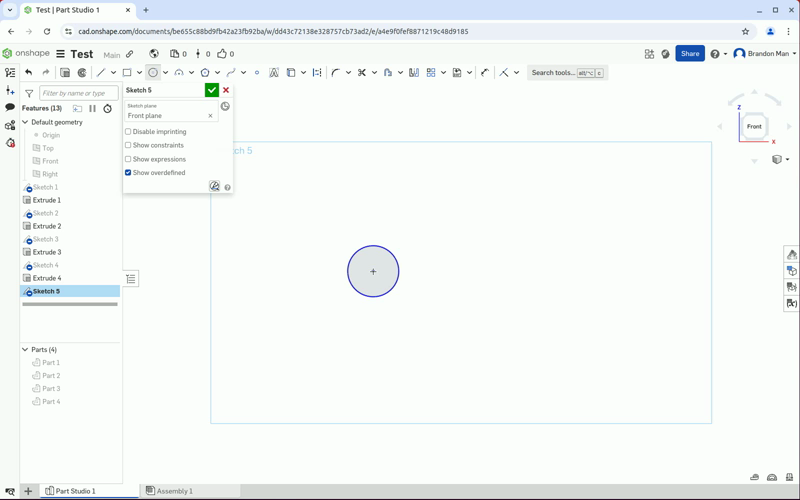
key_up(shift)
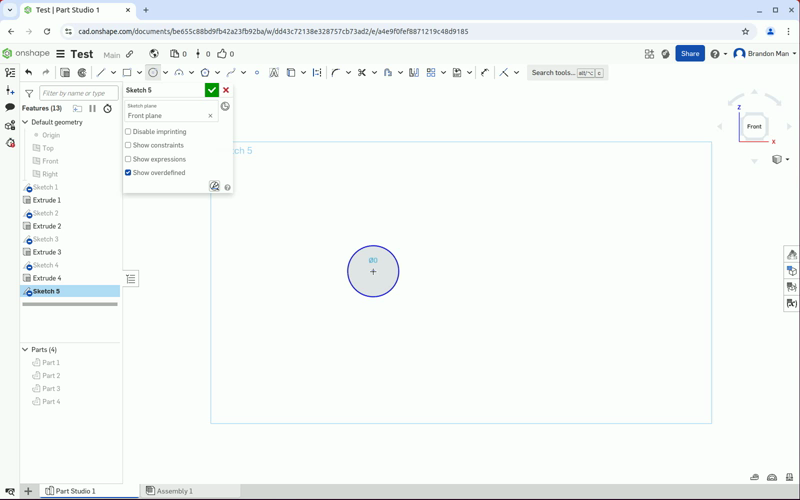
mouse_move(378, 271)
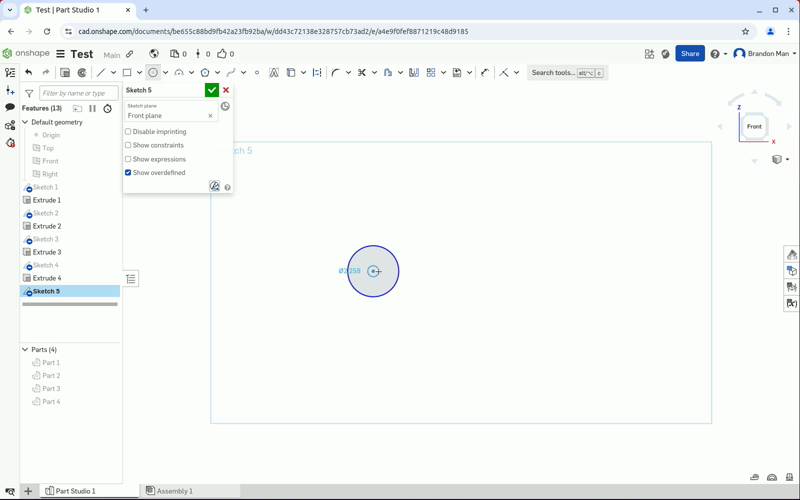
click(378, 271)
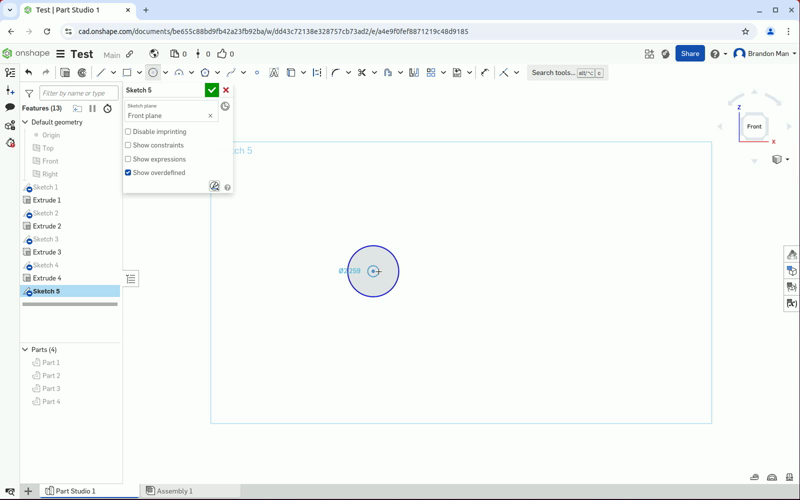
key(esc)
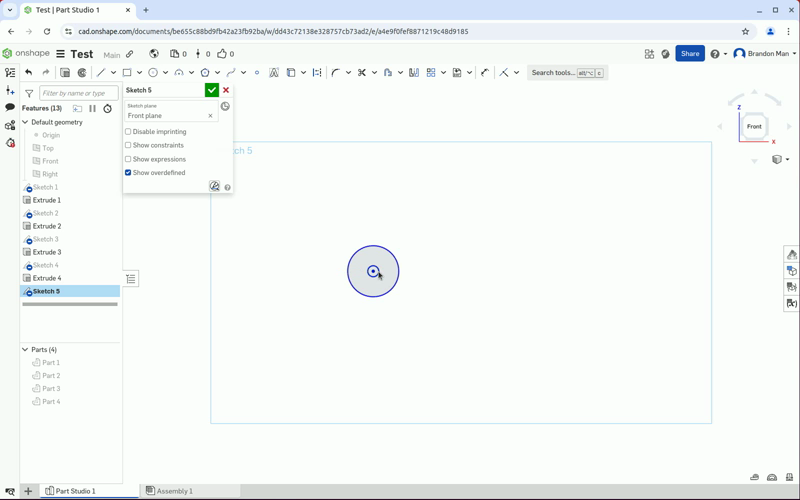
mouse_move(396, 271)
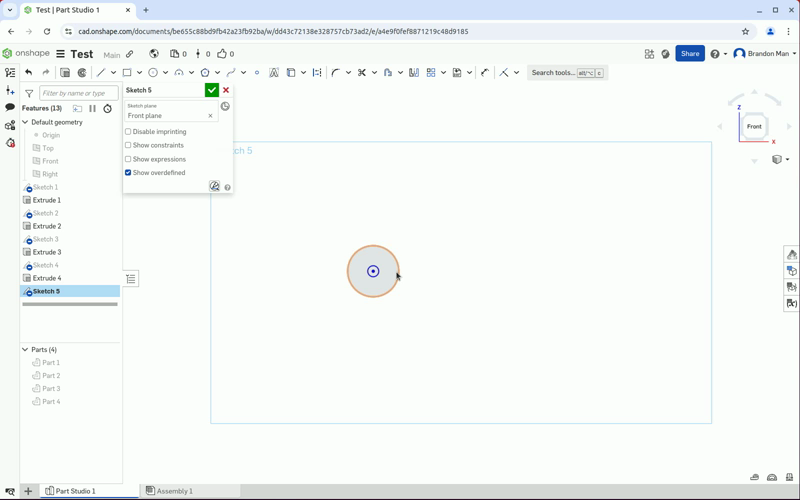
click(396, 271)
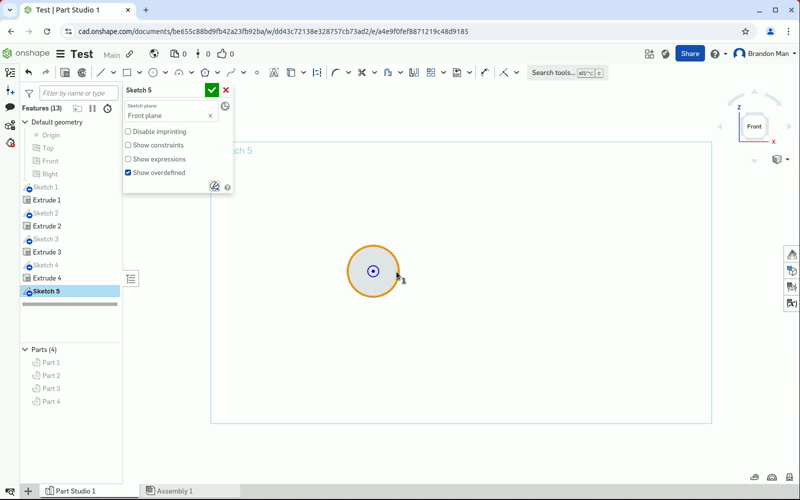
mouse_move(73, 352)
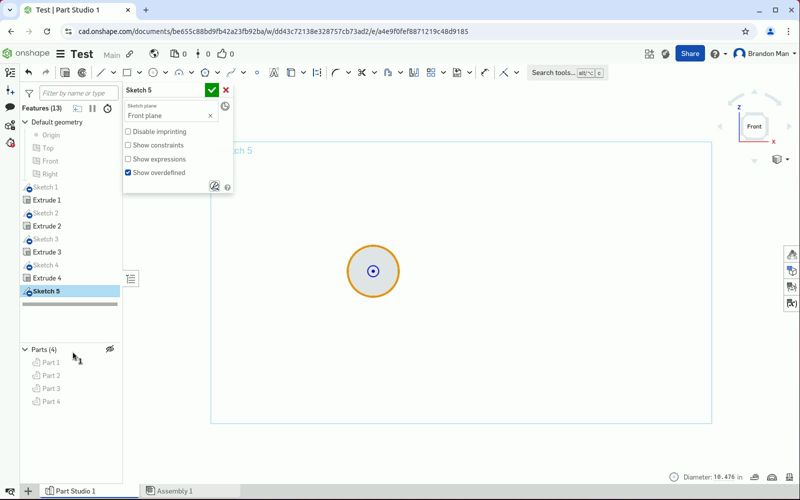
key(shift+y)
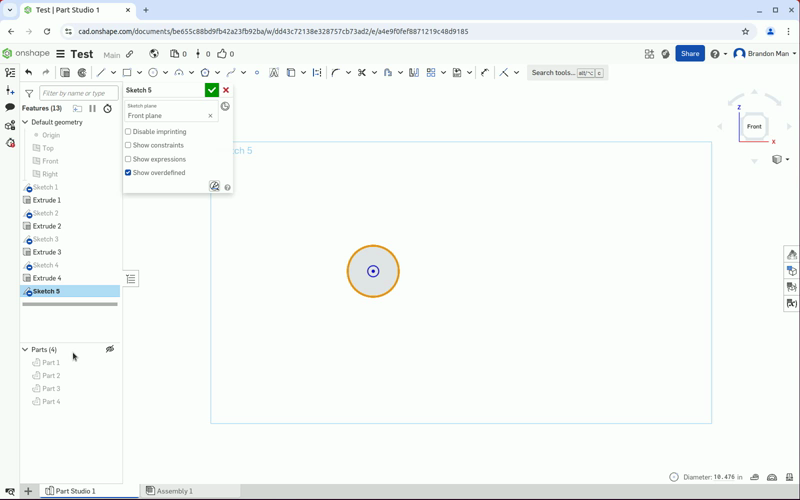
key(shift+e)
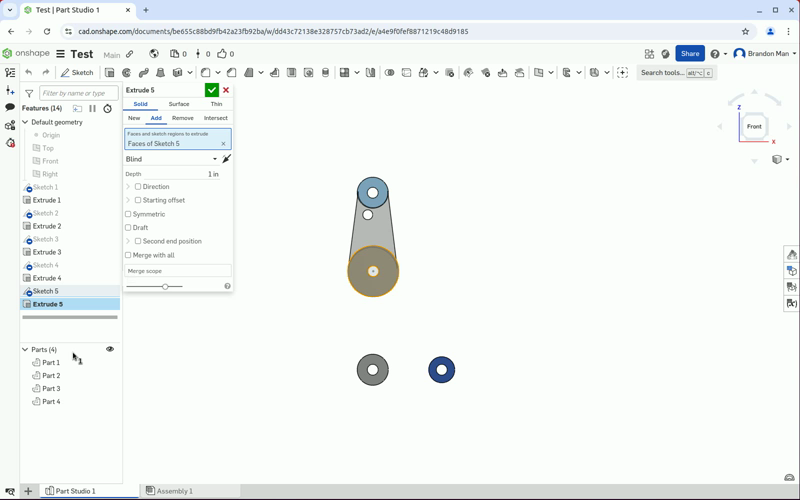
mouse_move(143, 106)
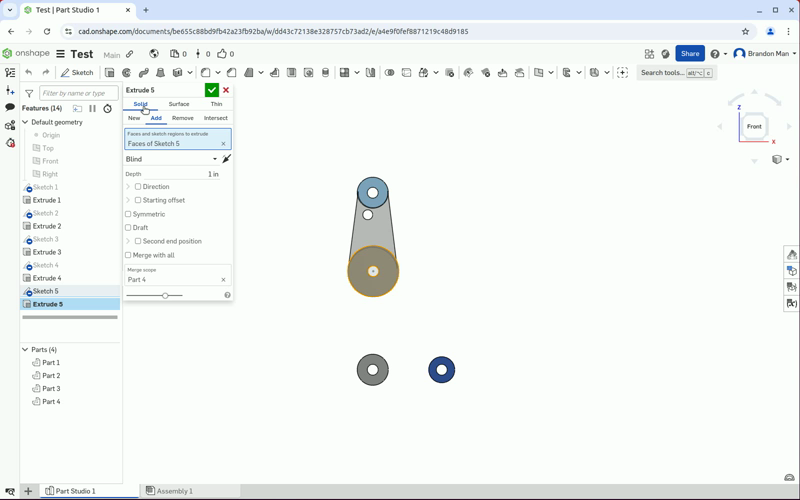
click(143, 106)
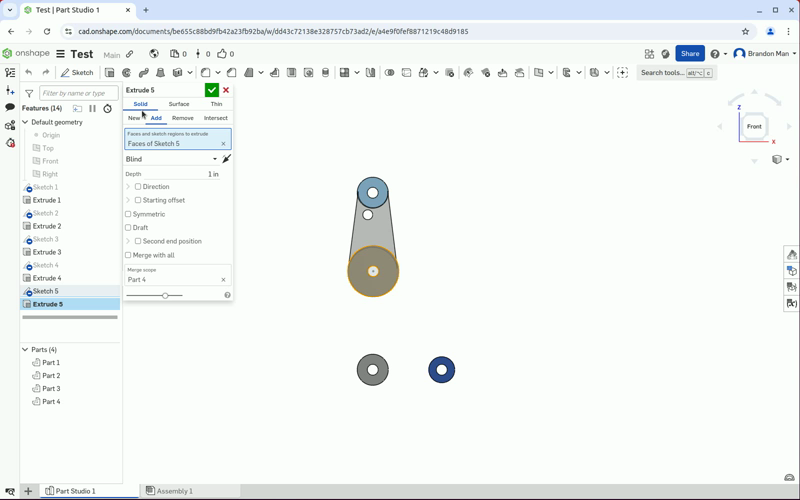
mouse_move(137, 120)
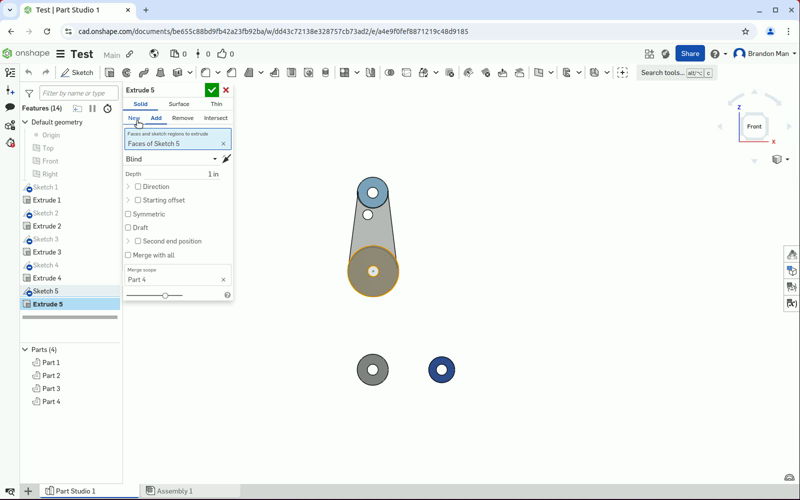
click(137, 120)
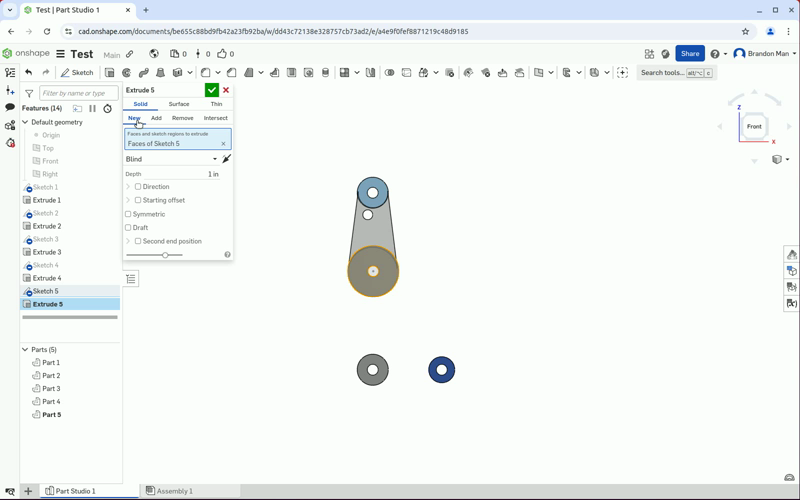
key(tab, 4)
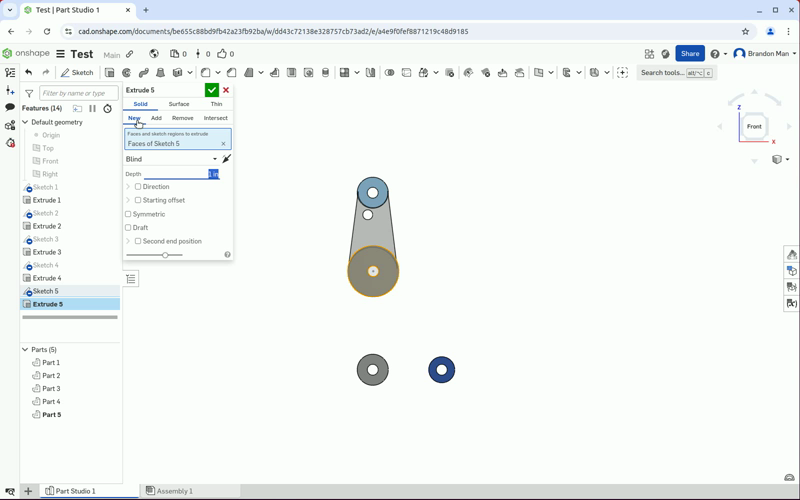
text(0.963)
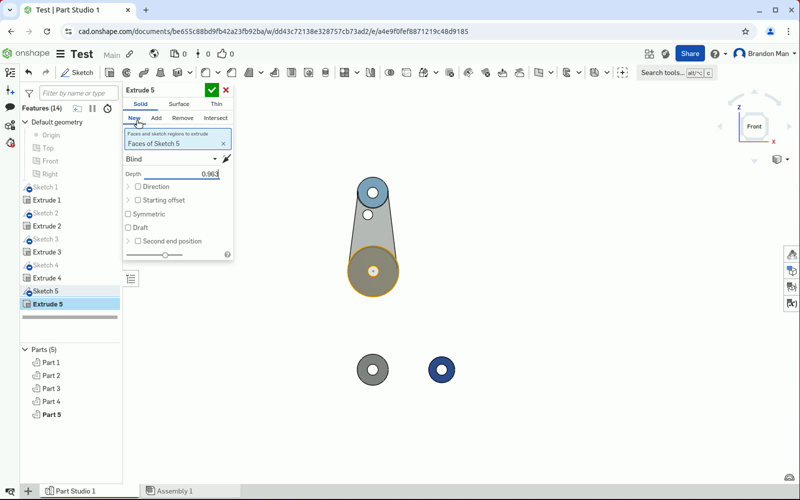
key(enter)
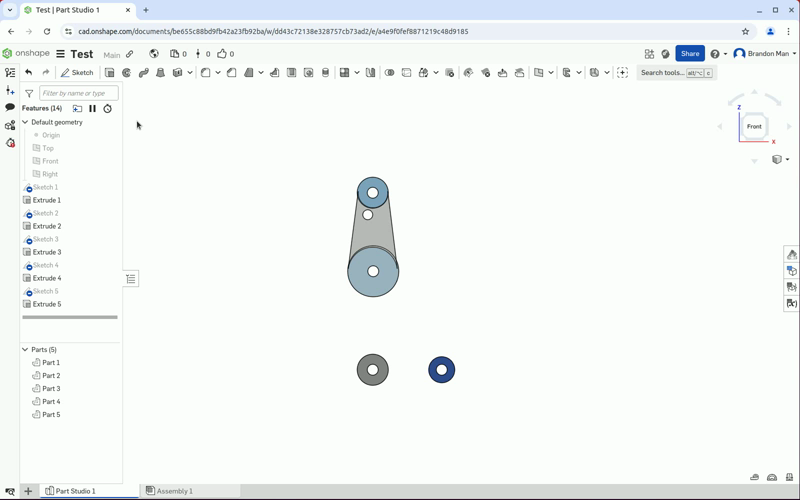
key(shift+h)
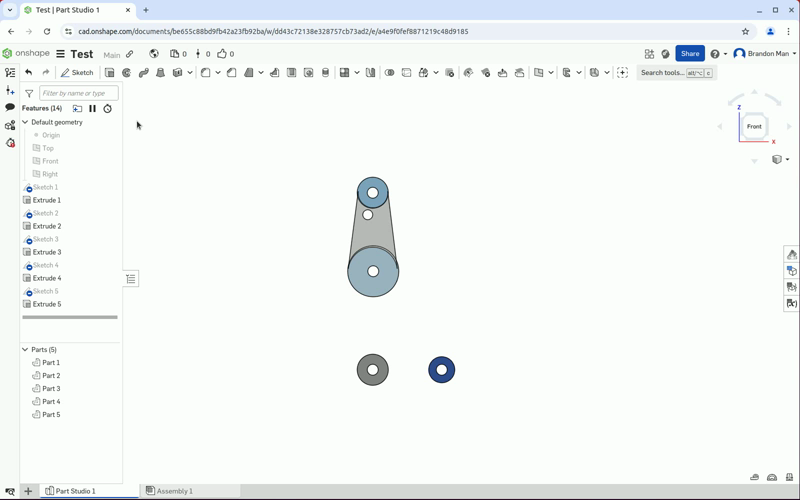
key(shift+h)
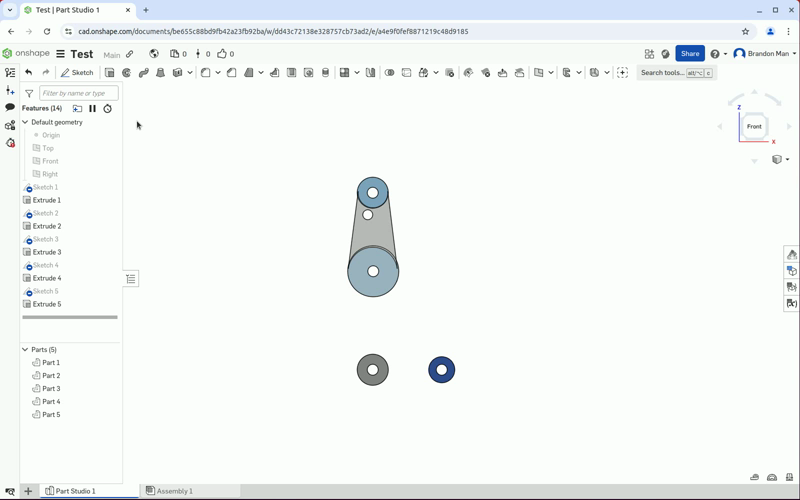
mouse_move(73, 189)
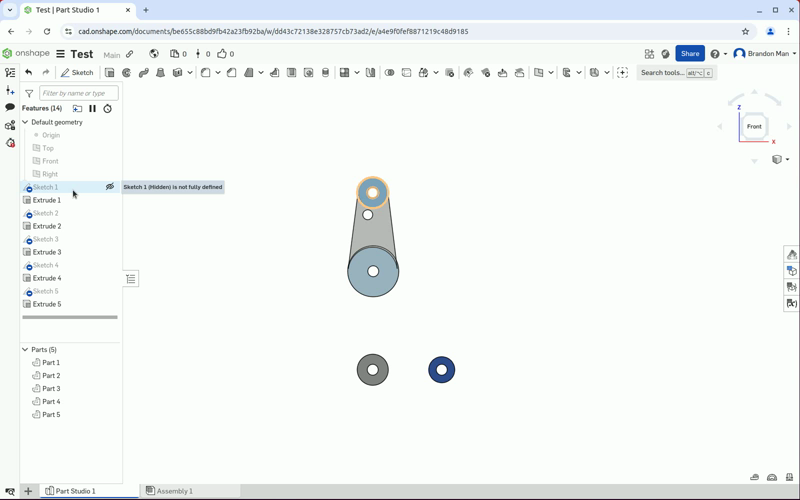
click(73, 189)
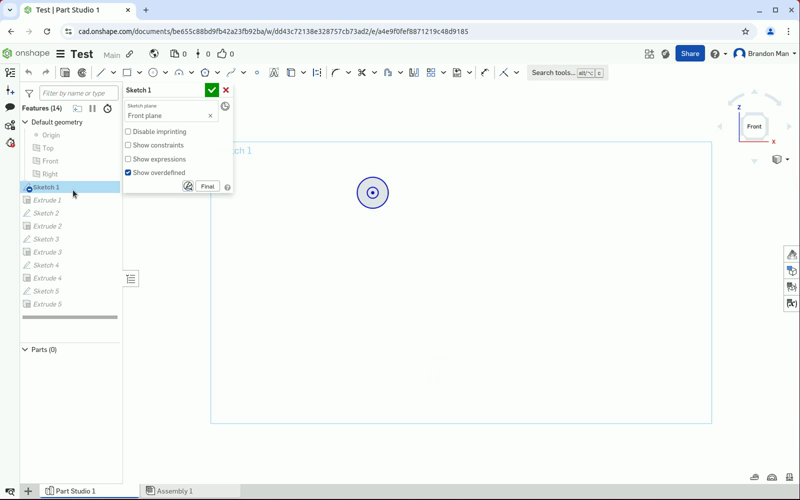
mouse_move(229, 92)
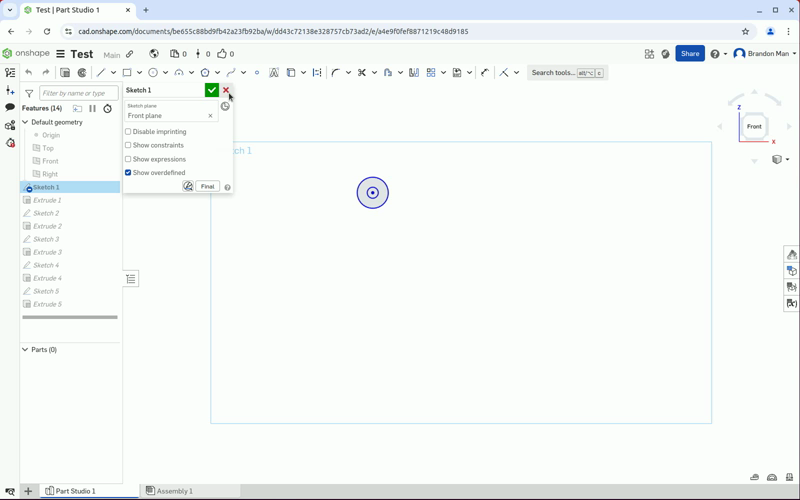
click(229, 92)
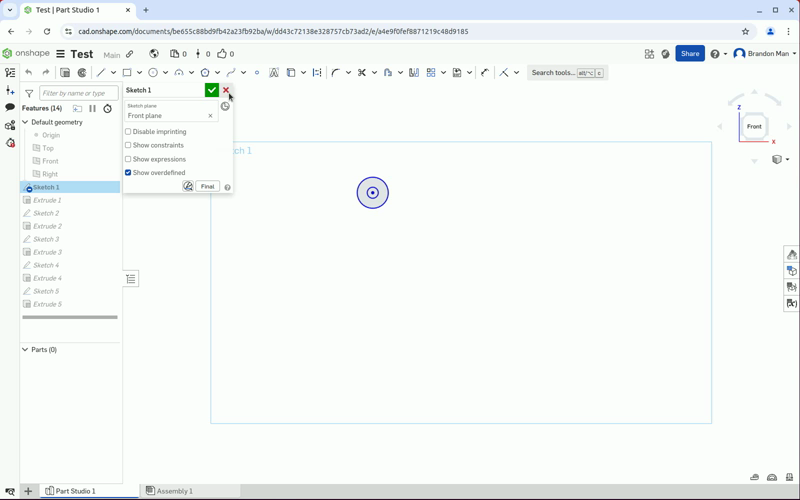
key(shift+s)
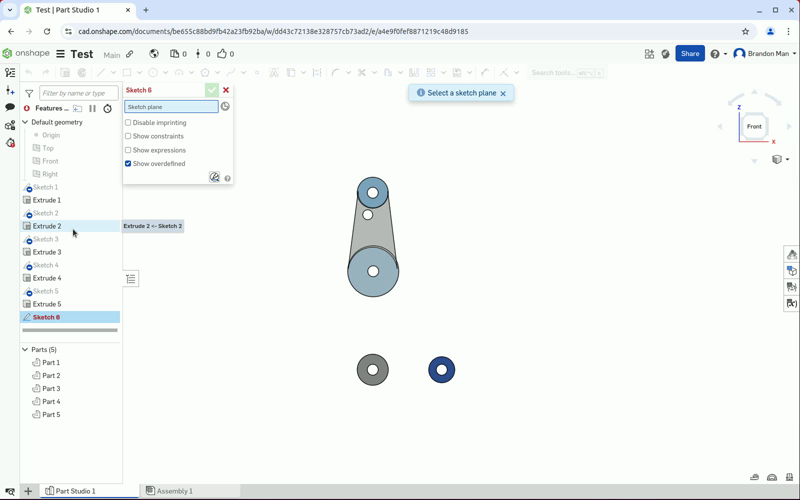
scroll(3)
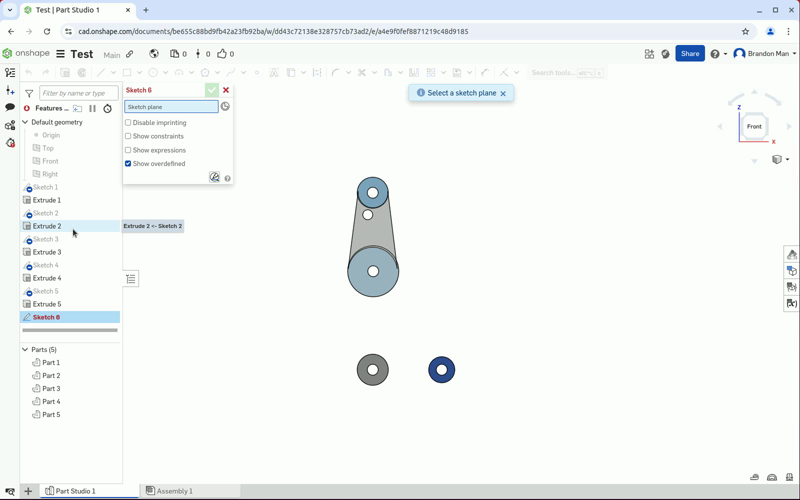
mouse_move(73, 163)
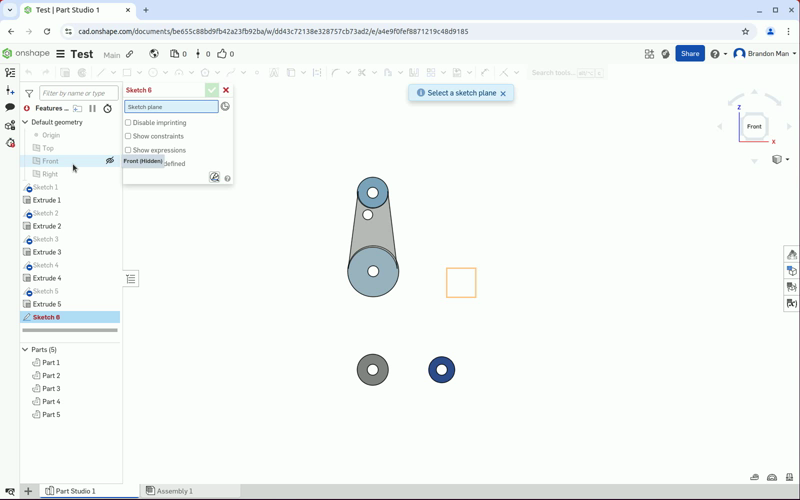
click(73, 163)
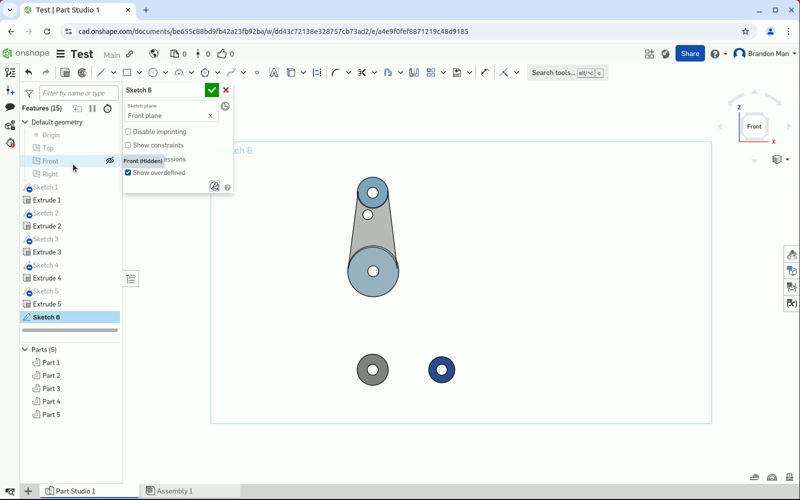
mouse_move(73, 352)
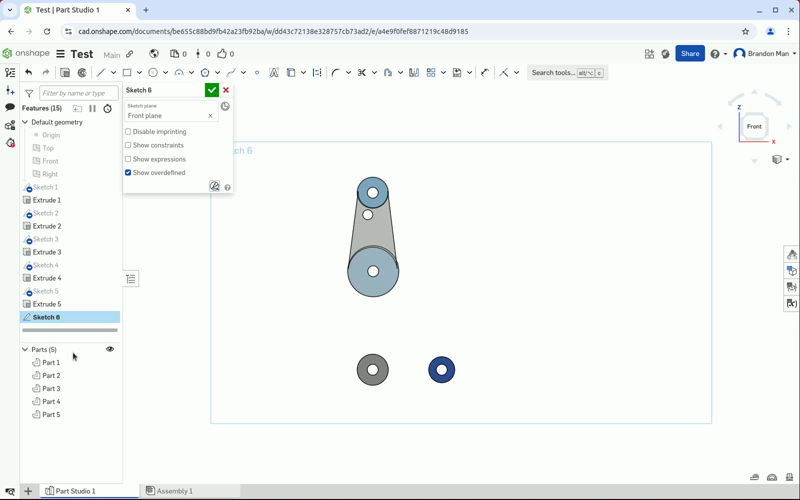
key(y)
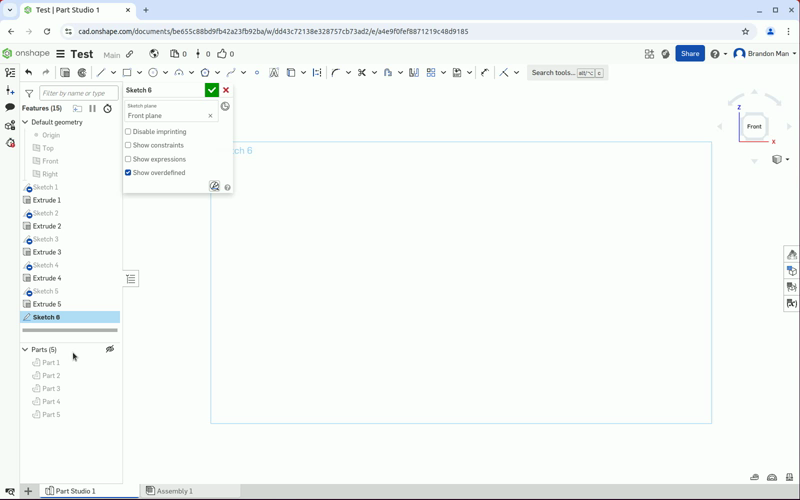
key(l)
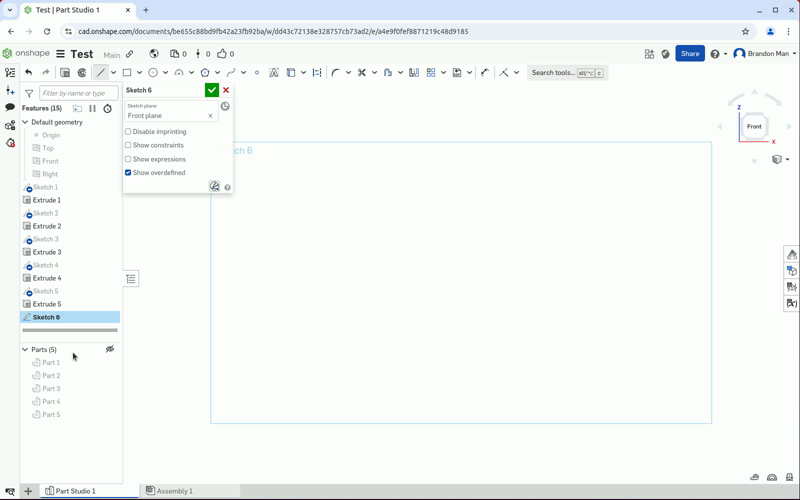
key_down(shift)
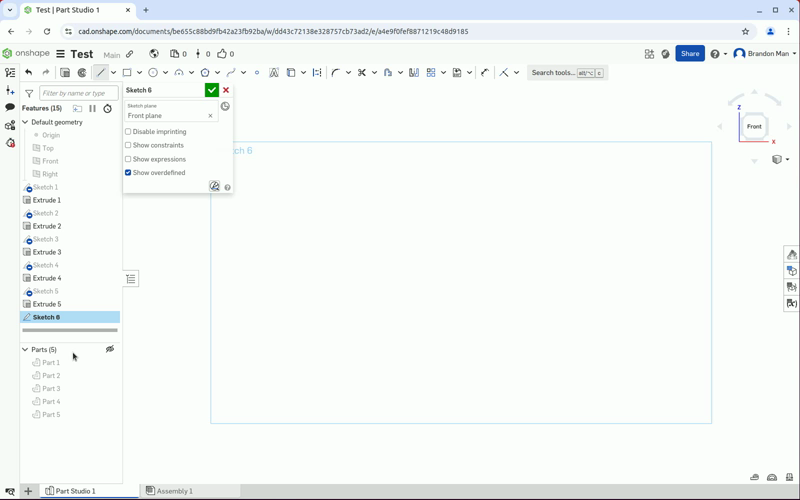
mouse_move(348, 273)
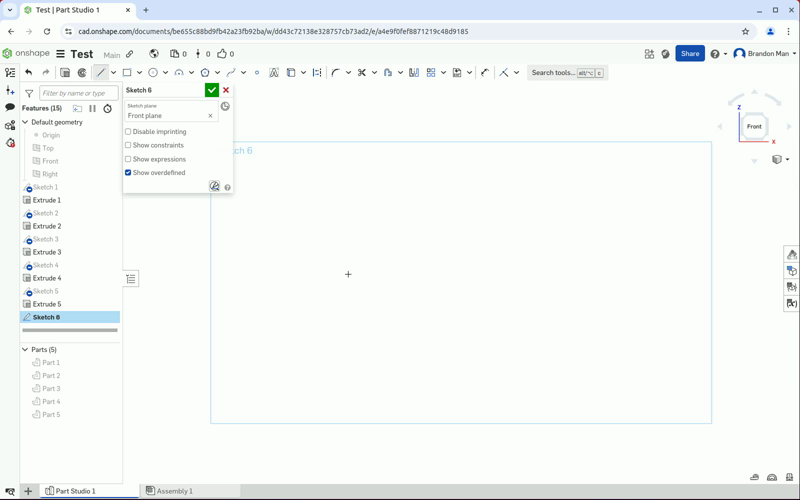
click(348, 273)
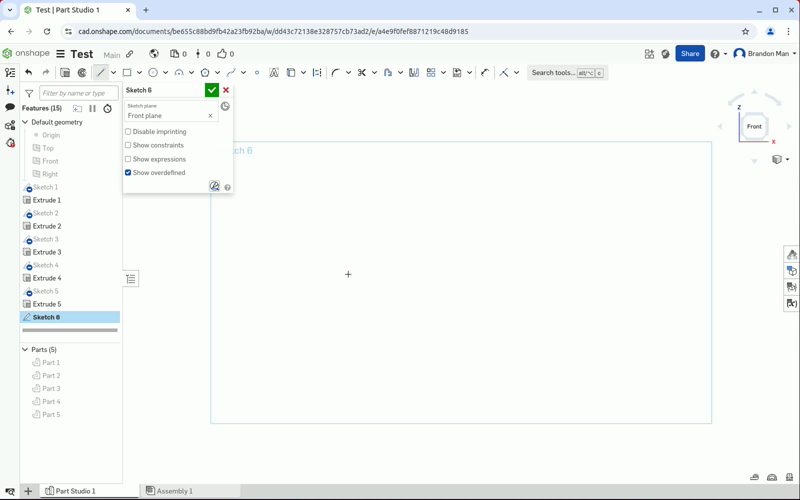
key_up(shift)
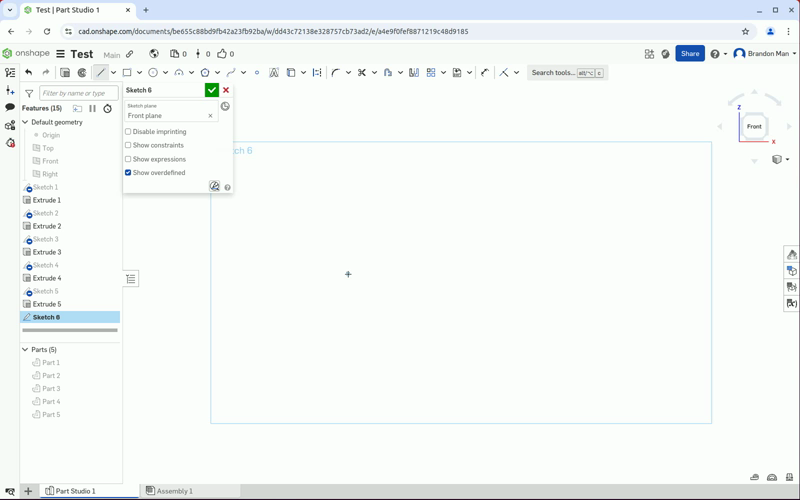
key_down(shift)
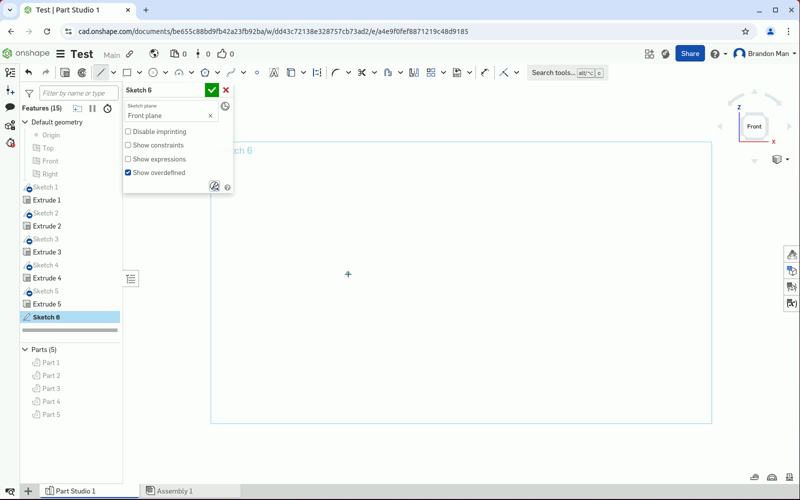
mouse_move(357, 372)
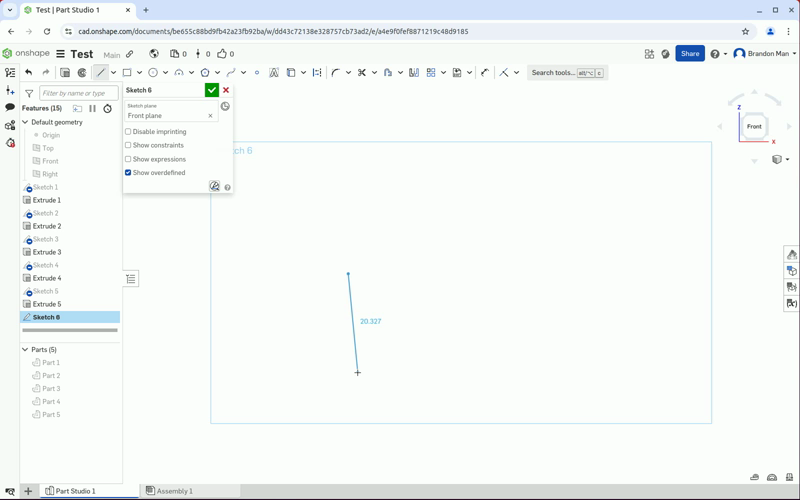
click(357, 372)
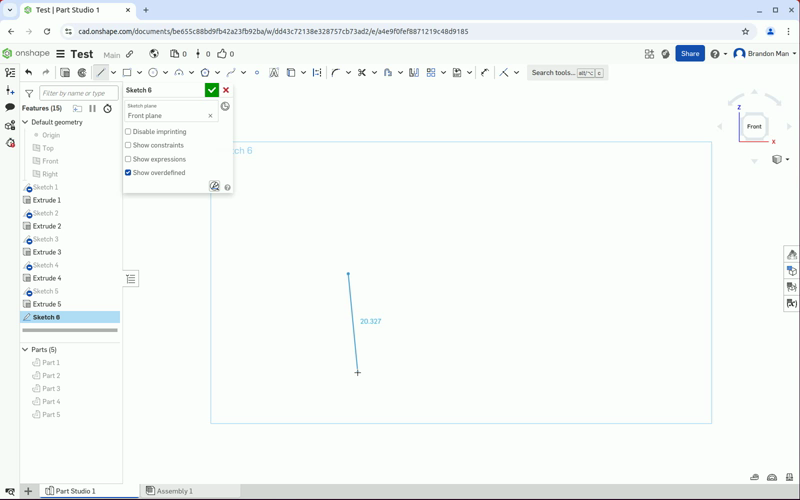
key_up(shift)
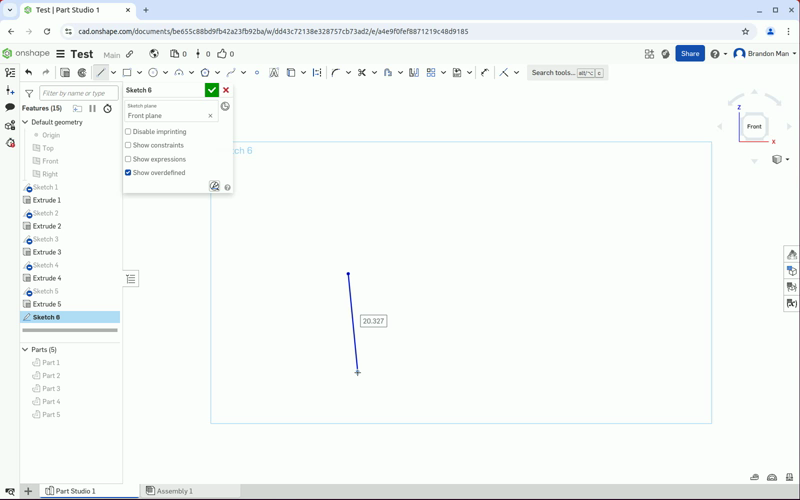
key(esc)
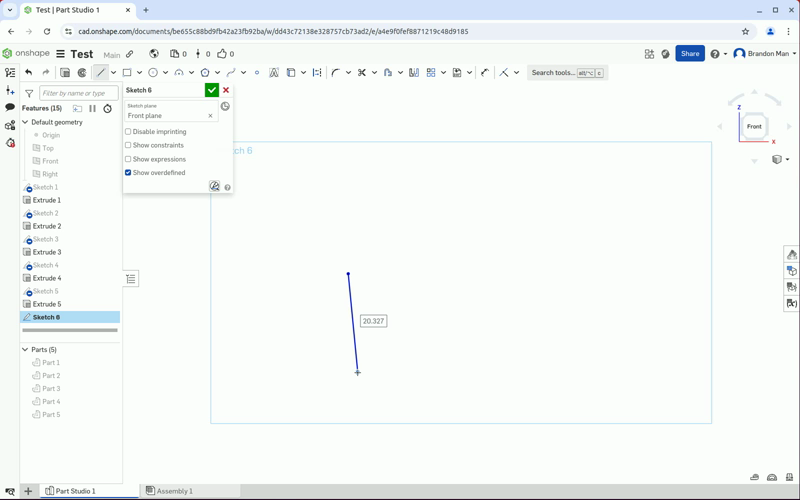
key(a)
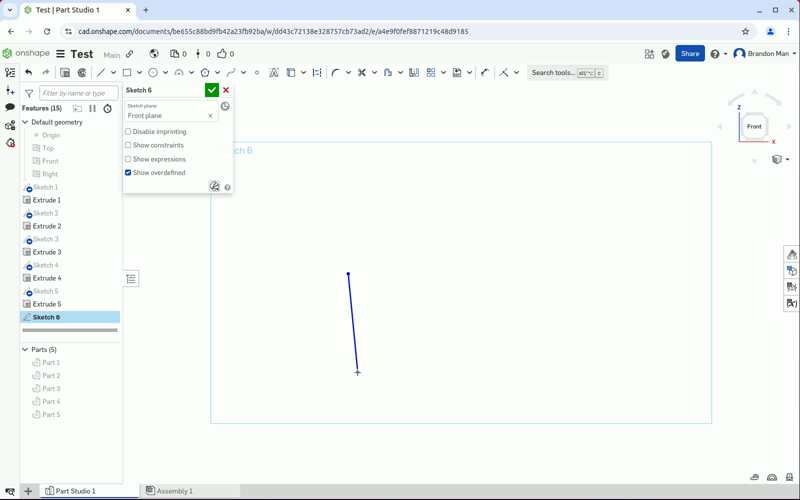
mouse_move(357, 372)
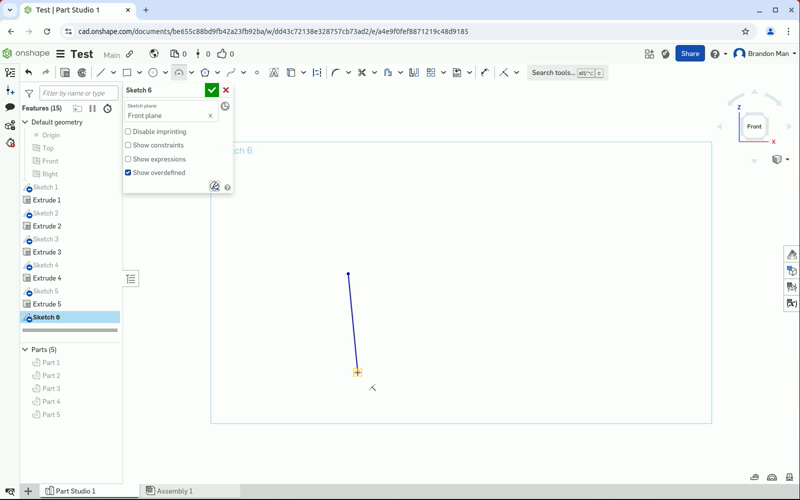
click(357, 372)
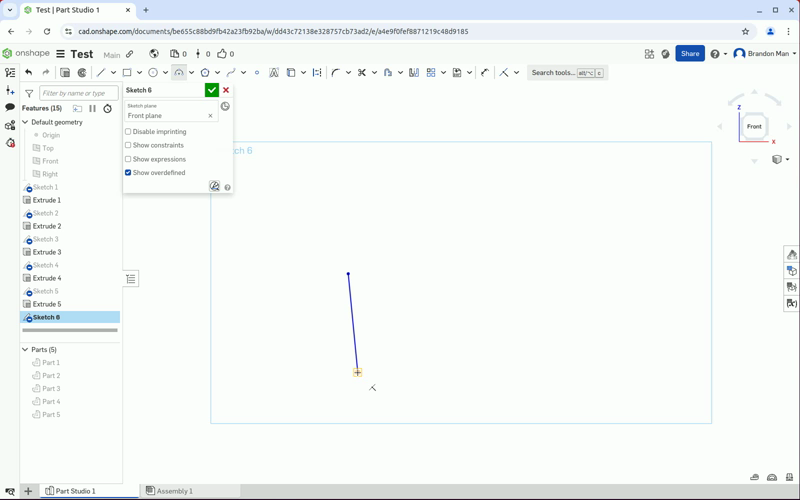
key_down(shift)
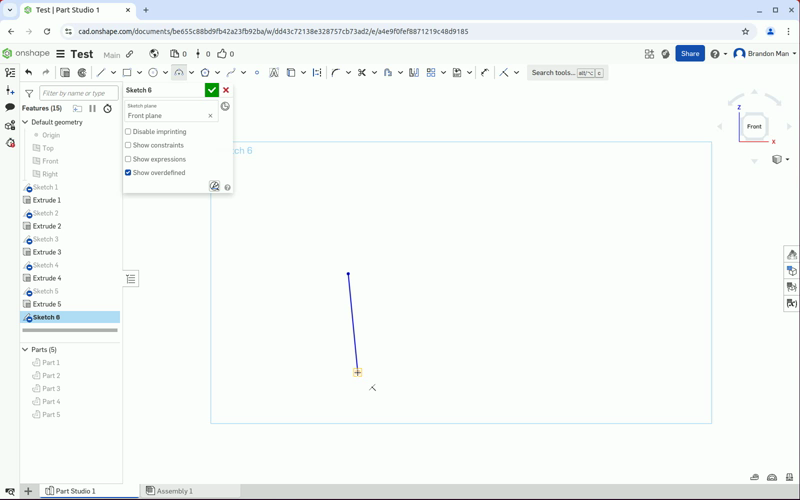
mouse_move(372, 384)
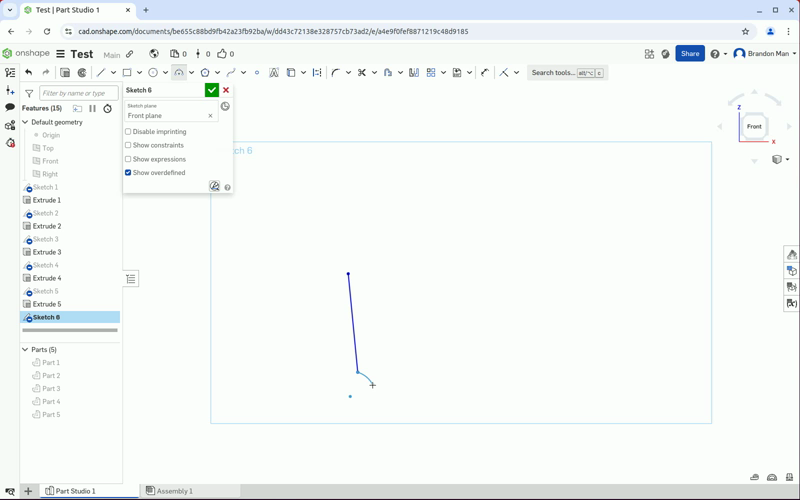
click(372, 384)
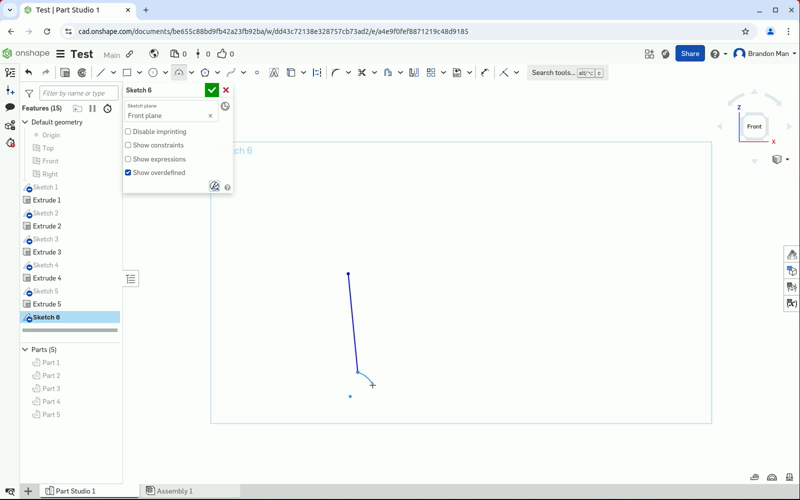
mouse_move(381, 359)
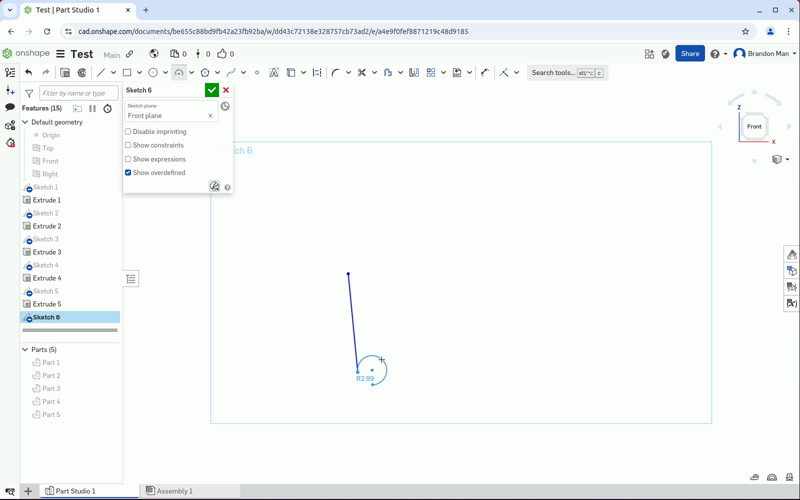
click(381, 359)
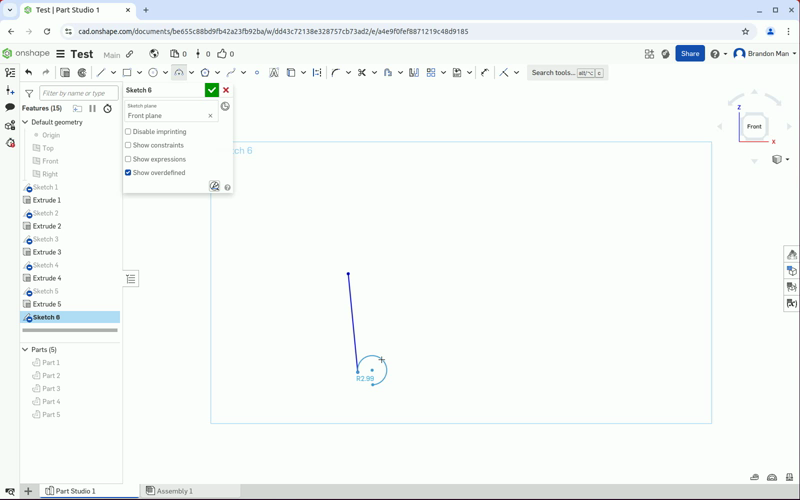
key_up(shift)
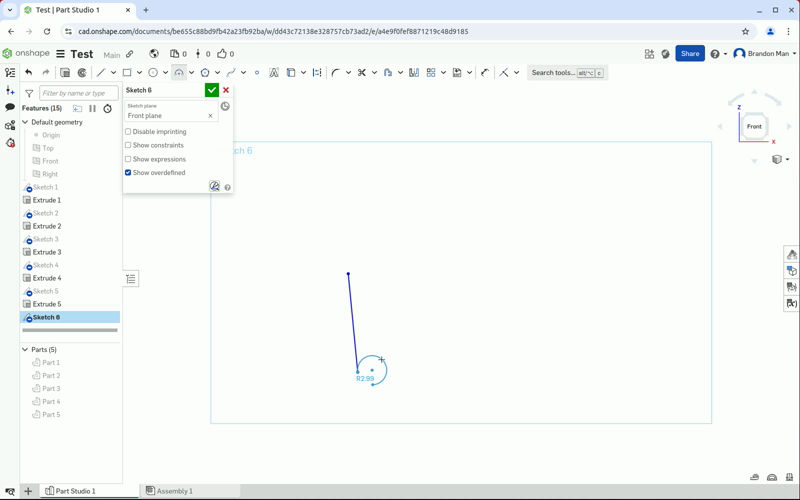
key(esc)
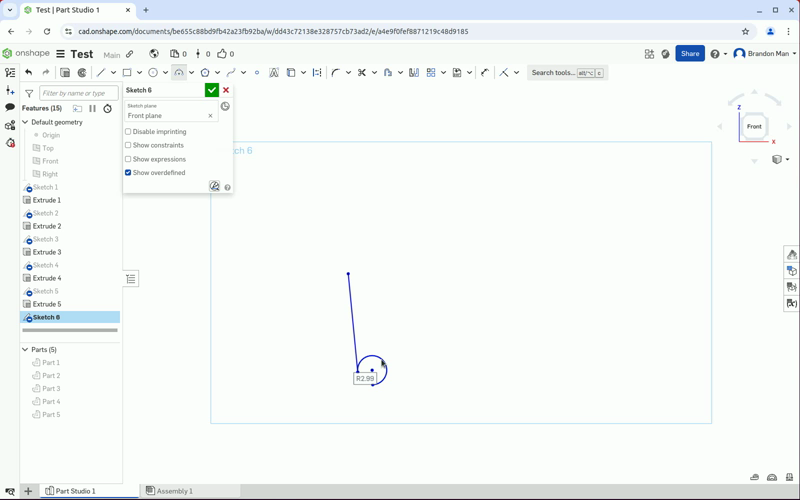
key(l)
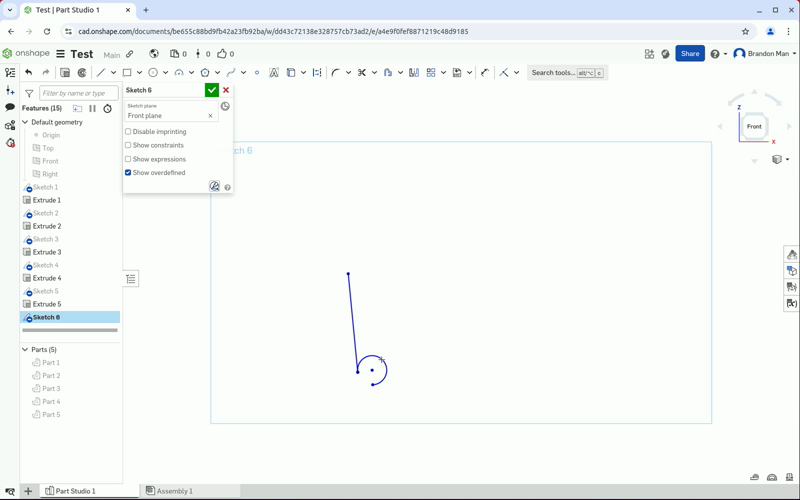
mouse_move(372, 384)
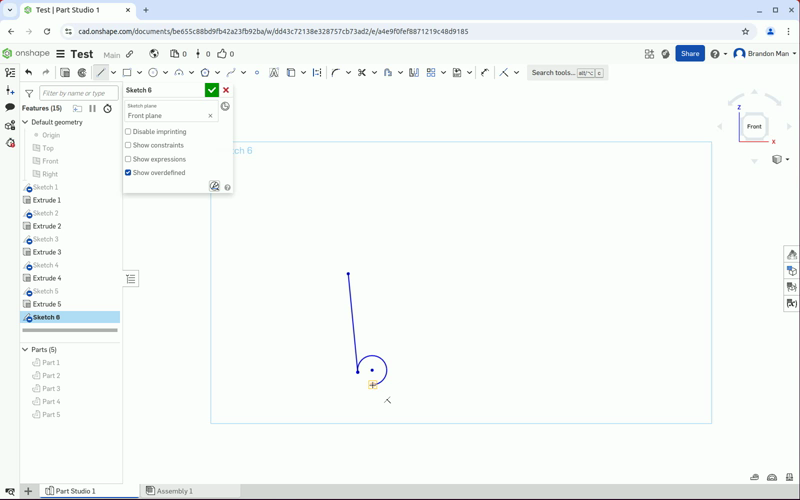
click(372, 384)
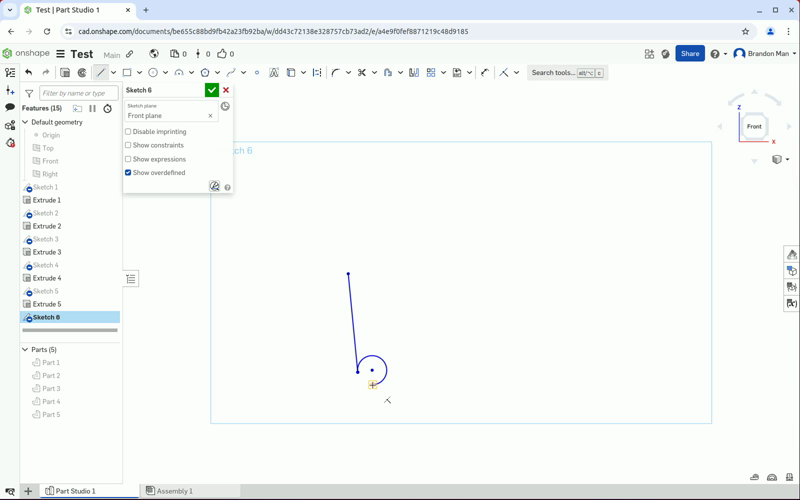
key_down(shift)
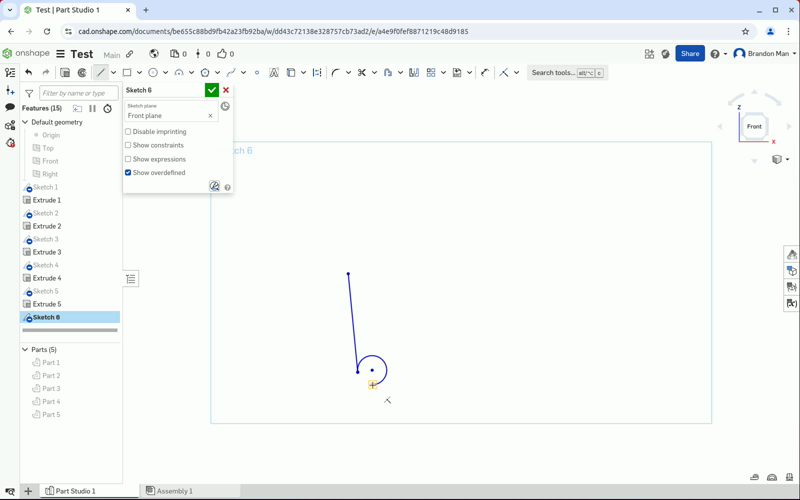
mouse_move(443, 382)
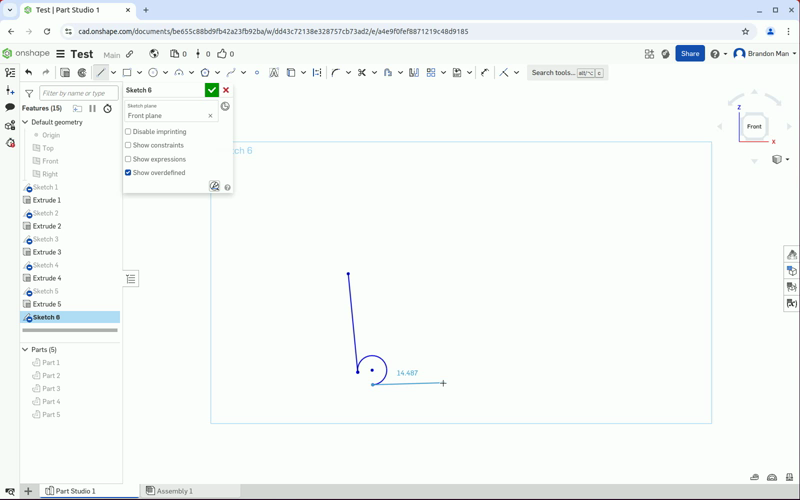
click(443, 382)
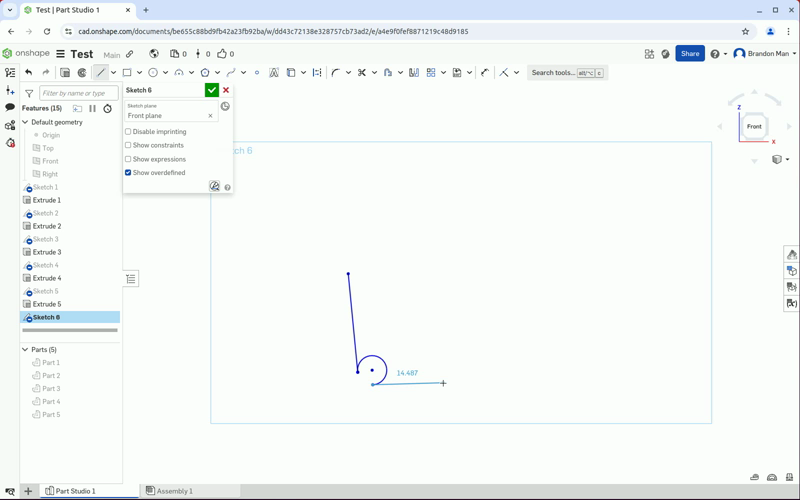
key_up(shift)
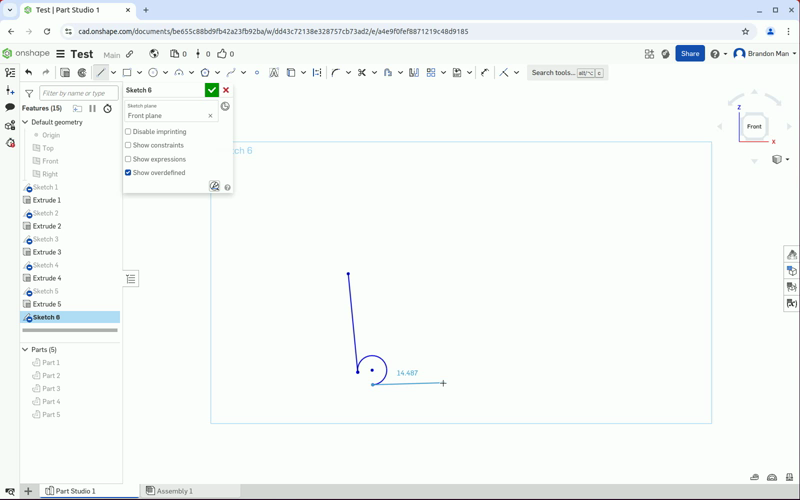
key(esc)
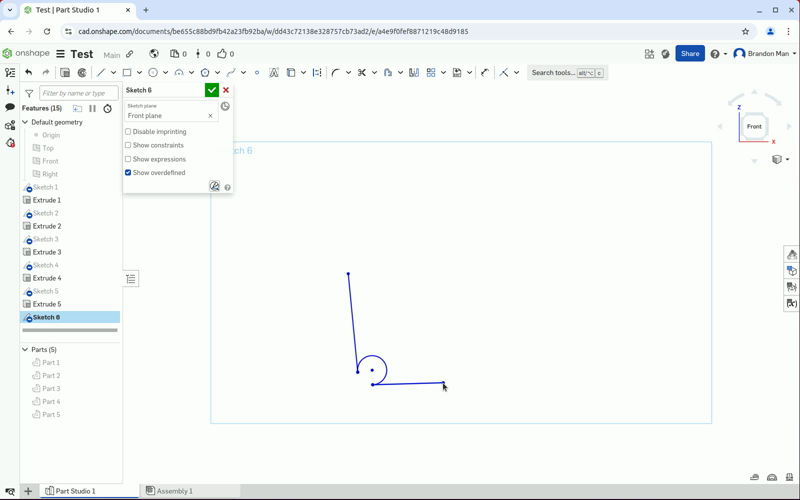
key(a)
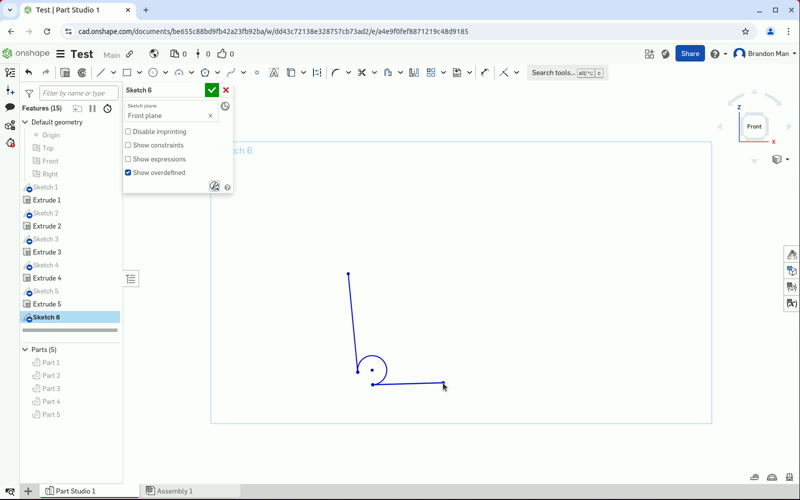
mouse_move(443, 382)
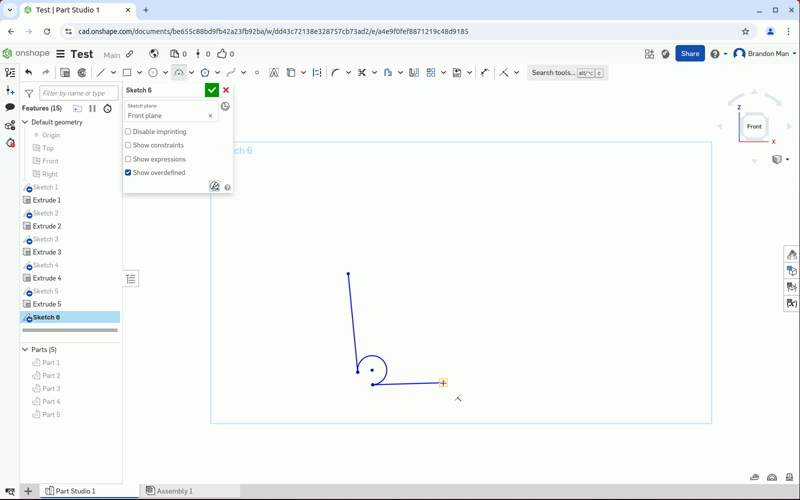
click(443, 382)
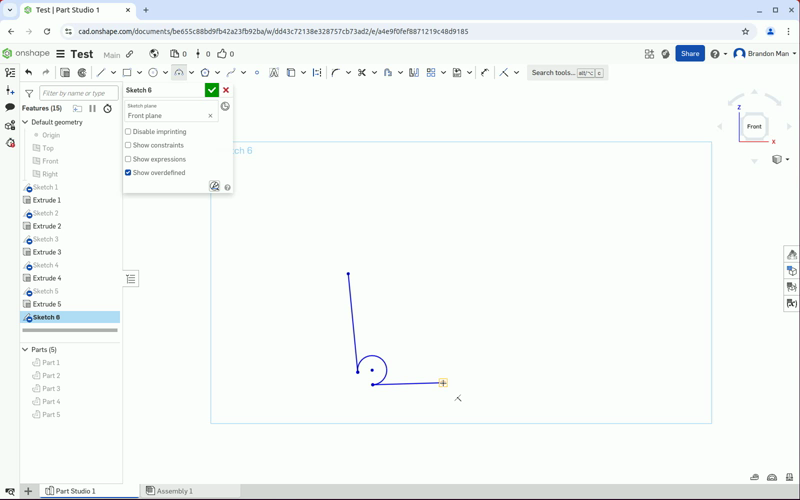
key_down(shift)
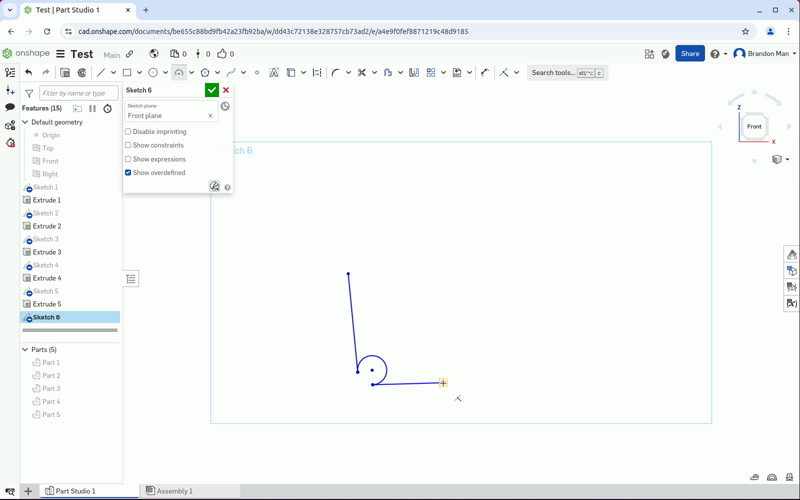
mouse_move(443, 357)
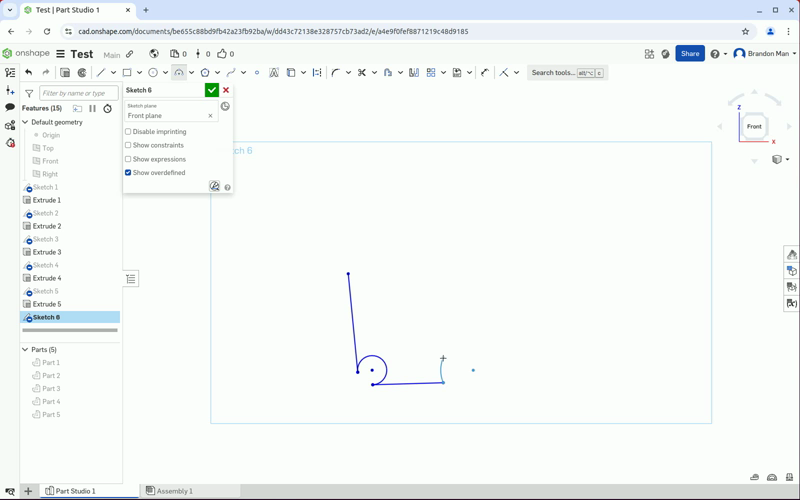
click(443, 357)
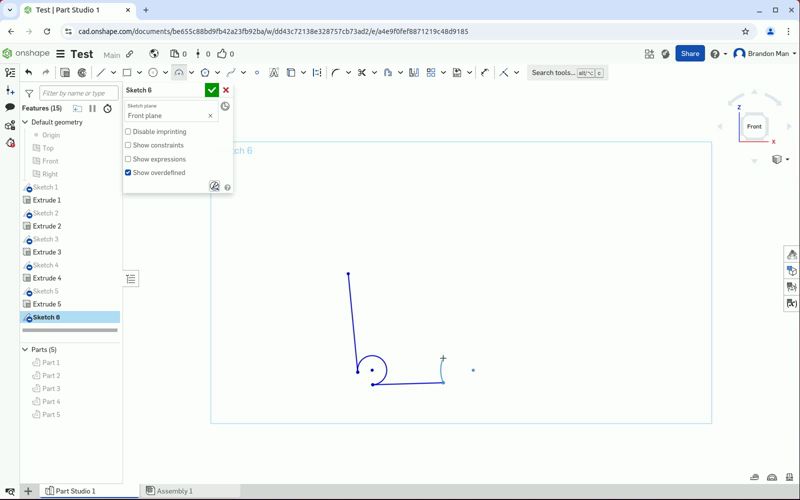
mouse_move(430, 370)
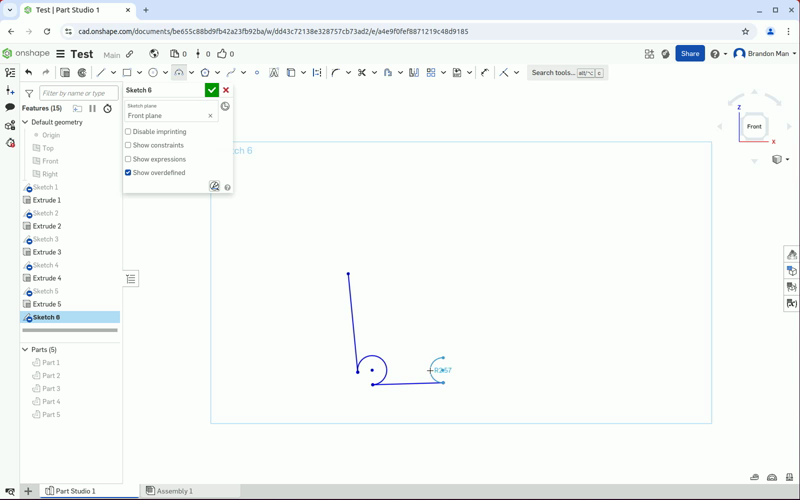
click(430, 370)
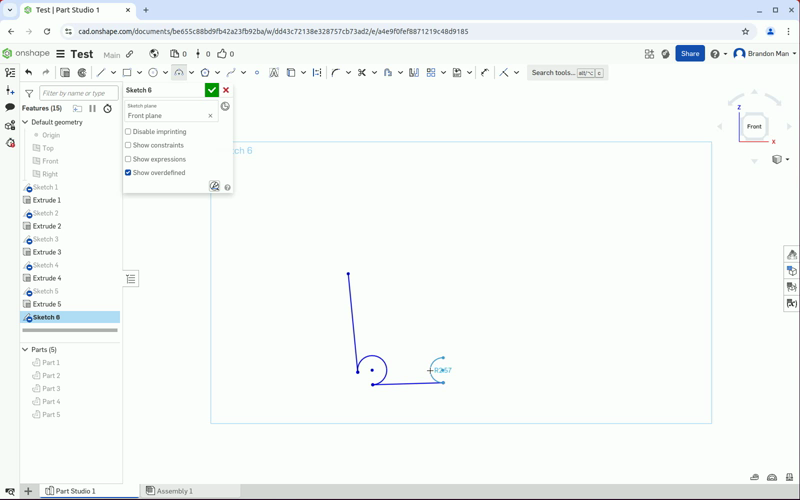
key_up(shift)
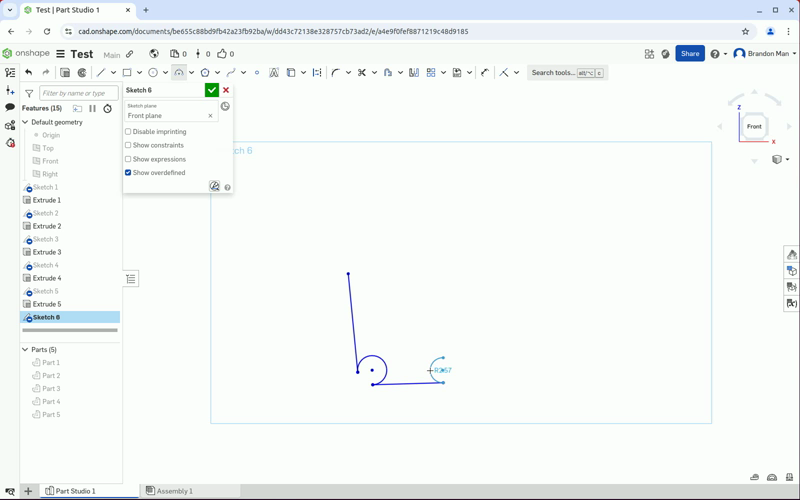
key(esc)
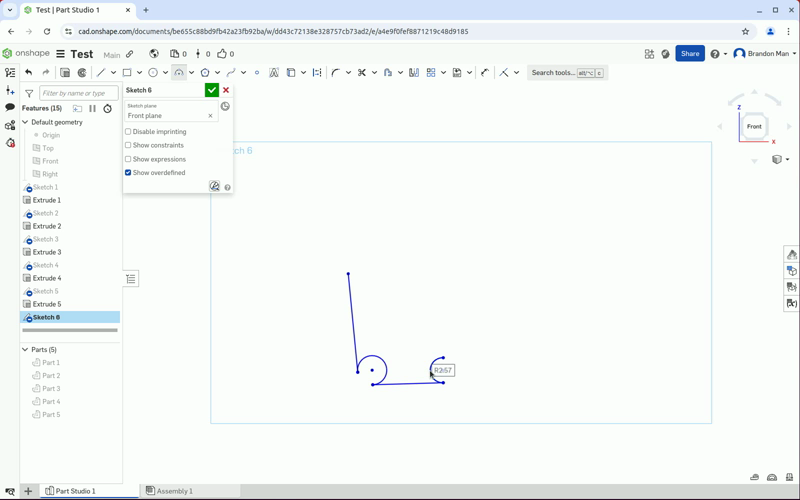
key(l)
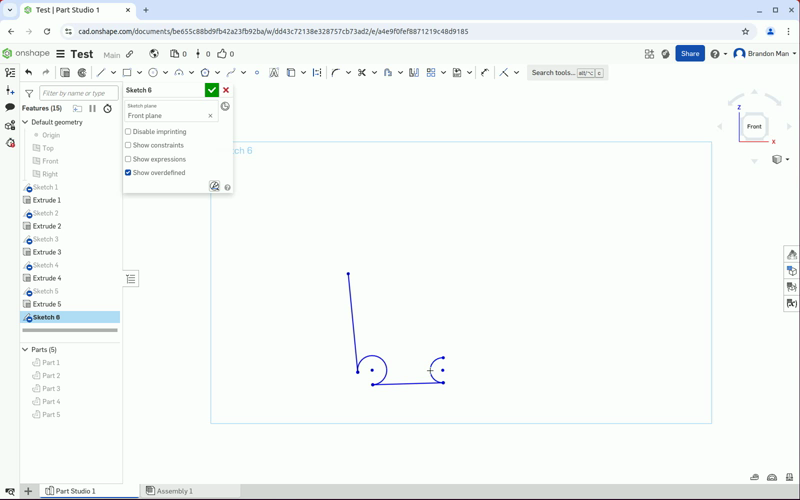
mouse_move(443, 357)
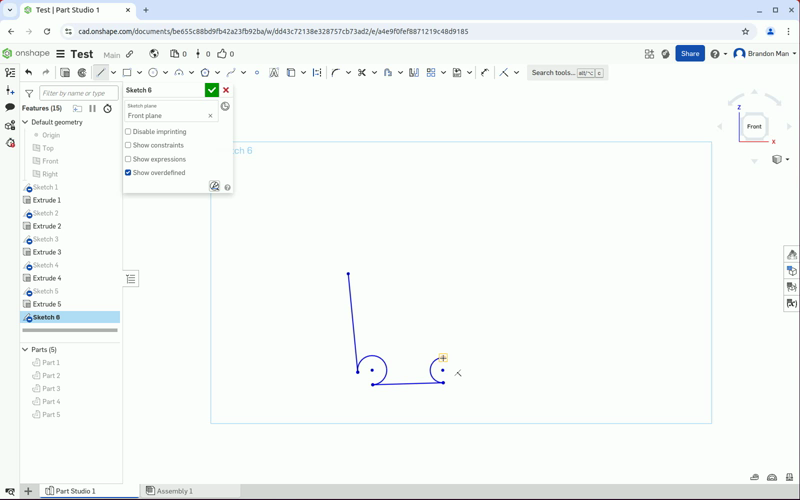
click(443, 357)
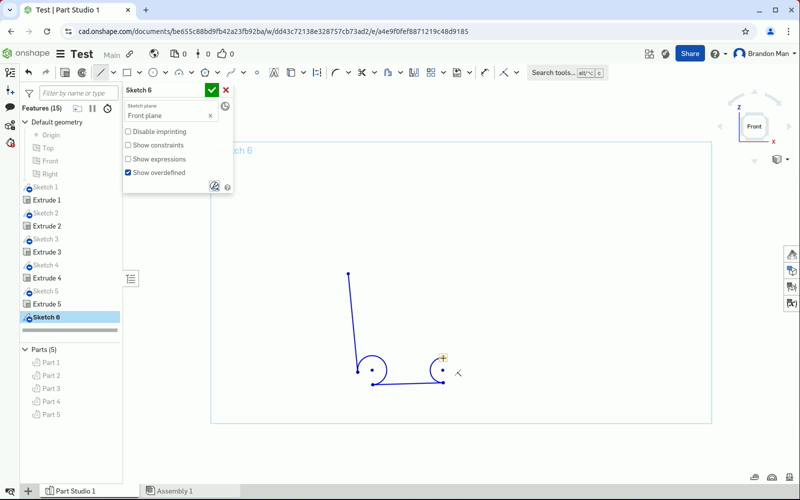
key_down(shift)
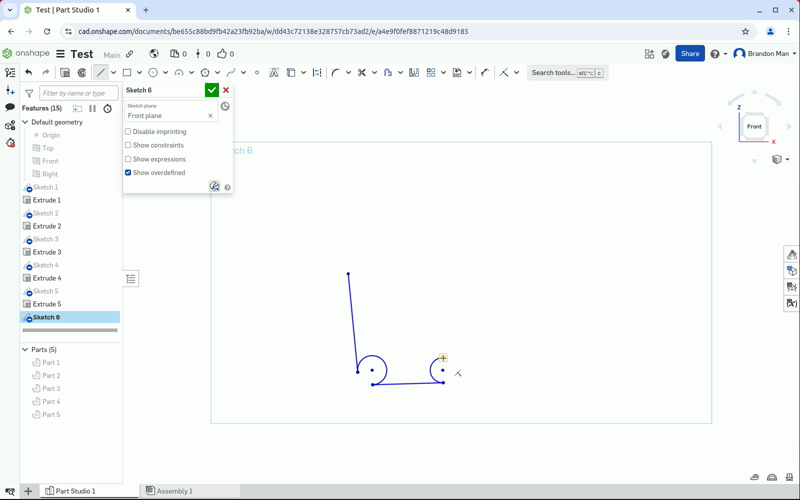
mouse_move(473, 357)
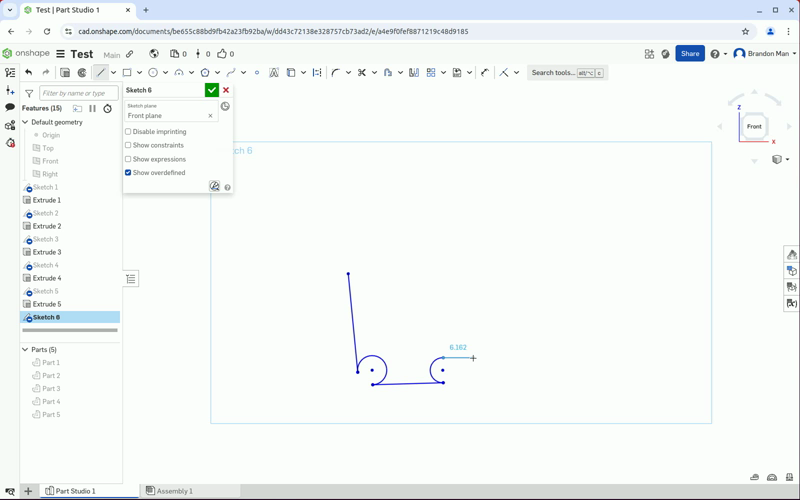
mouse_move(402, 356)
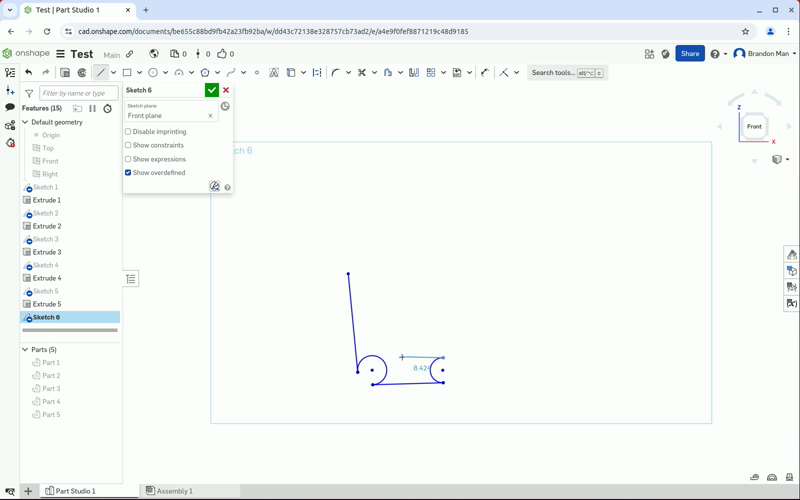
click(402, 356)
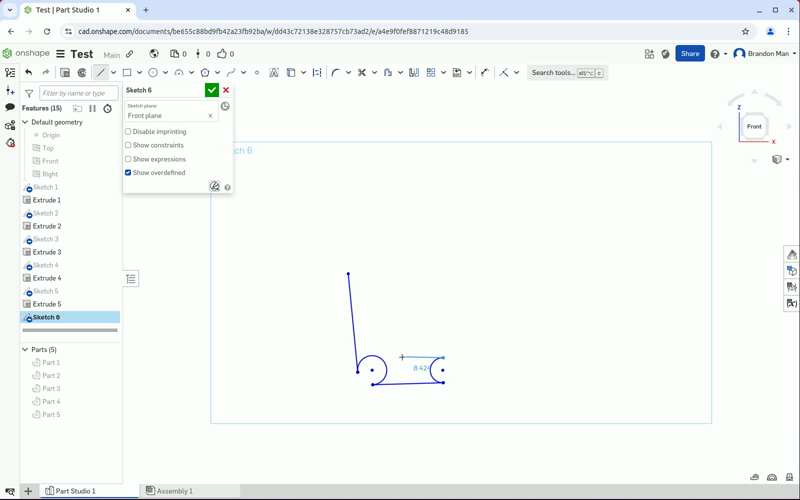
key_up(shift)
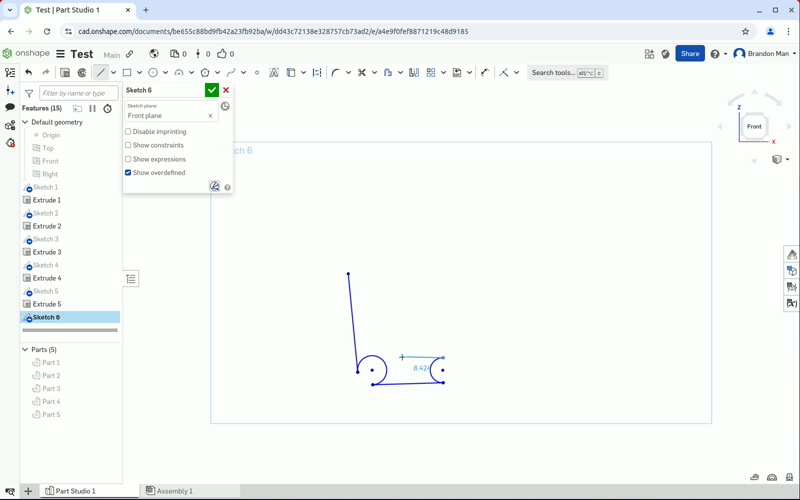
key(esc)
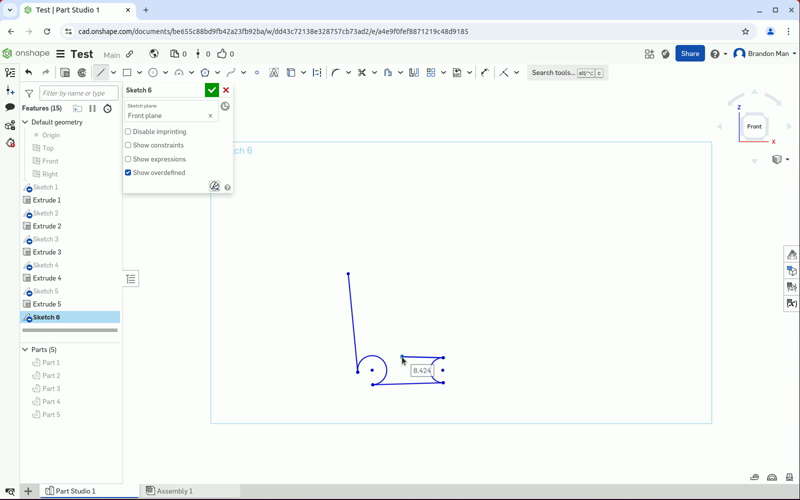
key(a)
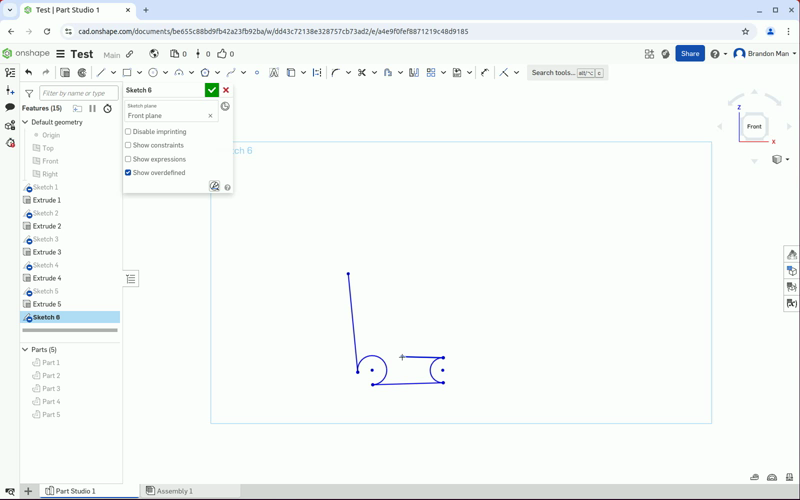
mouse_move(402, 356)
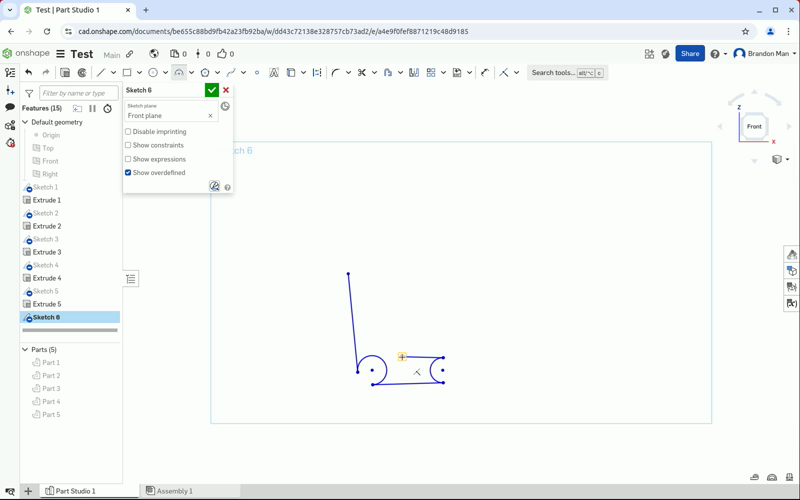
click(402, 356)
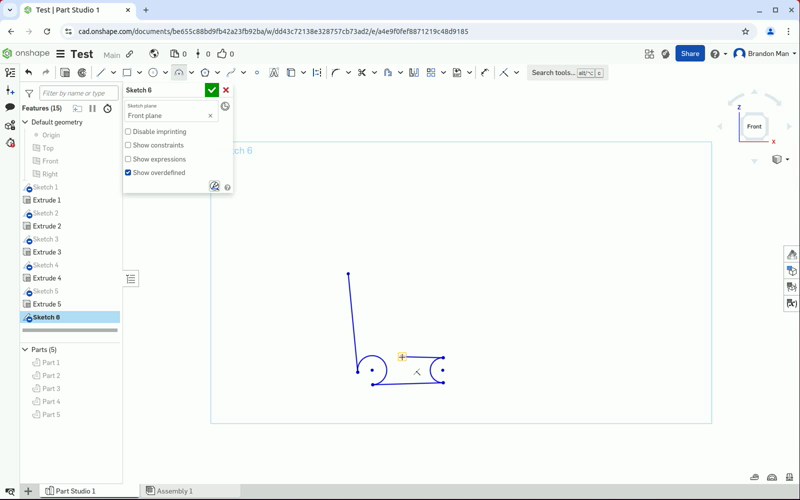
key_down(shift)
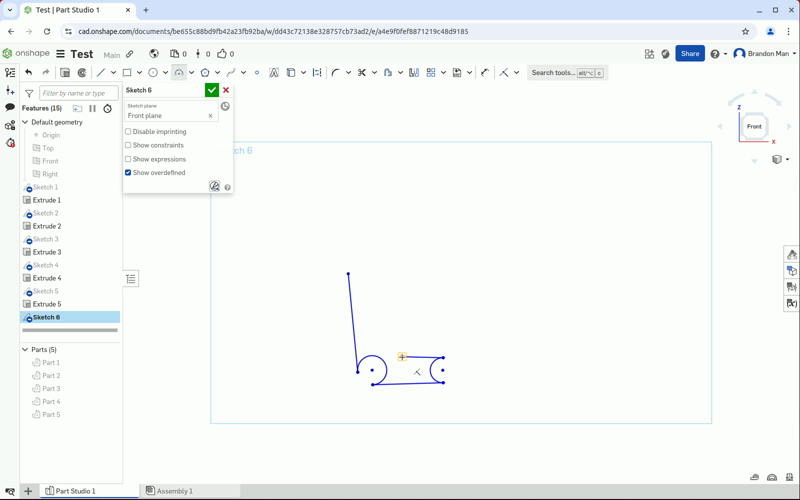
mouse_move(390, 342)
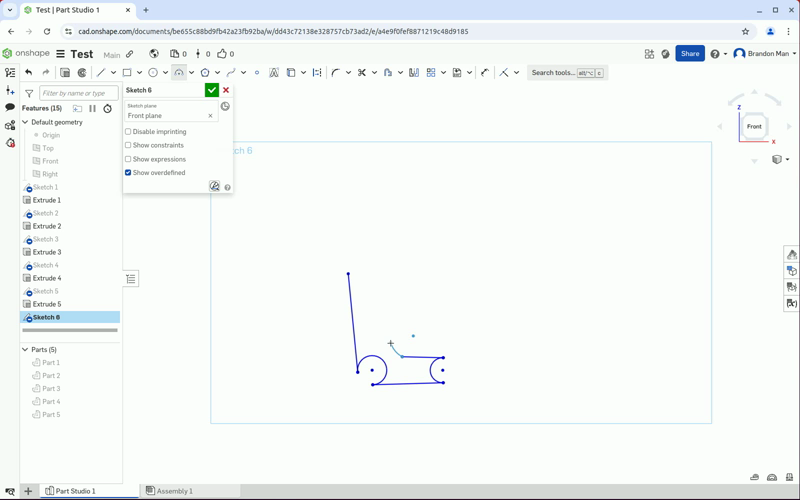
click(390, 342)
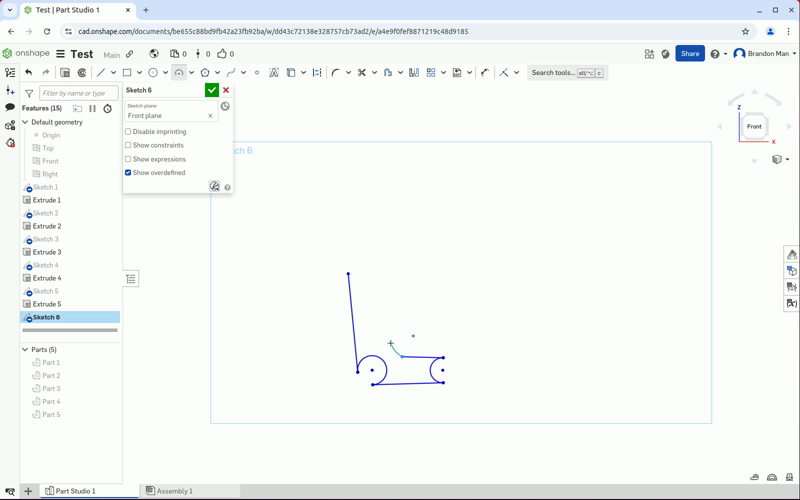
mouse_move(393, 352)
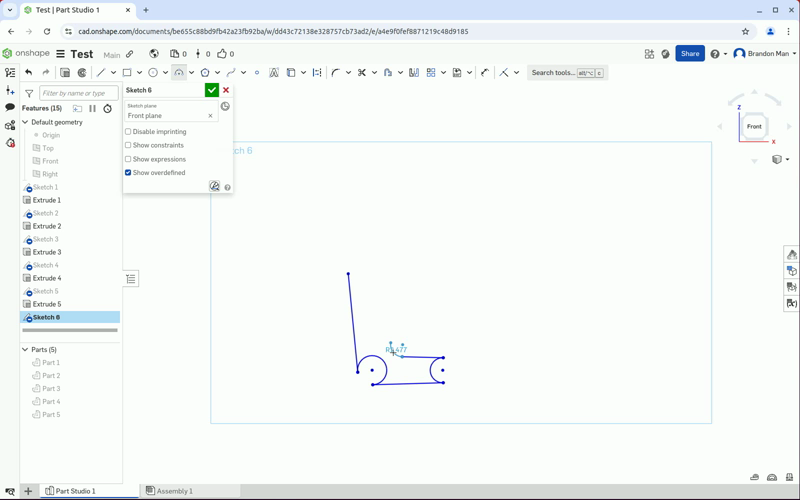
click(393, 352)
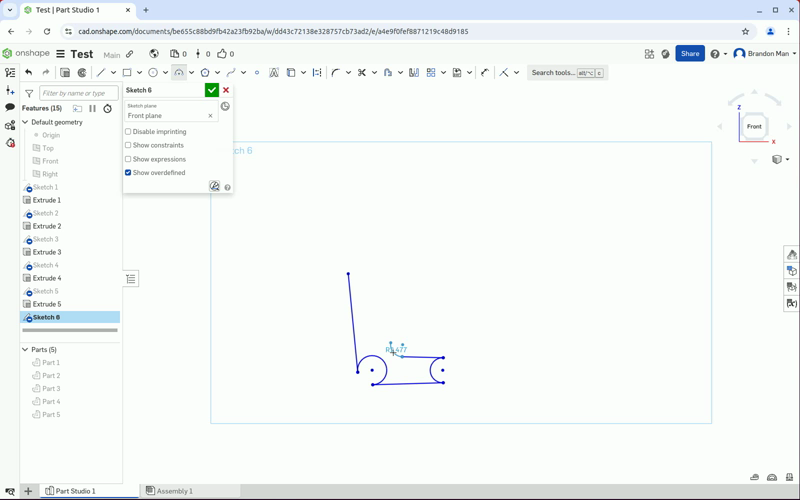
key_up(shift)
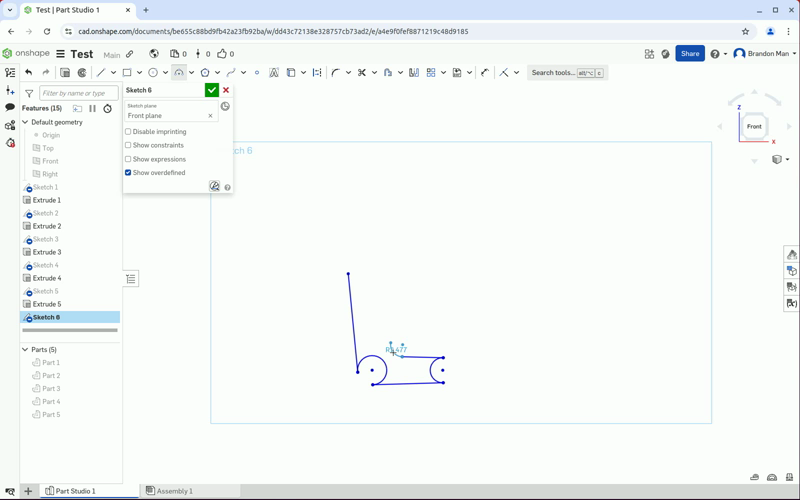
key(esc)
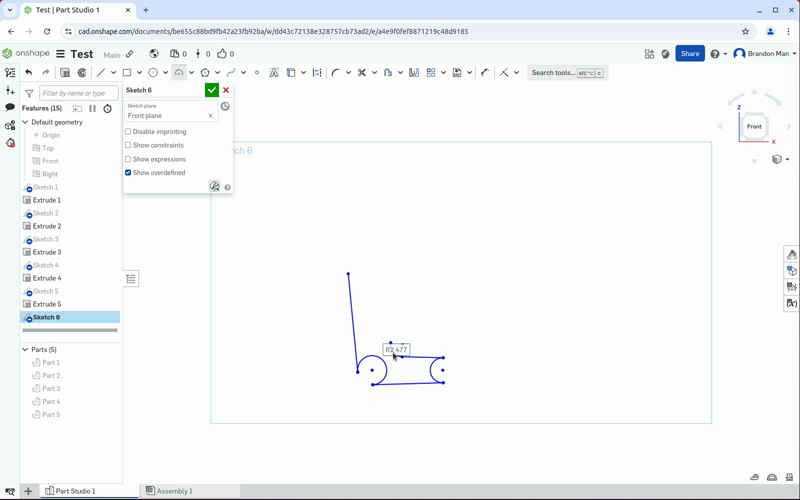
key(l)
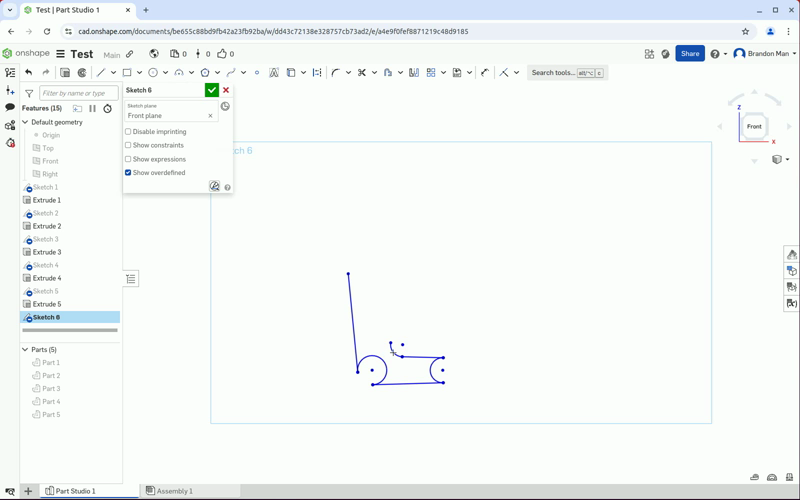
mouse_move(390, 342)
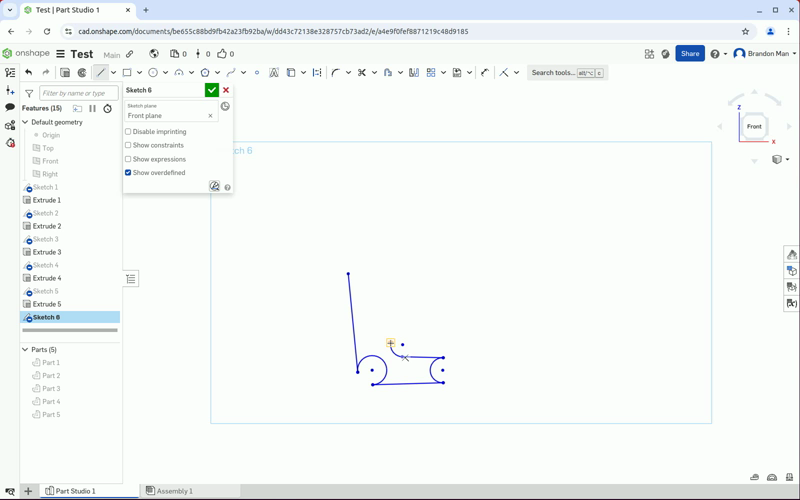
click(390, 342)
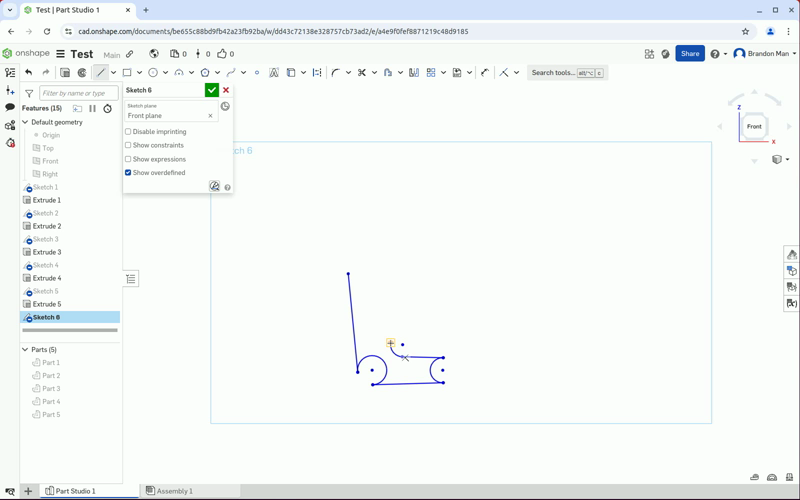
key_down(shift)
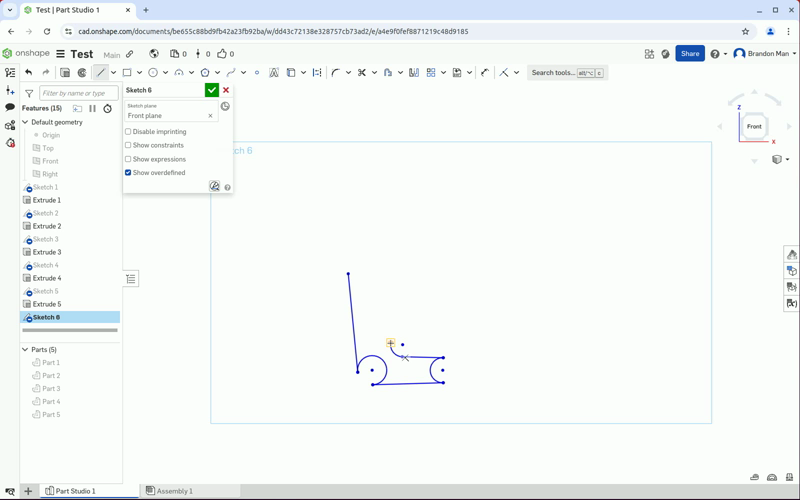
mouse_move(397, 273)
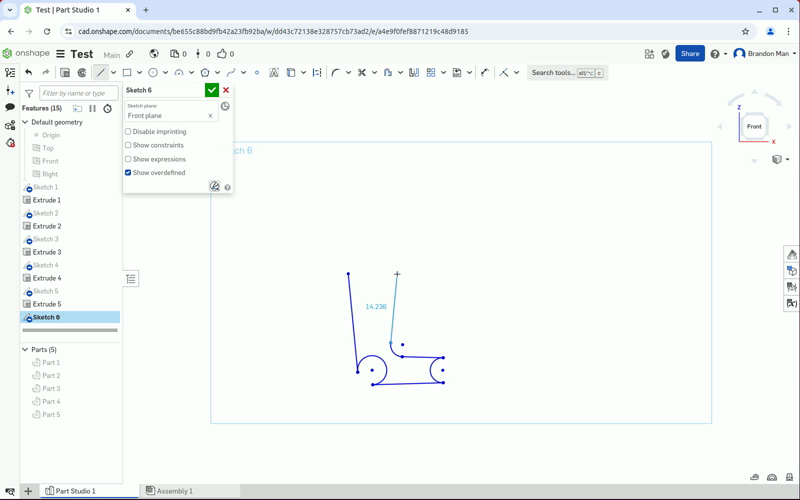
click(397, 273)
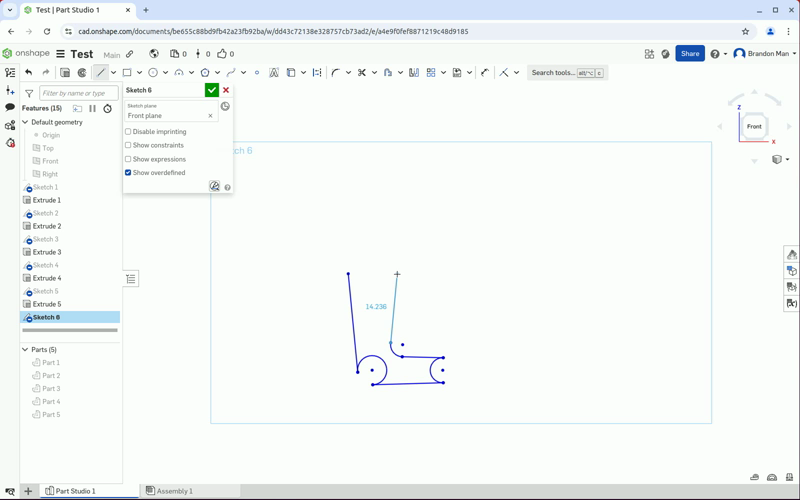
key_up(shift)
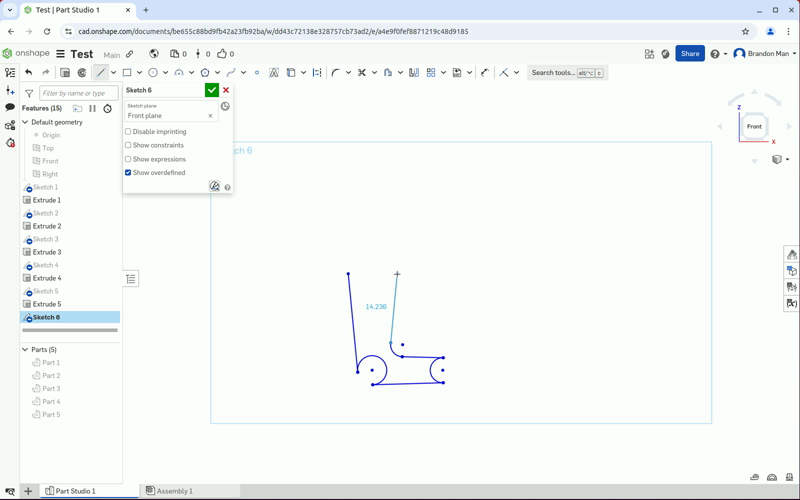
key(esc)
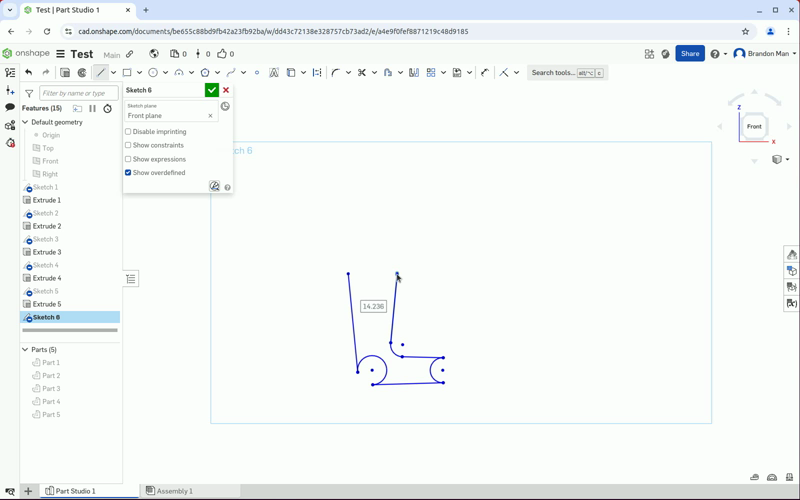
key(a)
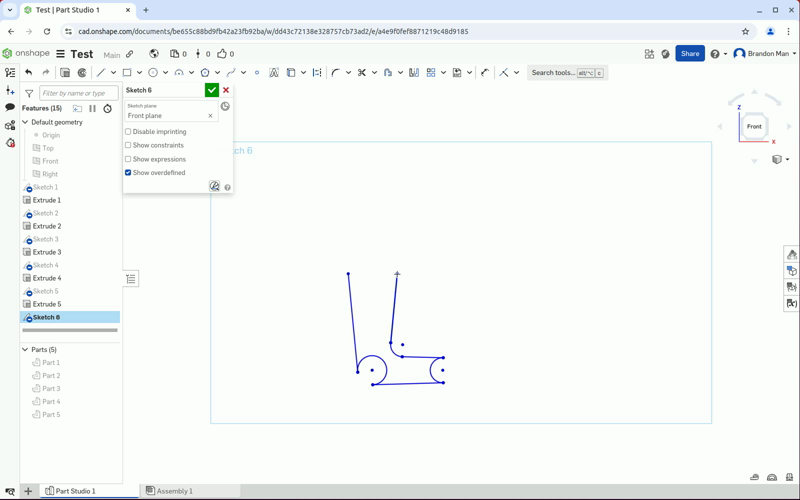
mouse_move(397, 273)
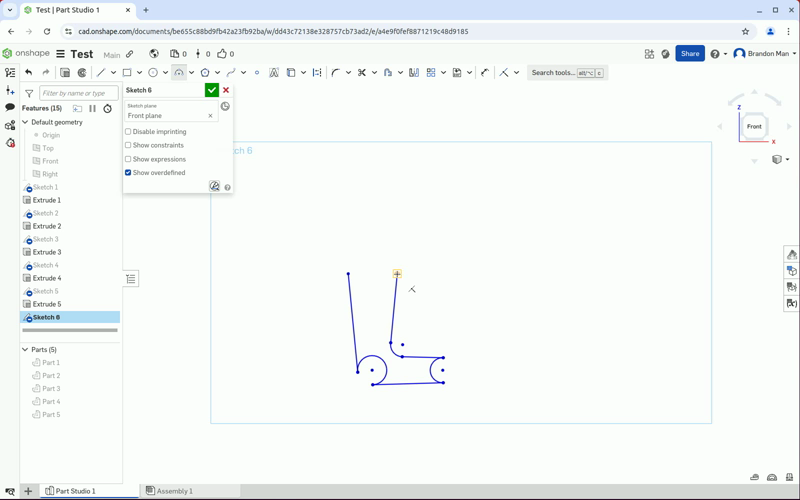
click(397, 273)
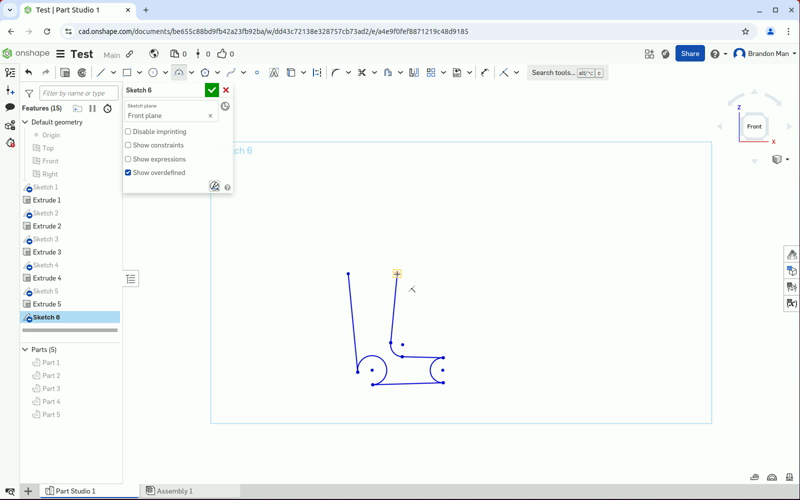
mouse_move(348, 273)
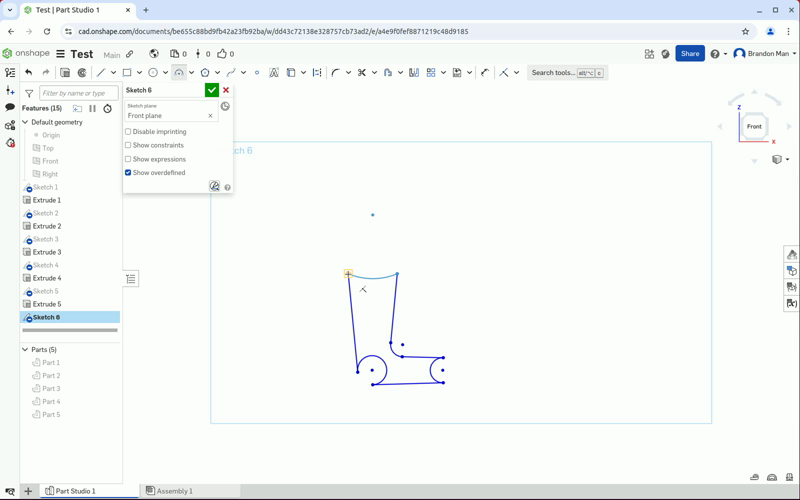
click(348, 273)
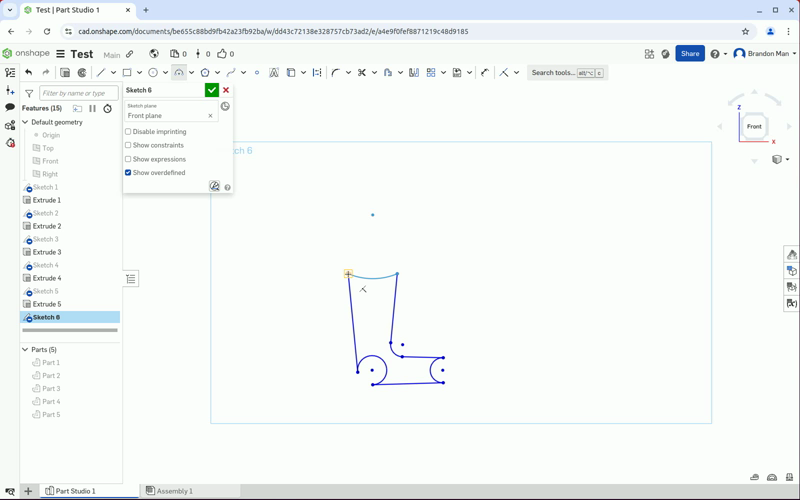
key_down(shift)
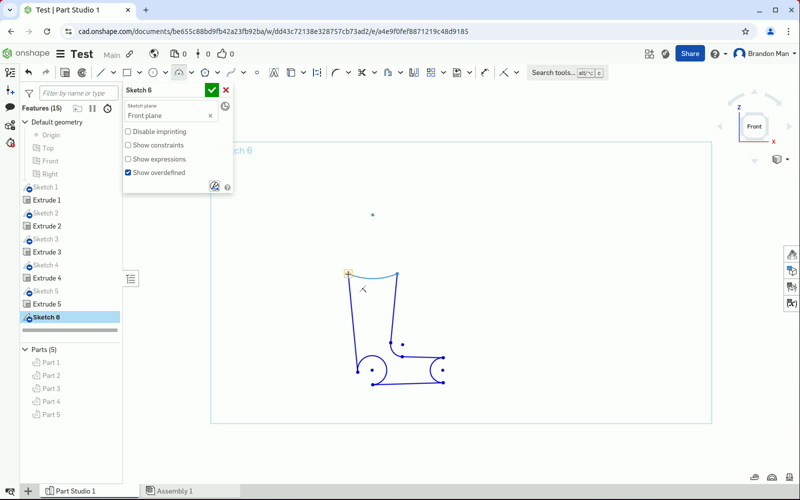
mouse_move(372, 295)
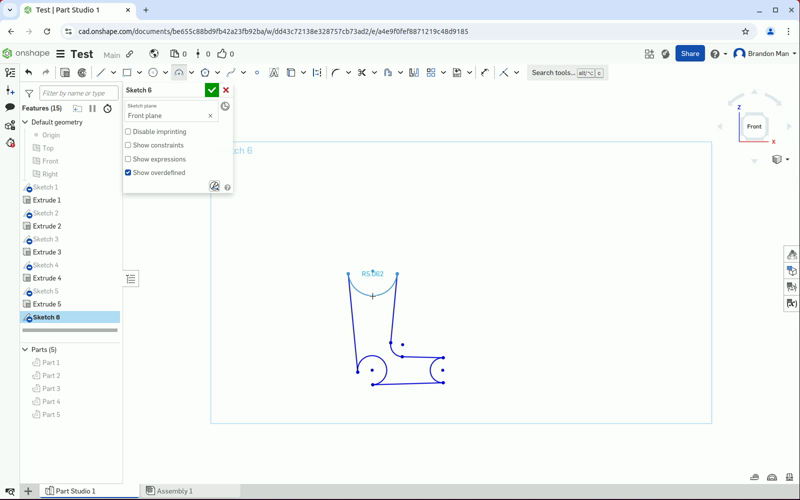
click(372, 295)
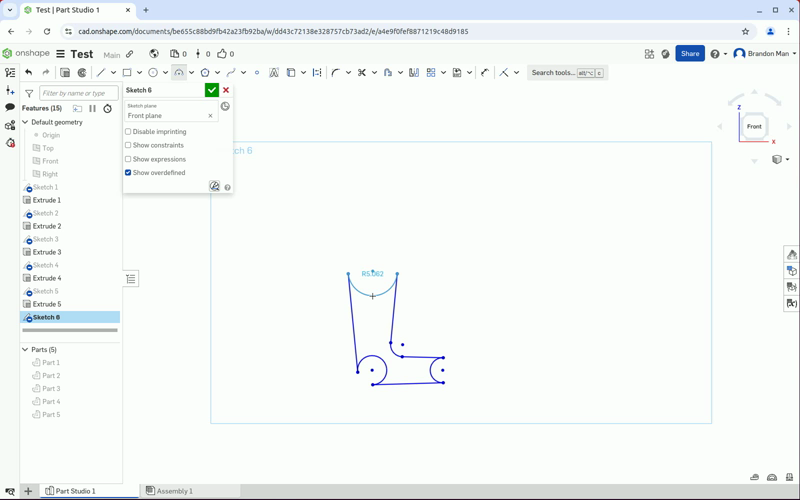
key_up(shift)
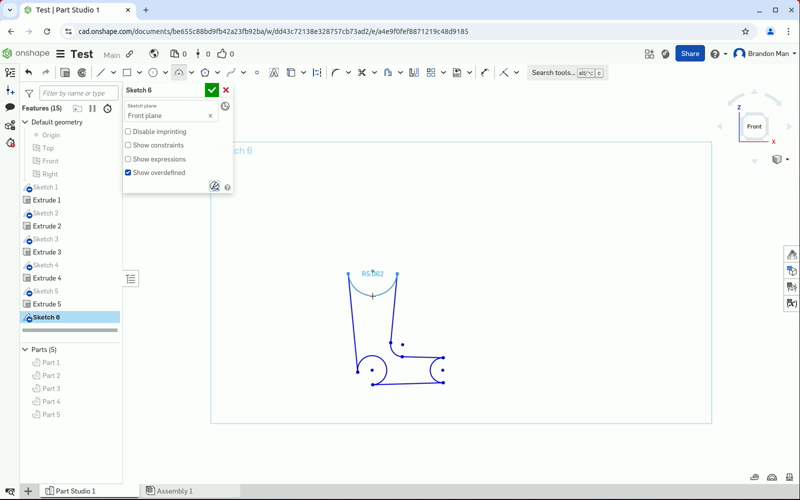
key(esc)
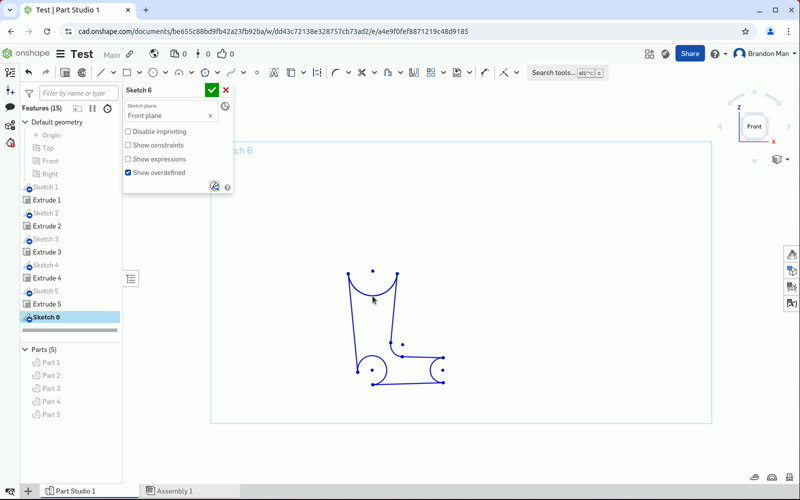
mouse_move(370, 325)
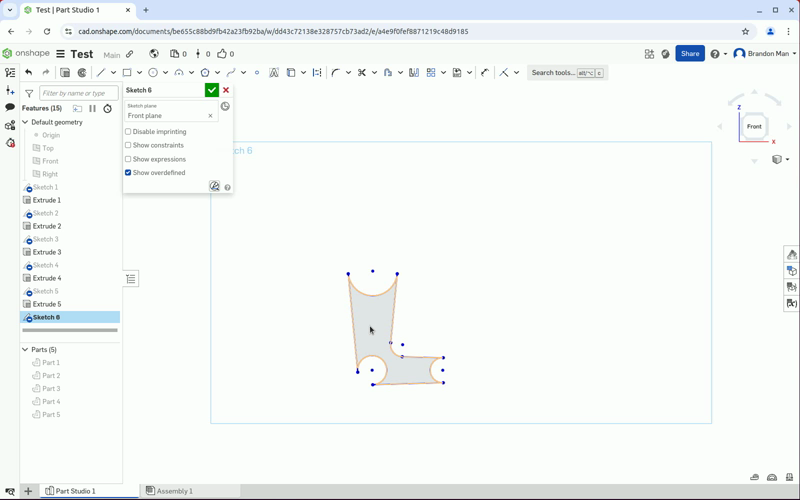
click(370, 325)
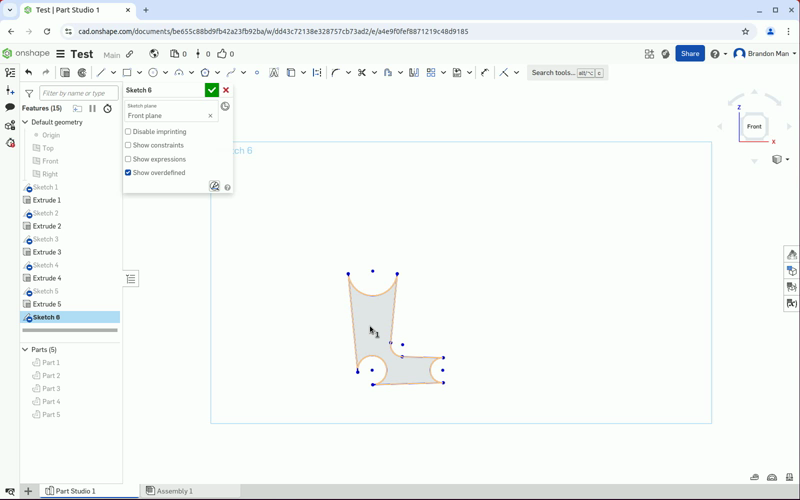
mouse_move(73, 352)
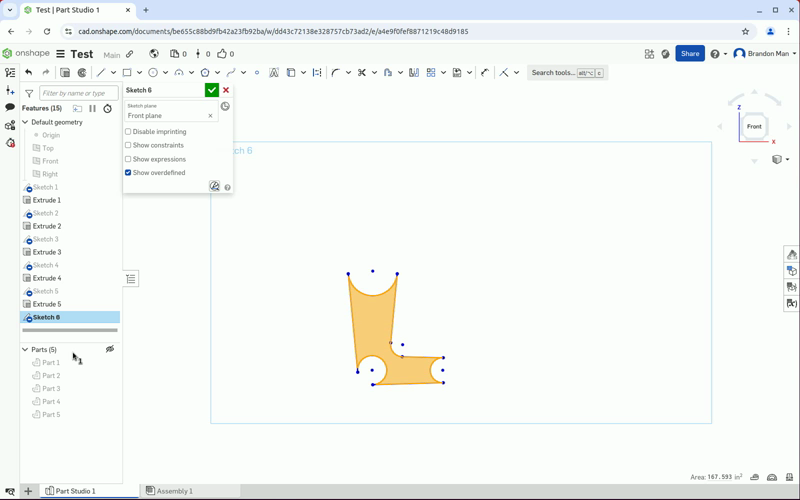
key(shift+y)
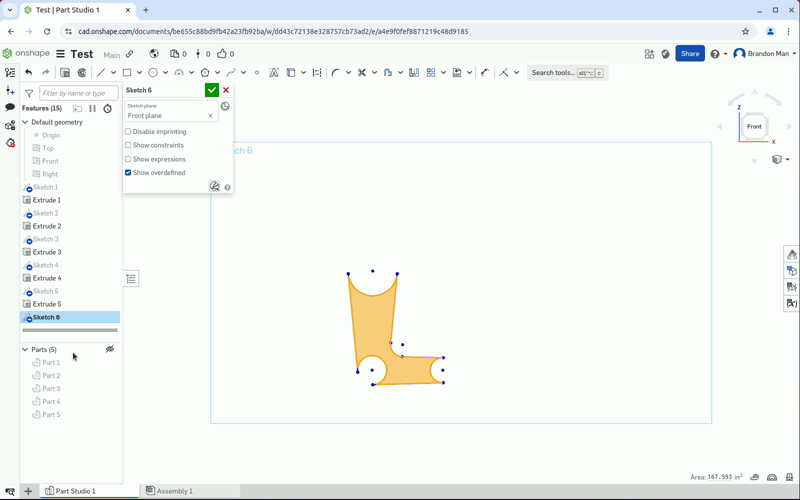
key(shift+e)
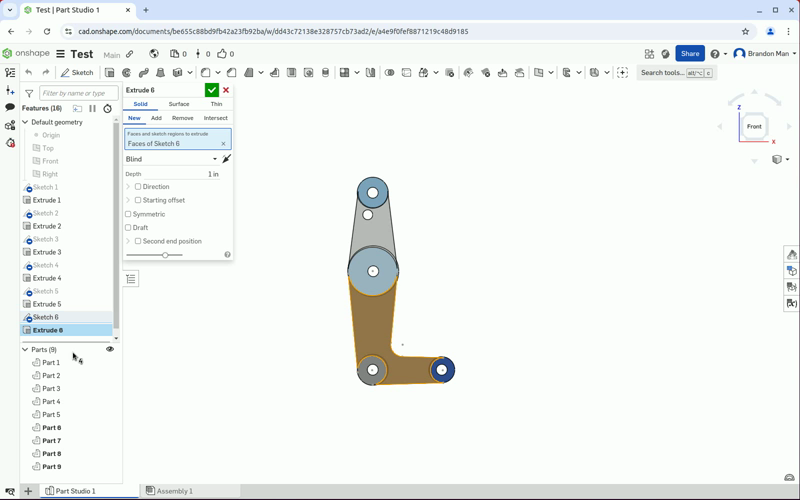
mouse_move(143, 106)
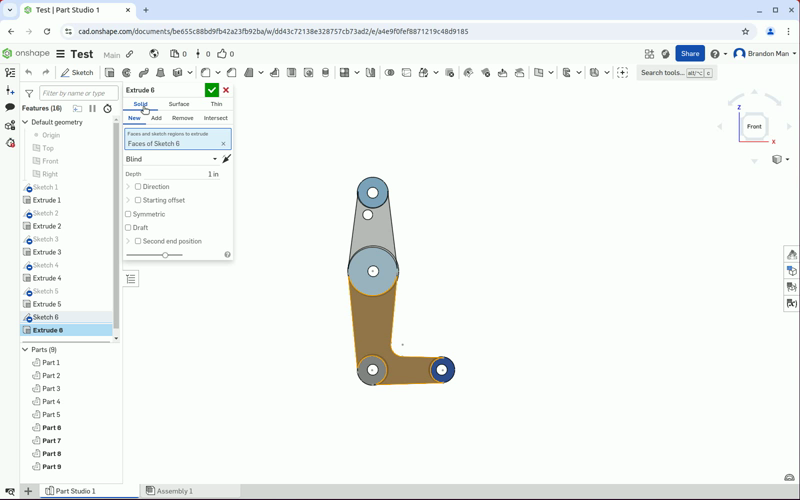
click(143, 106)
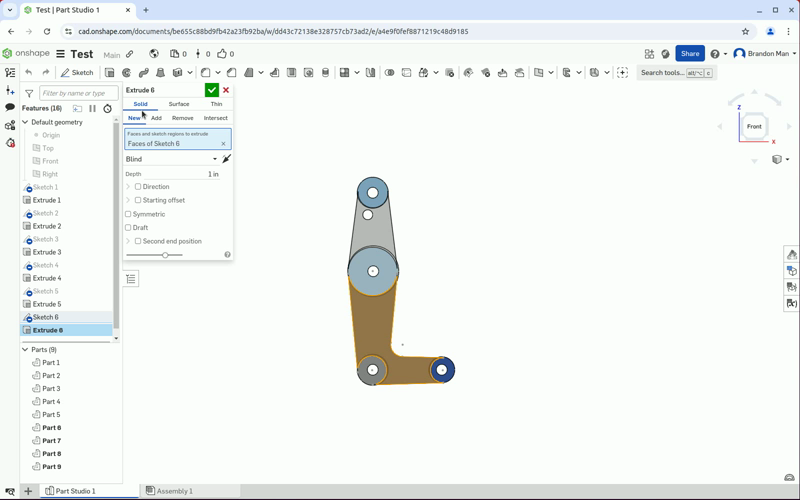
mouse_move(137, 120)
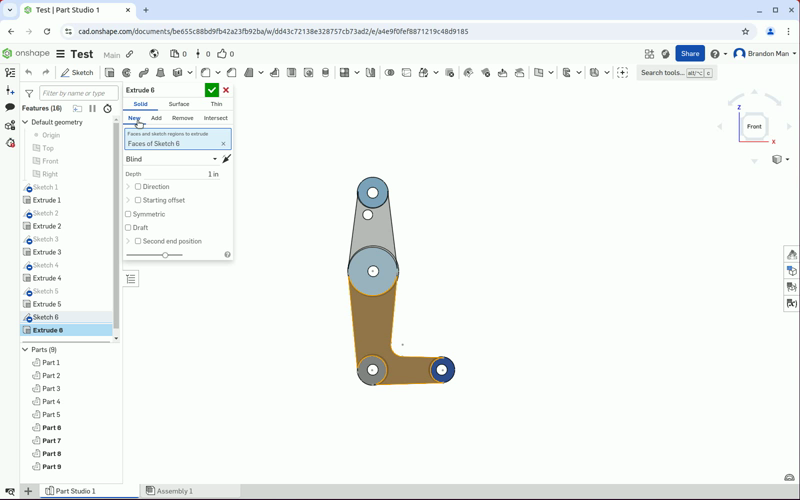
click(137, 120)
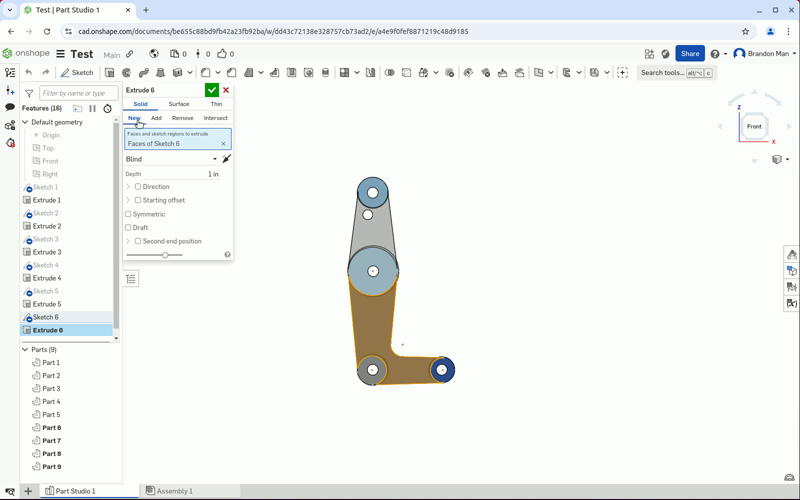
key(tab, 4)
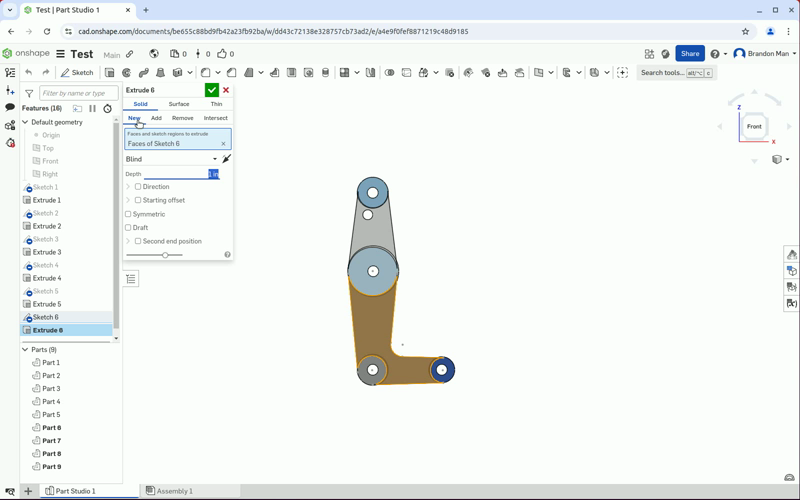
text(0.963)
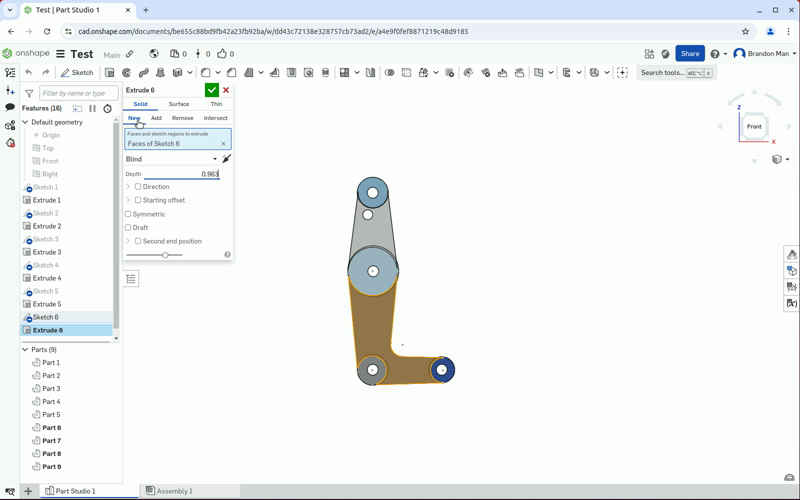
key(enter)
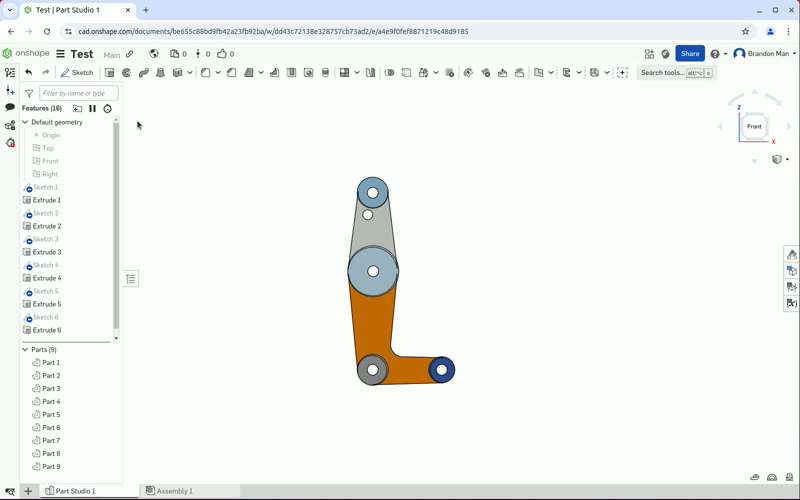
key(shift+h)
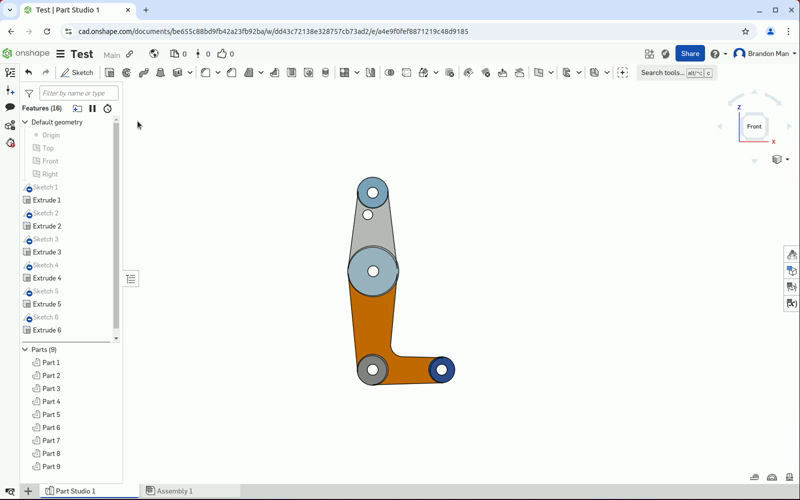
key(shift+h)
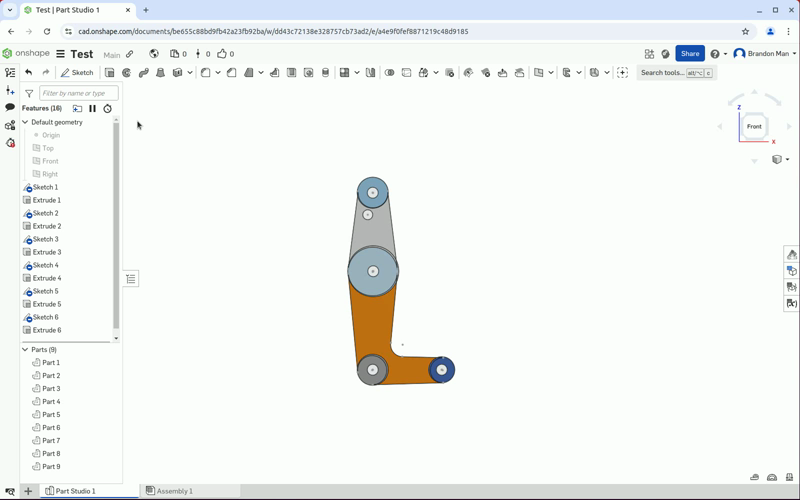
key(shift+7)
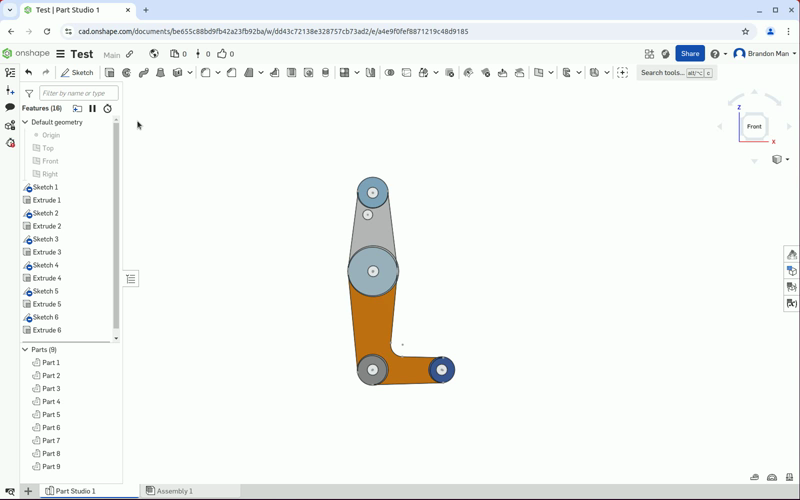
key(left, 2)
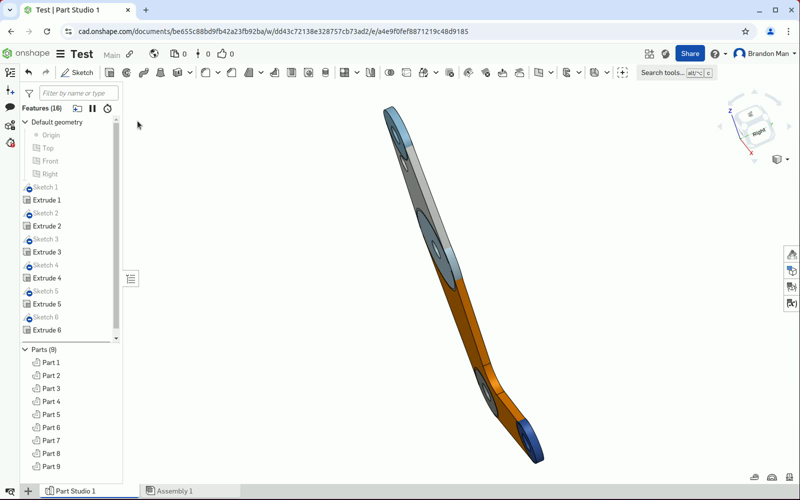
key(down, 2)
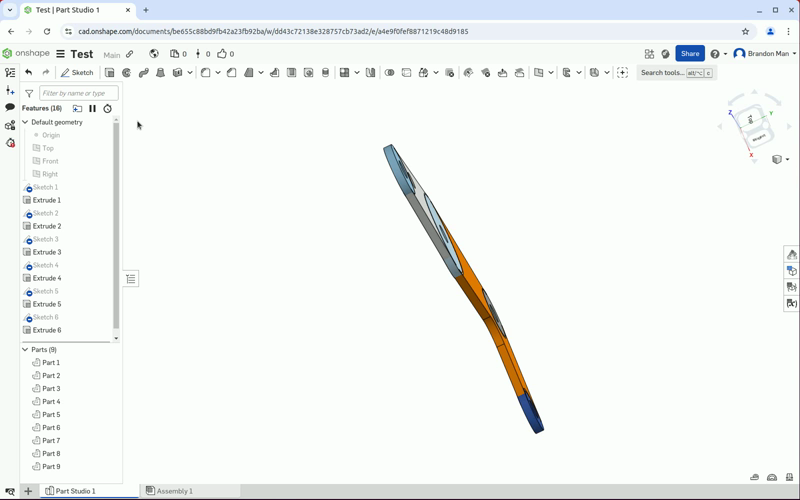
key(up, 2)
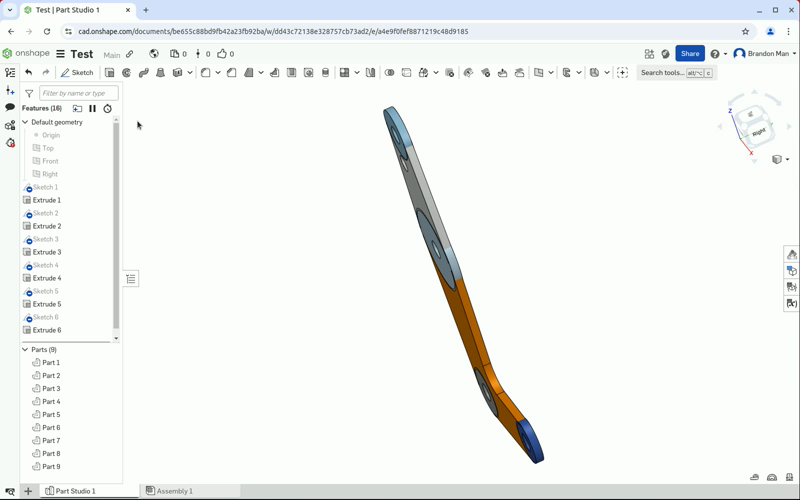
key(right, 2)
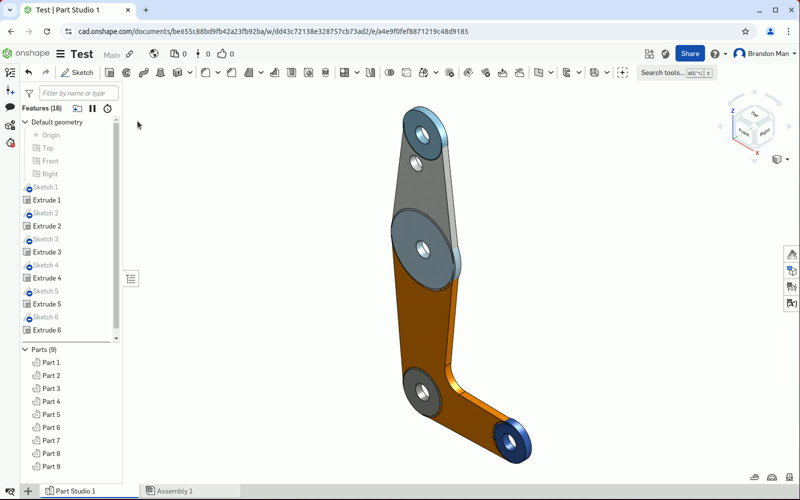
mouse_move(69, 189)
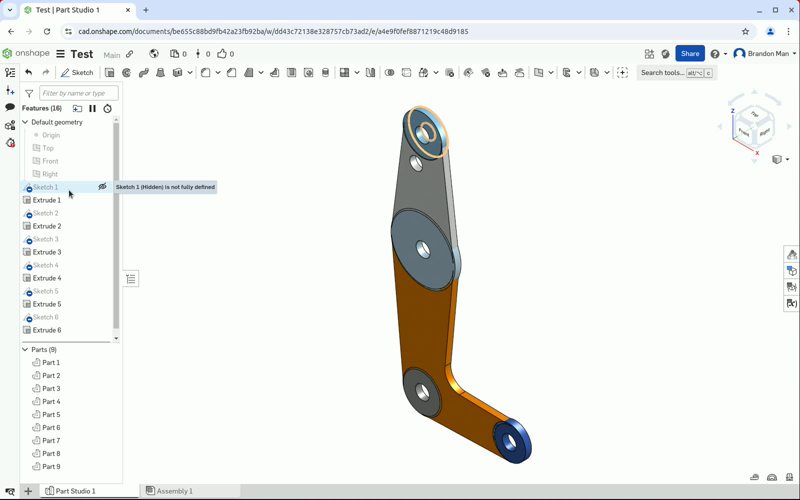
click(69, 189)